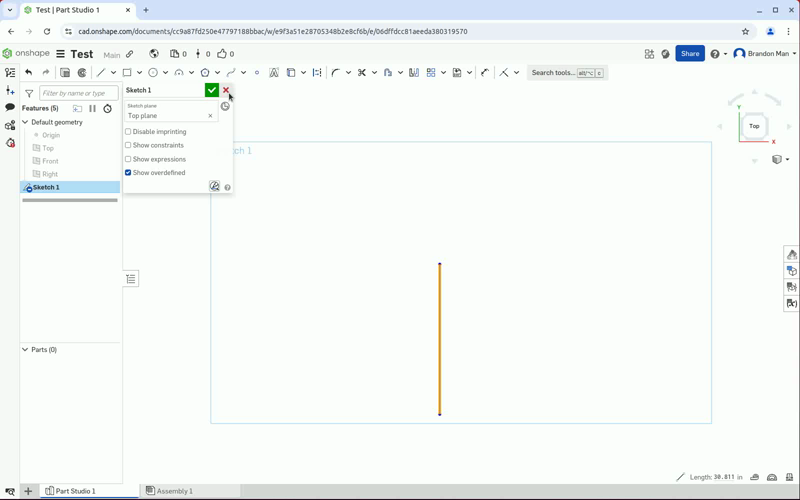
key(shift+h)
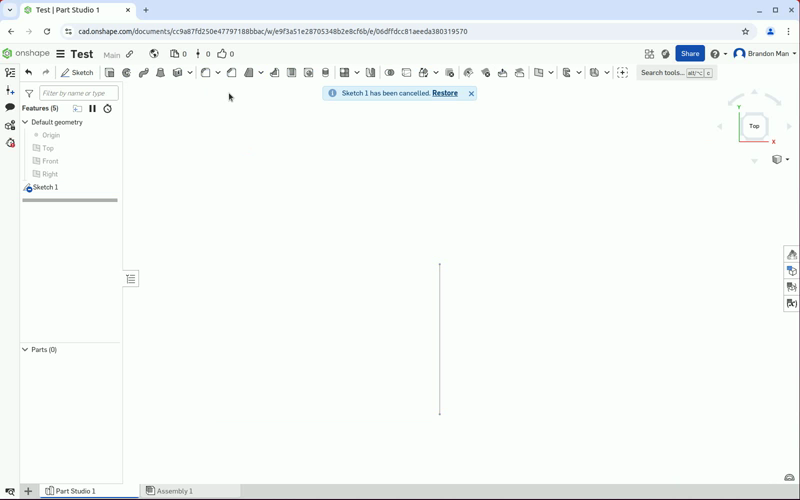
key(shift+s)
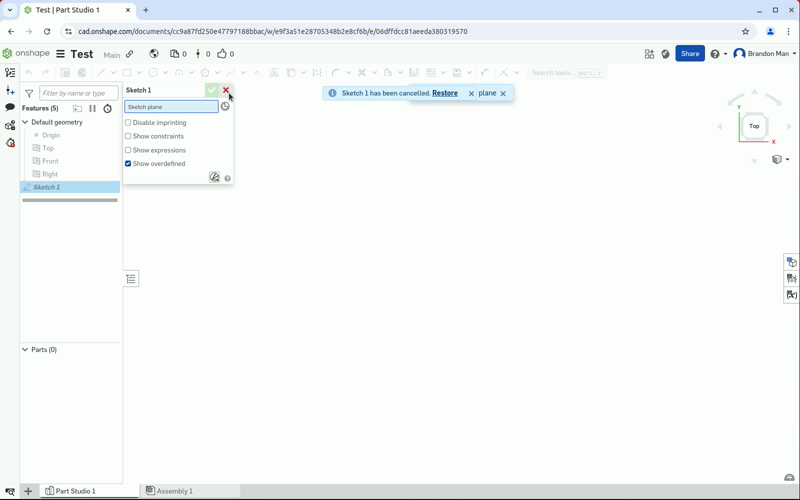
mouse_move(73, 150)
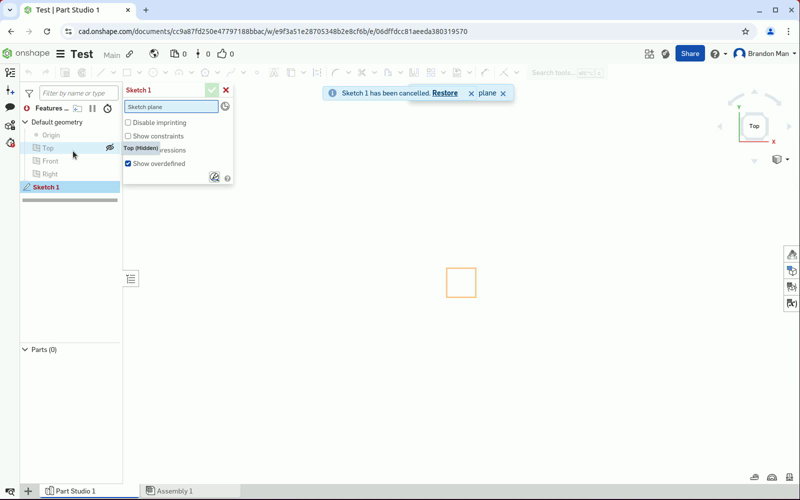
click(73, 150)
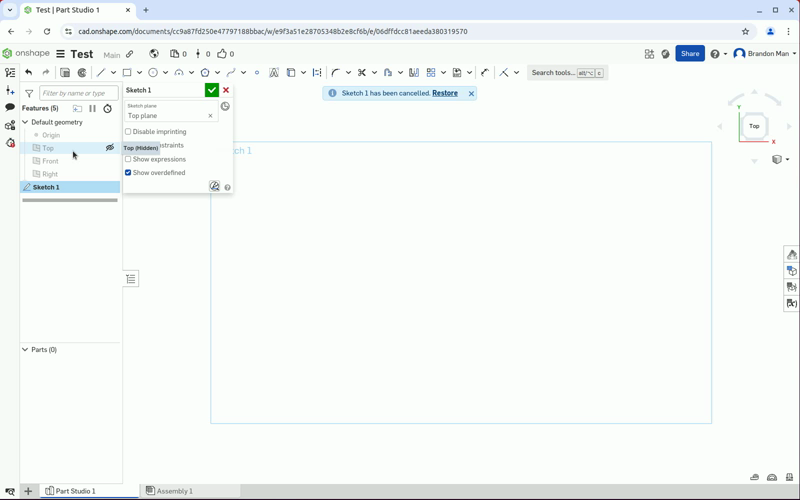
mouse_move(73, 352)
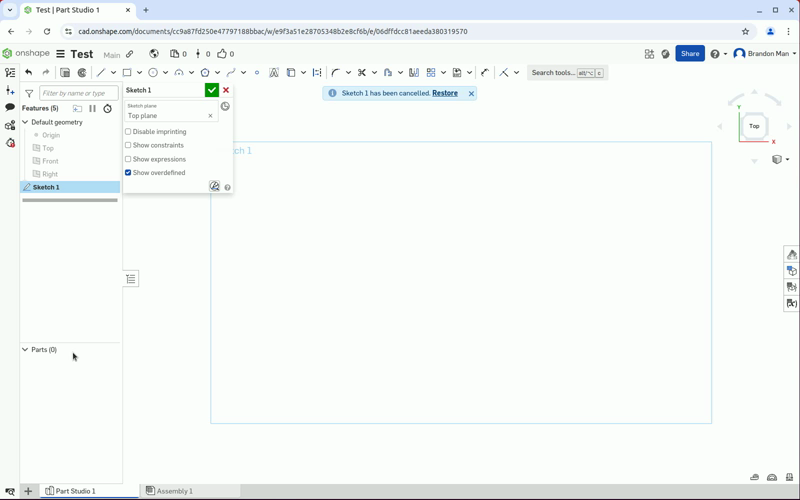
key(y)
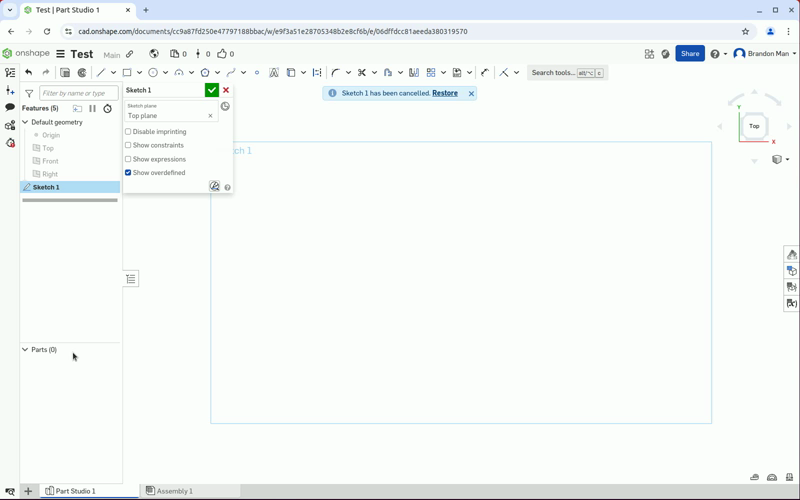
key(l)
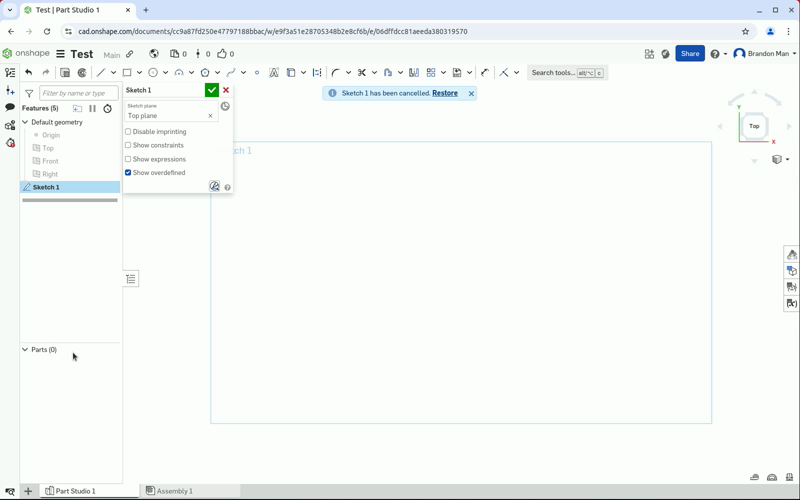
key_down(shift)
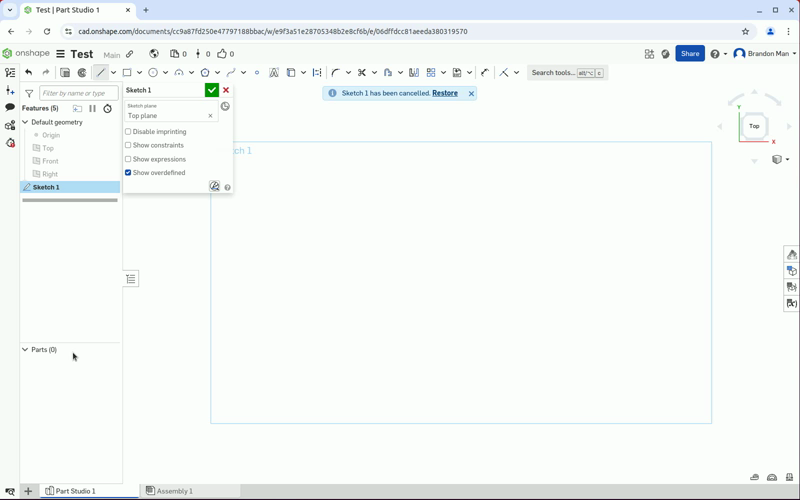
mouse_move(401, 303)
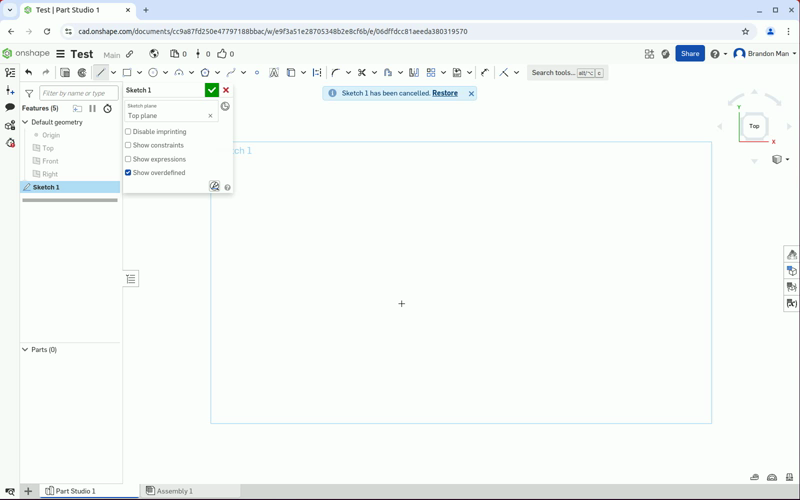
click(401, 303)
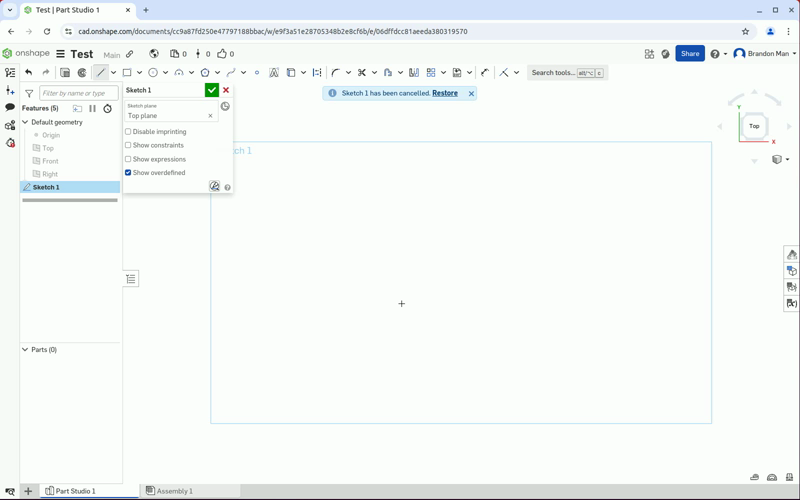
key_up(shift)
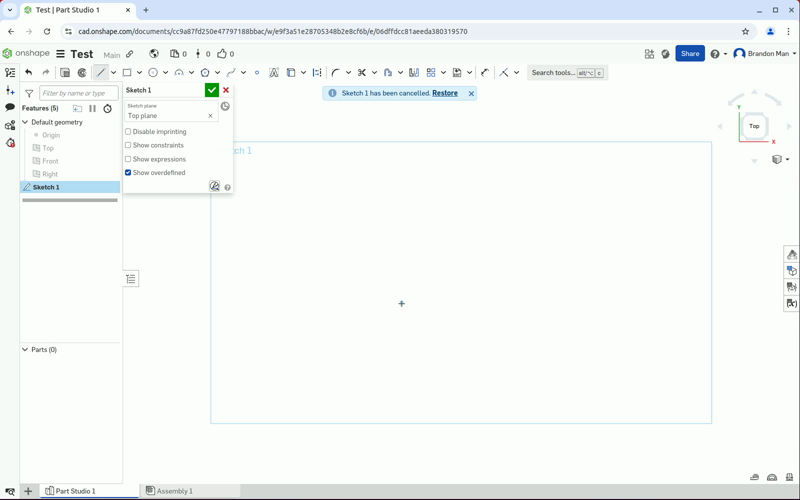
key_down(shift)
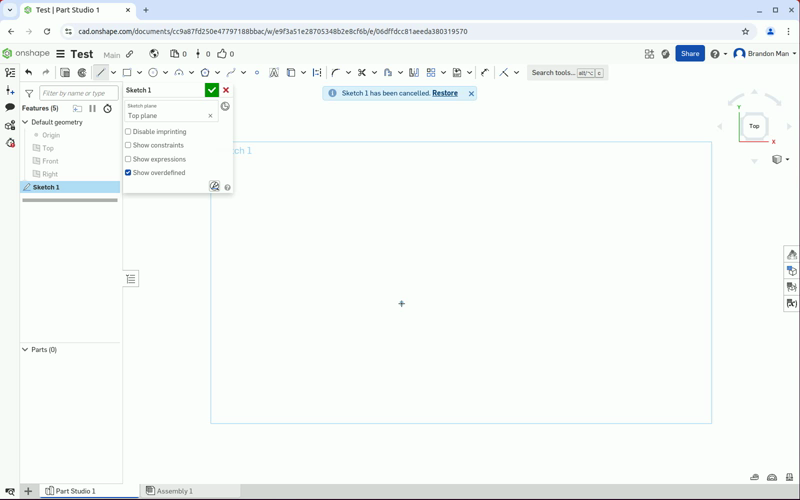
mouse_move(431, 303)
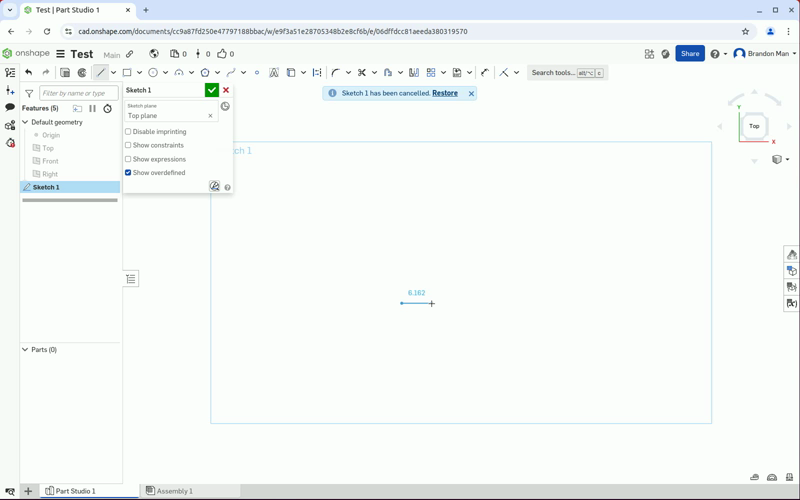
mouse_move(407, 310)
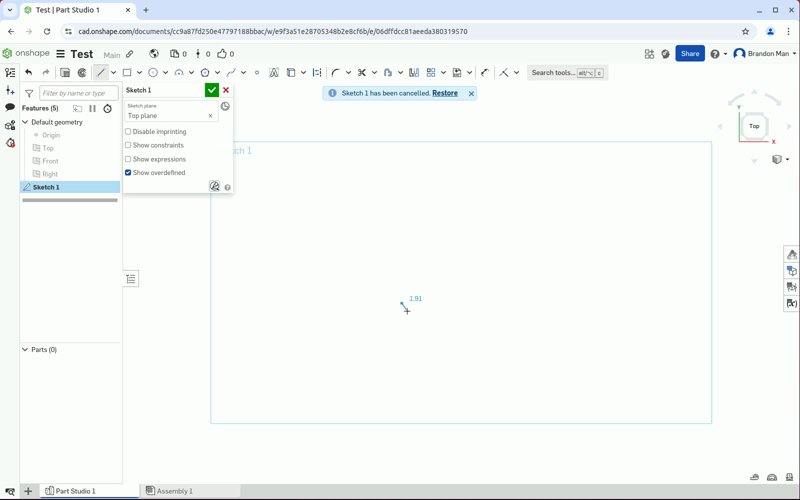
click(407, 310)
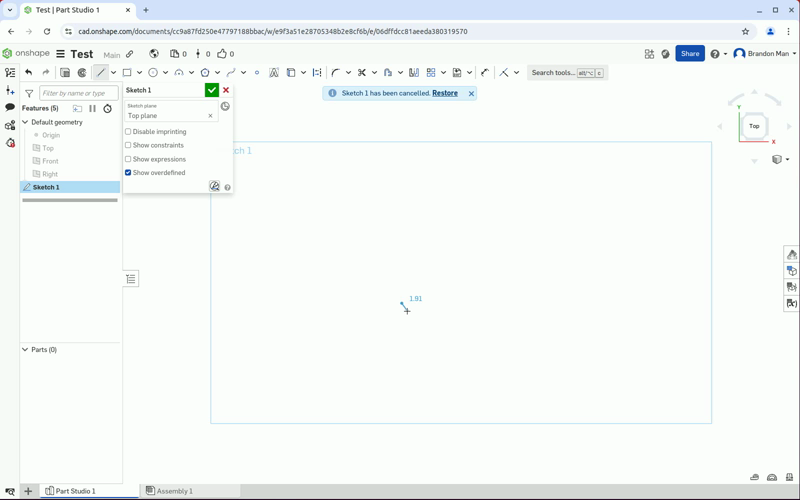
key_up(shift)
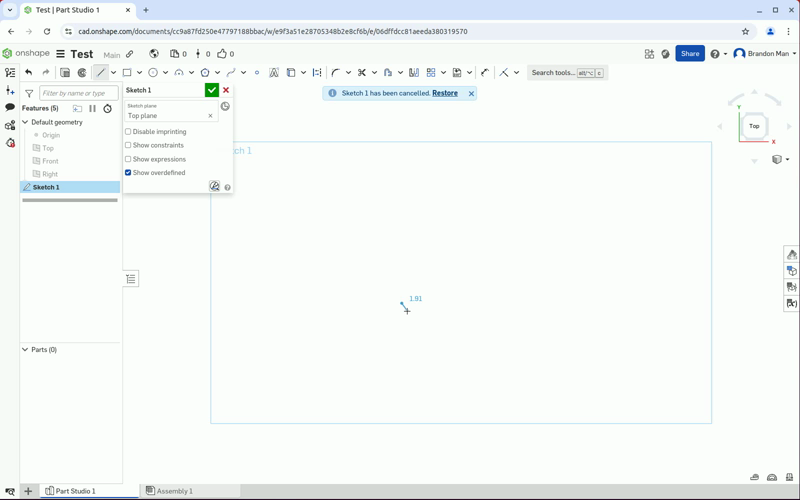
key_down(shift)
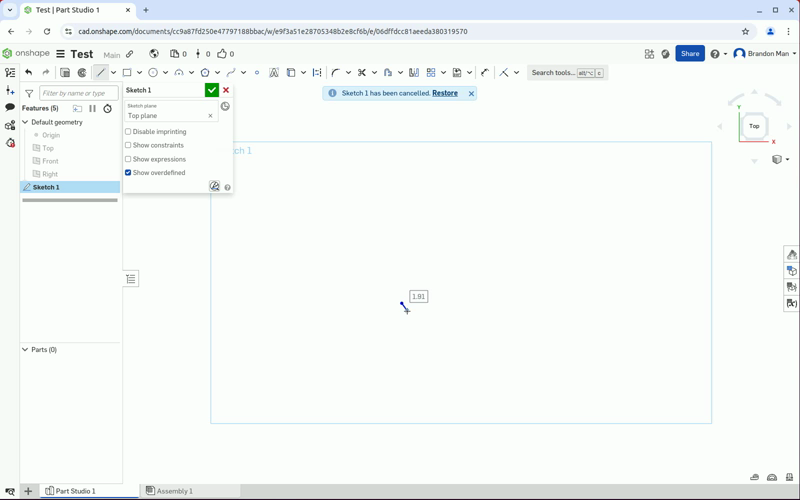
mouse_move(437, 310)
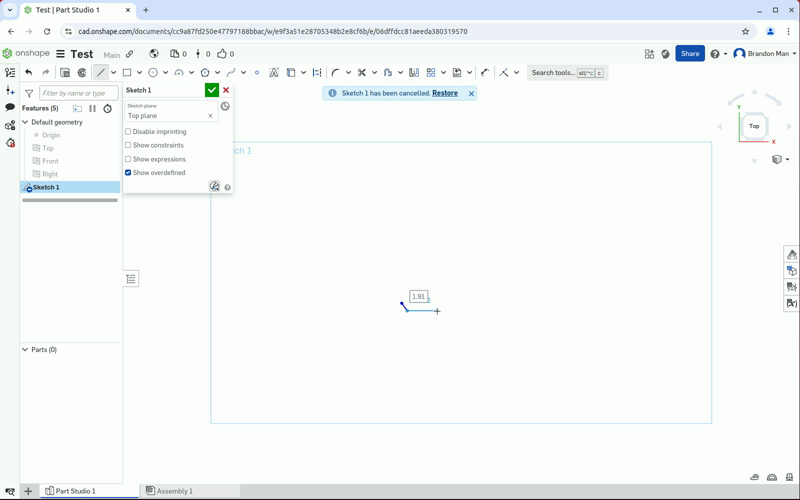
mouse_move(408, 315)
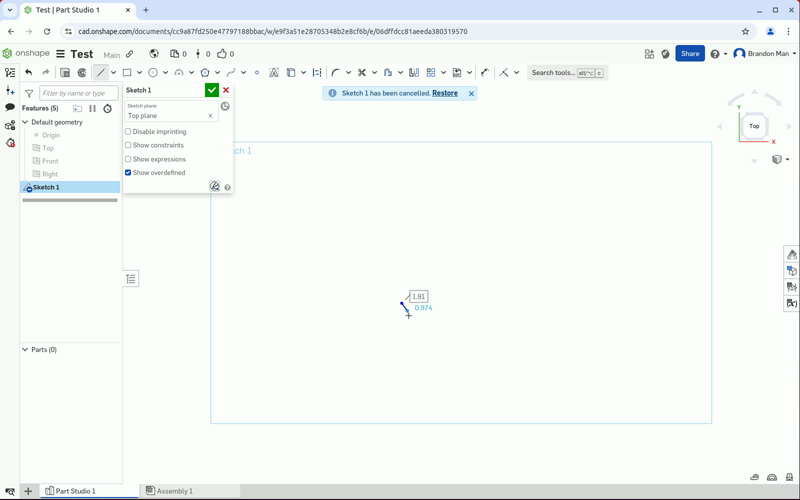
scroll(6)
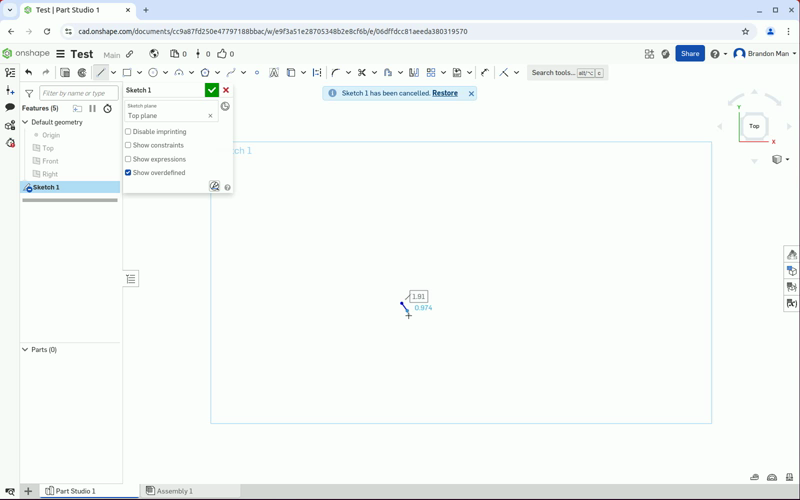
scroll(6)
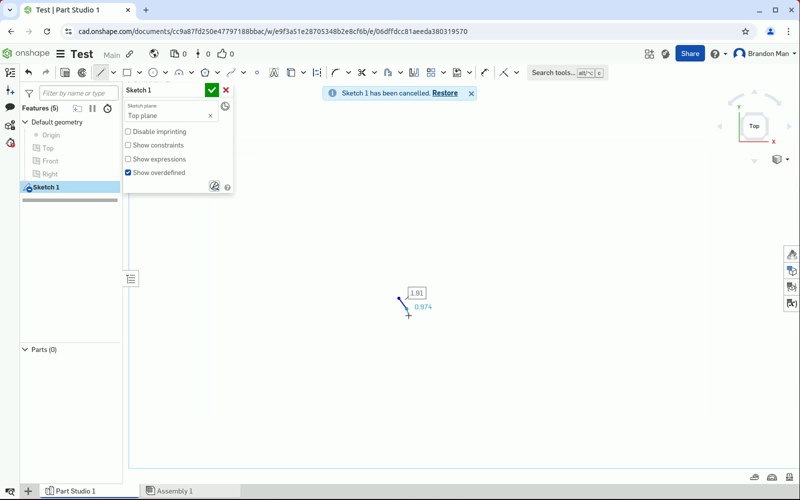
scroll(6)
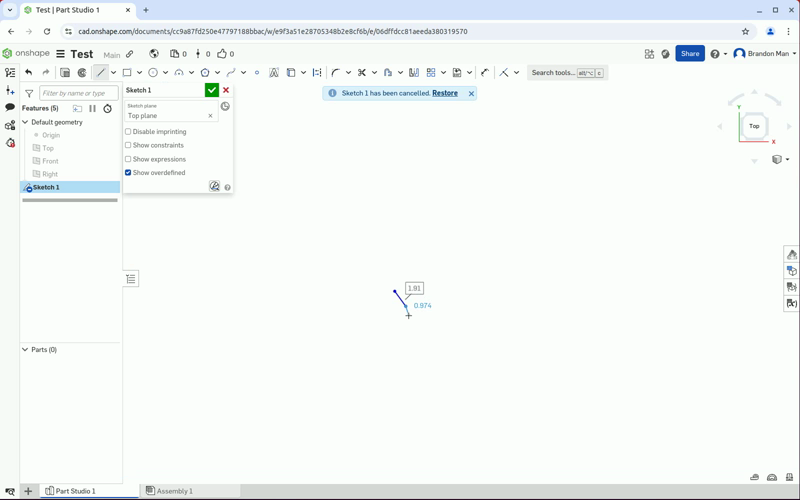
scroll(6)
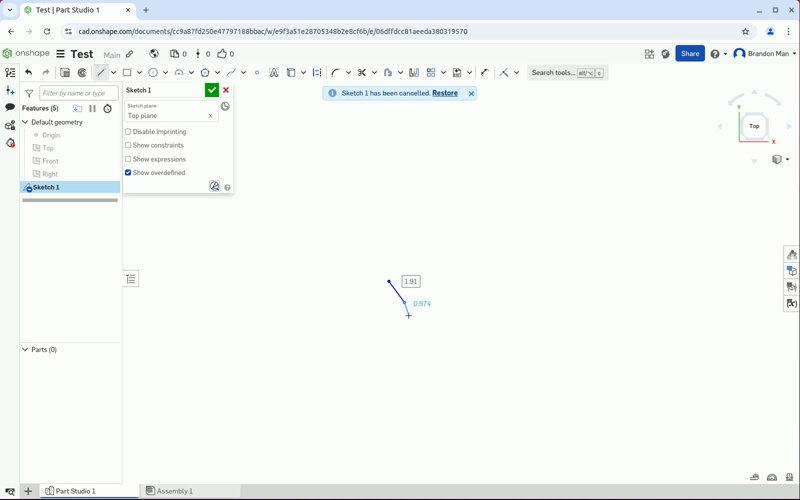
scroll(6)
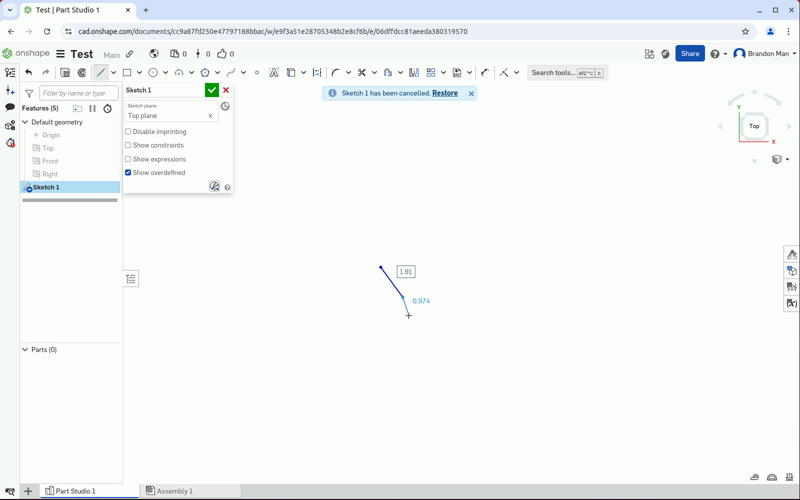
scroll(6)
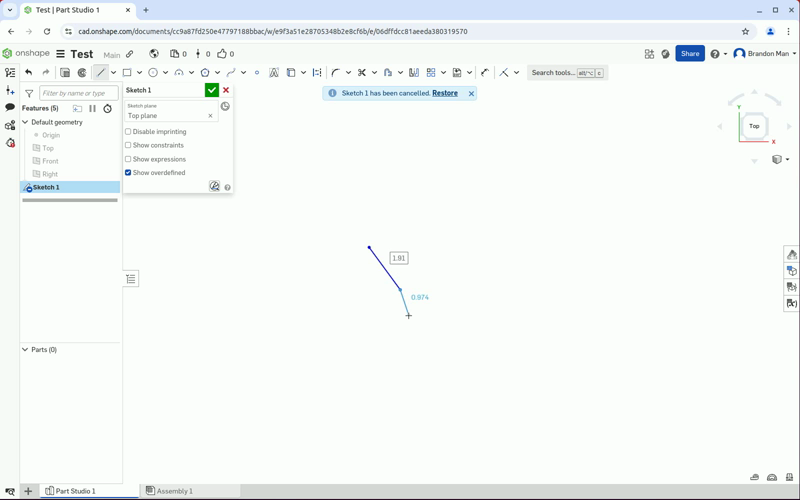
scroll(6)
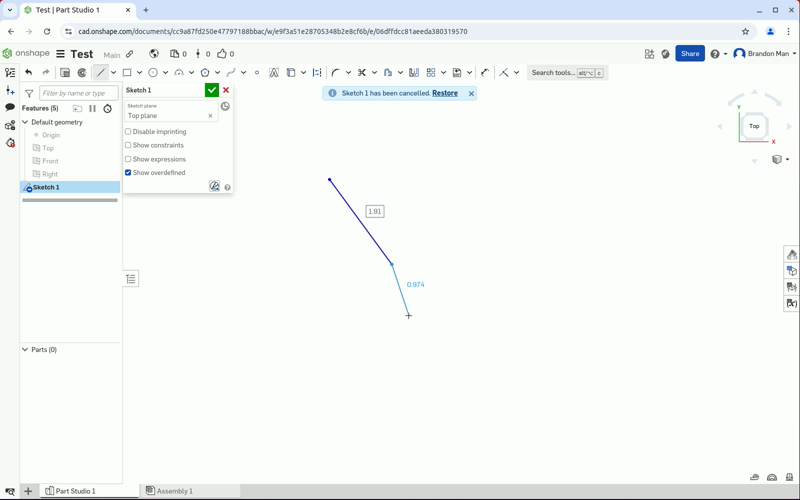
click(408, 315)
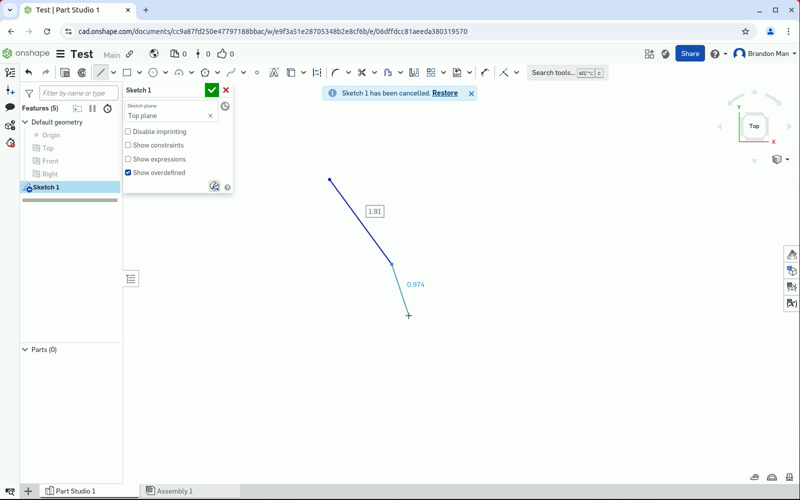
scroll(-6)
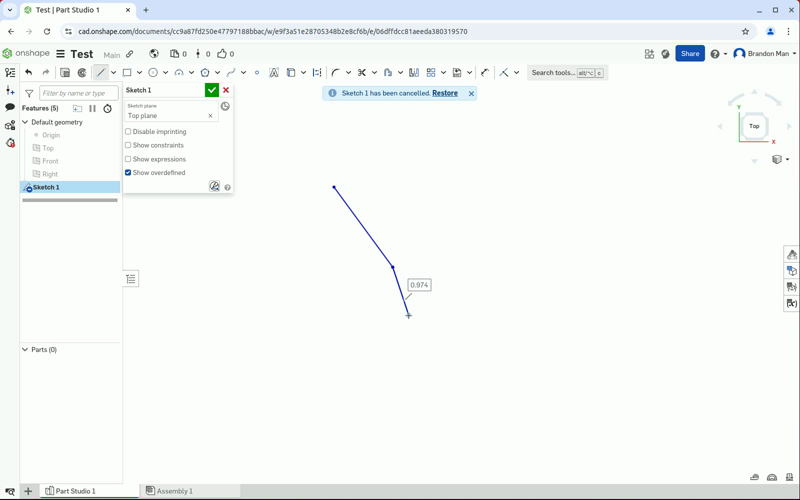
scroll(-6)
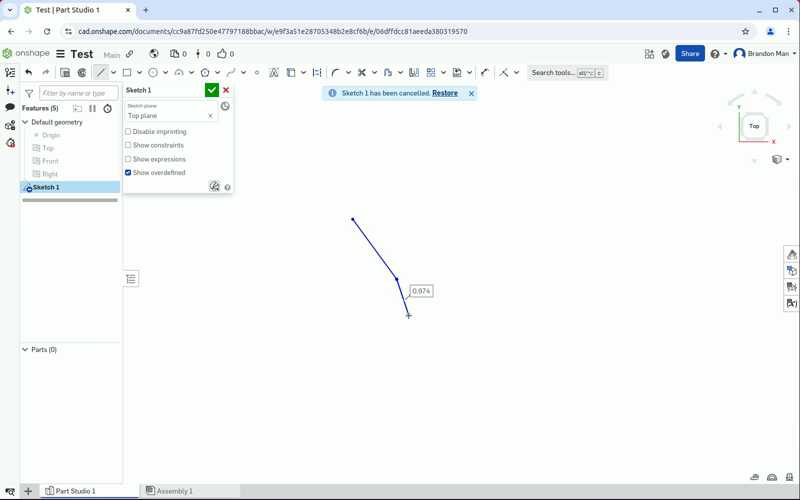
scroll(-6)
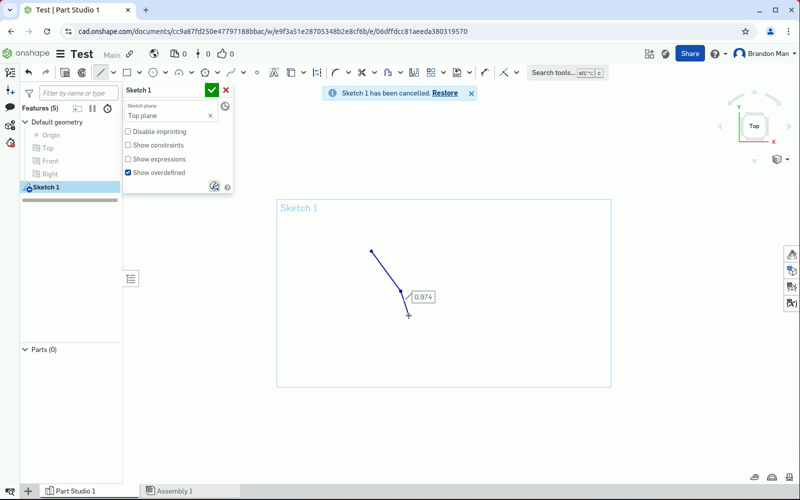
scroll(-6)
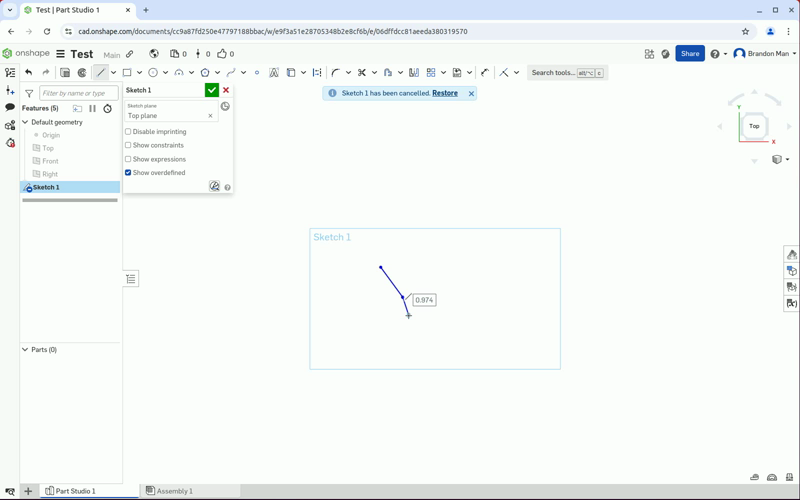
scroll(-6)
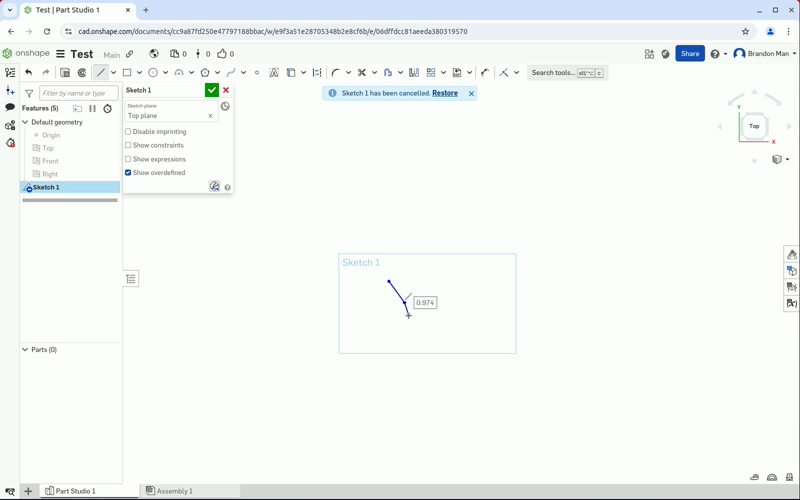
scroll(-6)
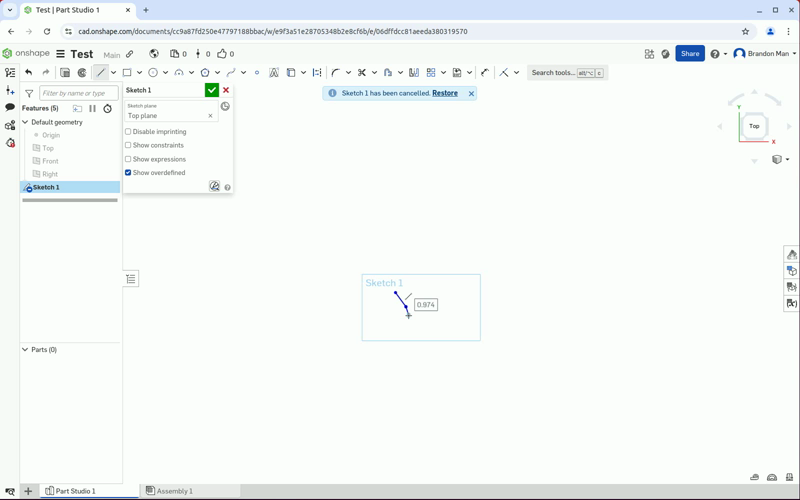
scroll(-6)
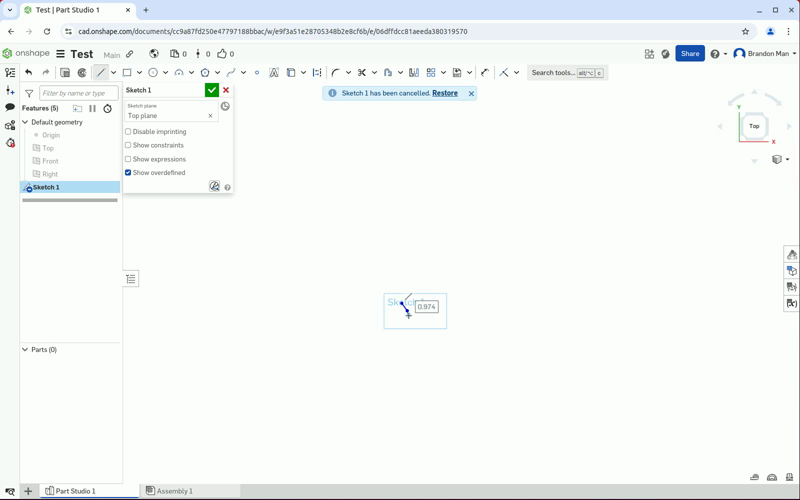
key_up(shift)
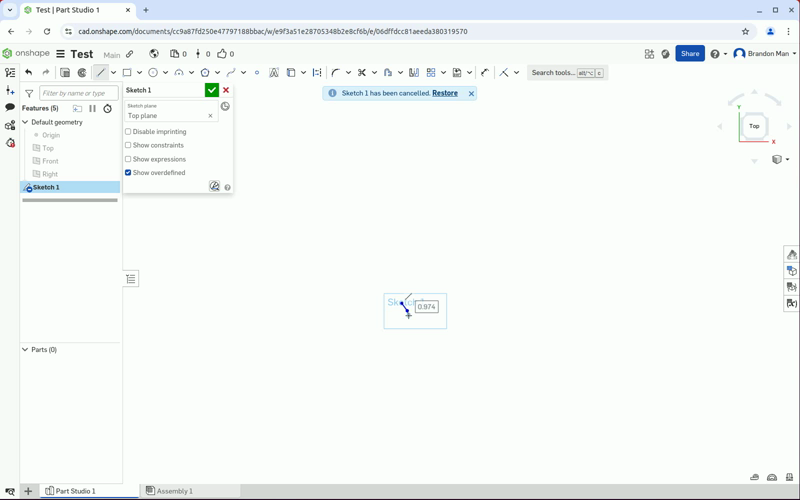
key_down(shift)
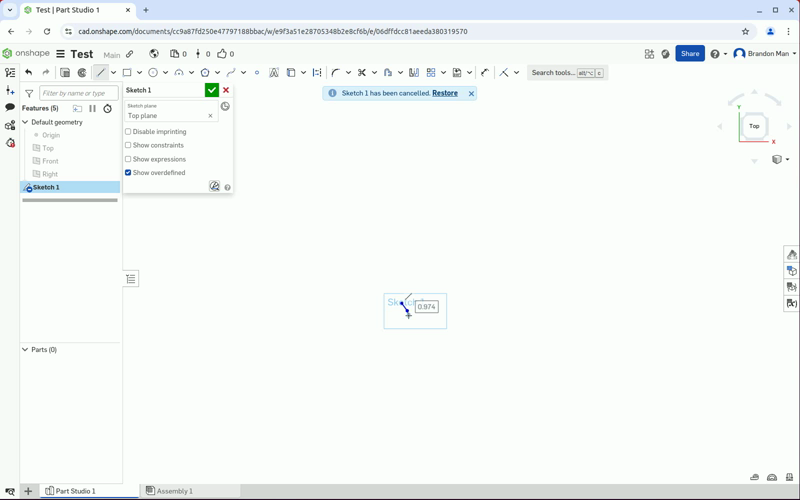
mouse_move(438, 315)
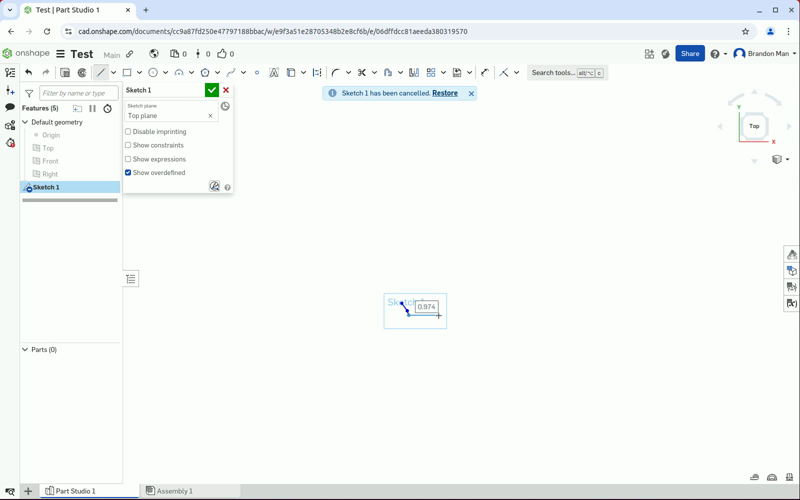
mouse_move(413, 323)
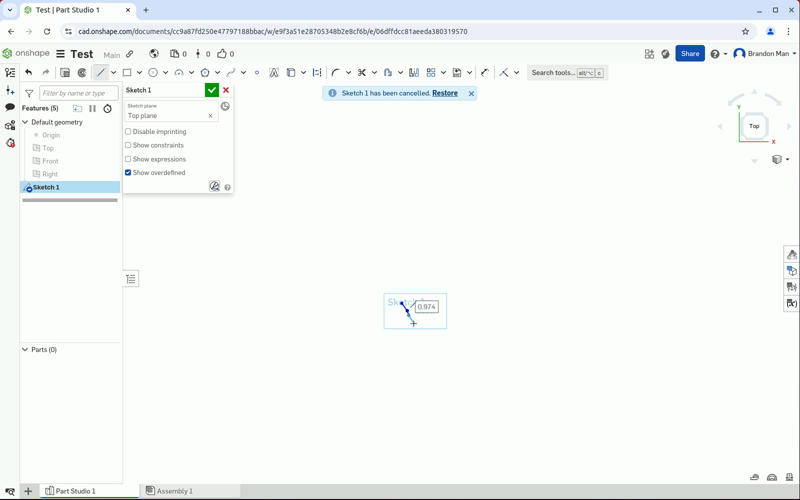
click(413, 323)
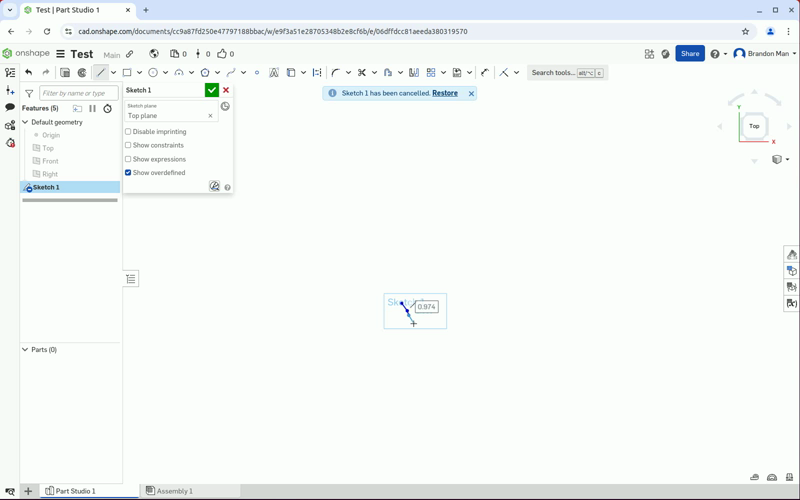
key_up(shift)
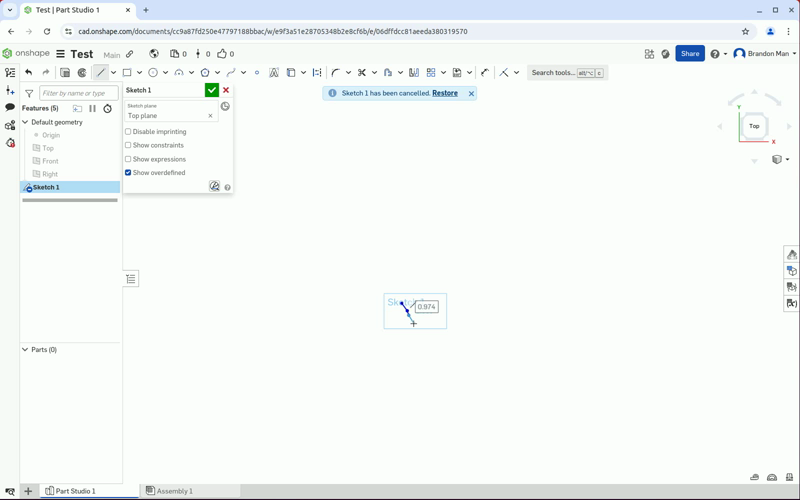
key(esc)
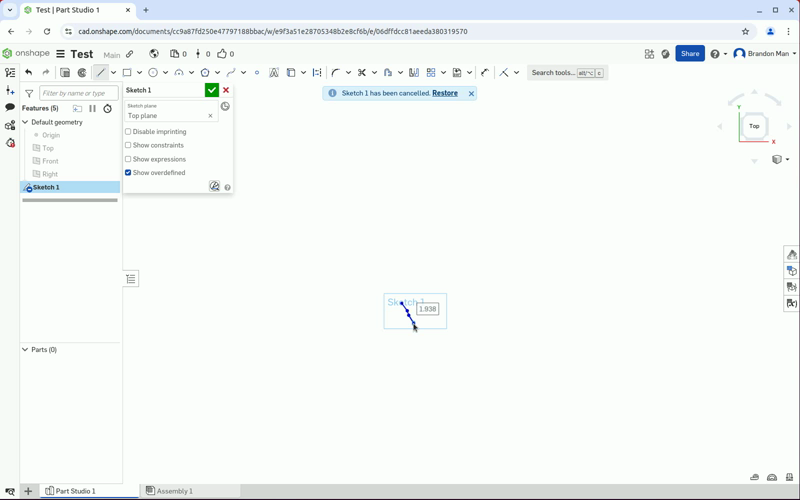
key(a)
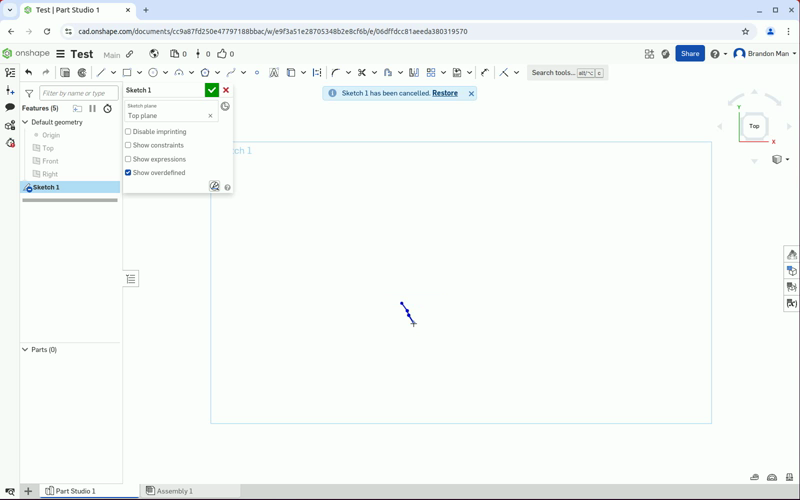
mouse_move(413, 323)
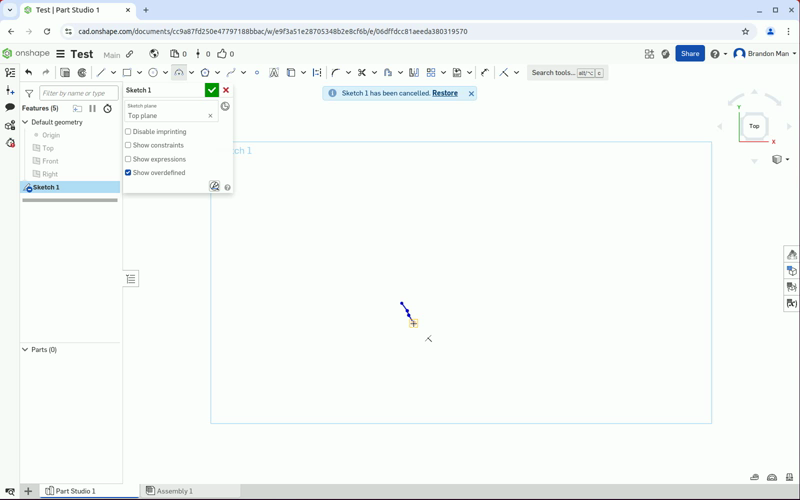
click(413, 323)
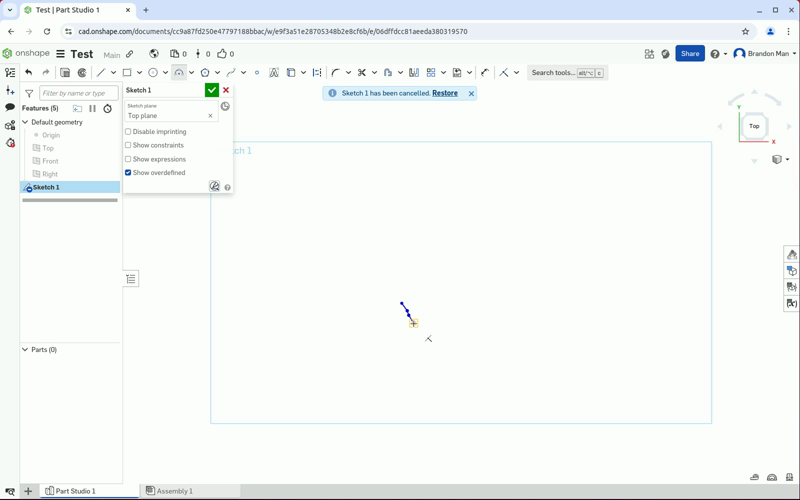
key_down(shift)
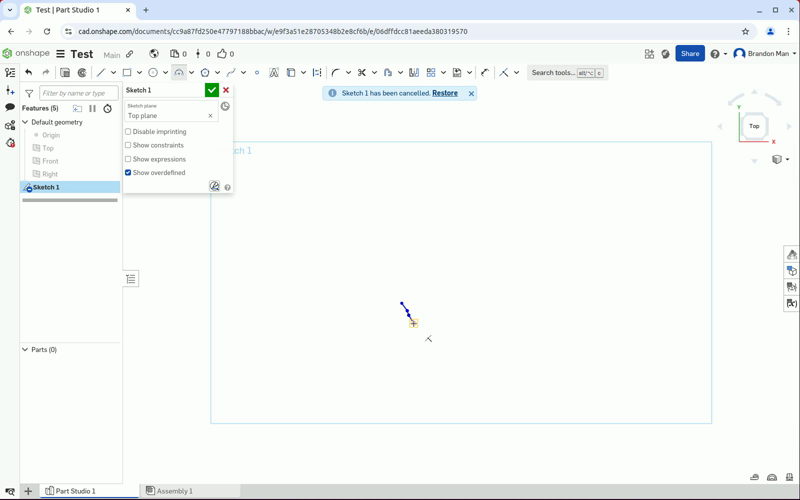
mouse_move(431, 309)
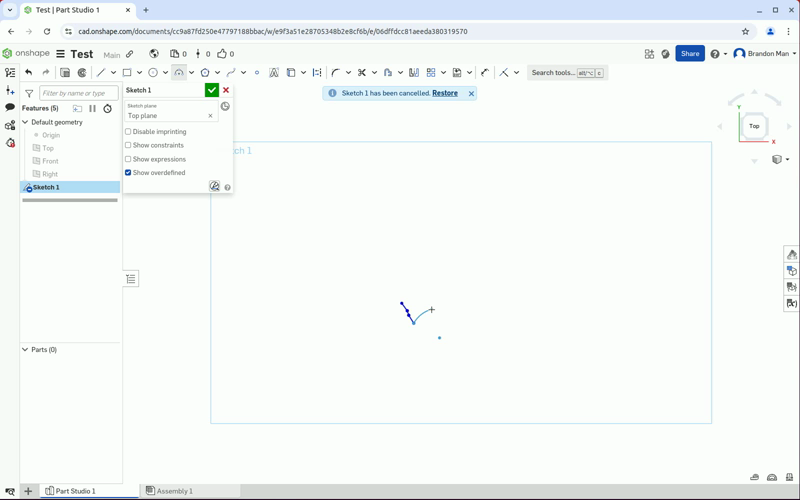
click(431, 309)
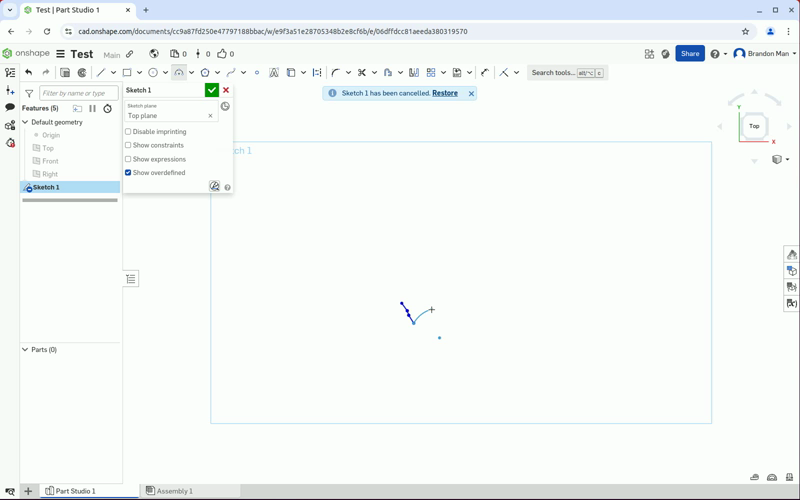
mouse_move(426, 320)
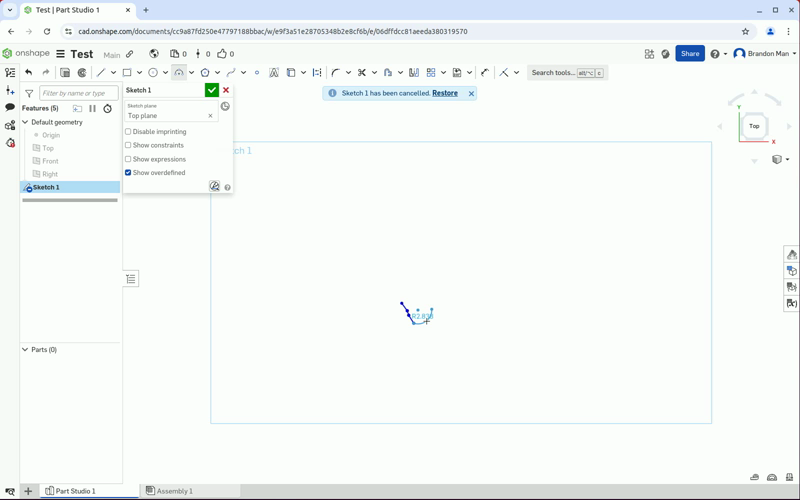
click(426, 320)
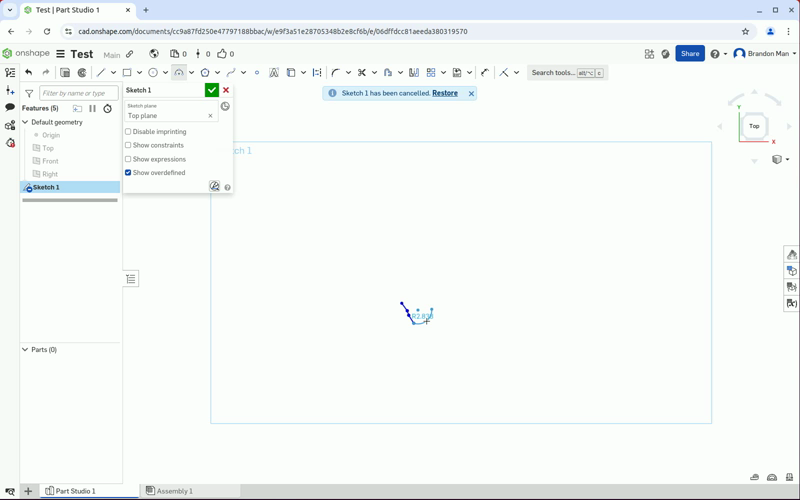
key_up(shift)
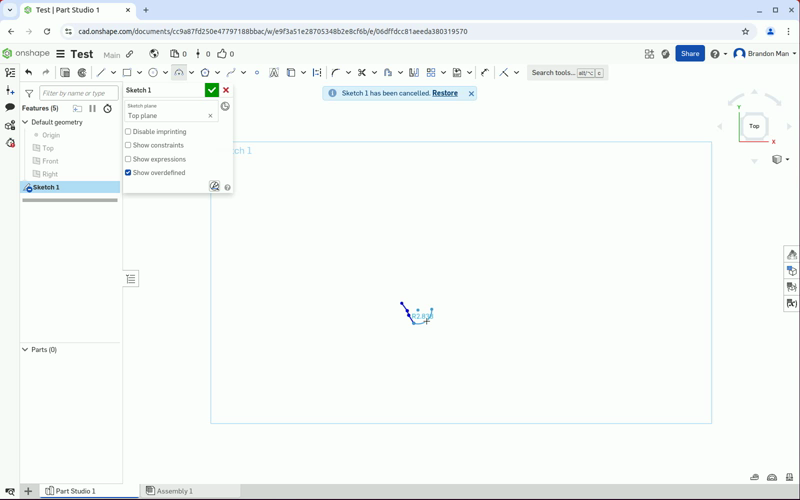
mouse_move(431, 309)
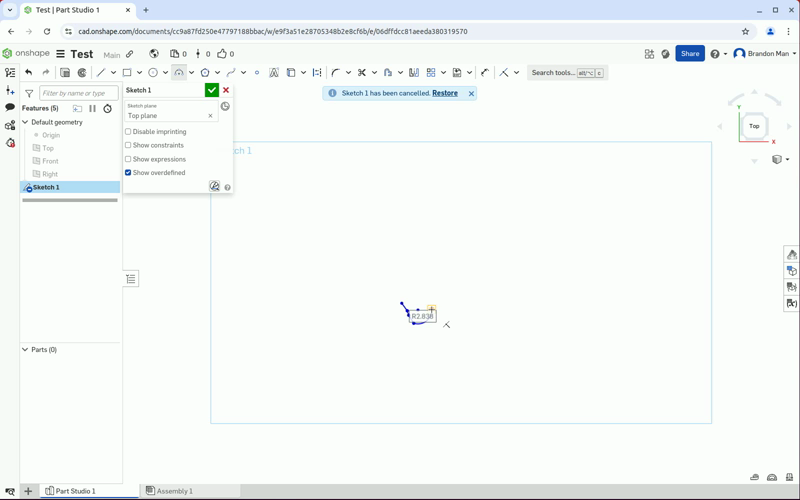
click(431, 309)
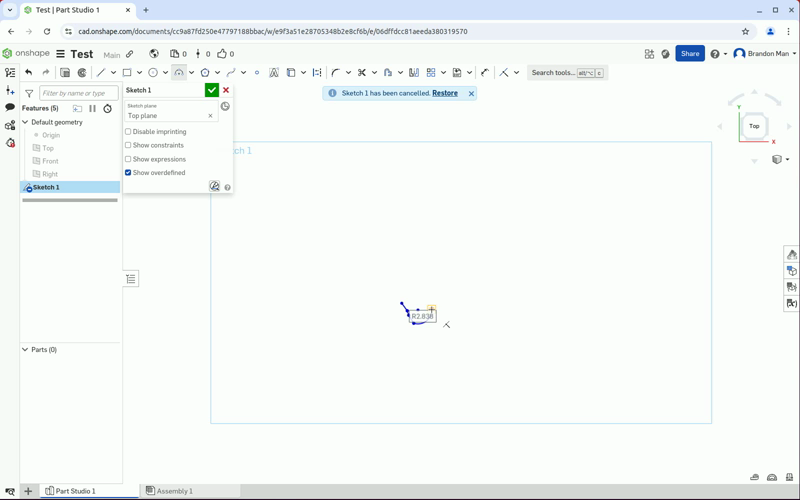
key_down(shift)
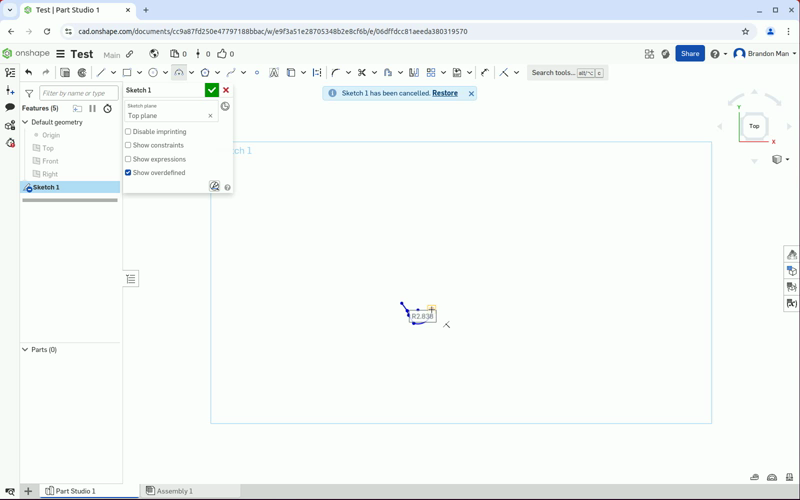
mouse_move(443, 317)
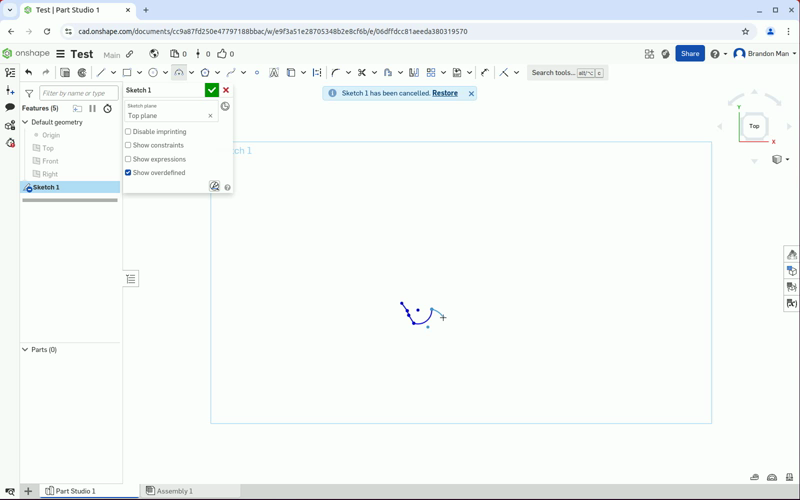
click(443, 317)
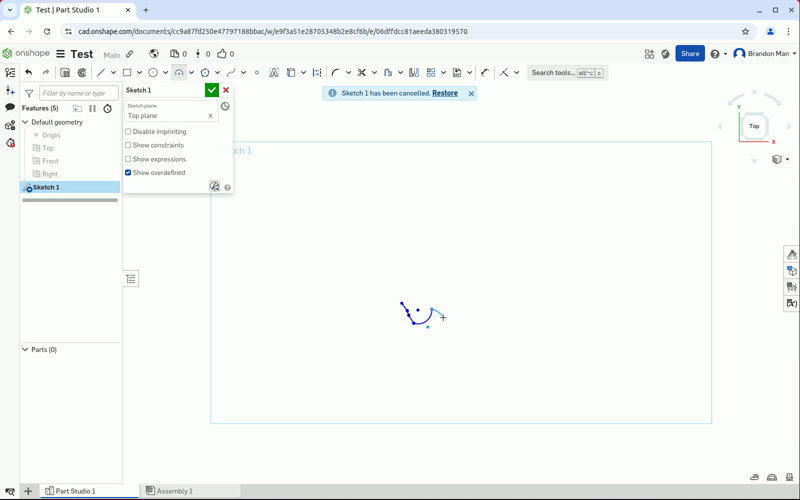
mouse_move(437, 313)
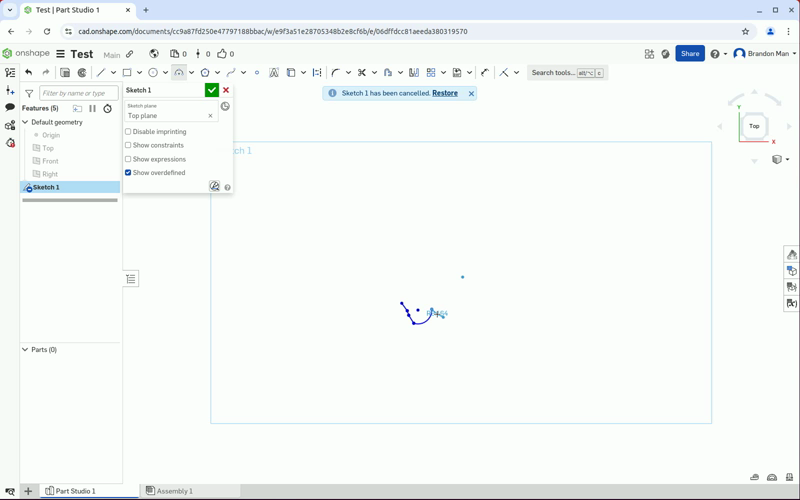
click(437, 313)
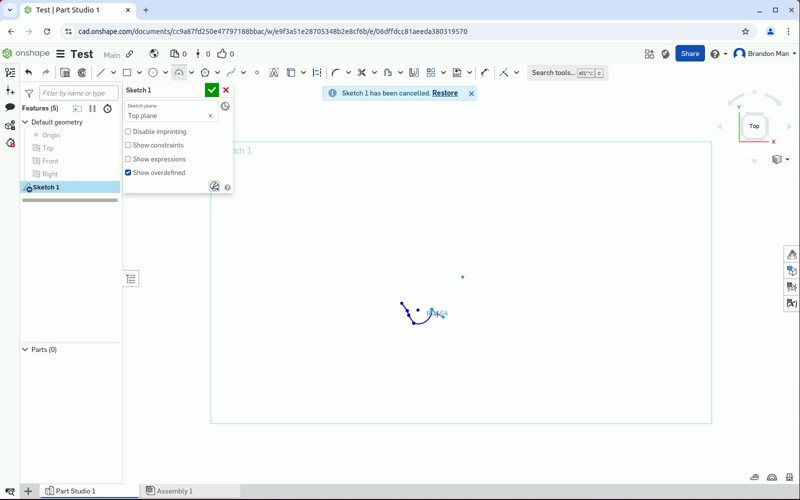
key_up(shift)
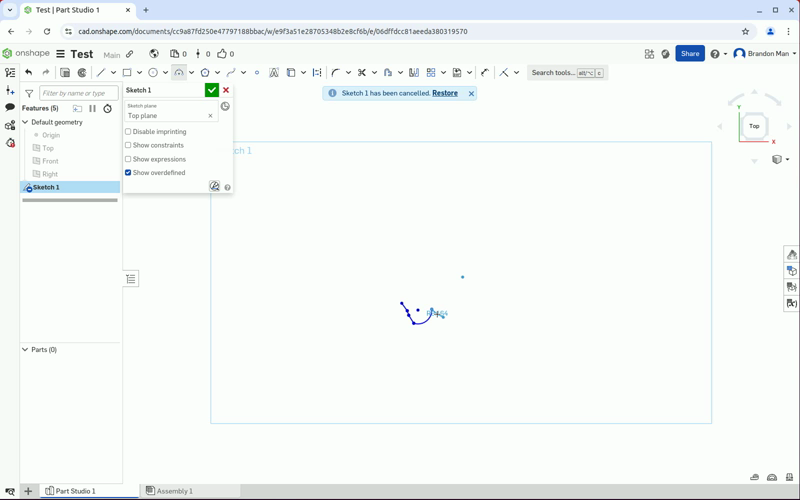
mouse_move(443, 317)
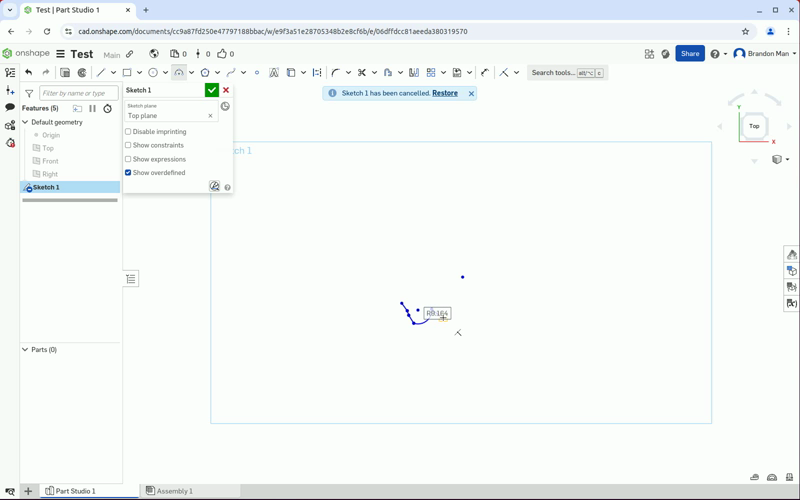
click(443, 317)
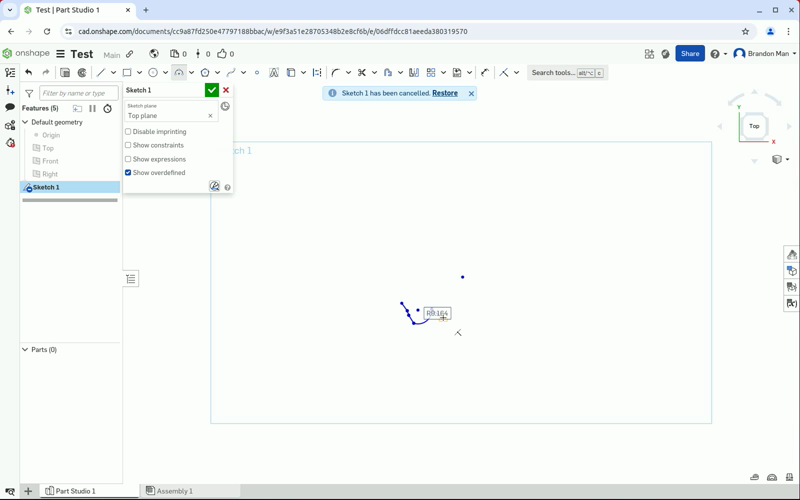
key_down(shift)
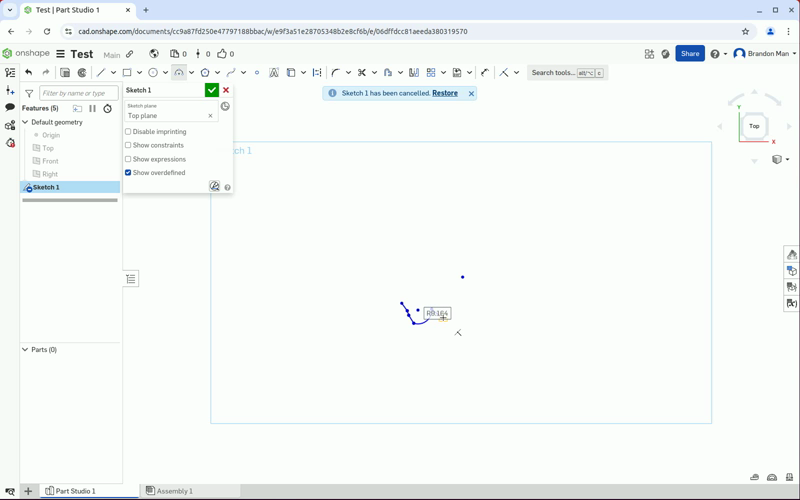
mouse_move(421, 280)
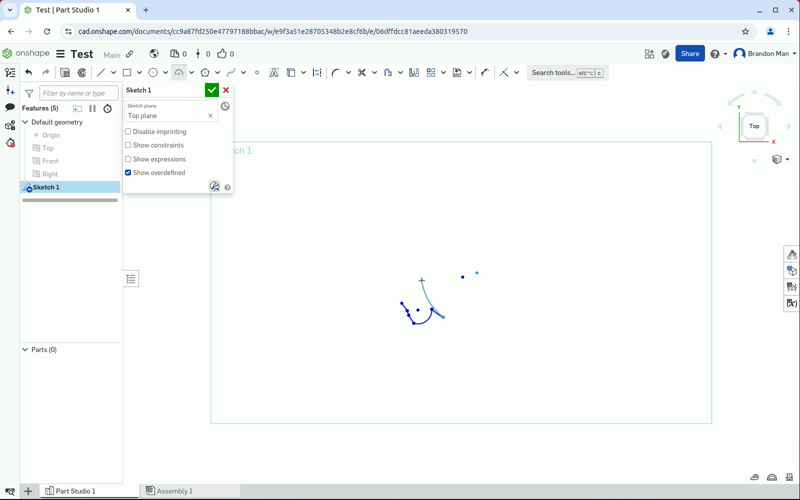
click(421, 280)
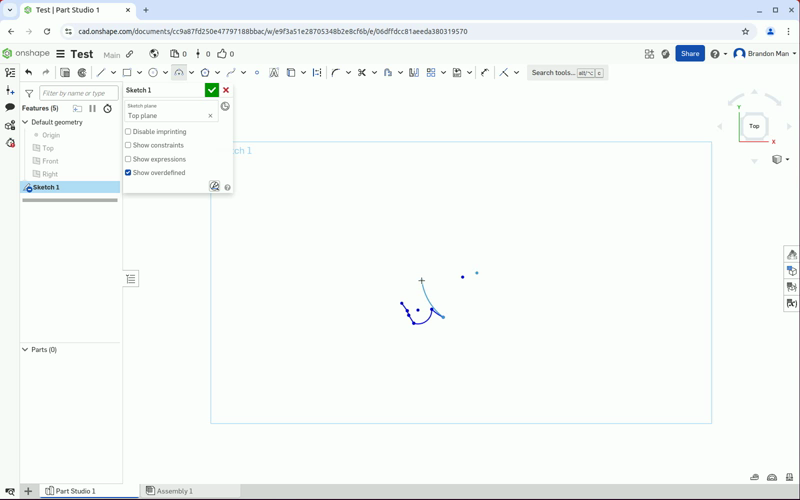
mouse_move(363, 338)
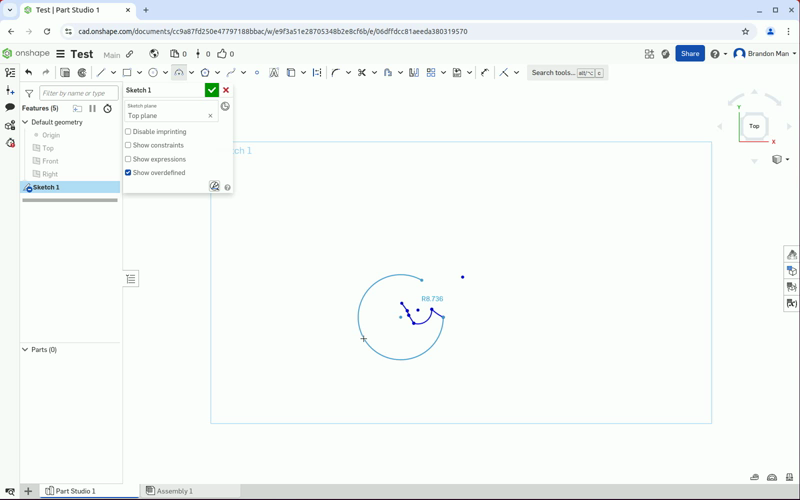
click(363, 338)
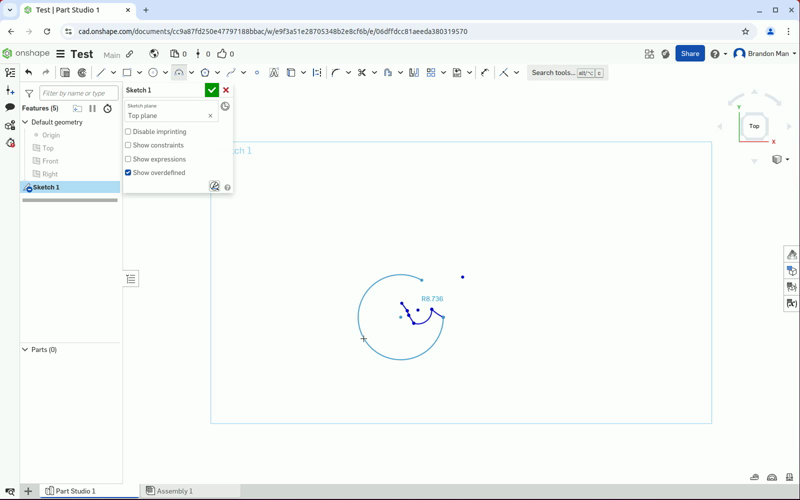
key_up(shift)
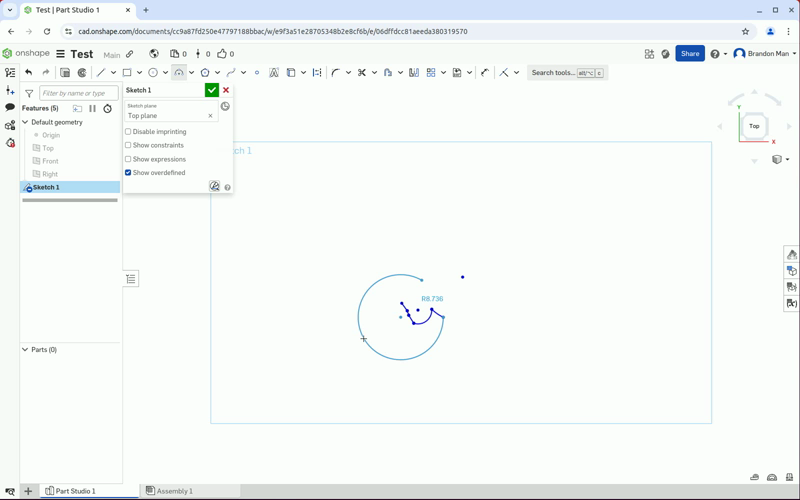
mouse_move(421, 280)
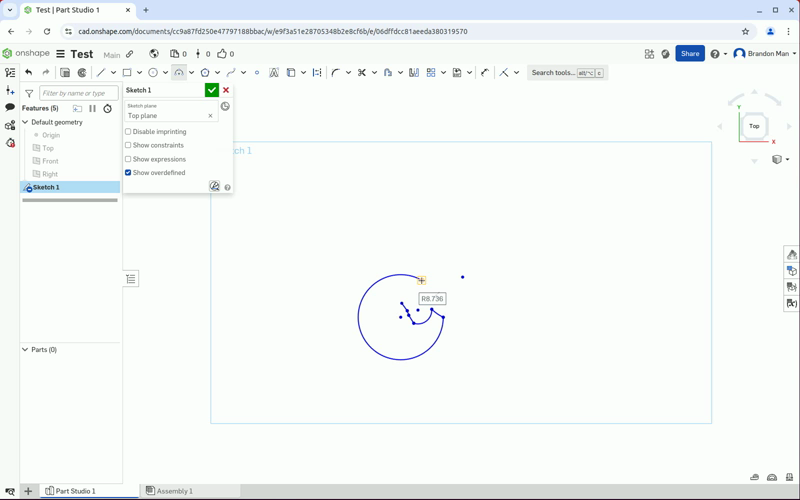
click(421, 280)
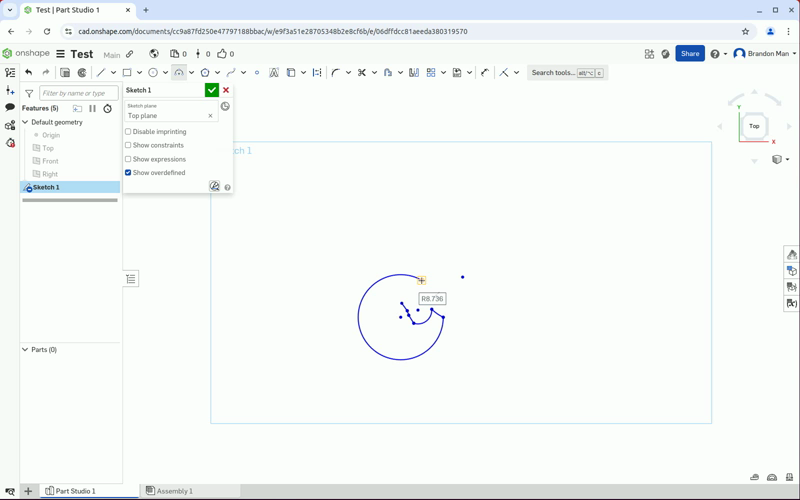
key_down(shift)
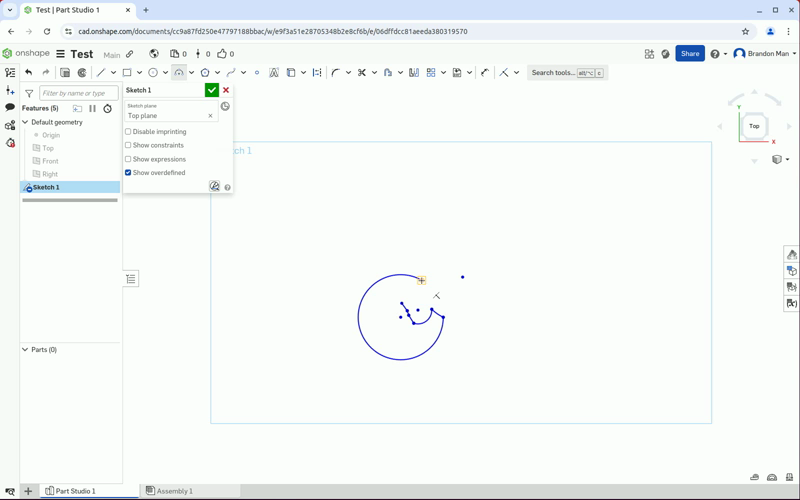
mouse_move(422, 294)
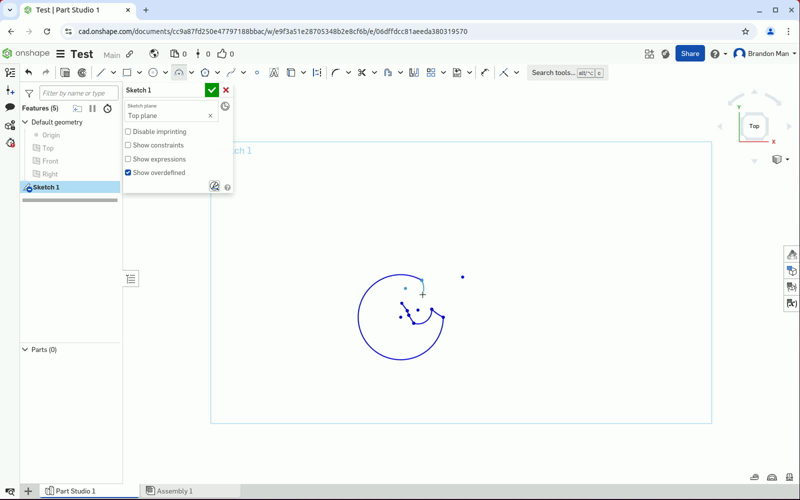
click(422, 294)
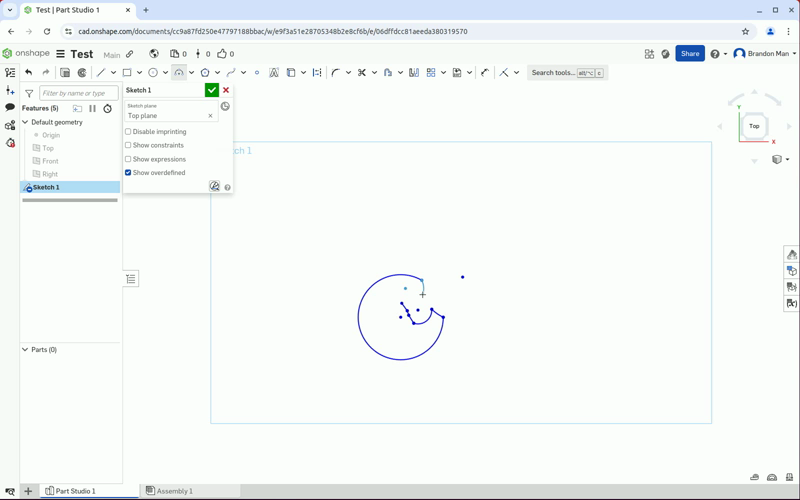
mouse_move(421, 287)
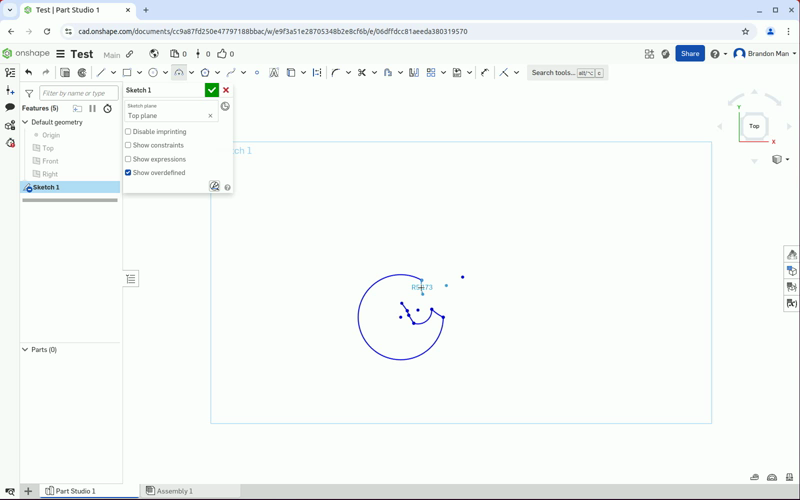
click(421, 287)
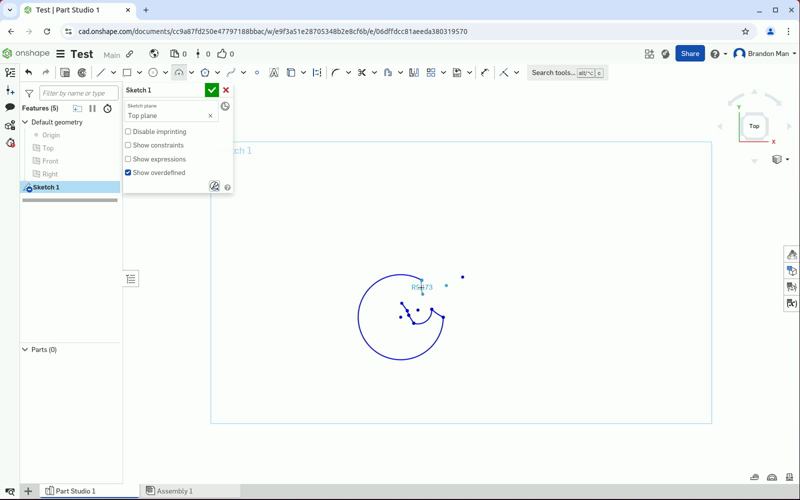
key_up(shift)
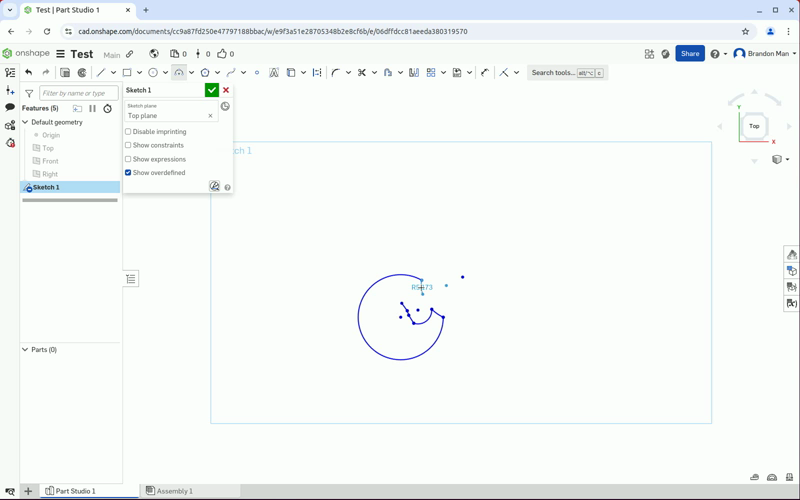
mouse_move(422, 294)
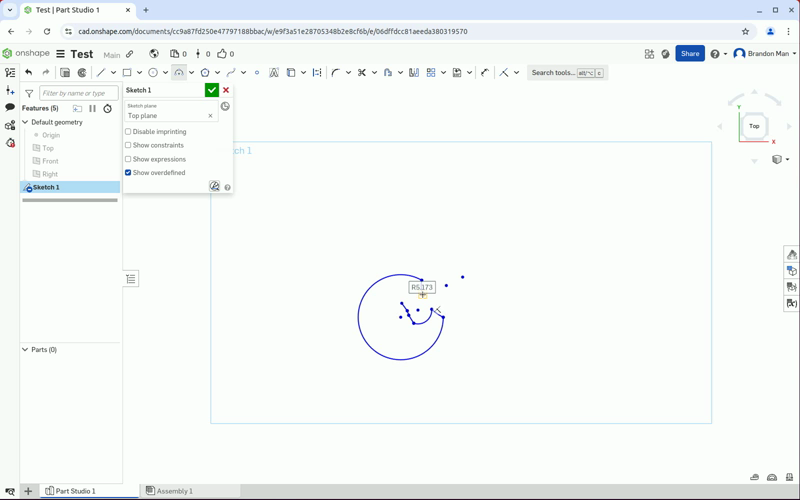
click(422, 294)
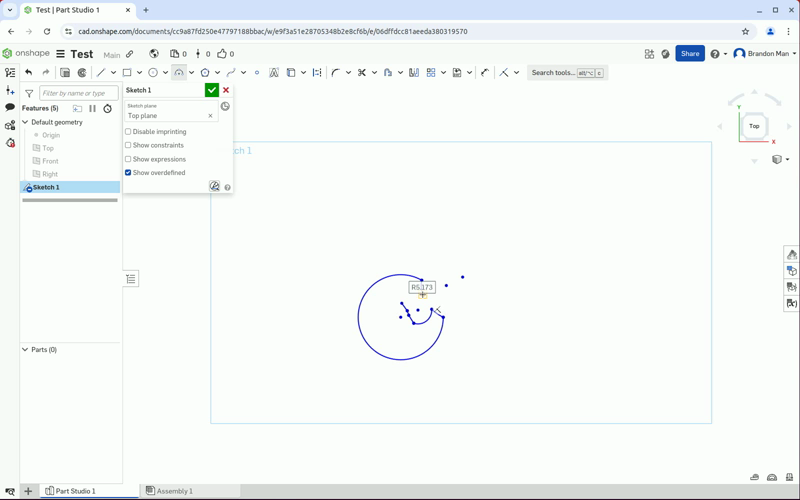
mouse_move(401, 303)
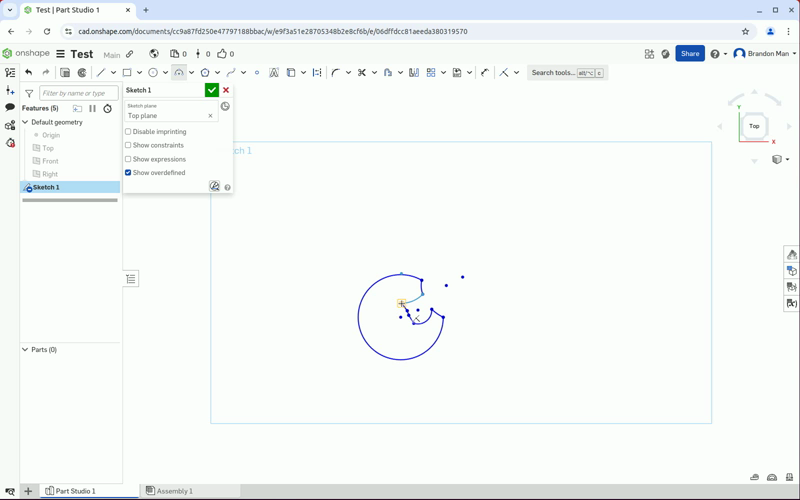
click(401, 303)
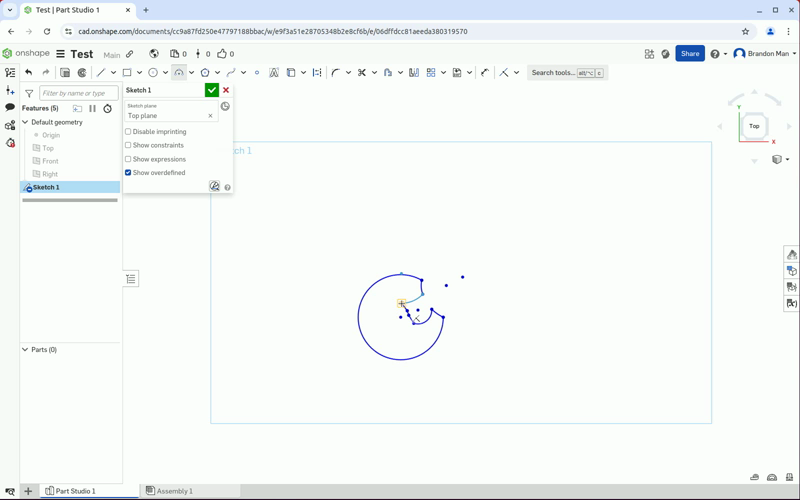
key_down(shift)
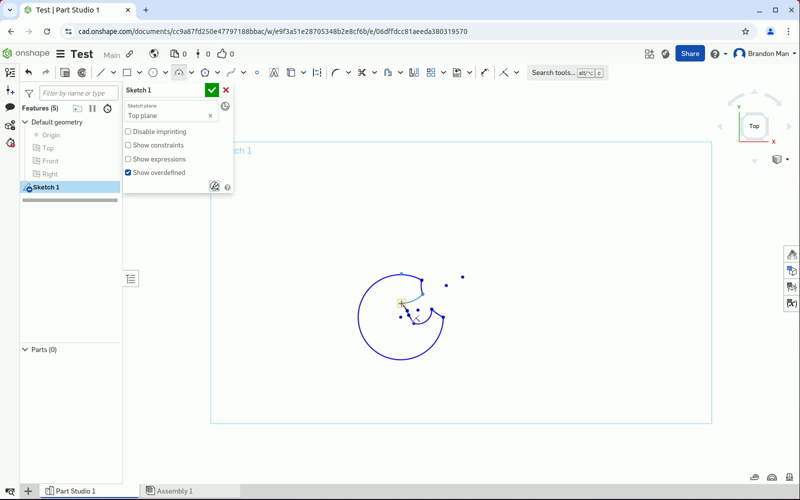
mouse_move(410, 293)
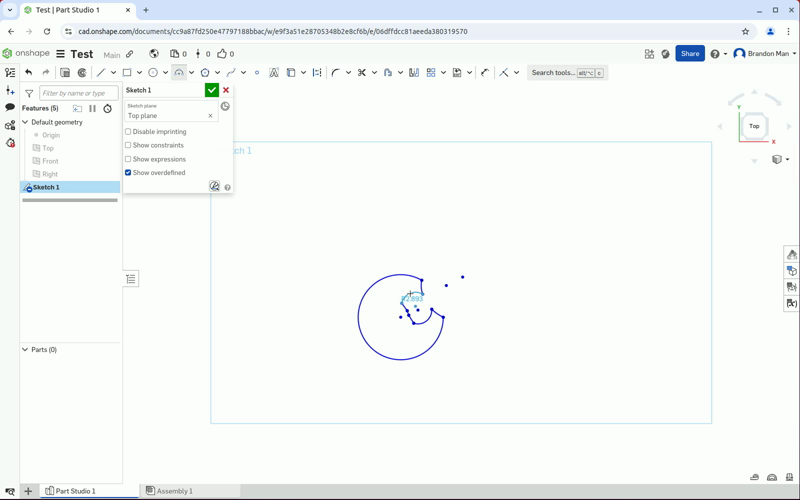
click(410, 293)
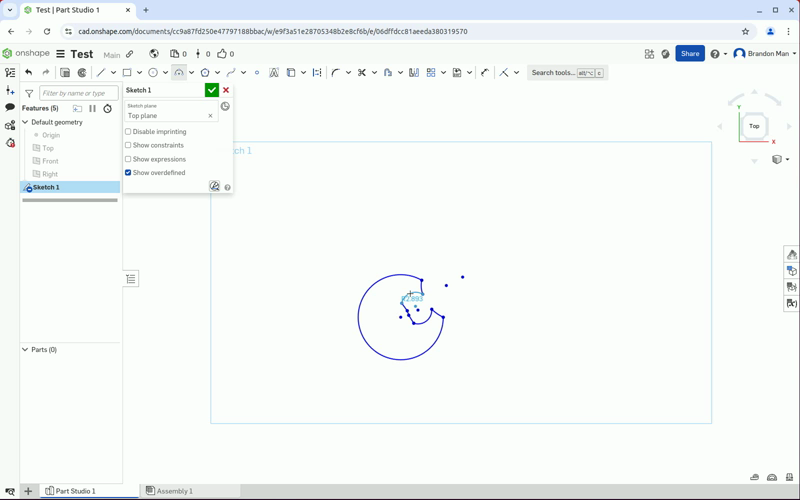
key_up(shift)
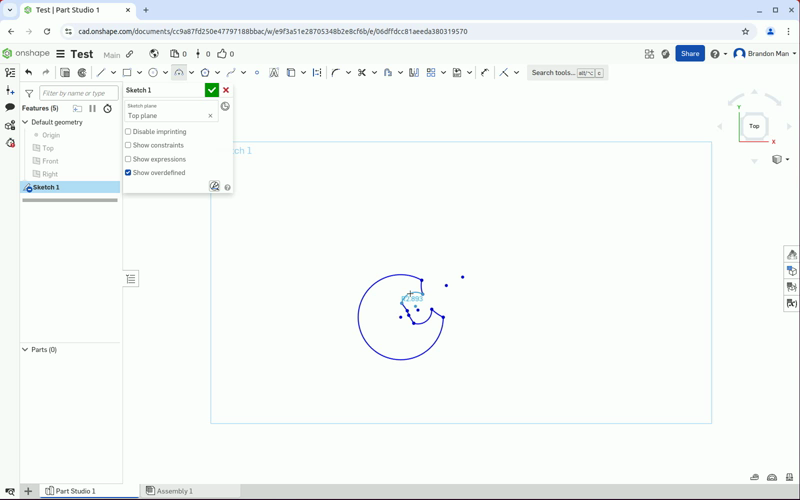
key(esc)
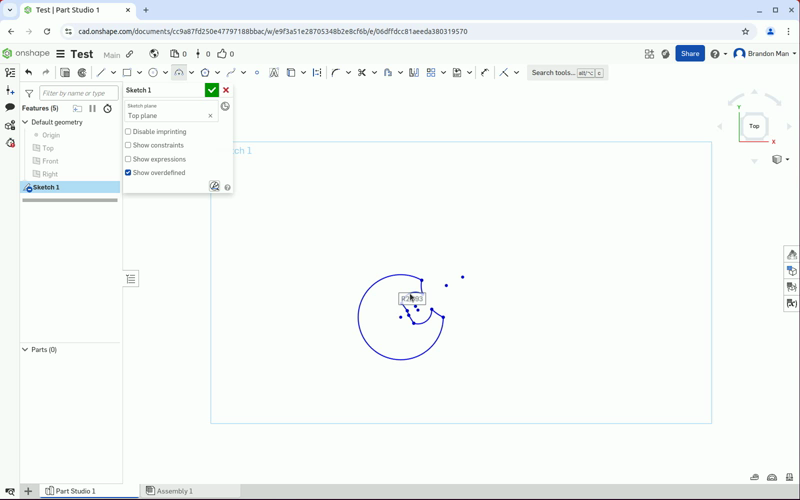
key(a)
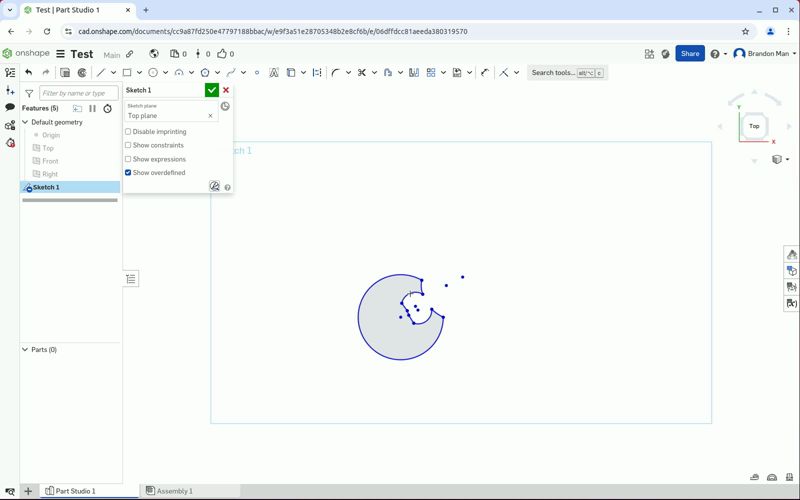
key_down(shift)
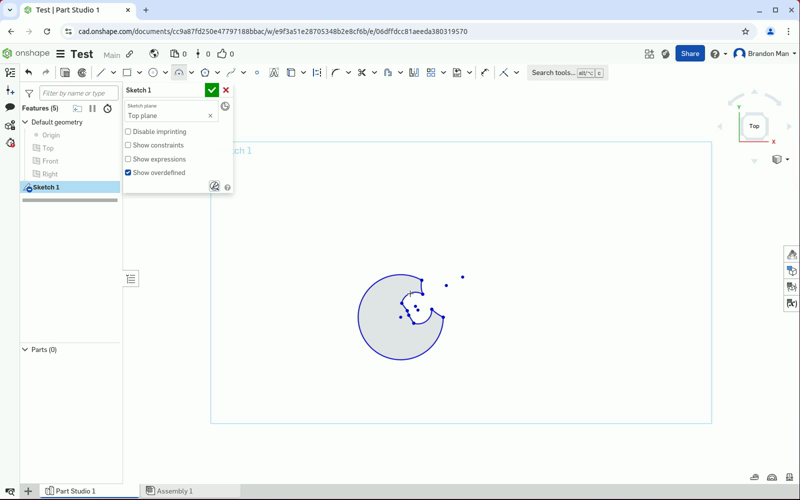
mouse_move(381, 310)
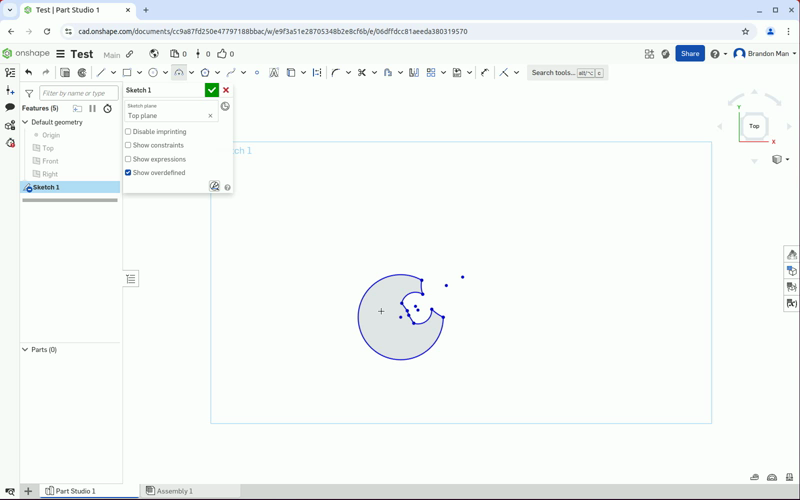
click(381, 310)
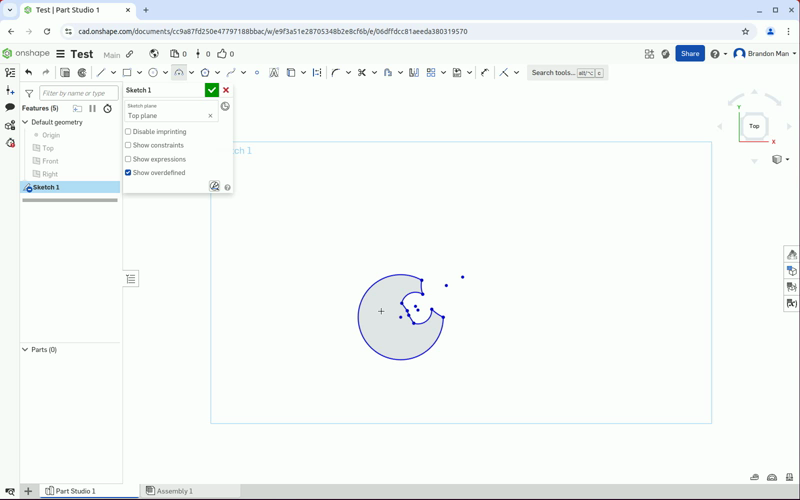
key_up(shift)
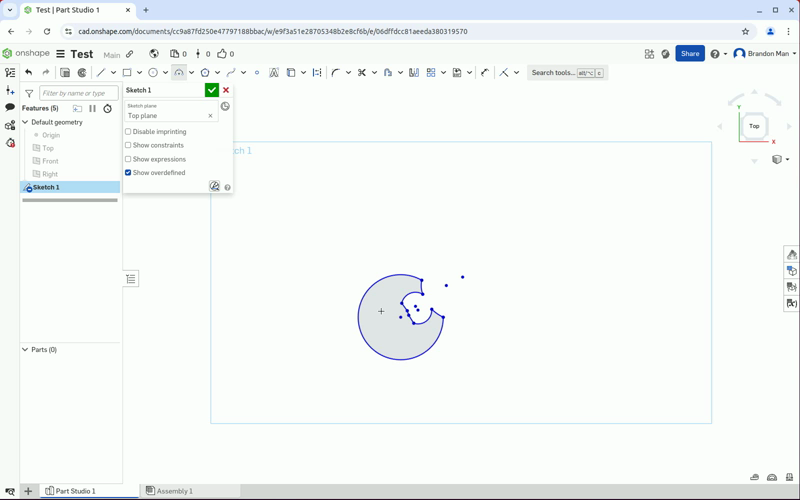
key_down(shift)
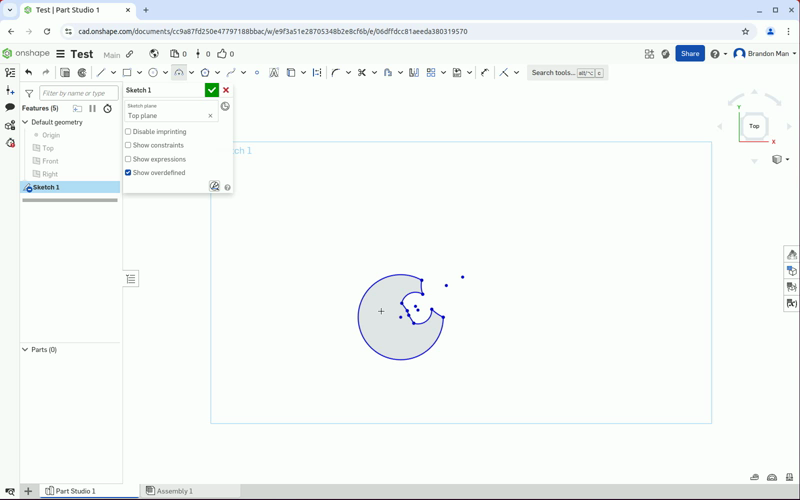
mouse_move(397, 339)
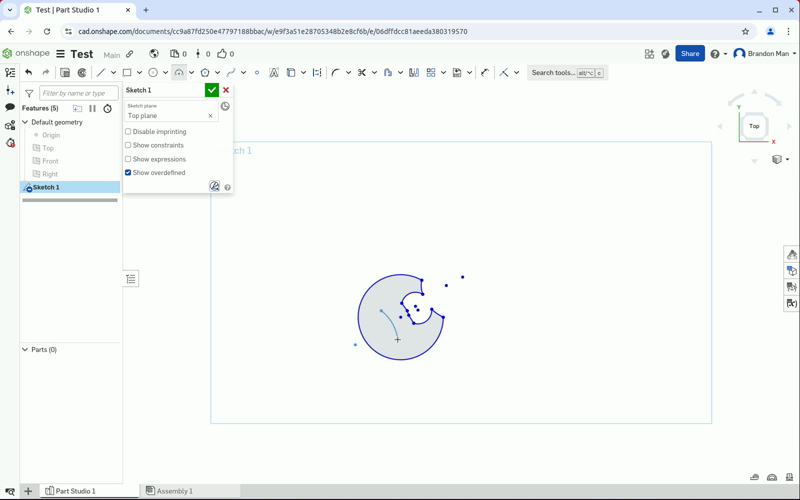
click(397, 339)
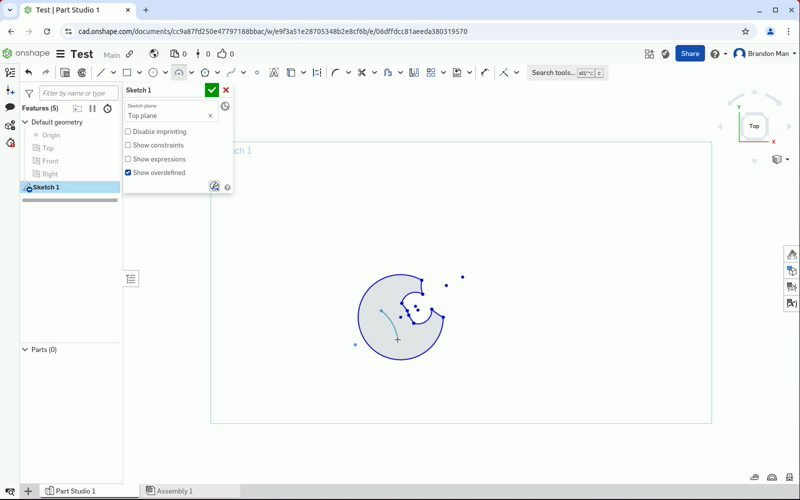
mouse_move(376, 332)
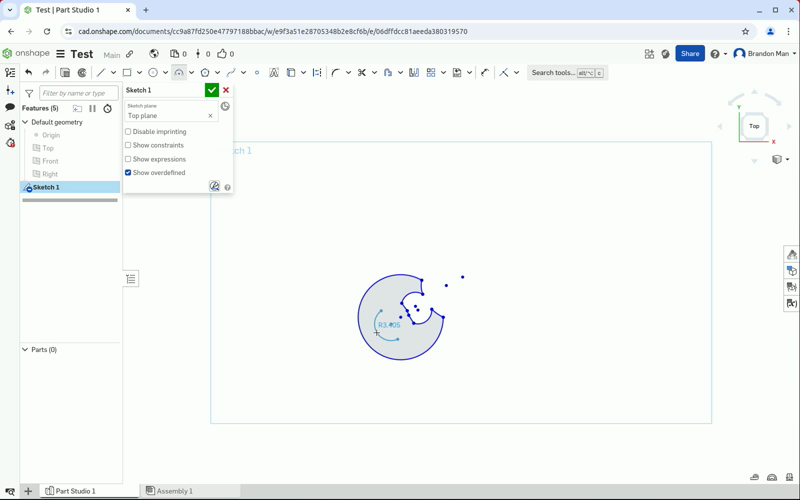
click(376, 332)
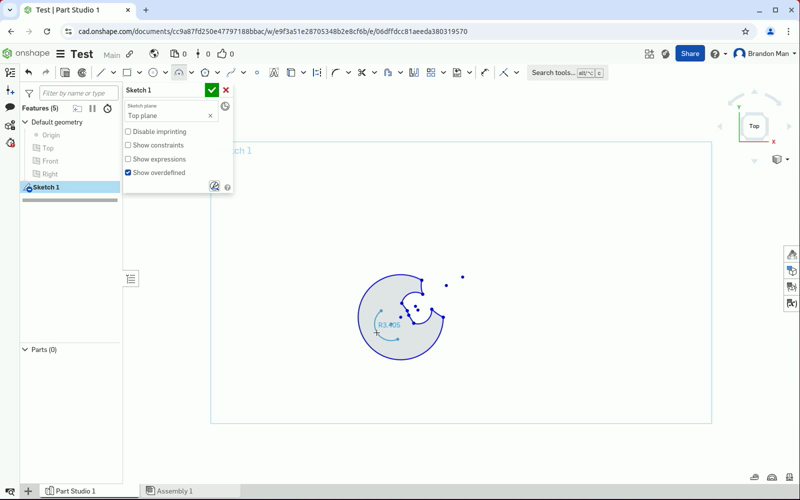
key_up(shift)
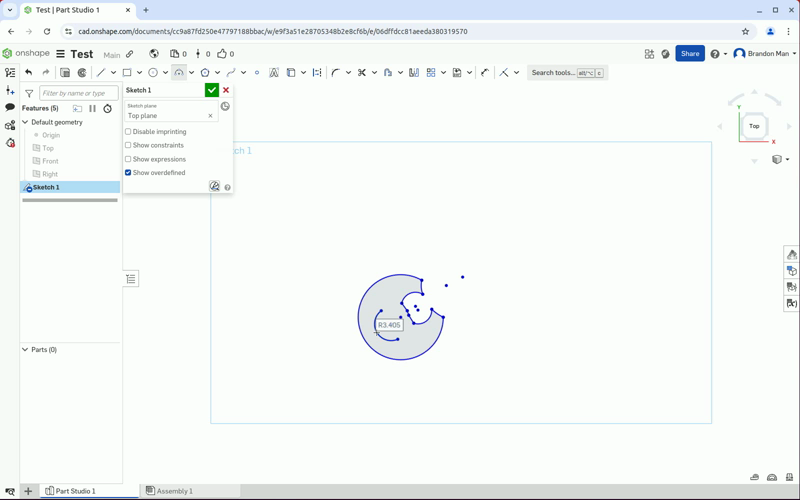
key(esc)
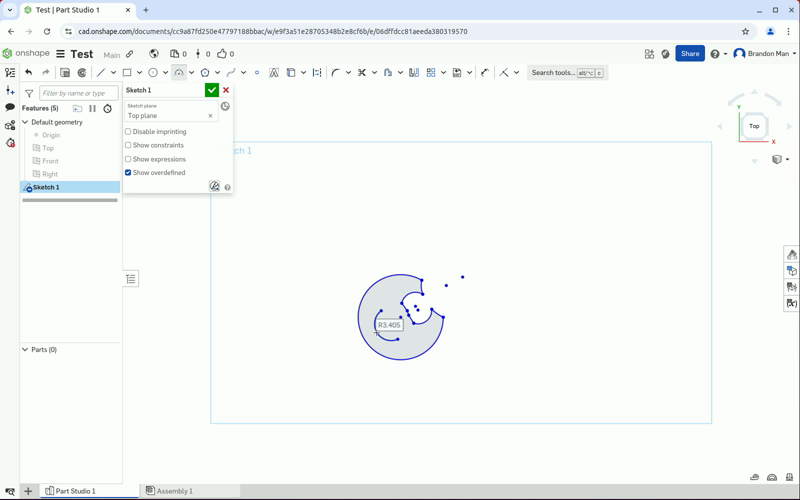
key(l)
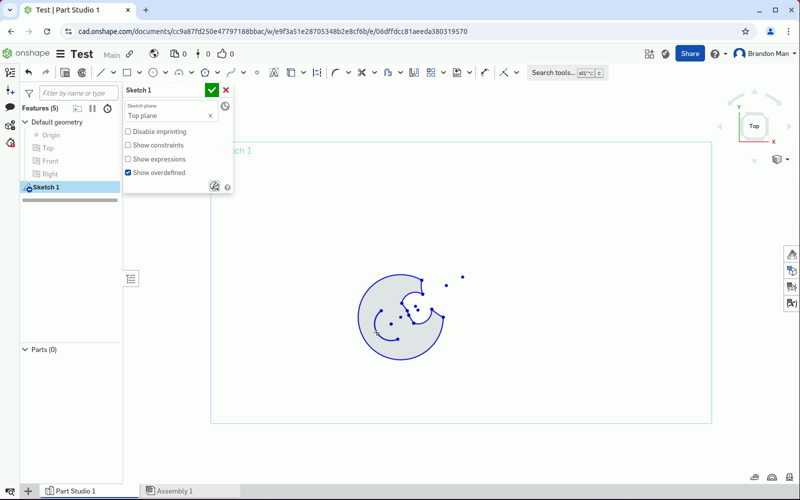
mouse_move(397, 339)
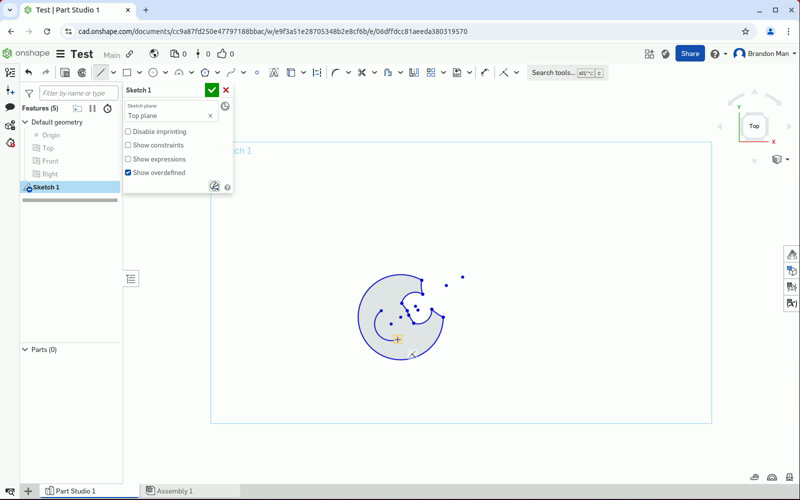
click(397, 339)
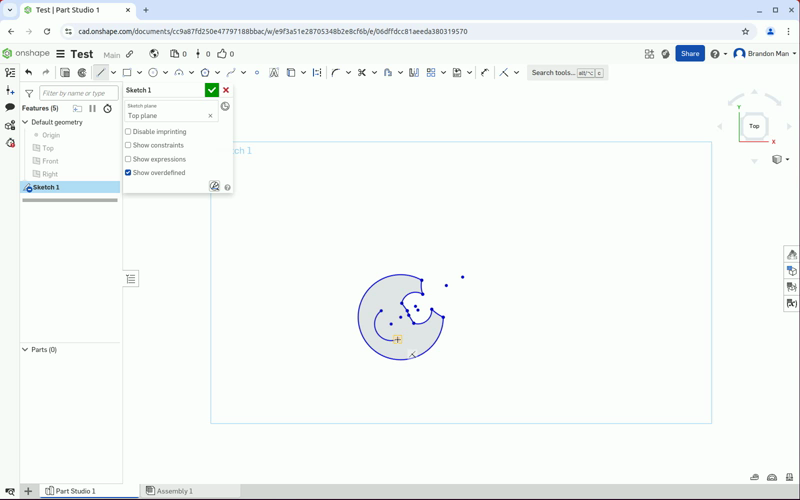
mouse_move(427, 339)
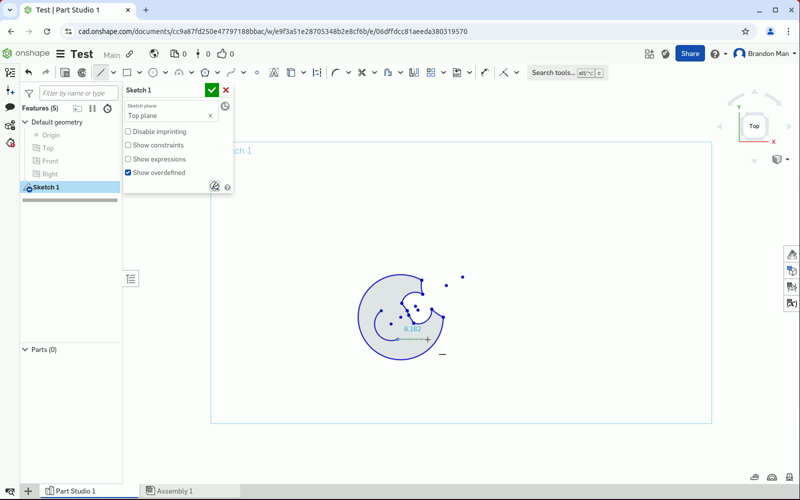
key_down(shift)
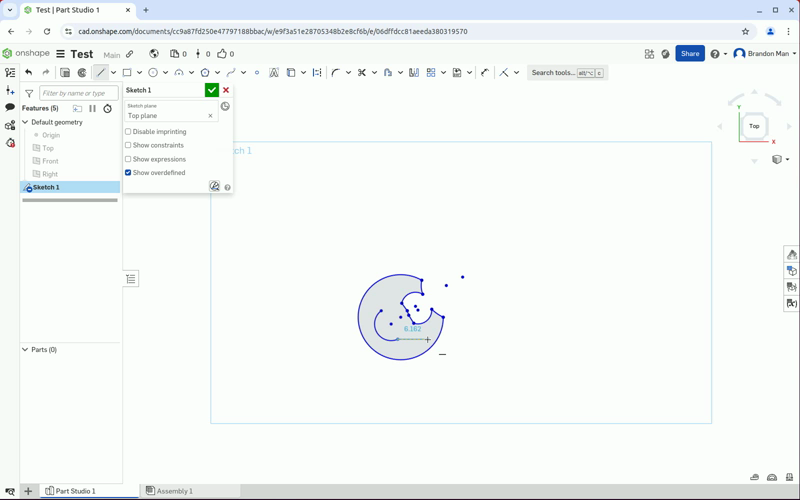
mouse_move(381, 310)
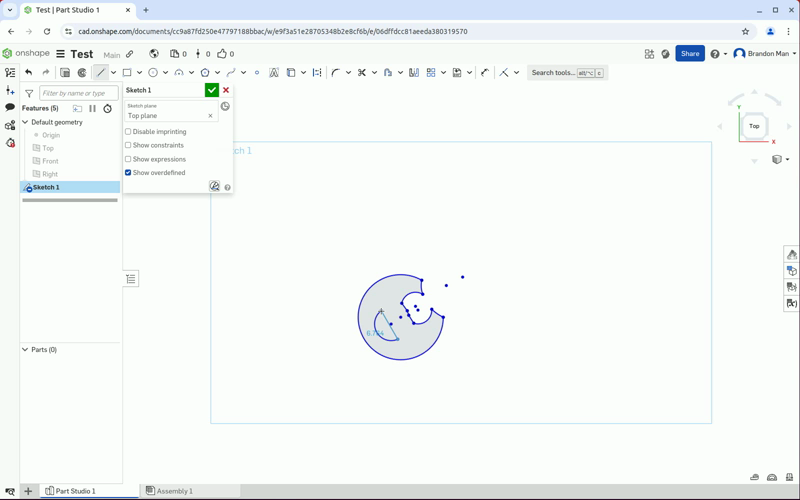
key_up(shift)
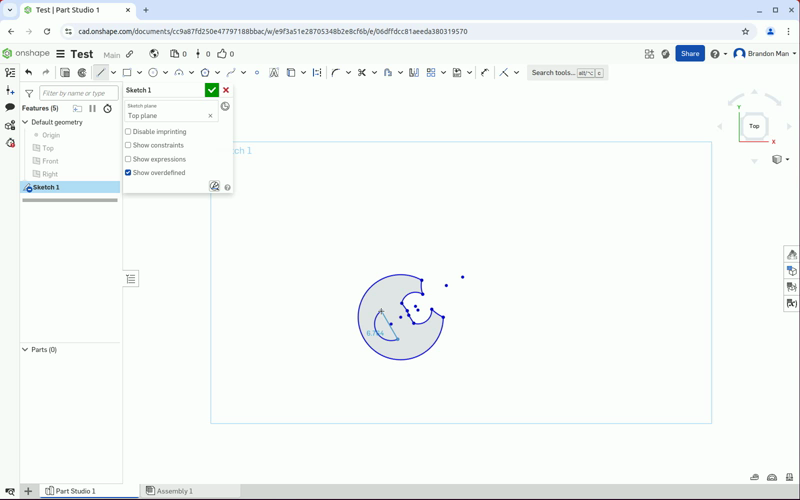
click(381, 310)
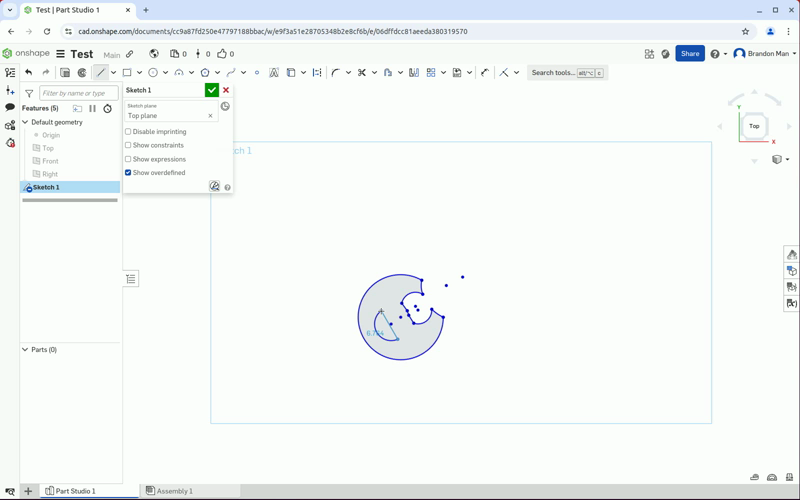
key(esc)
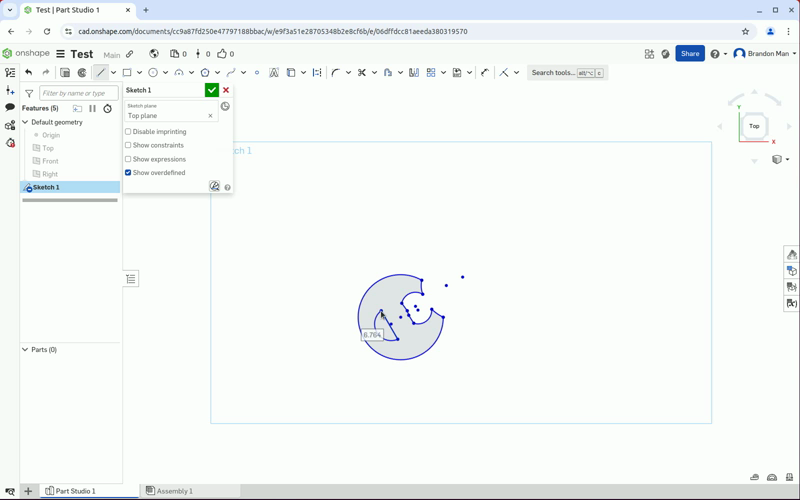
mouse_move(366, 333)
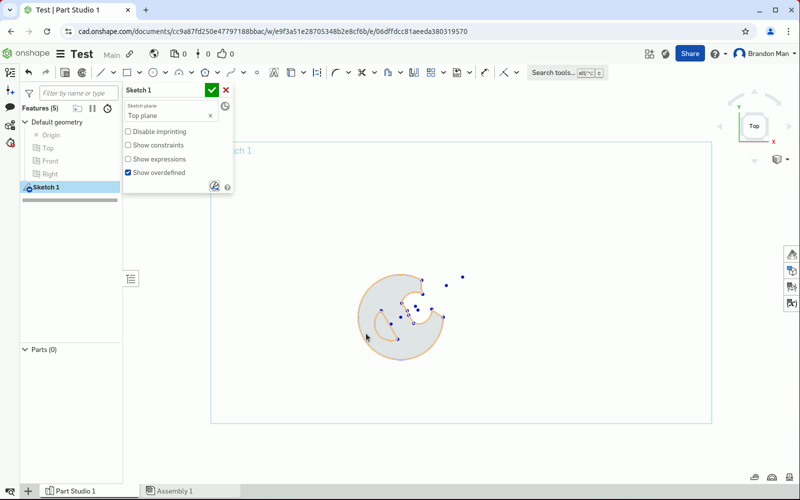
click(366, 333)
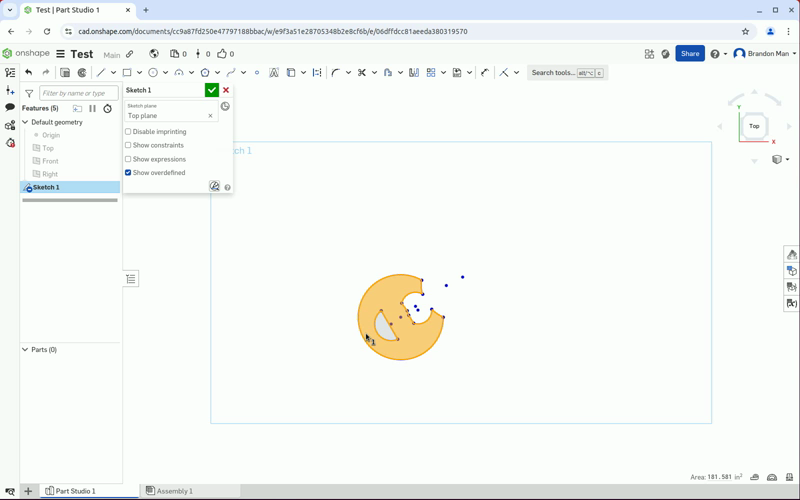
mouse_move(73, 352)
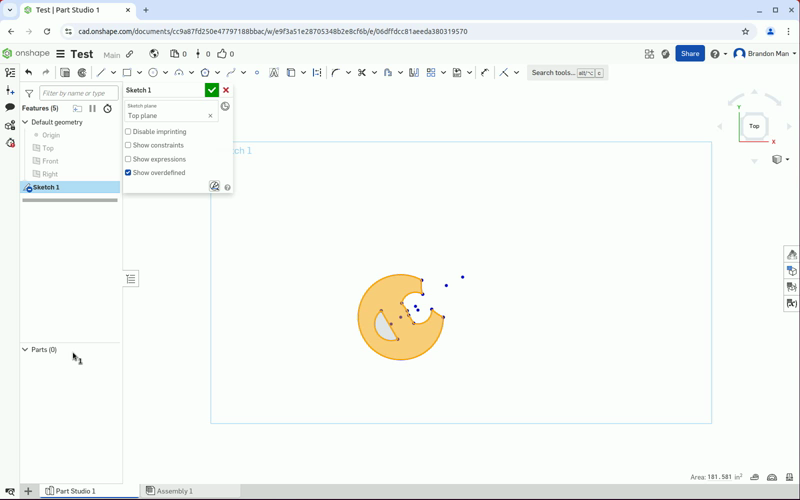
key(shift+y)
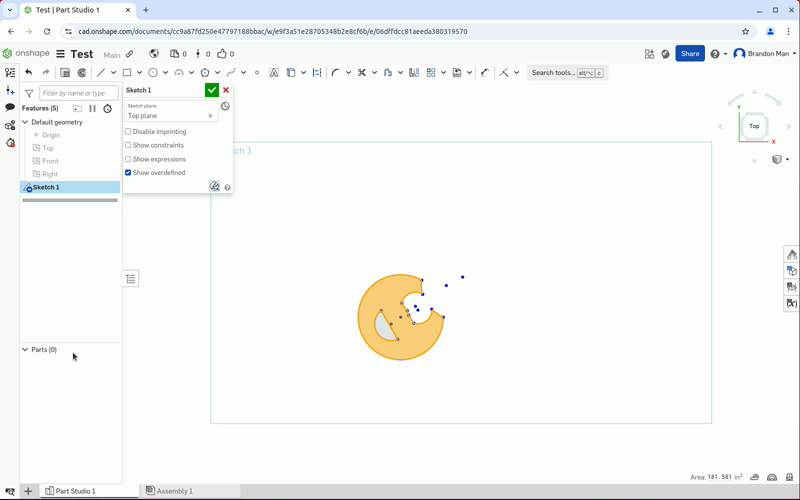
key(shift+e)
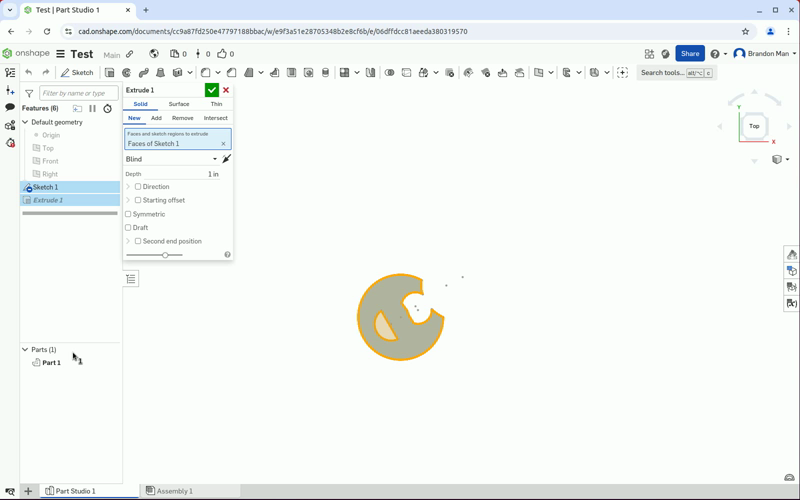
mouse_move(143, 106)
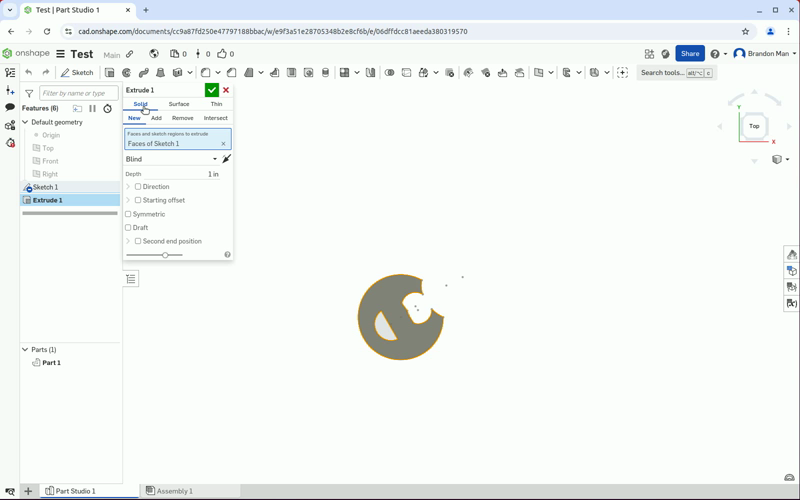
click(143, 106)
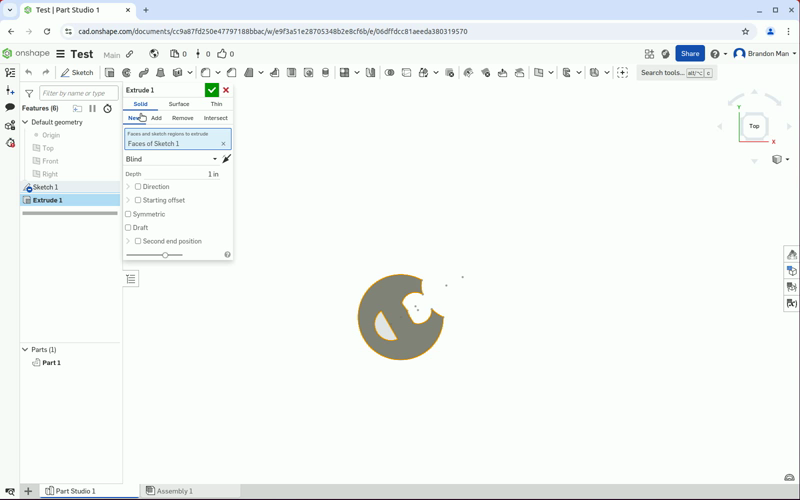
mouse_move(137, 120)
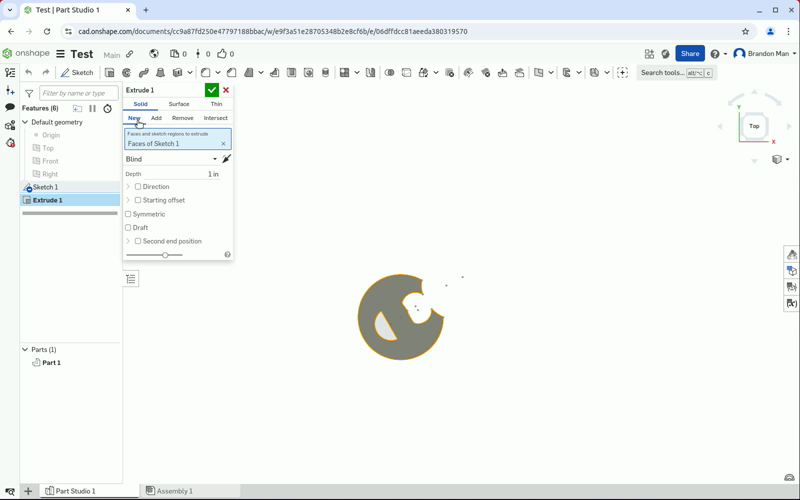
click(137, 120)
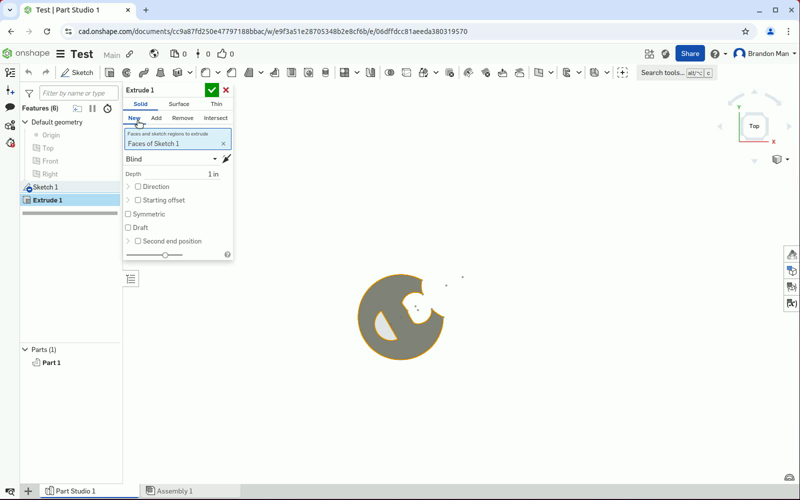
key(tab, 4)
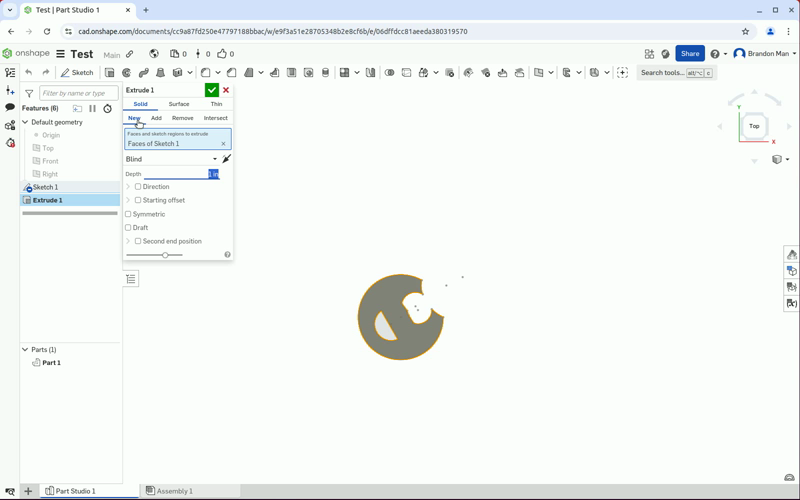
text(4.333)
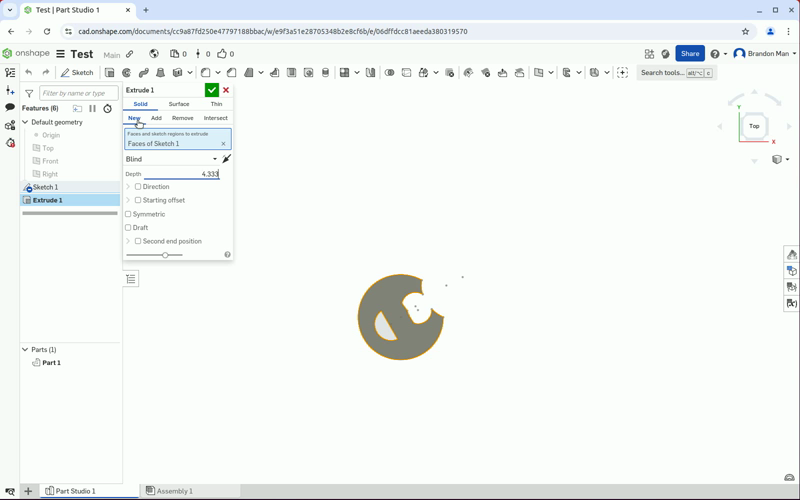
key(enter)
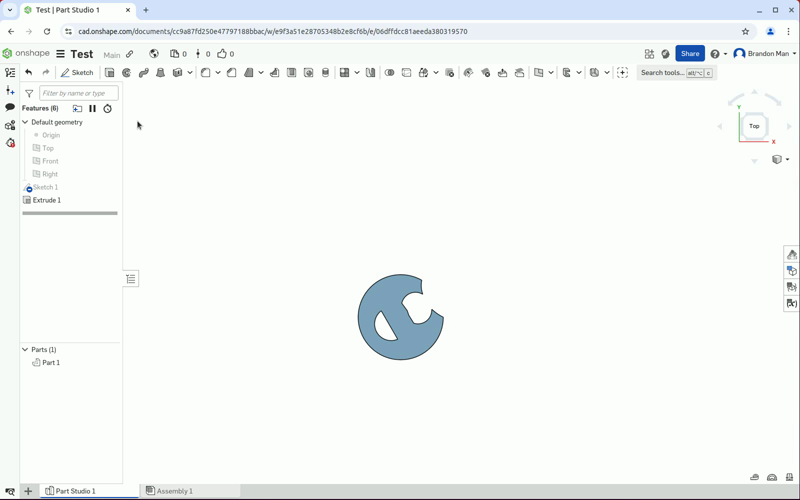
key(shift+h)
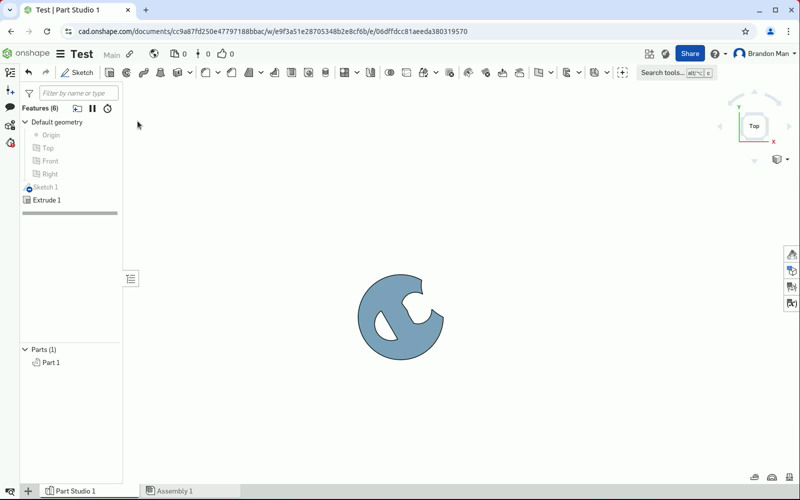
key(shift+h)
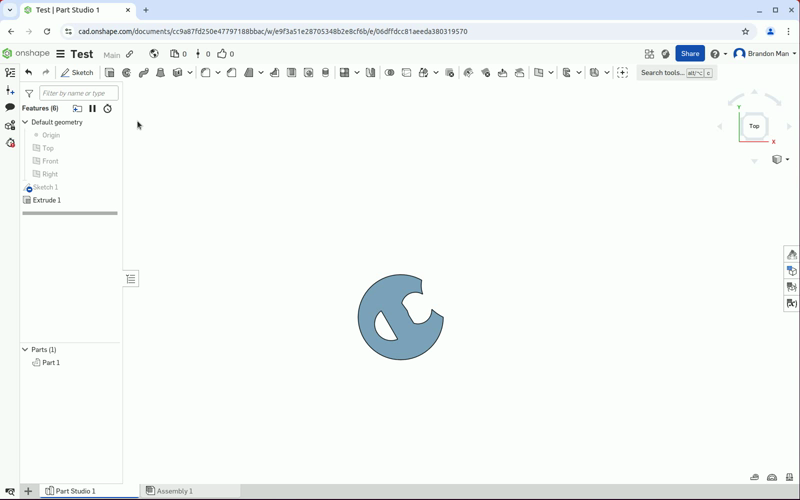
mouse_move(73, 189)
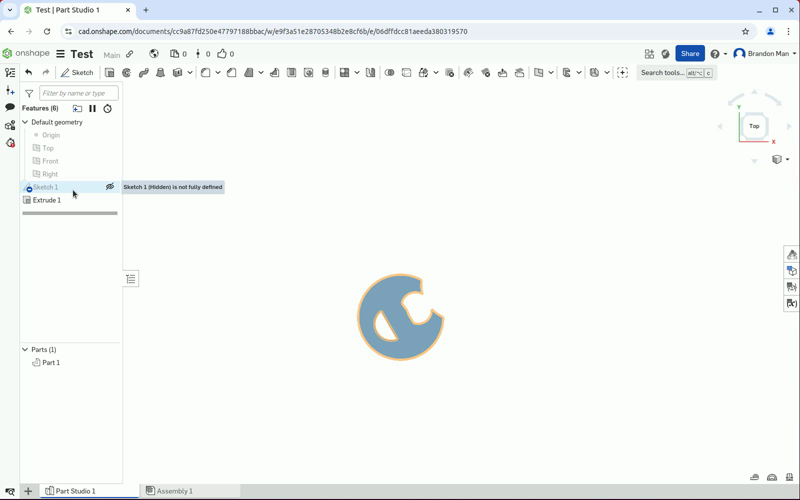
click(73, 189)
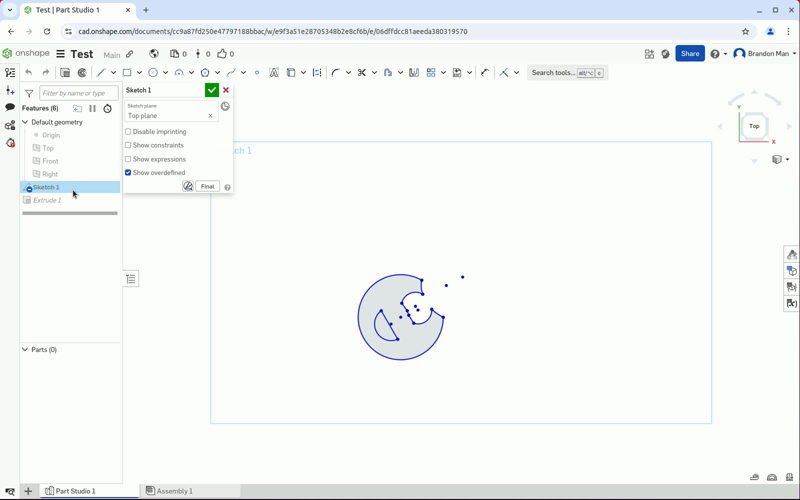
mouse_move(229, 92)
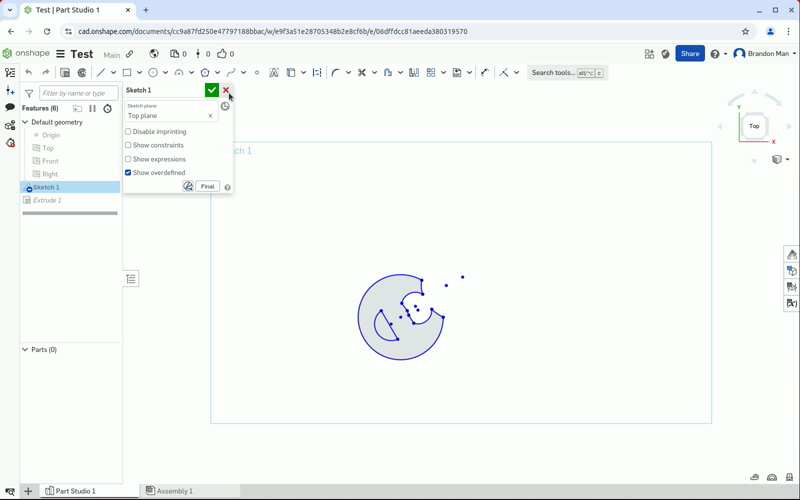
click(229, 92)
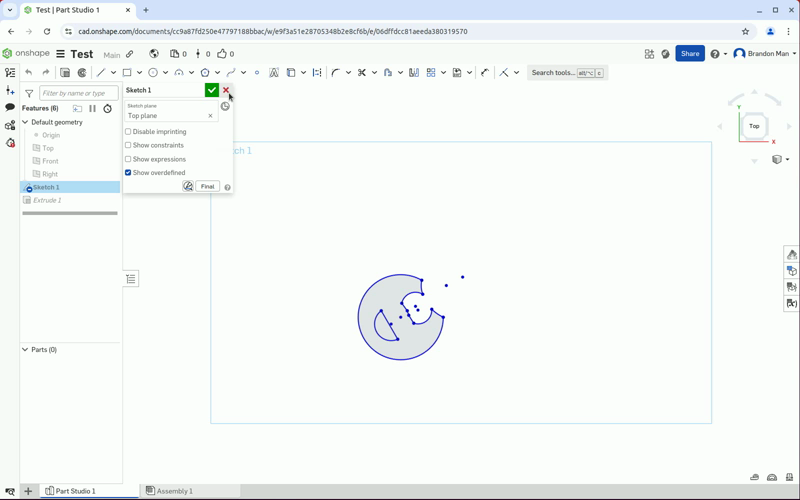
key(shift+s)
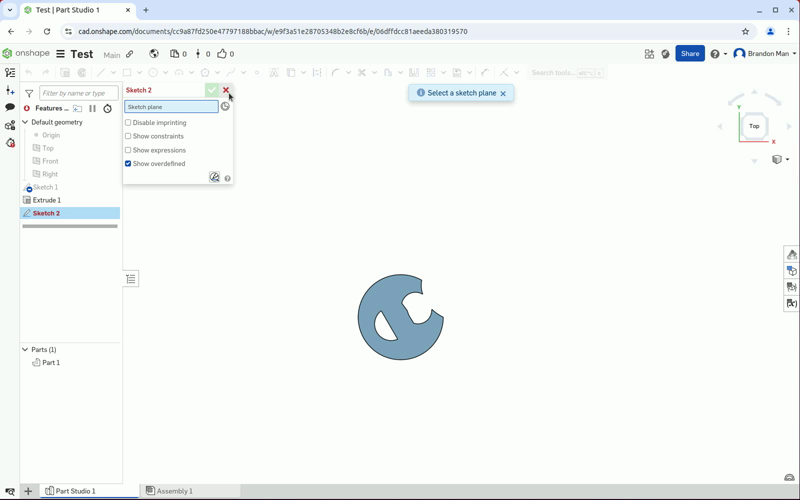
mouse_move(73, 150)
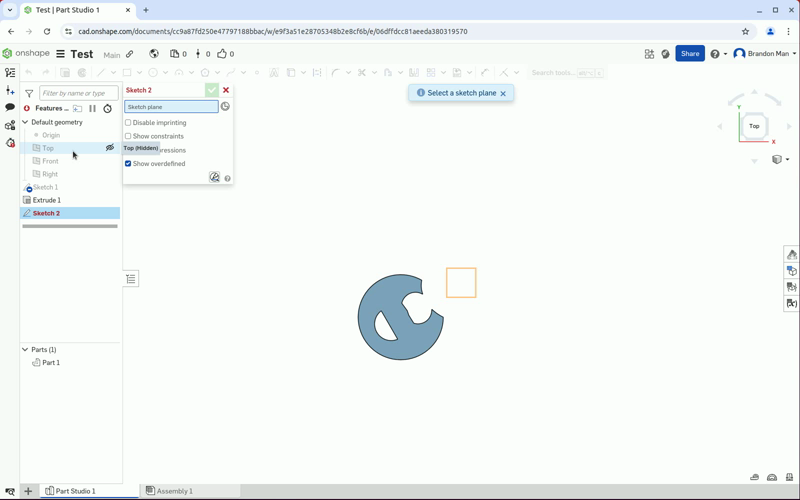
click(73, 150)
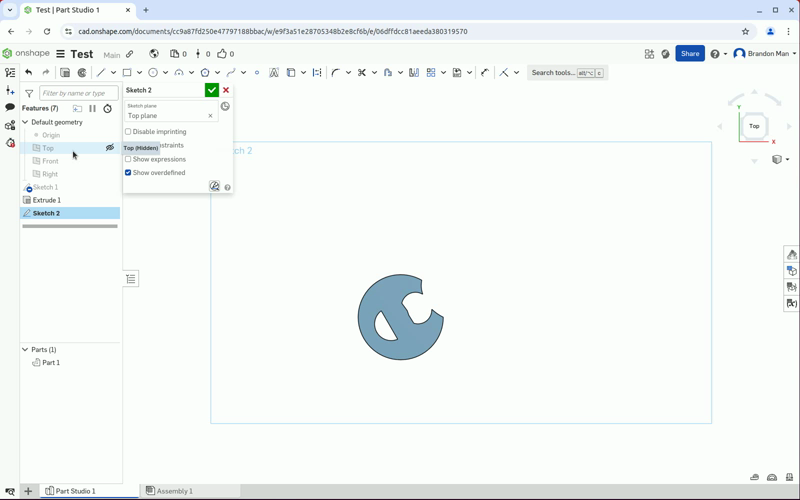
mouse_move(73, 352)
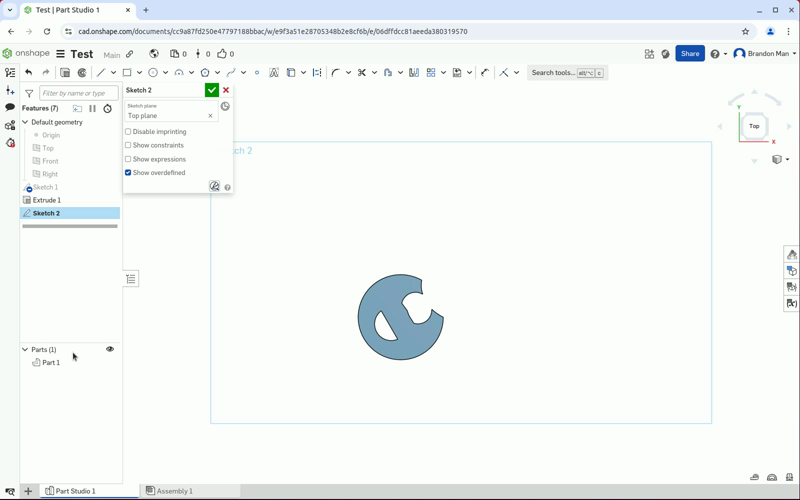
key(y)
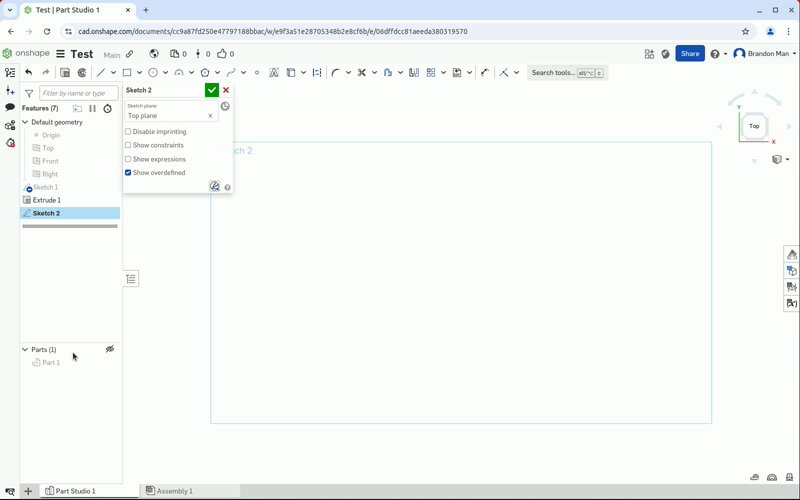
key(a)
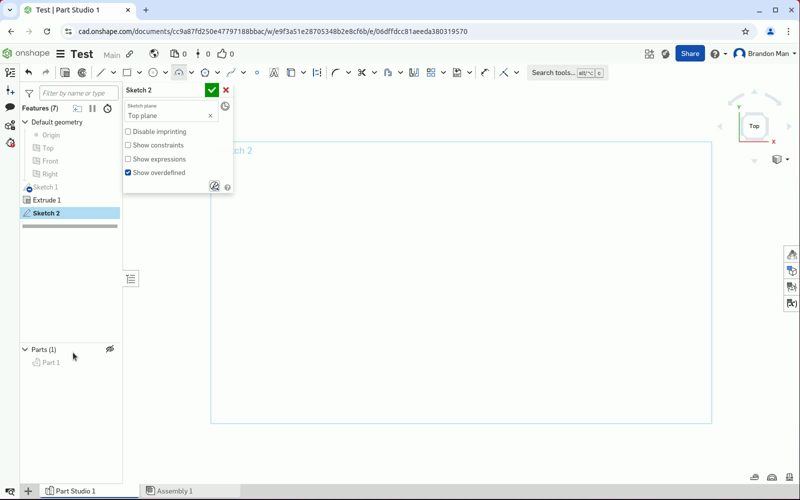
key_down(shift)
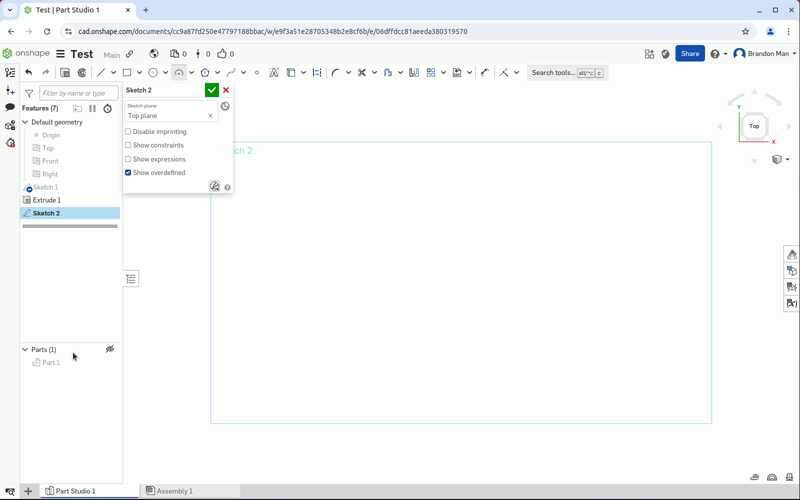
mouse_move(478, 318)
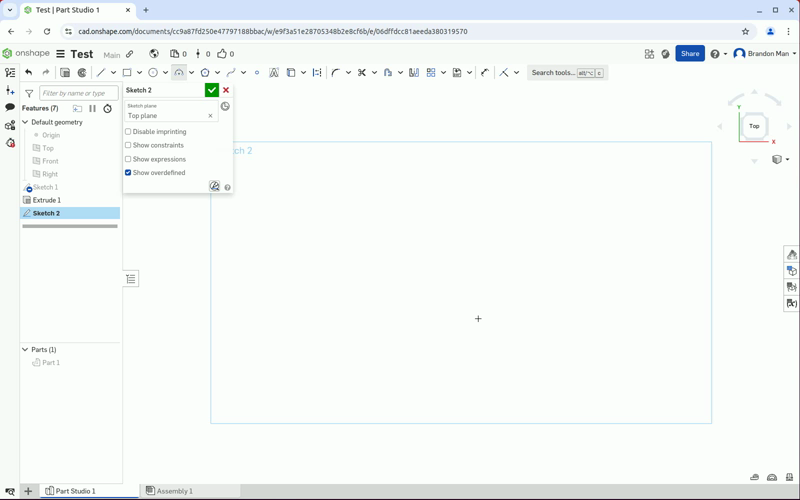
click(478, 318)
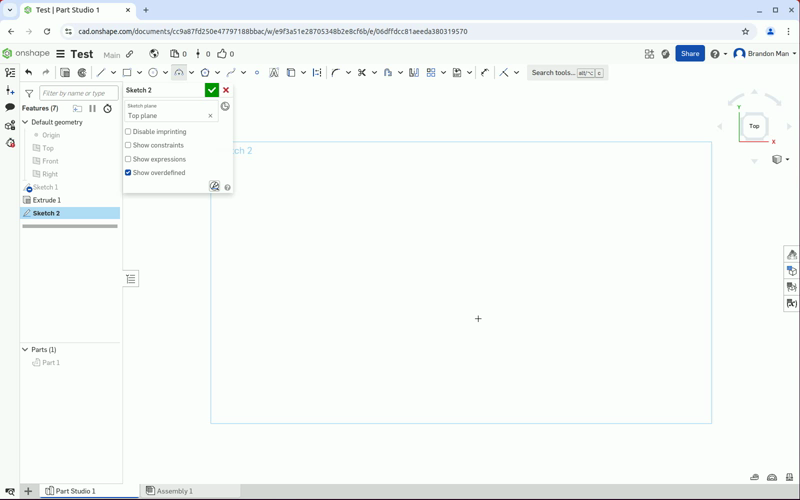
key_up(shift)
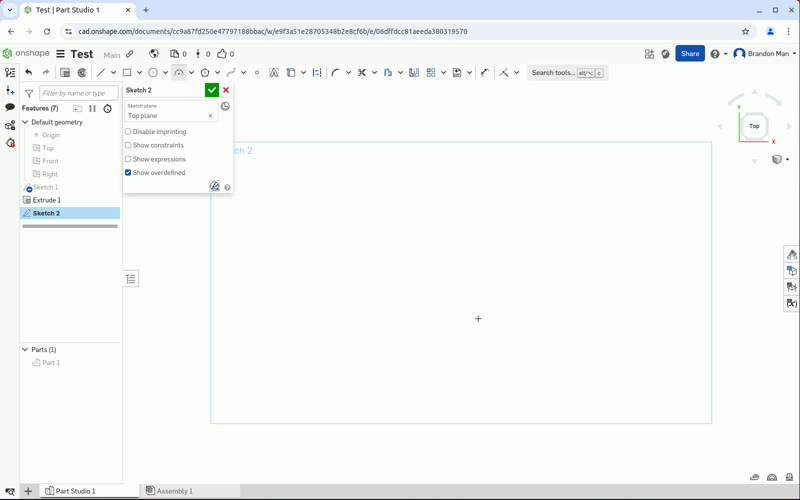
key_down(shift)
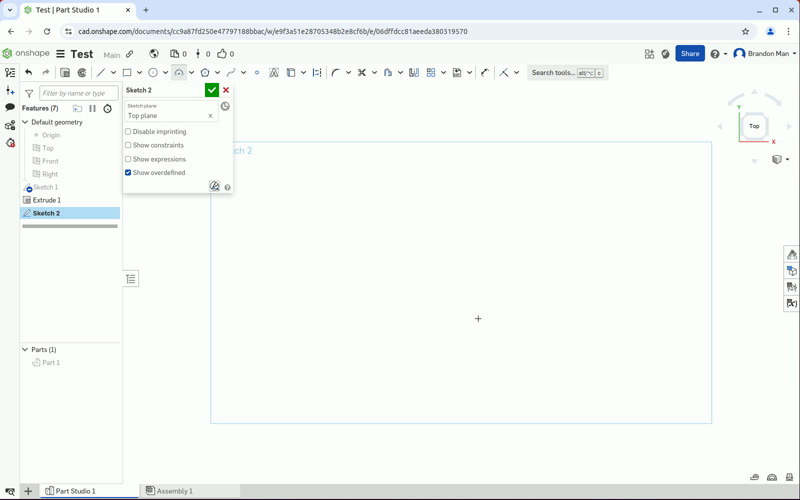
mouse_move(500, 281)
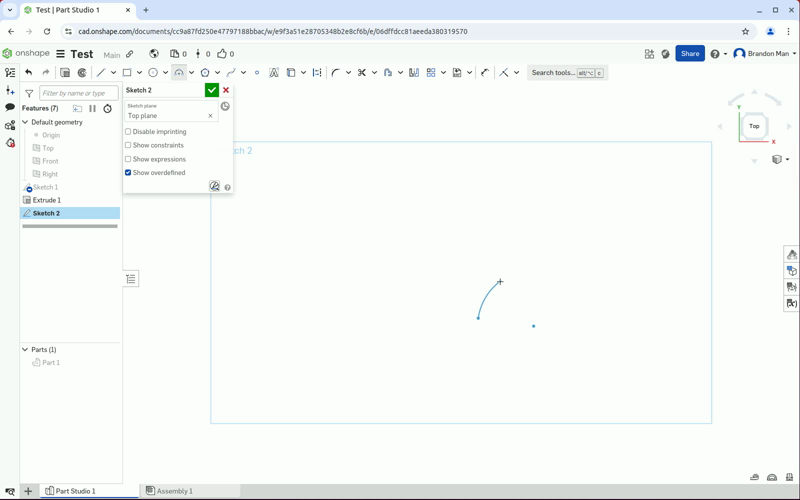
click(500, 281)
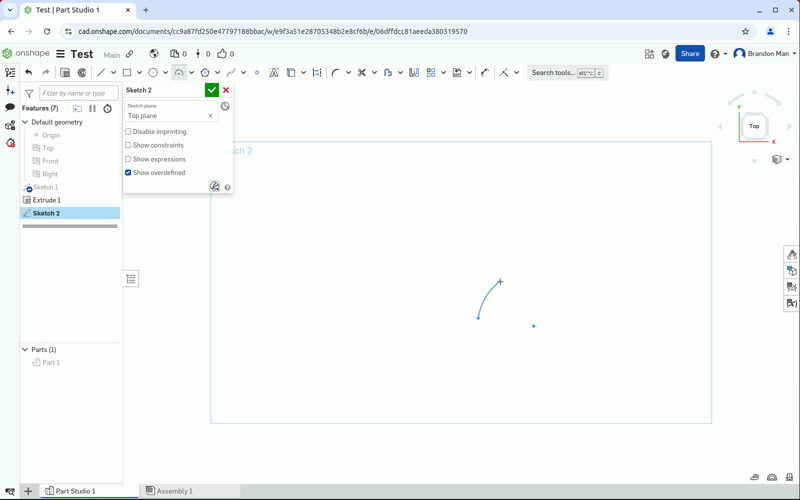
mouse_move(557, 339)
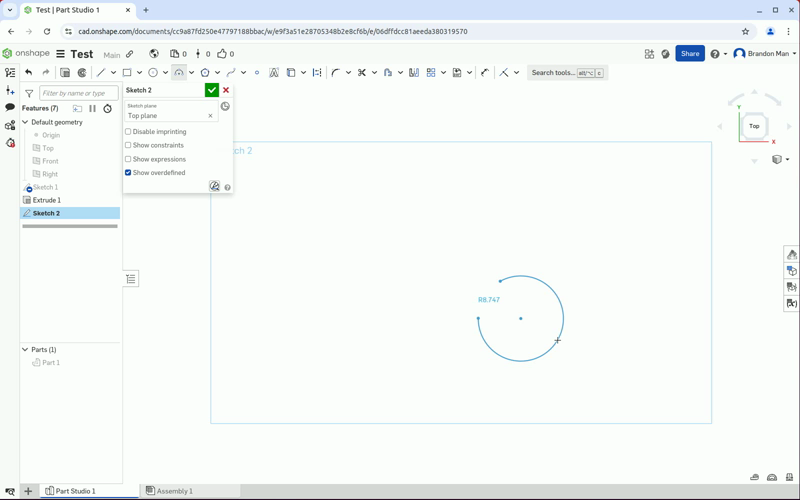
click(557, 339)
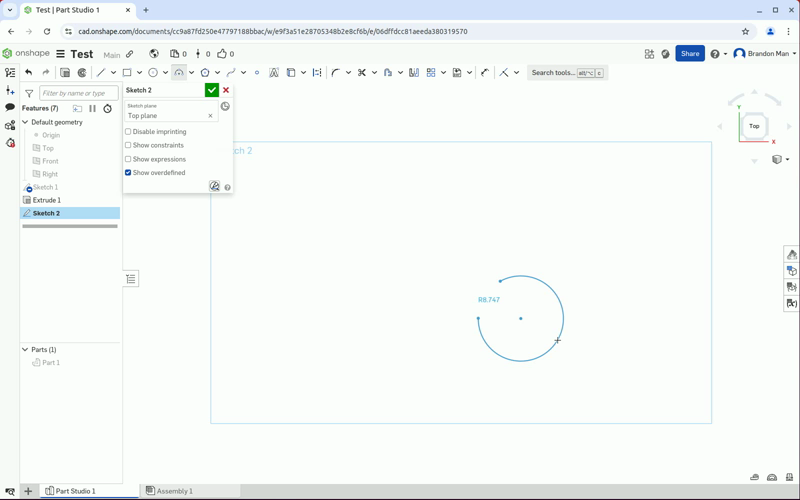
key_up(shift)
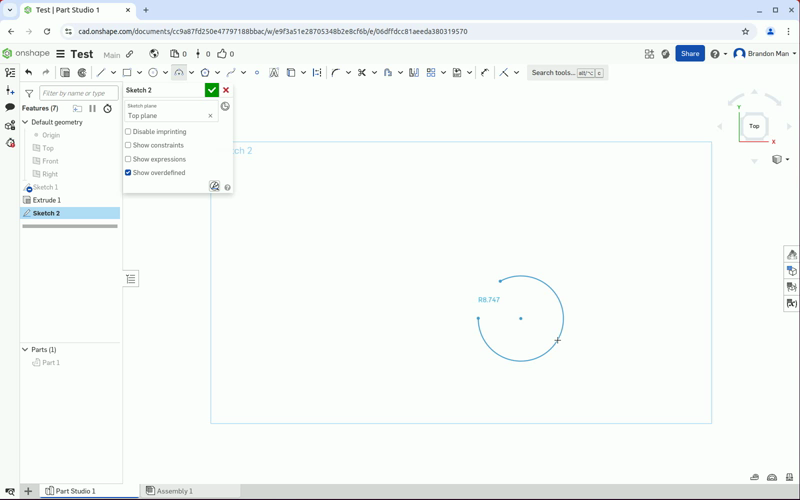
mouse_move(500, 281)
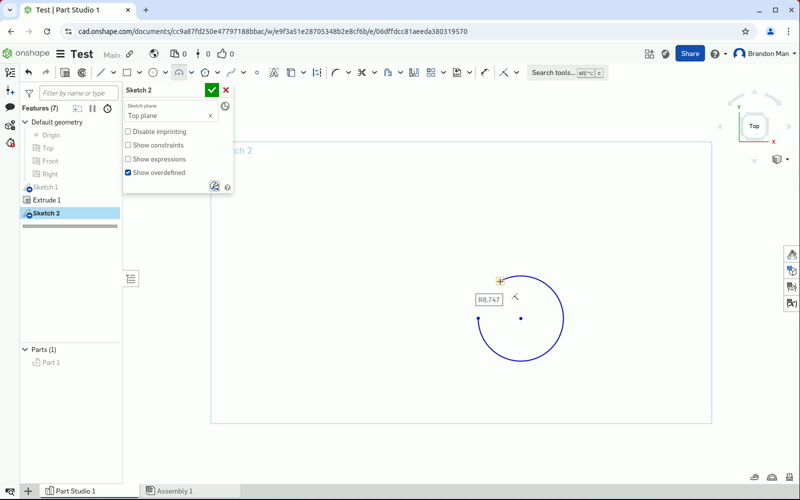
click(500, 281)
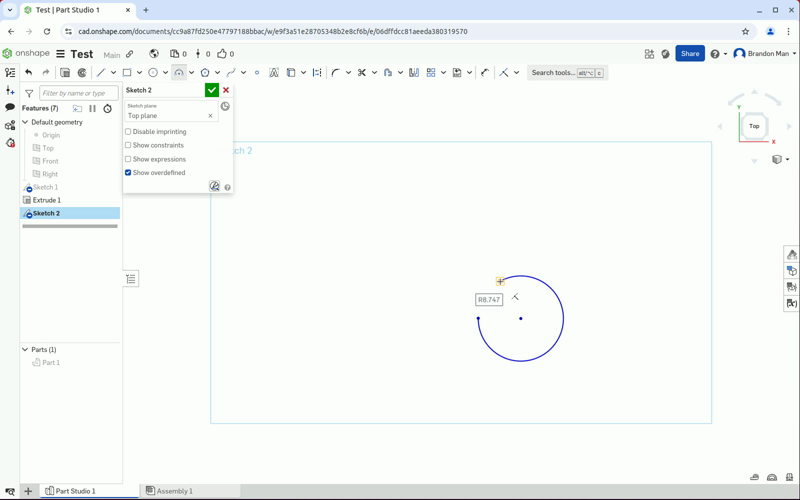
key_down(shift)
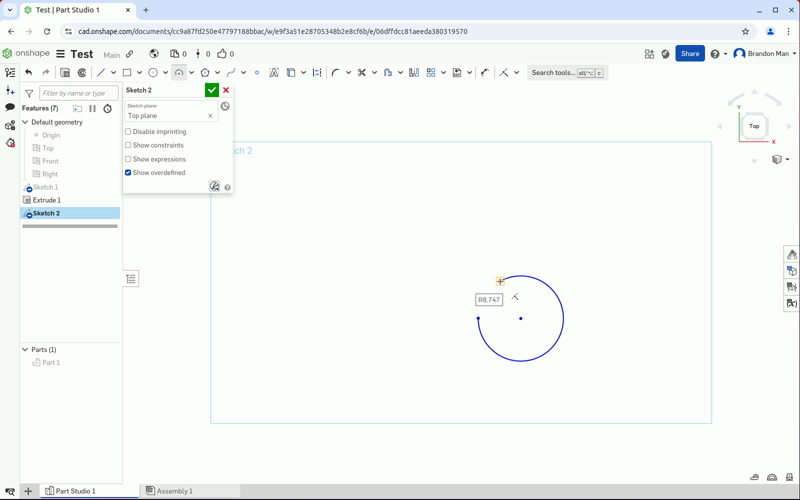
mouse_move(498, 294)
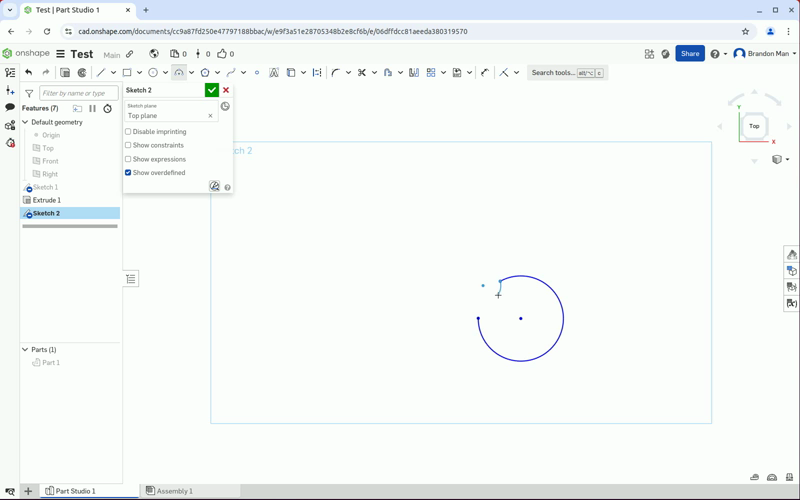
click(498, 294)
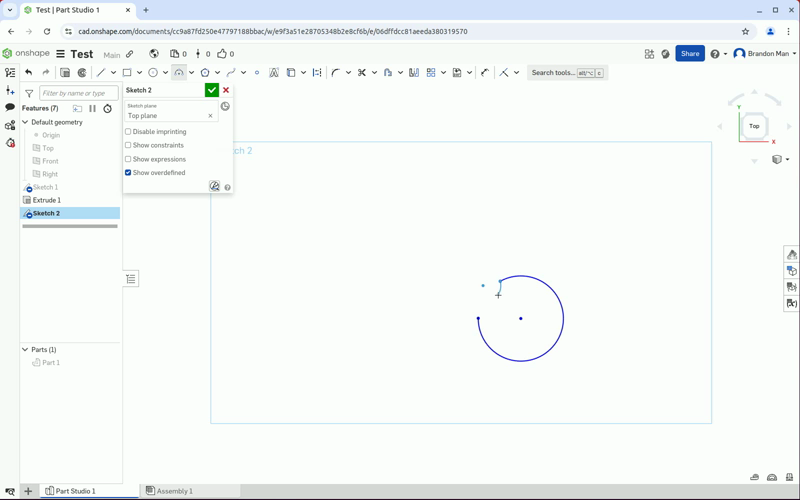
mouse_move(500, 287)
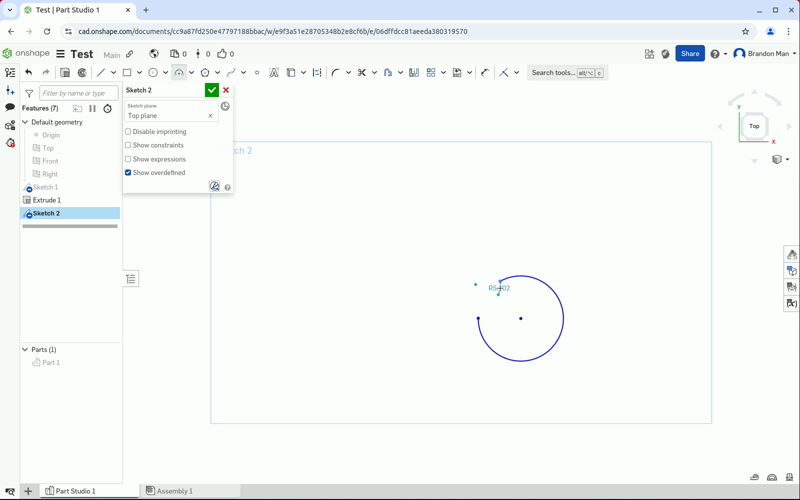
click(500, 287)
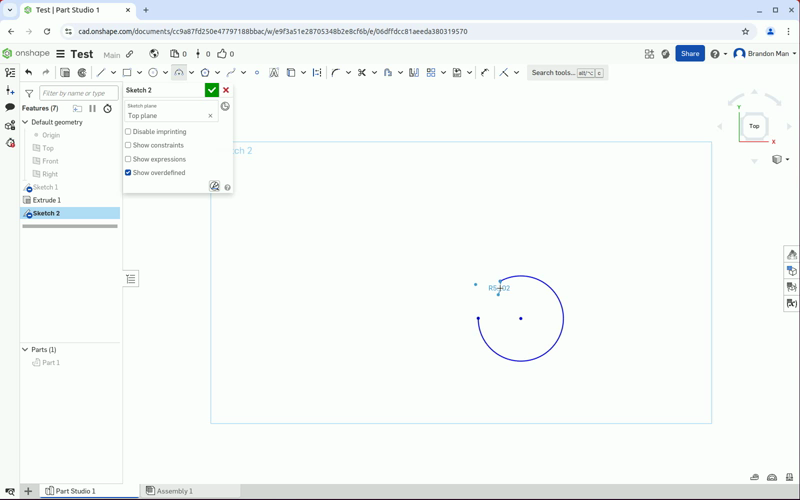
key_up(shift)
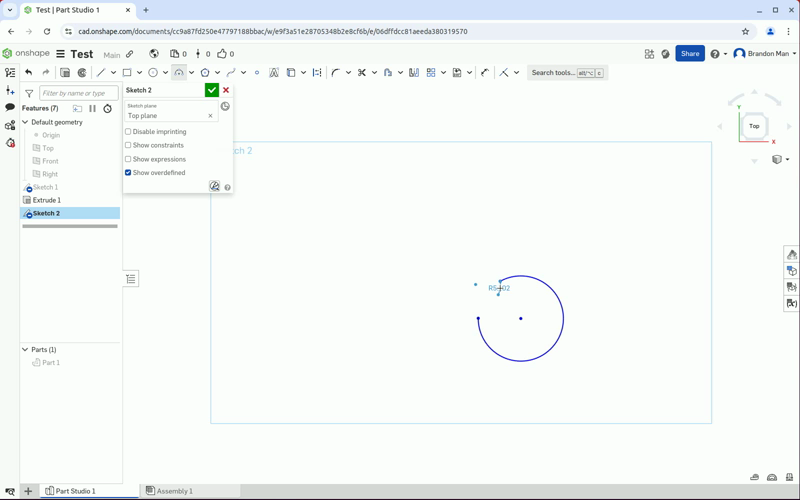
mouse_move(498, 294)
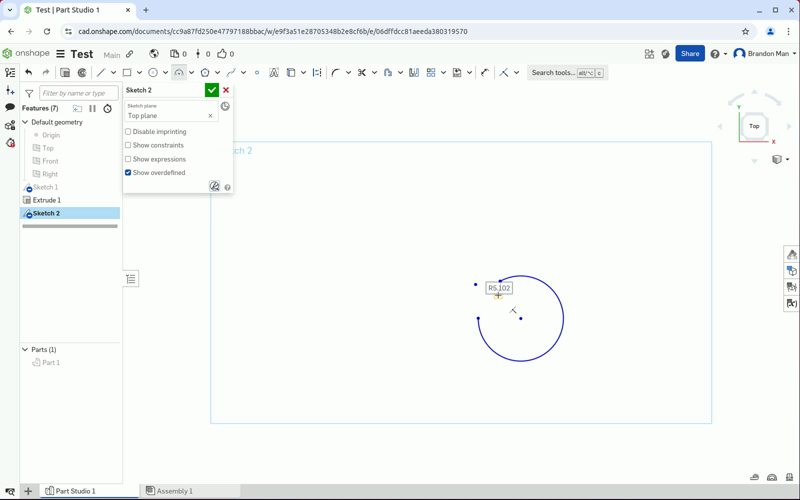
click(498, 294)
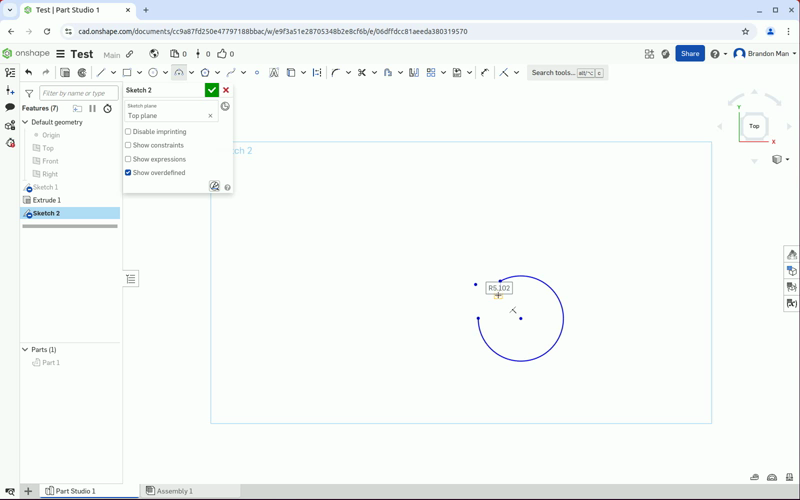
key_down(shift)
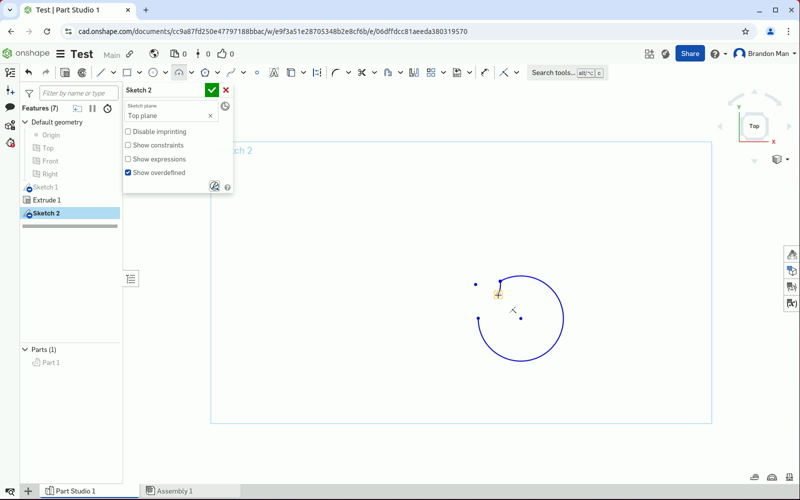
mouse_move(519, 303)
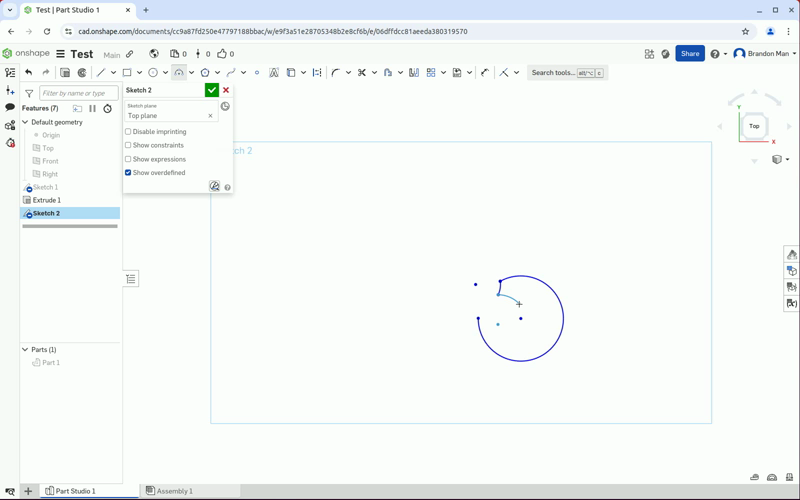
click(519, 303)
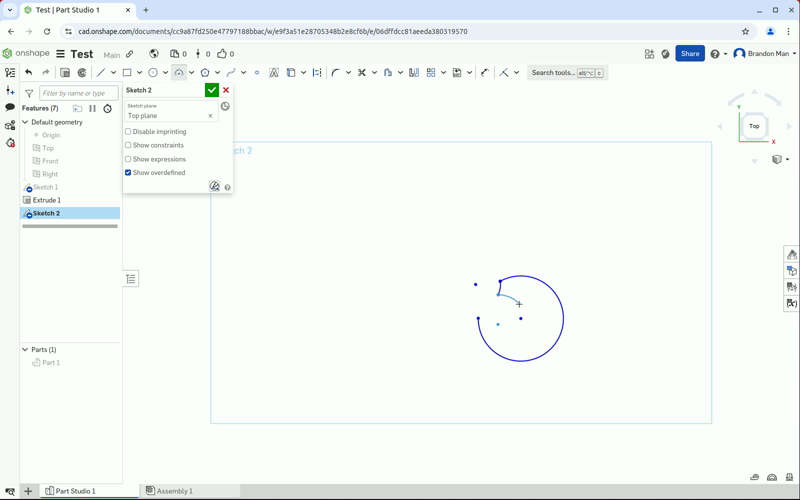
mouse_move(510, 293)
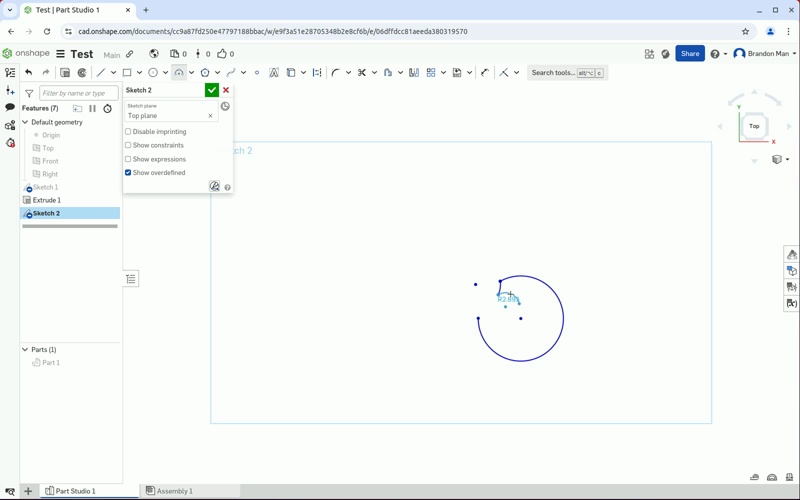
click(510, 293)
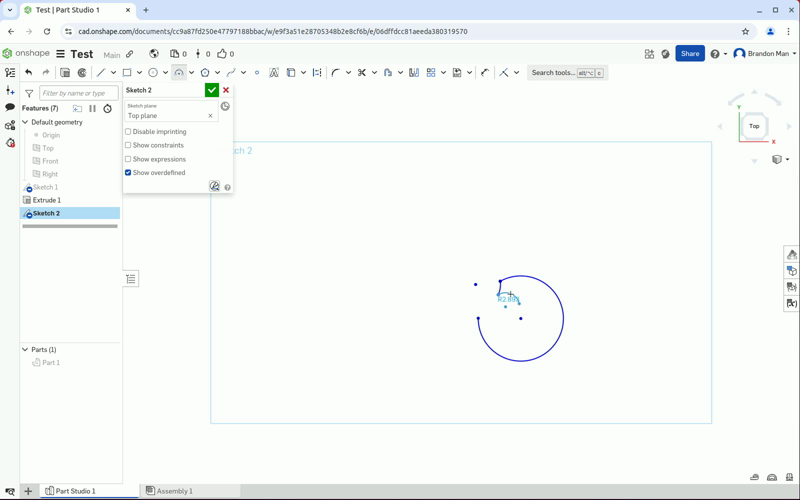
key_up(shift)
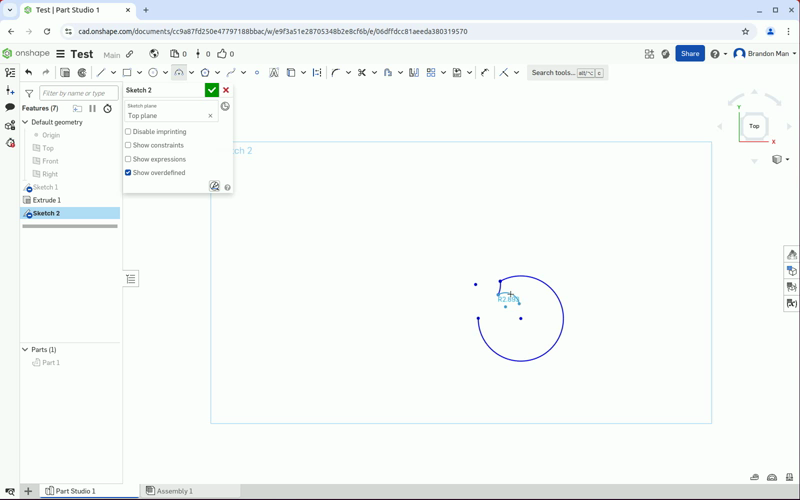
key(esc)
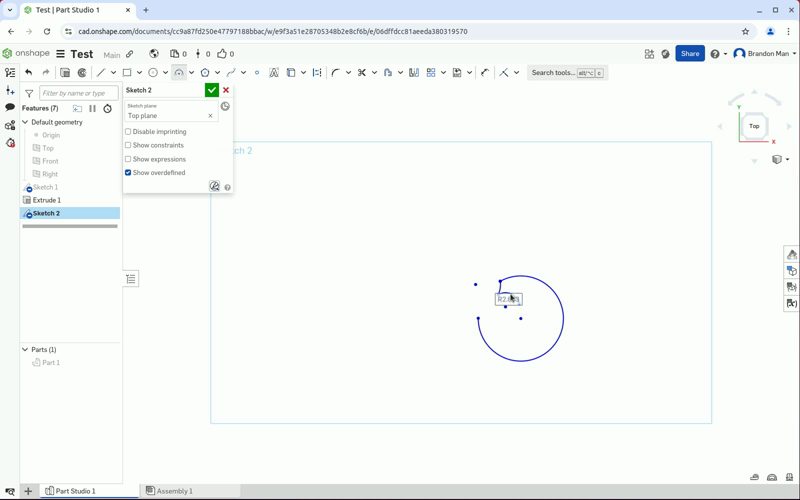
key(l)
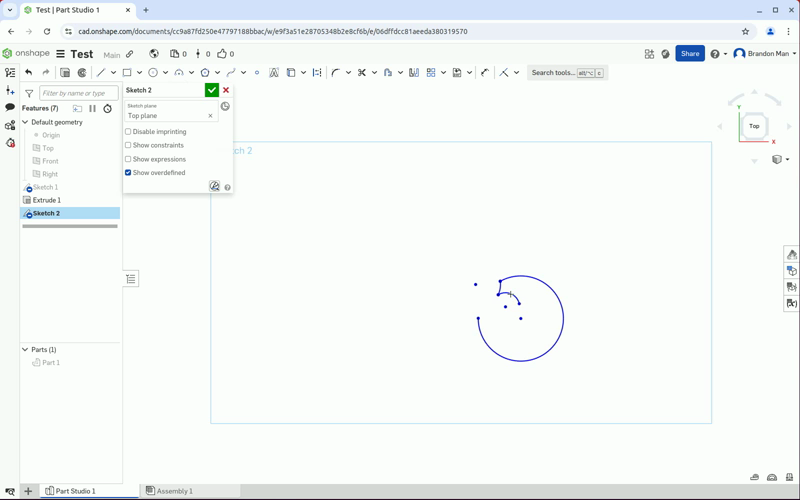
mouse_move(519, 303)
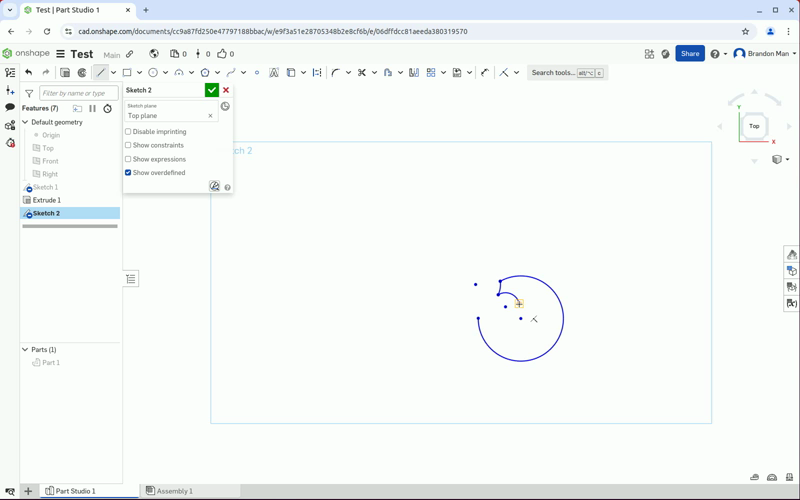
click(519, 303)
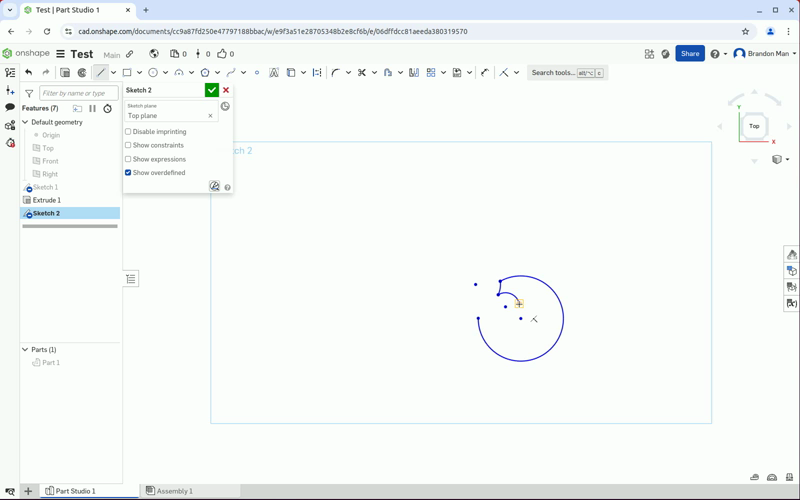
key_down(shift)
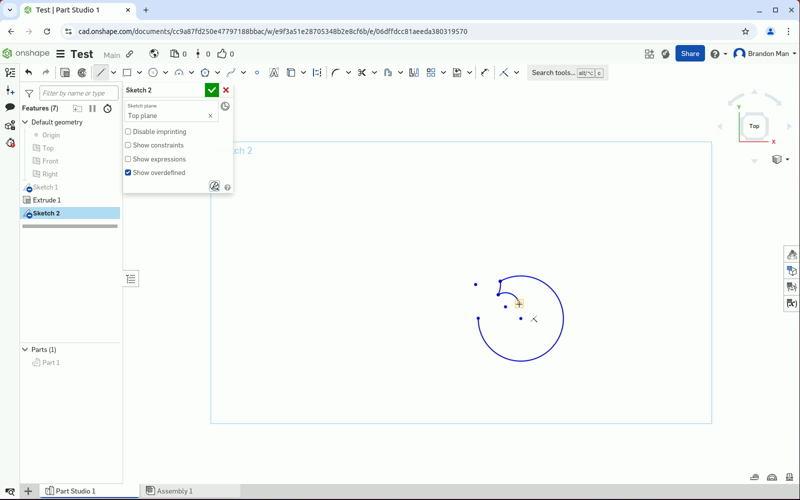
mouse_move(549, 303)
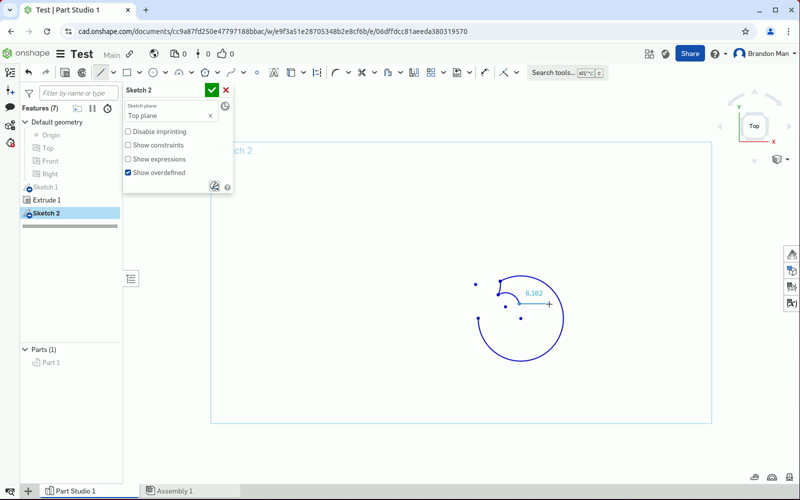
mouse_move(514, 311)
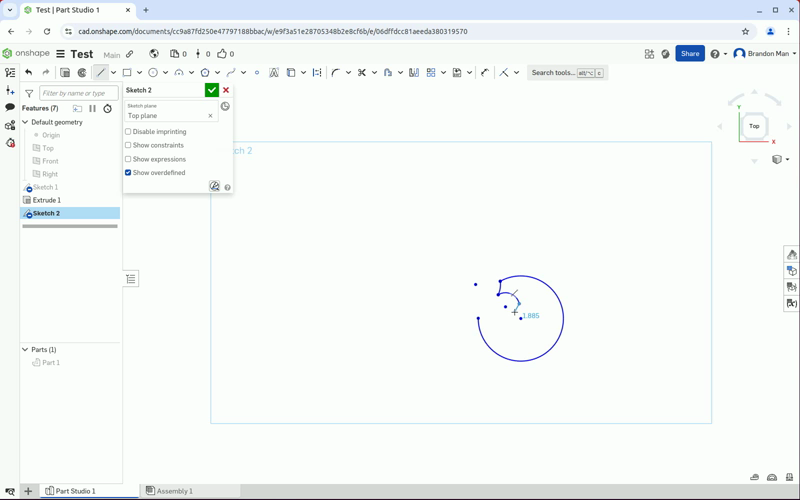
click(514, 311)
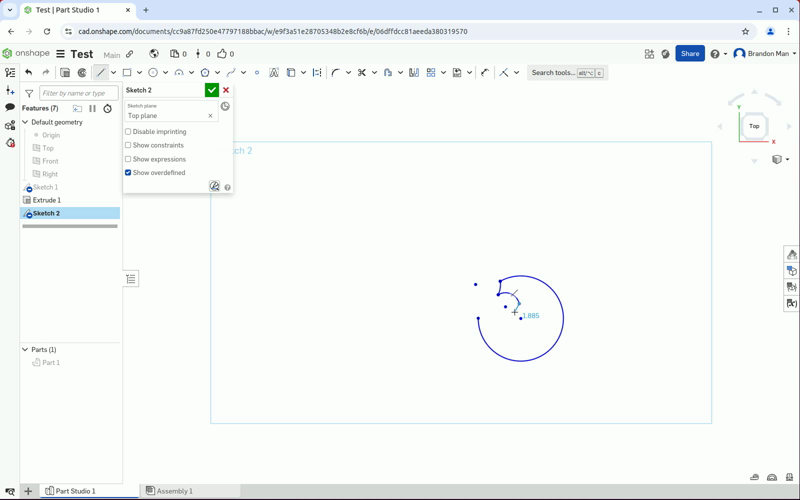
key_up(shift)
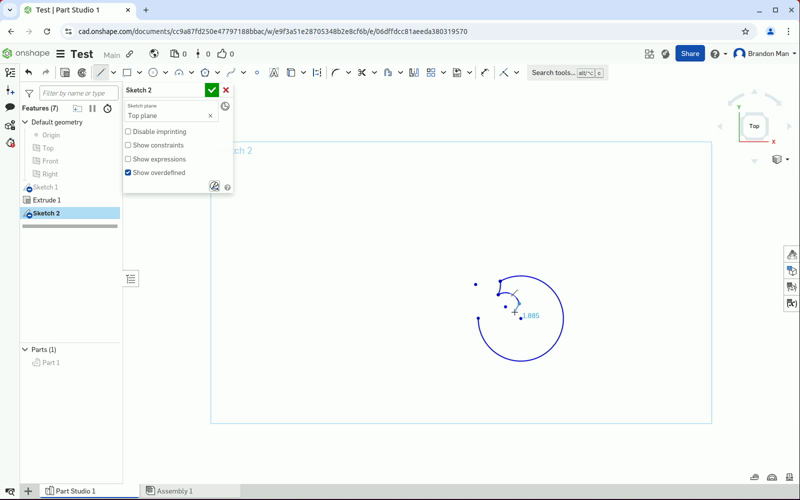
key_down(shift)
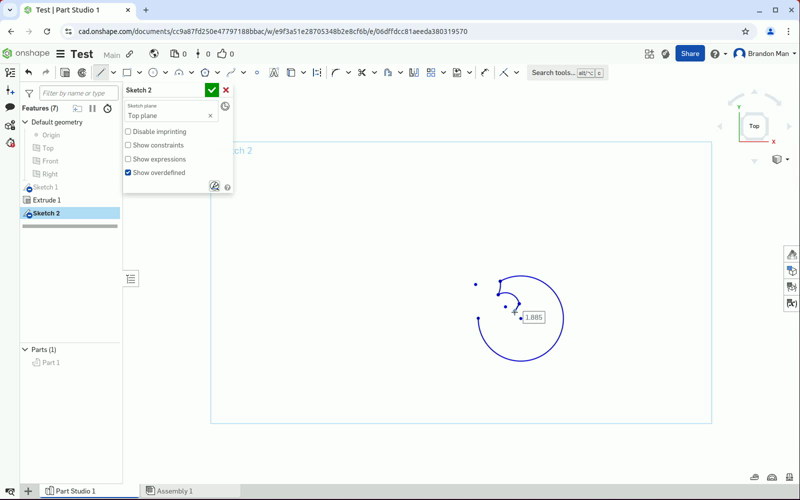
mouse_move(544, 311)
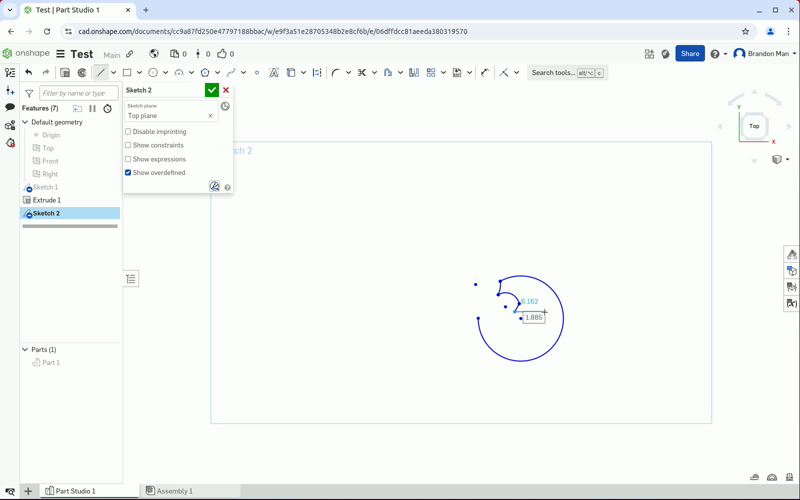
mouse_move(511, 315)
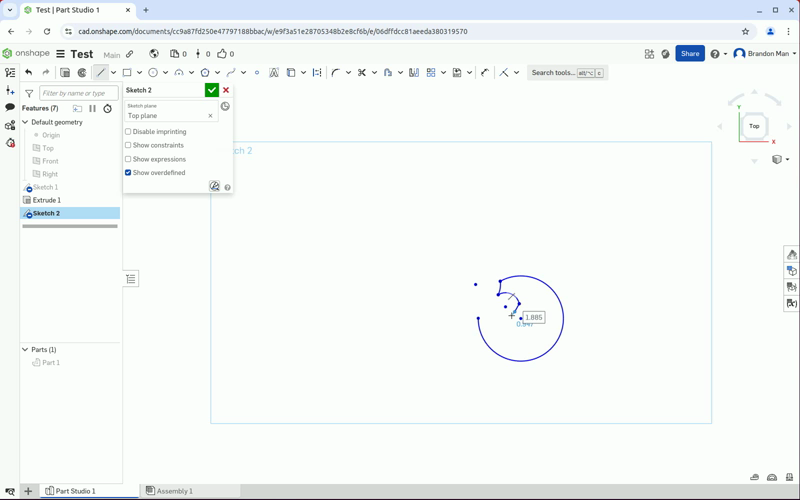
scroll(6)
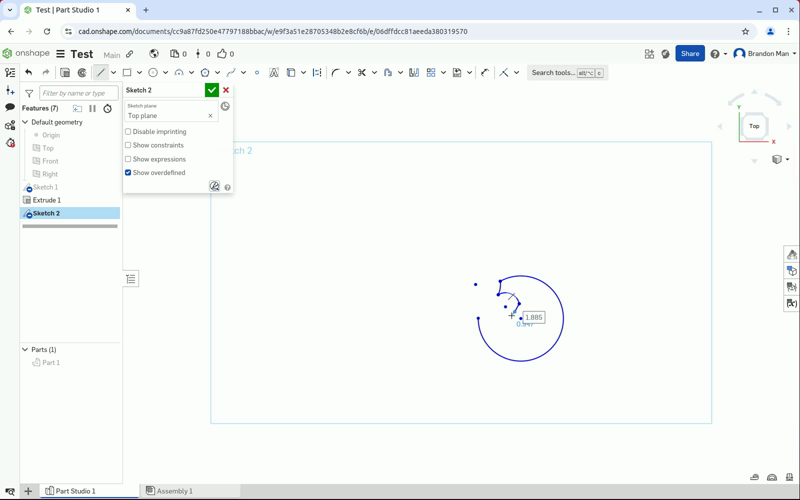
scroll(6)
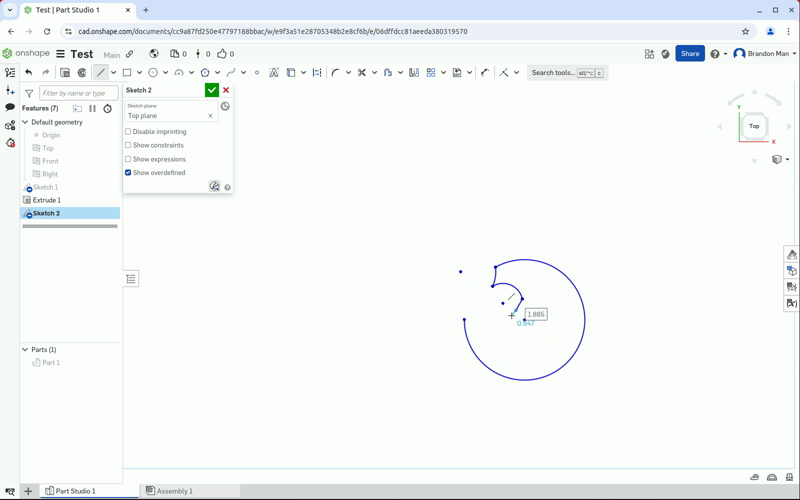
scroll(6)
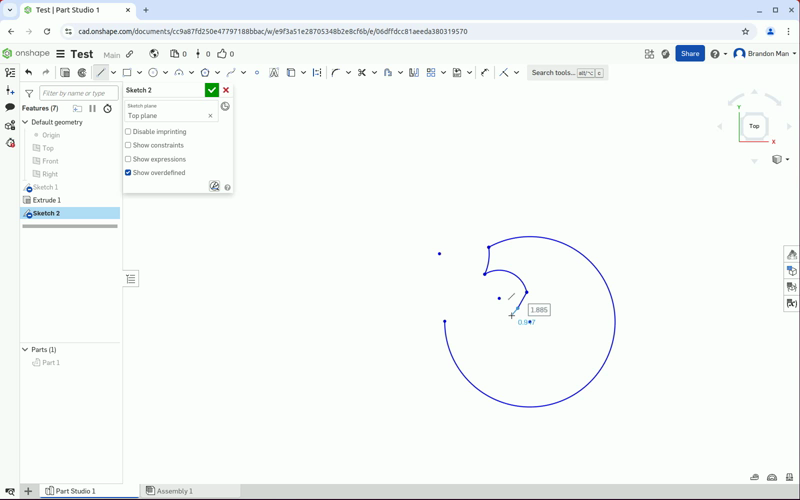
scroll(6)
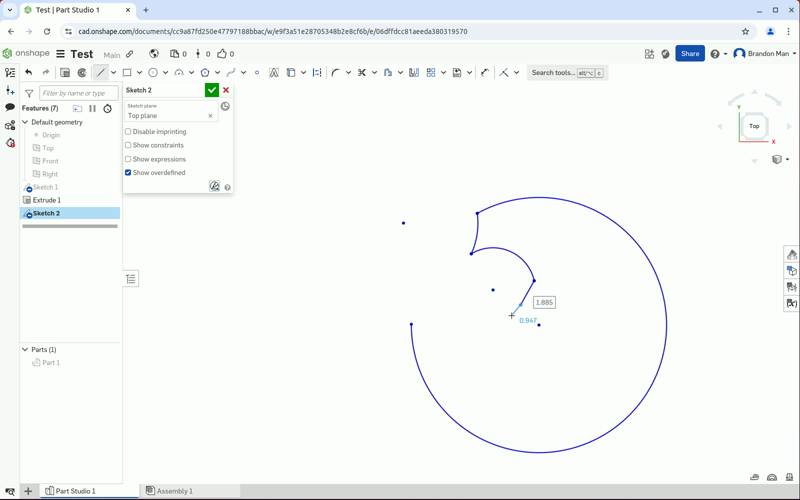
scroll(6)
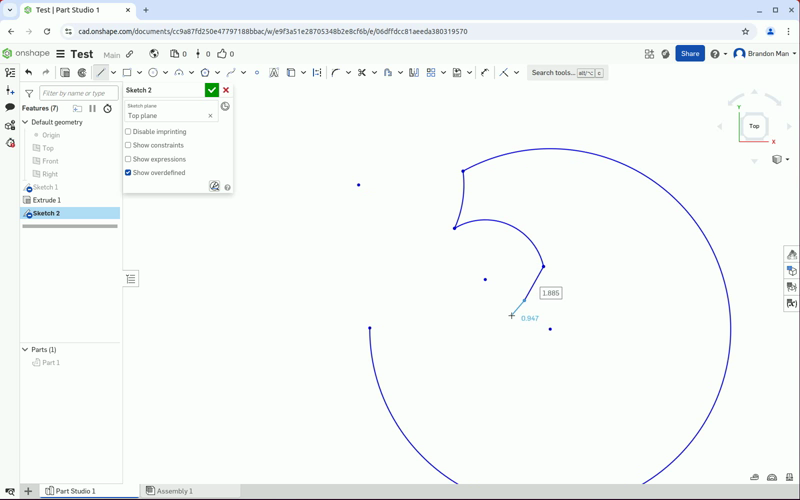
scroll(6)
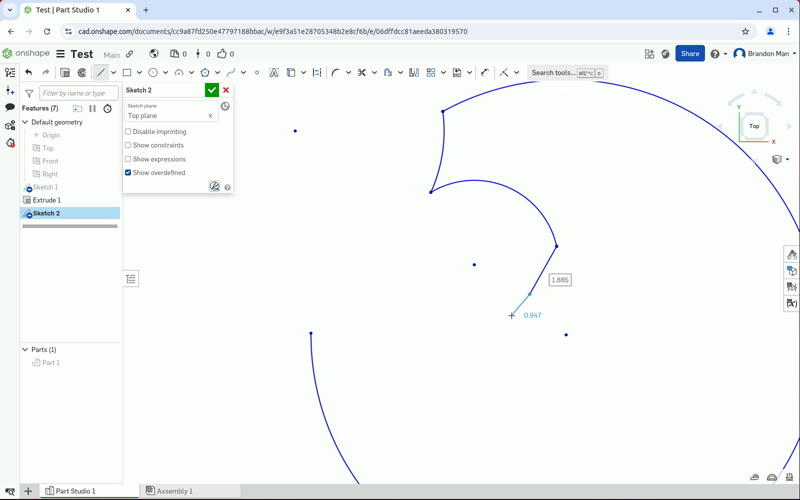
scroll(6)
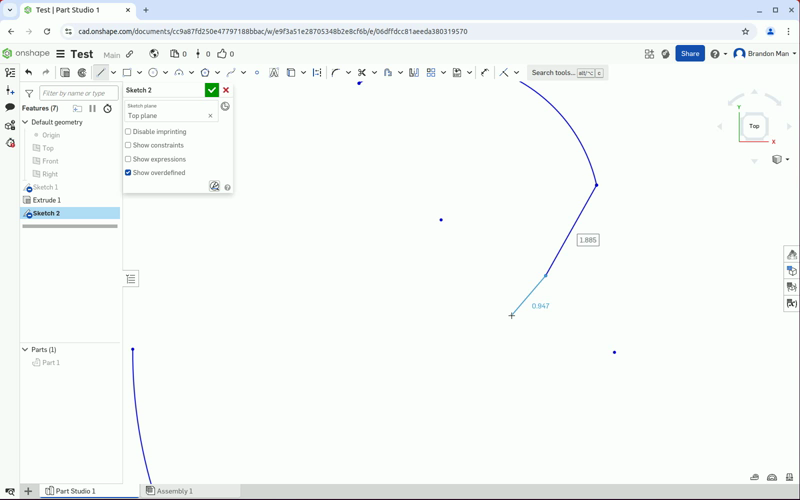
click(511, 315)
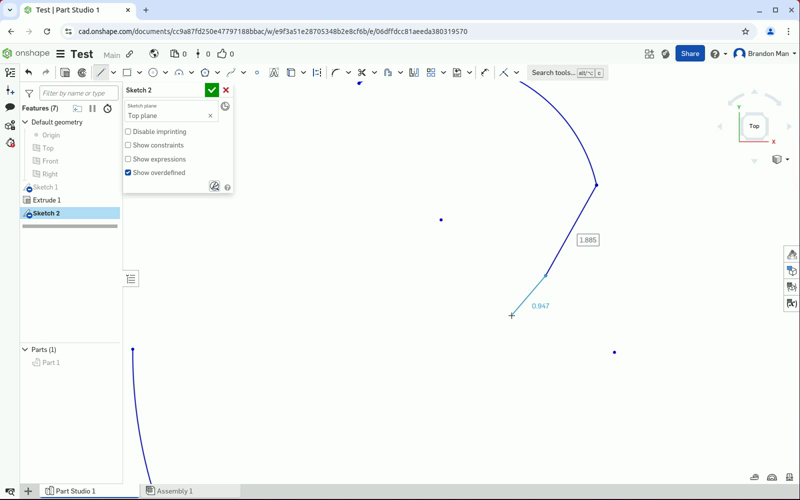
scroll(-6)
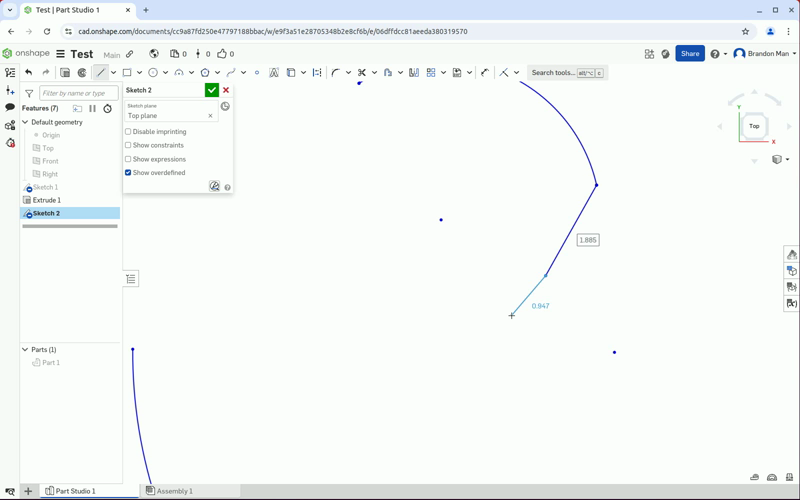
scroll(-6)
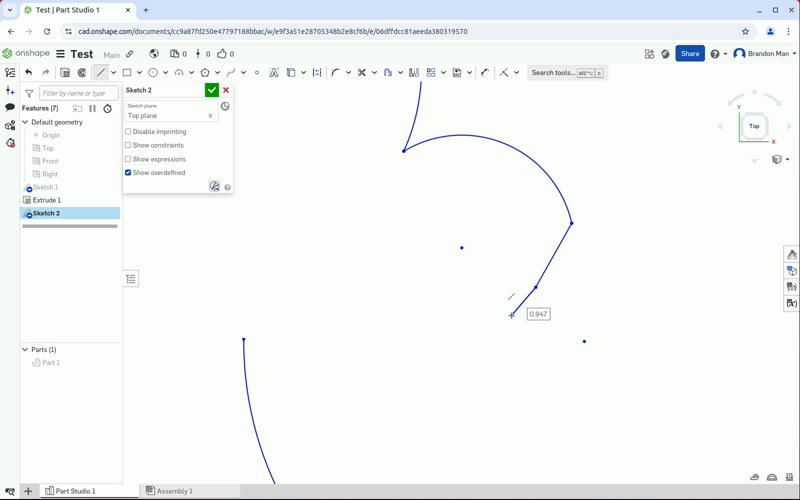
scroll(-6)
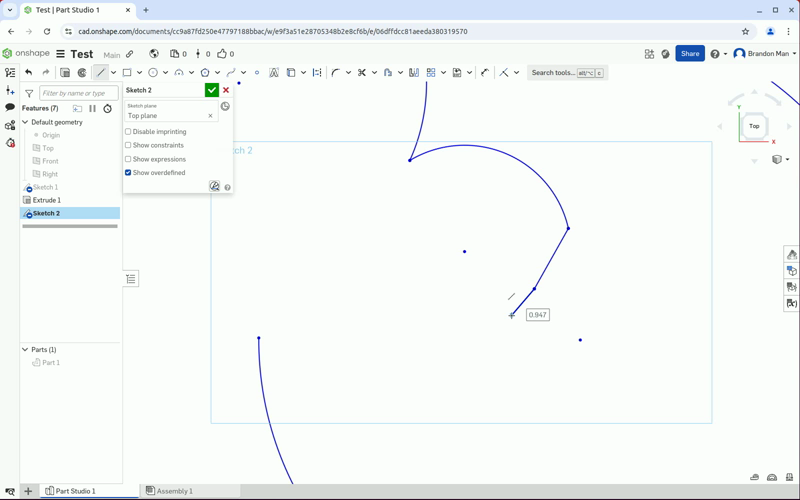
scroll(-6)
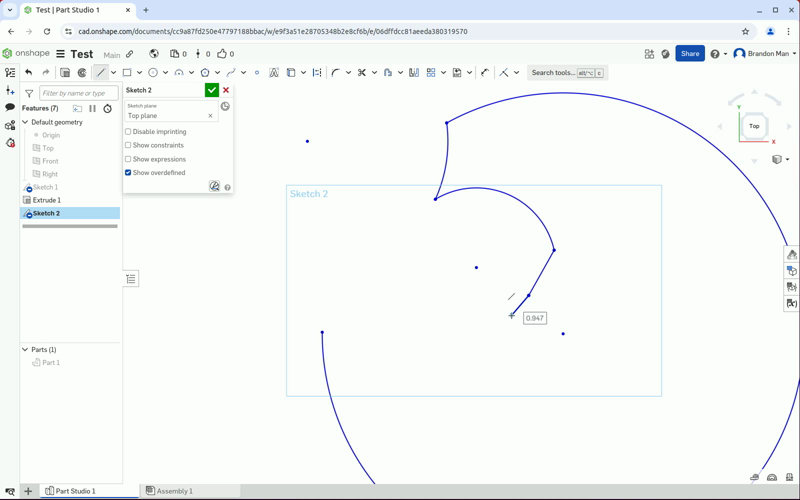
scroll(-6)
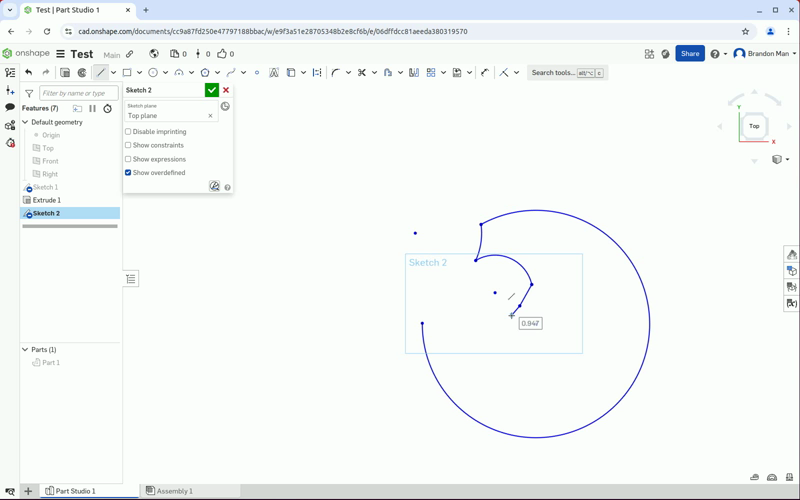
scroll(-6)
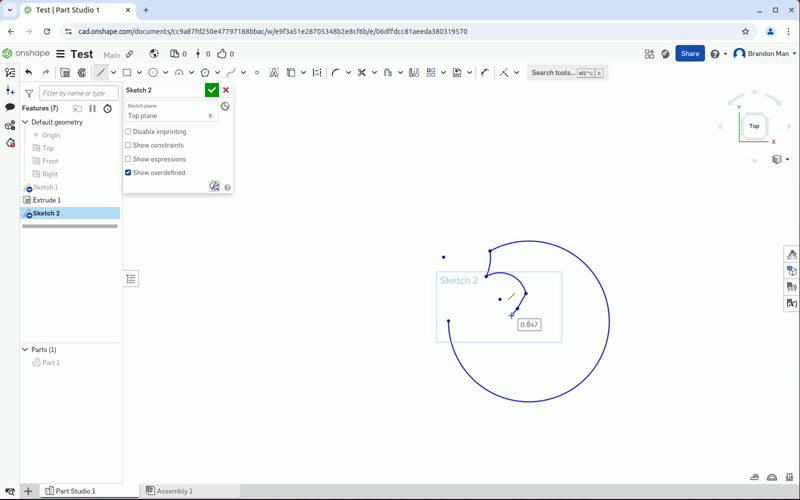
scroll(-6)
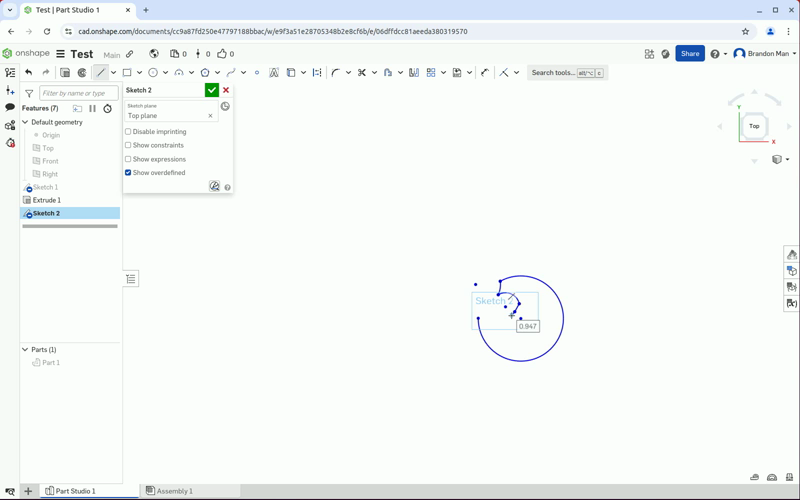
key_up(shift)
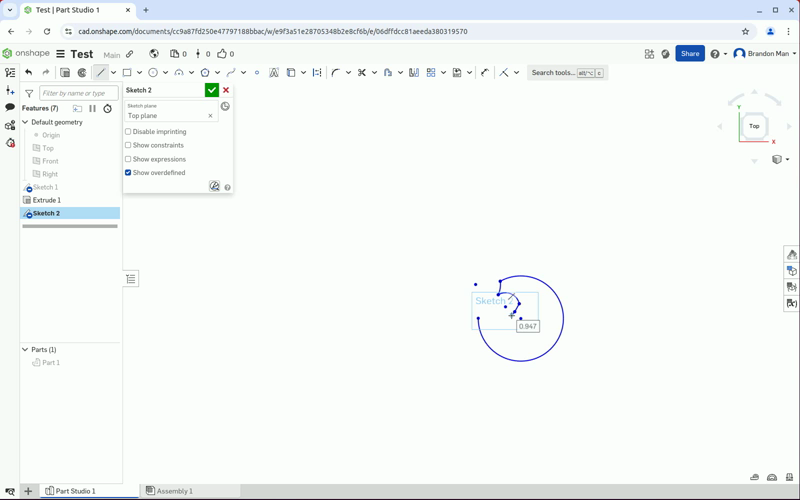
key_down(shift)
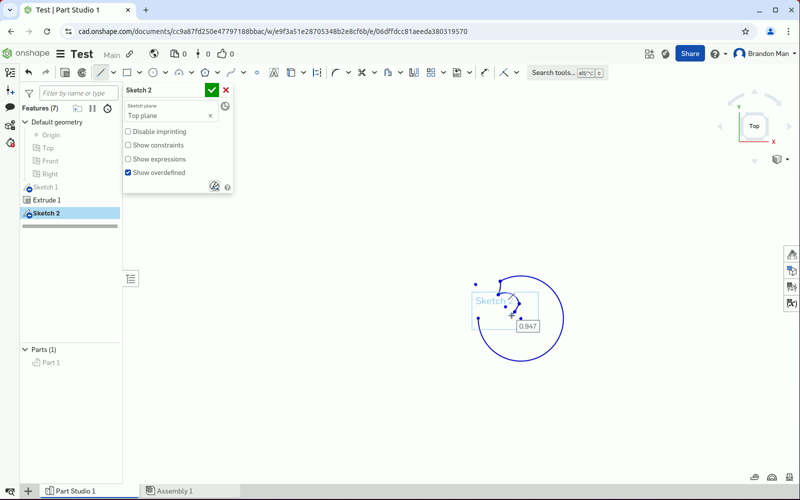
mouse_move(541, 315)
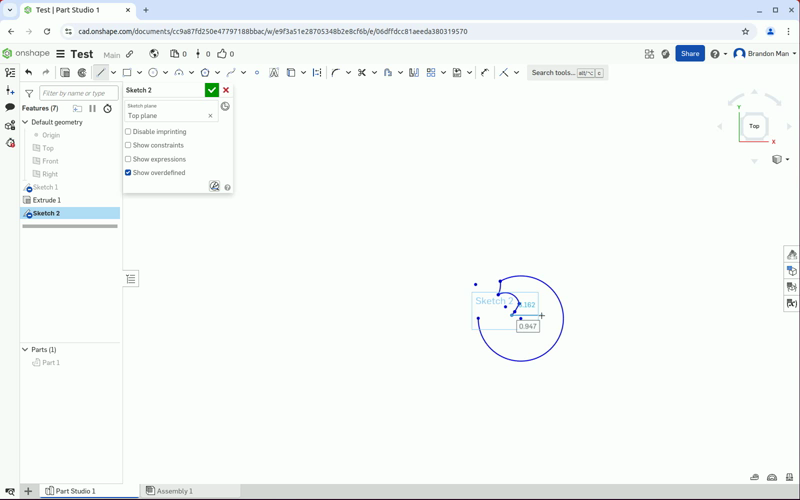
mouse_move(507, 323)
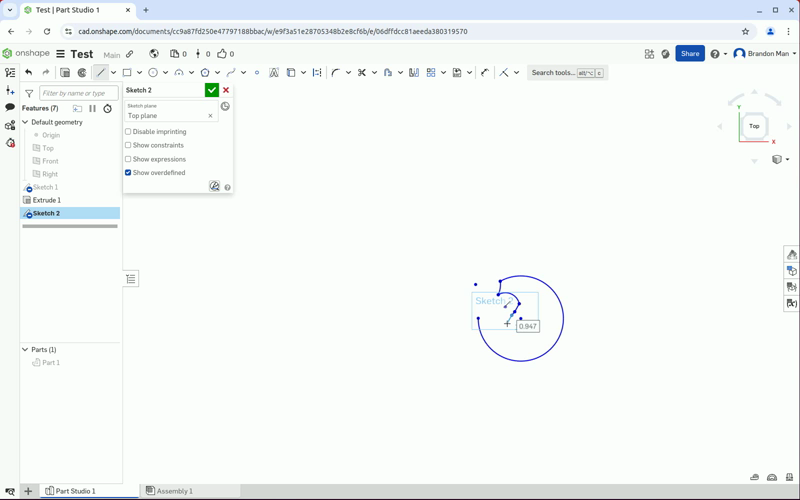
click(507, 323)
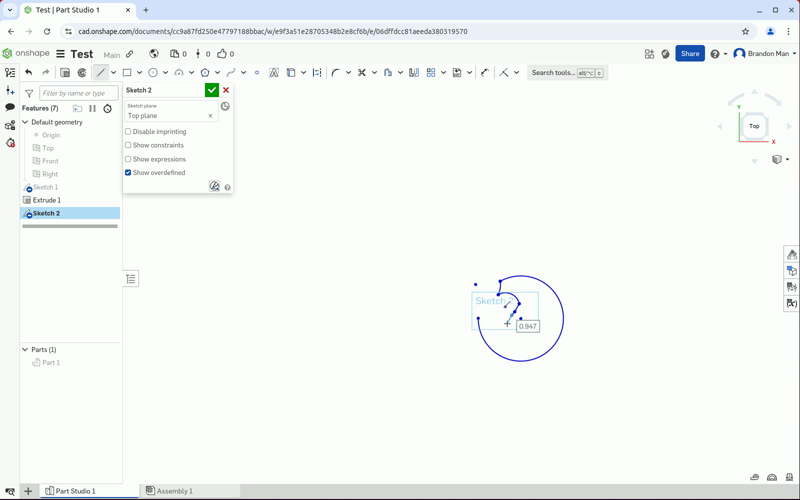
key_up(shift)
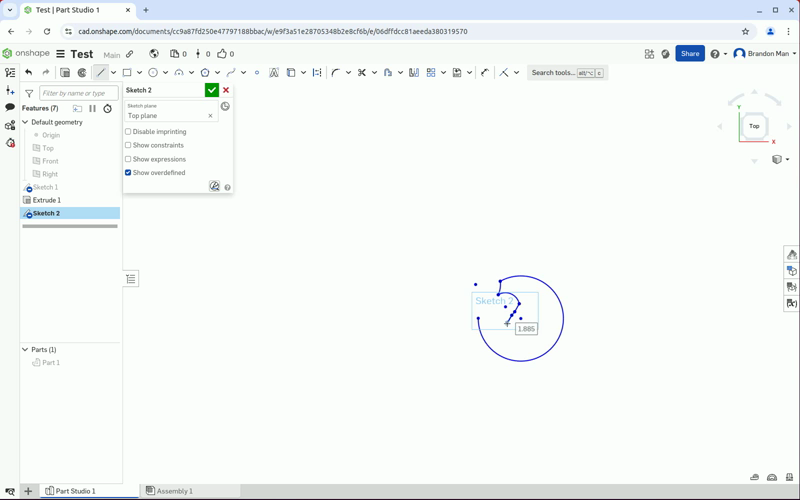
key(esc)
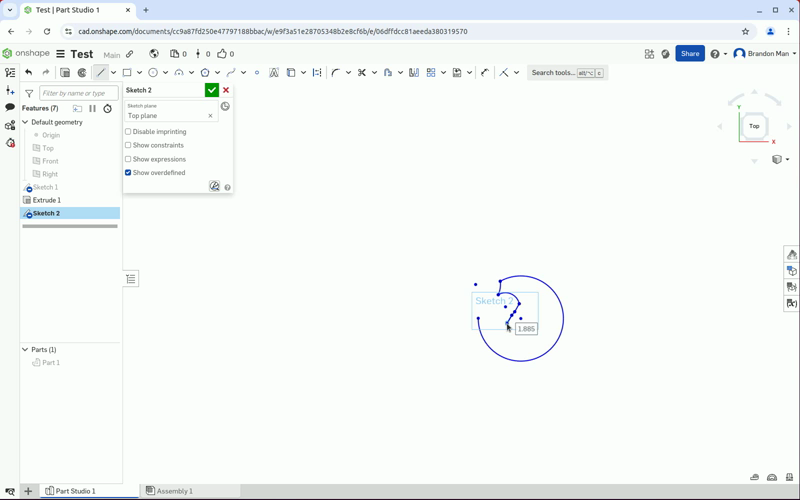
key(a)
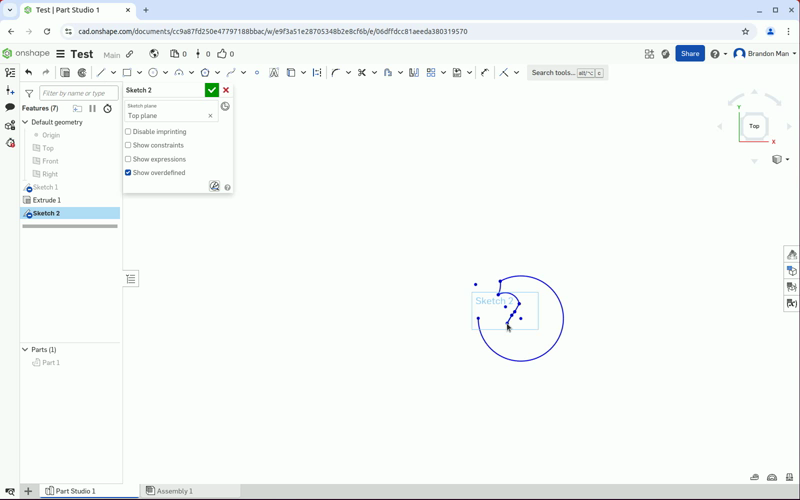
mouse_move(507, 323)
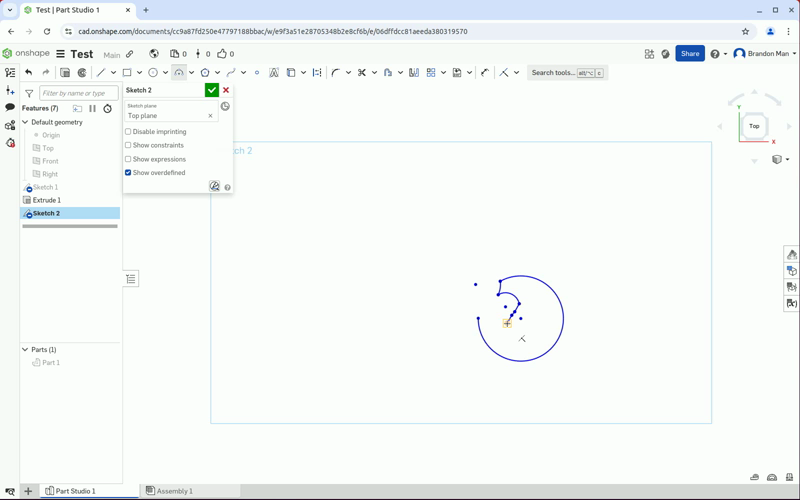
click(507, 323)
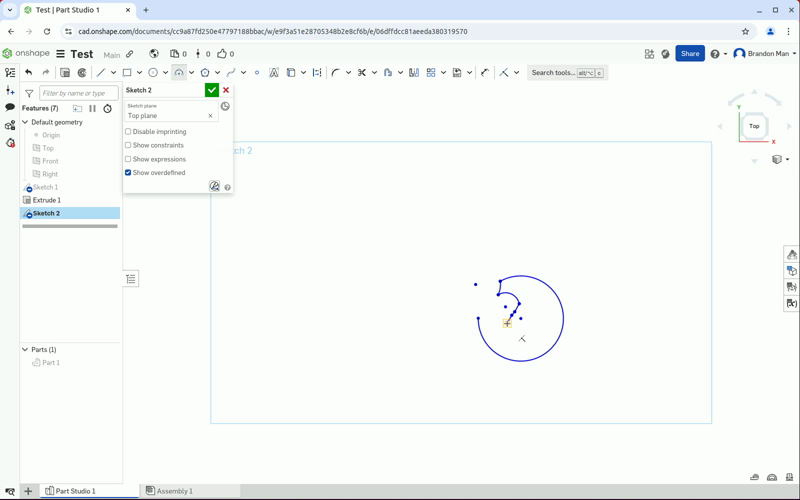
key_down(shift)
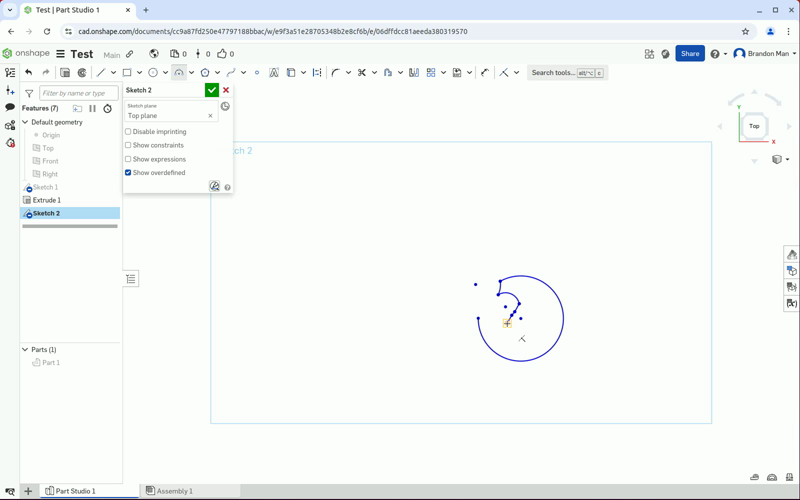
mouse_move(489, 309)
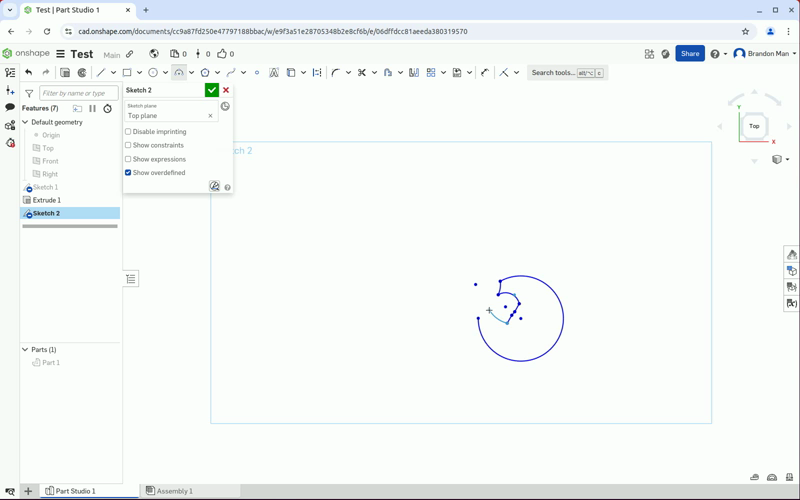
click(489, 309)
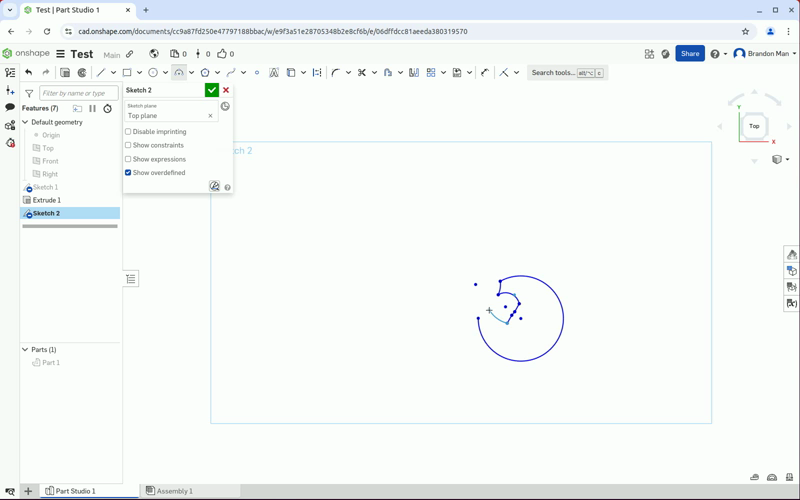
mouse_move(494, 321)
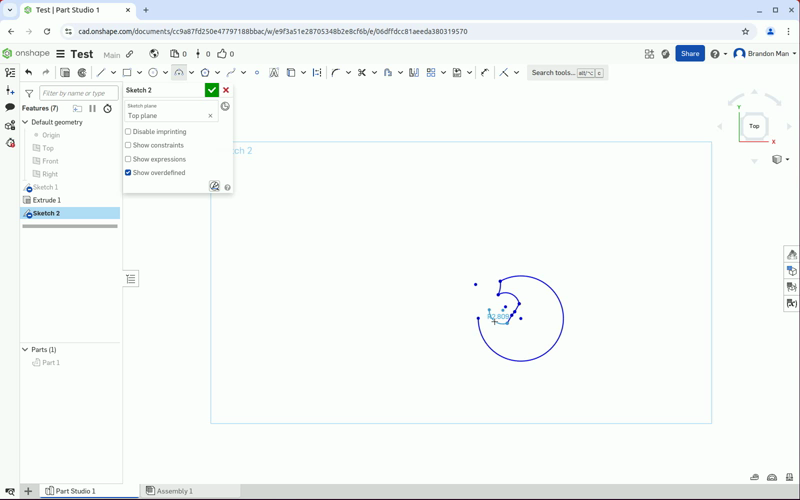
click(494, 321)
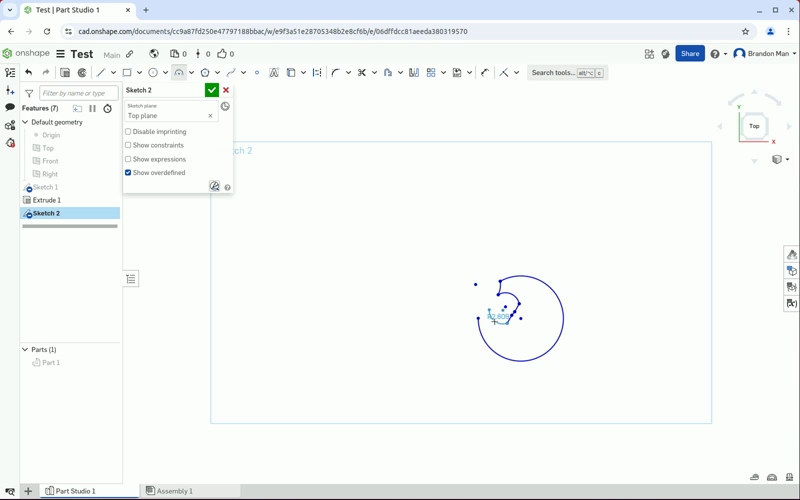
key_up(shift)
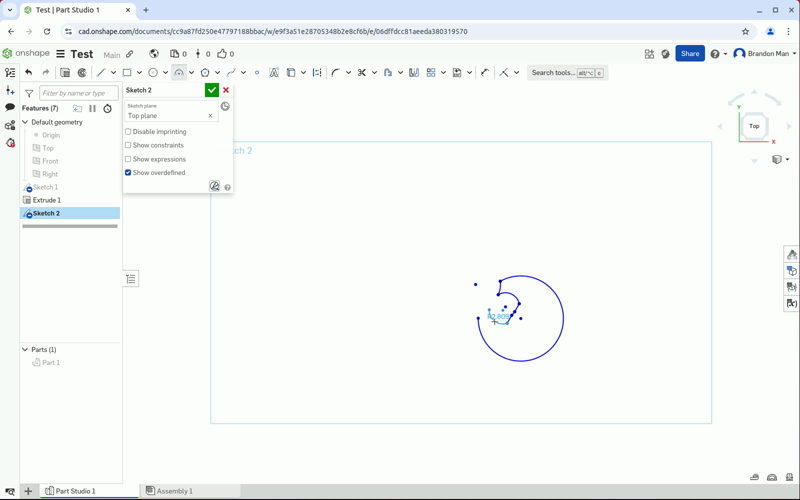
mouse_move(489, 309)
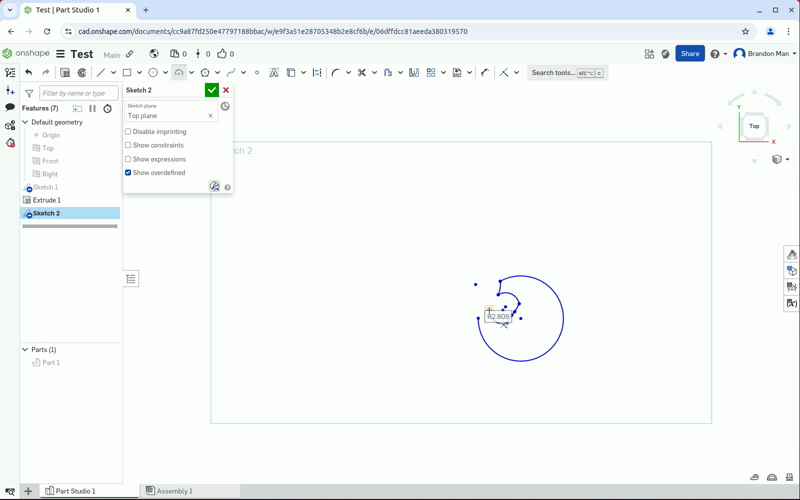
click(489, 309)
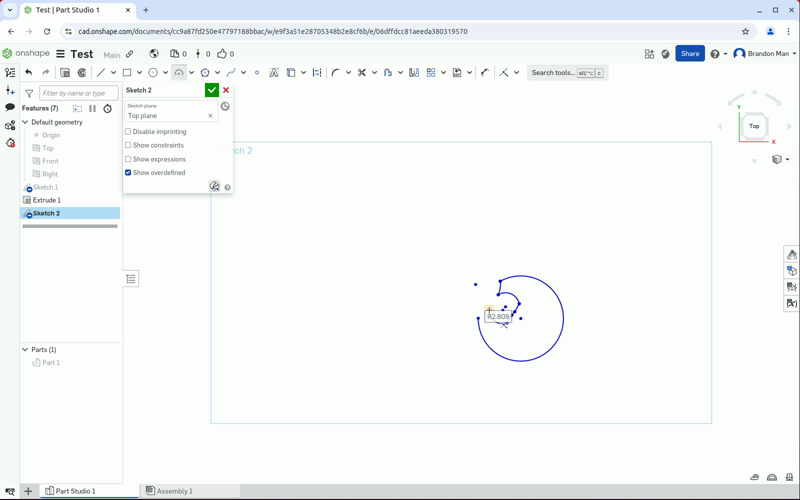
mouse_move(478, 318)
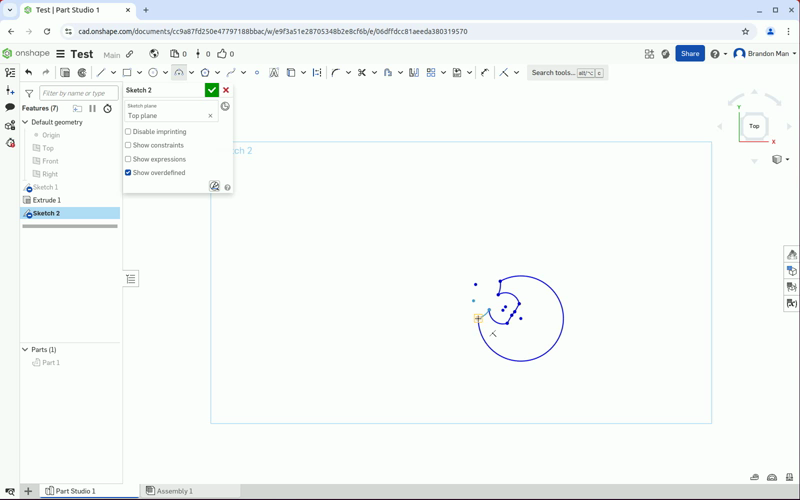
click(478, 318)
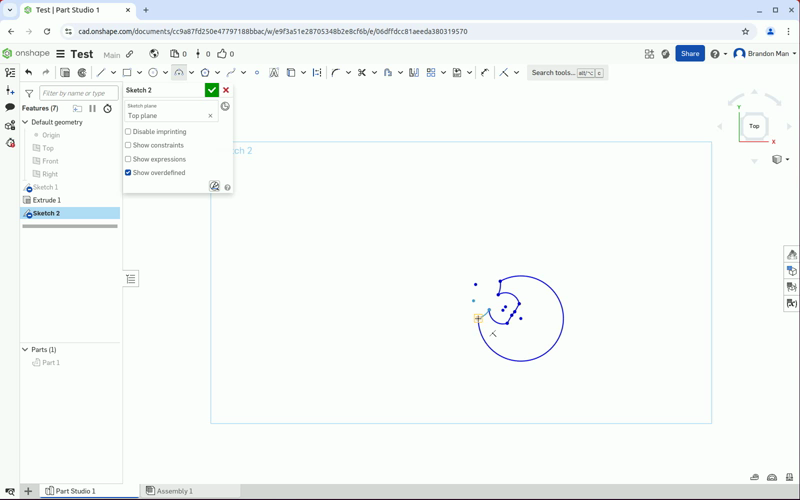
key_down(shift)
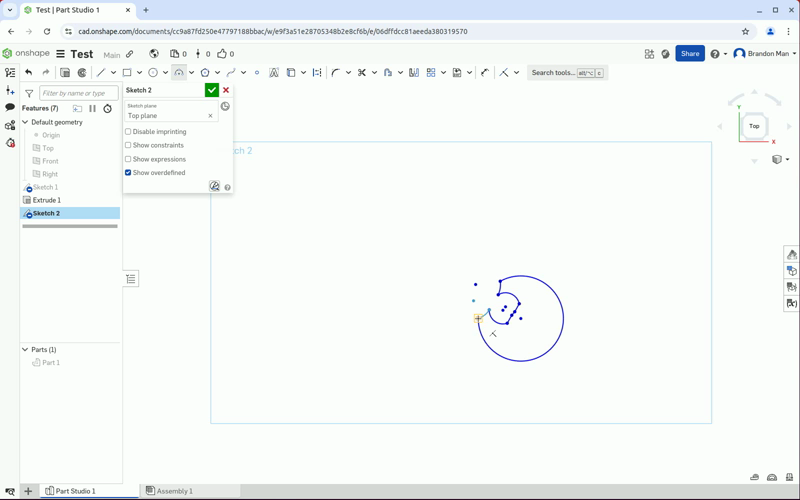
mouse_move(484, 314)
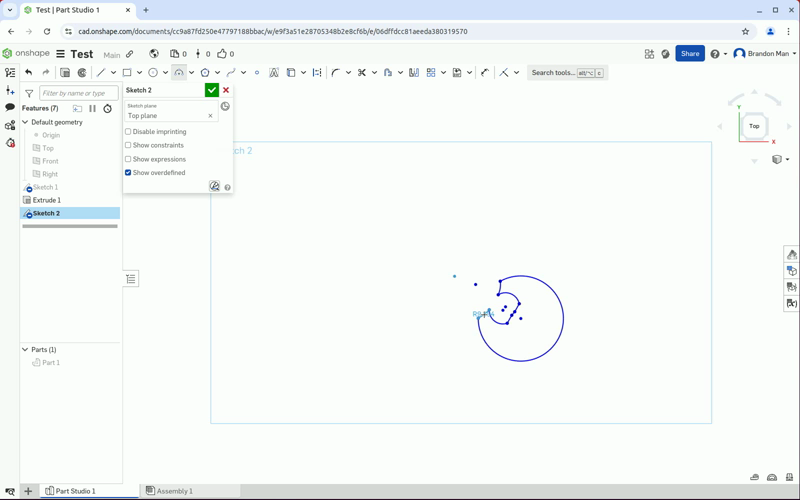
click(484, 314)
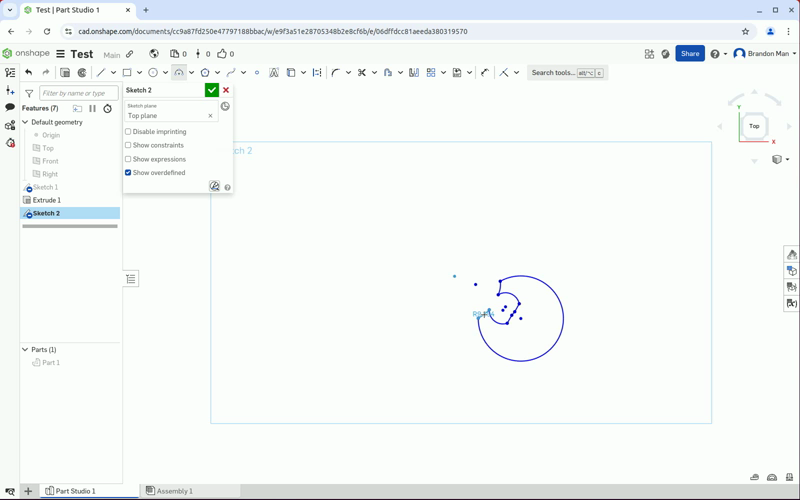
key_up(shift)
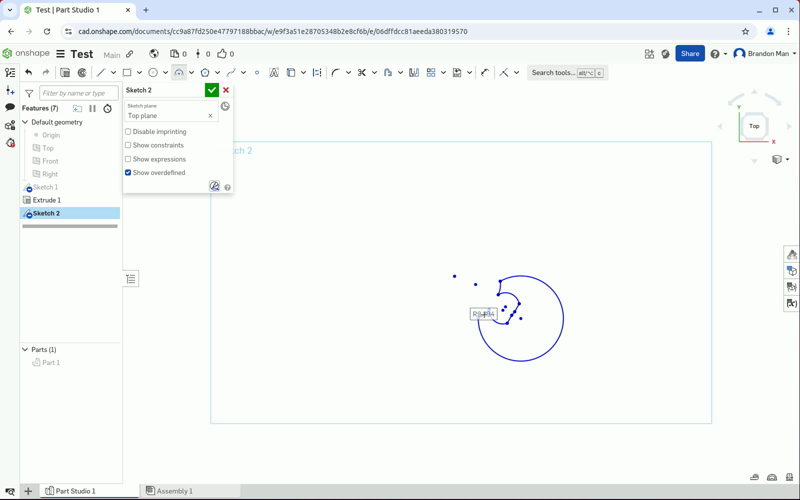
key(esc)
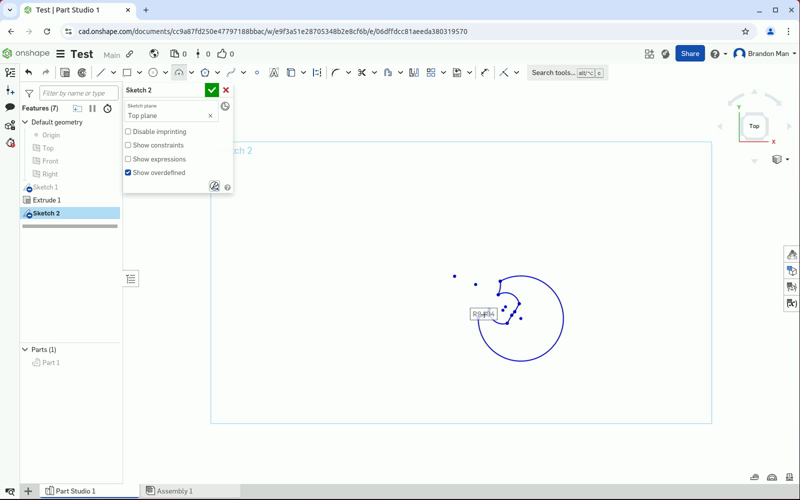
key(a)
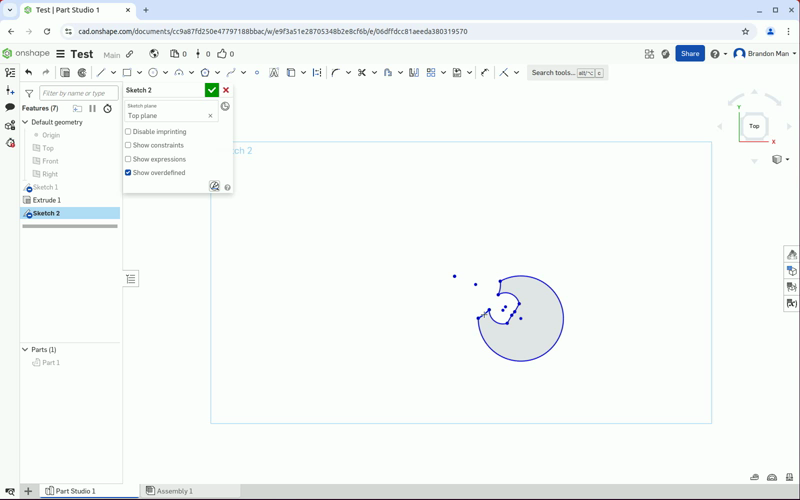
key_down(shift)
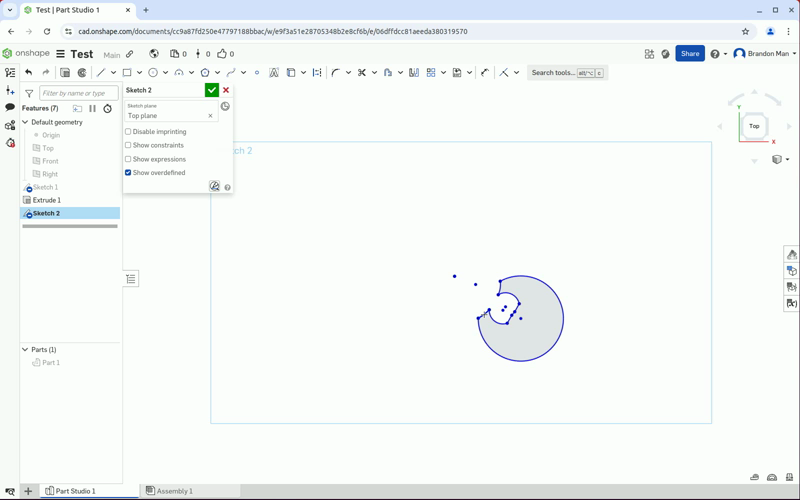
mouse_move(524, 336)
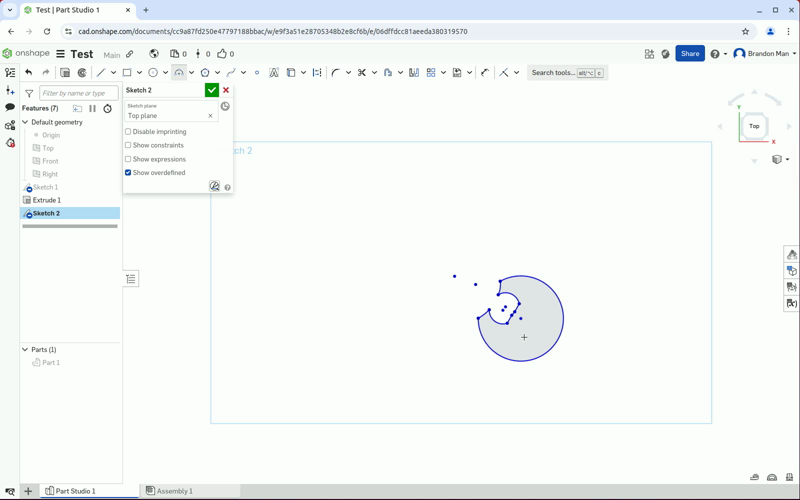
click(524, 336)
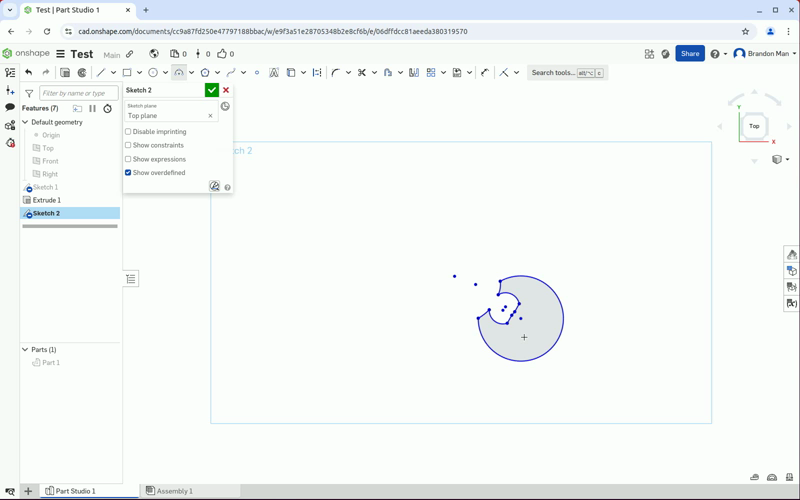
key_up(shift)
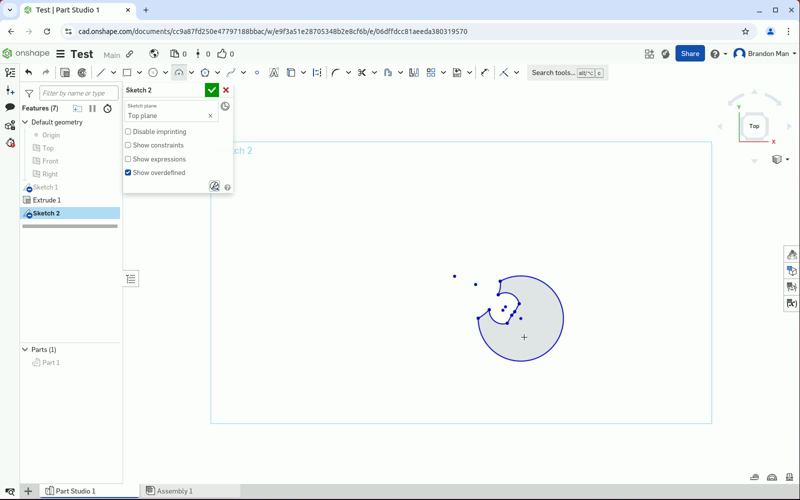
key_down(shift)
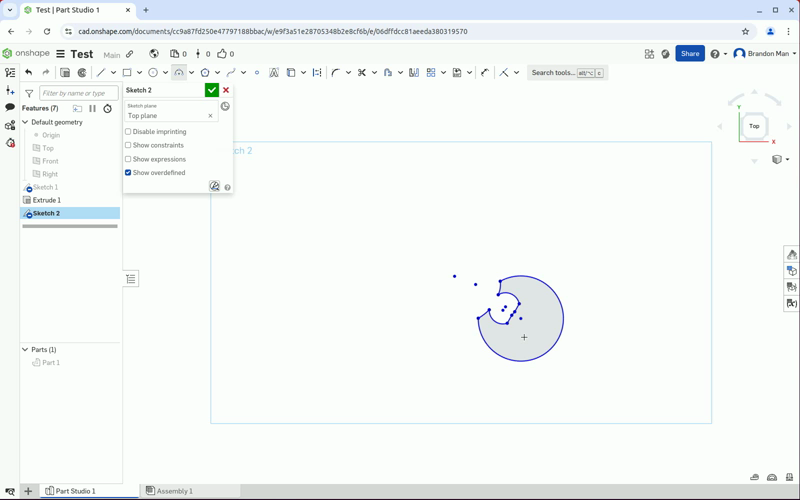
mouse_move(540, 309)
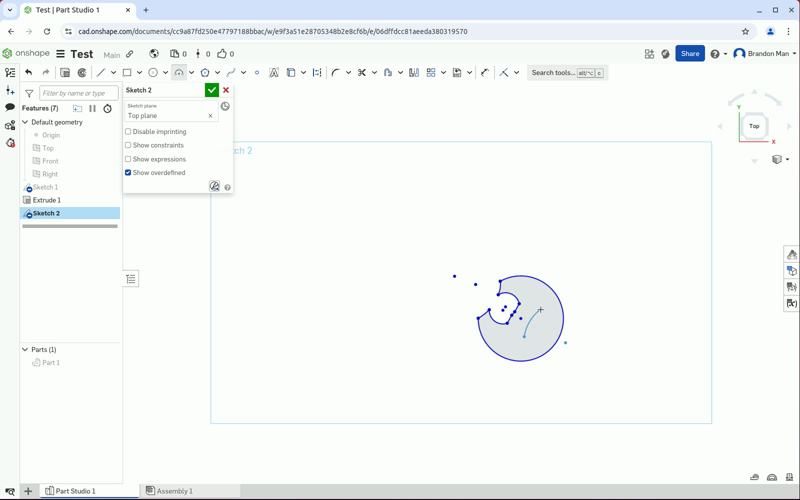
click(540, 309)
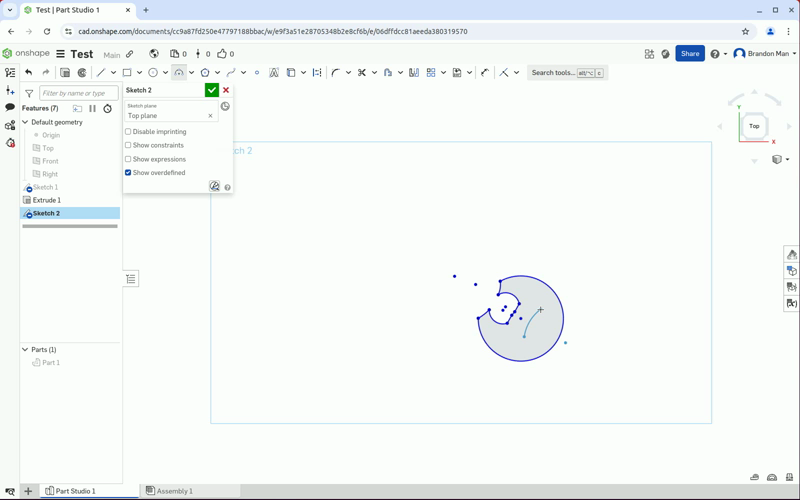
mouse_move(545, 330)
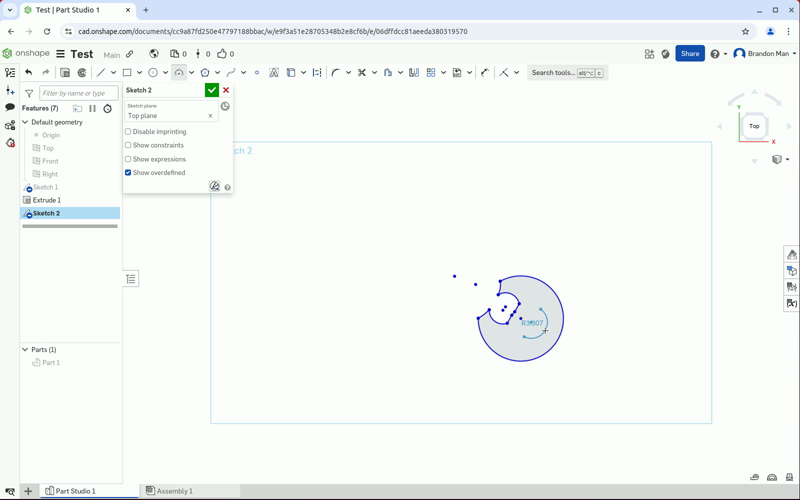
click(545, 330)
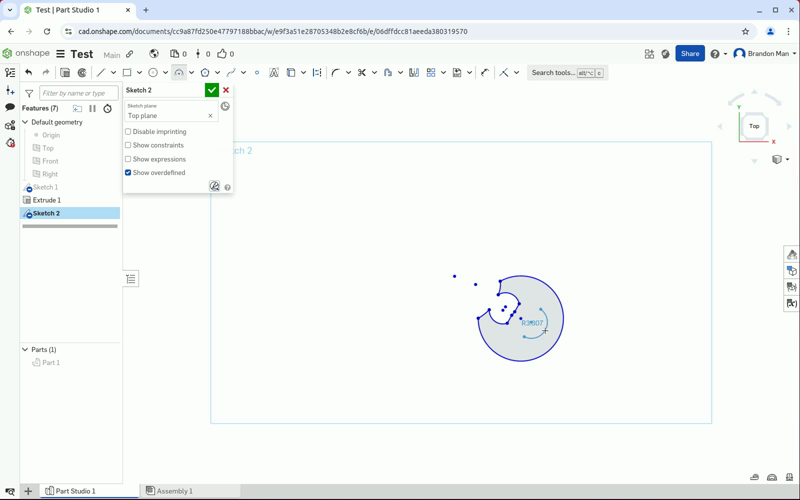
key_up(shift)
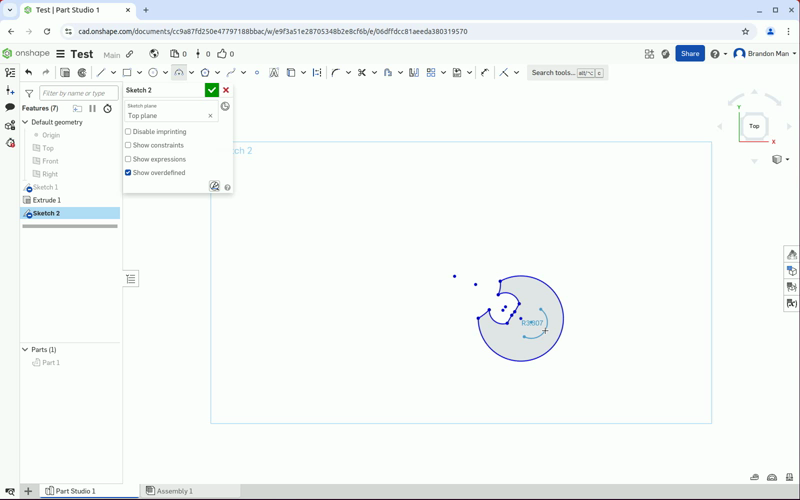
key(esc)
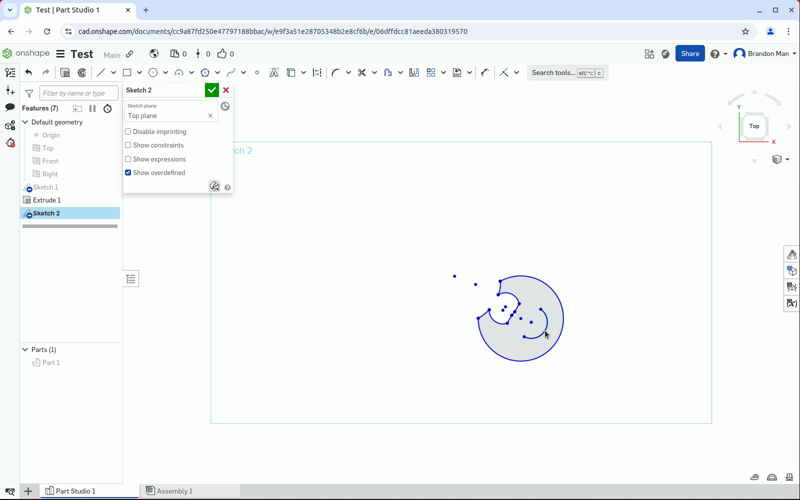
key(l)
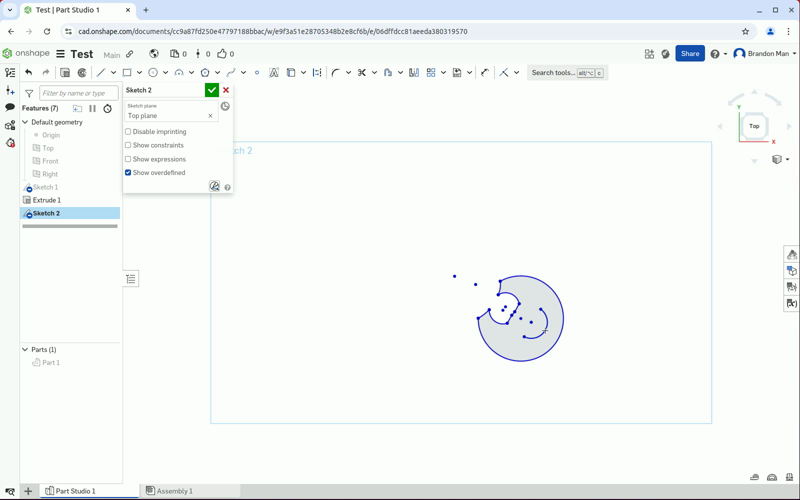
mouse_move(540, 309)
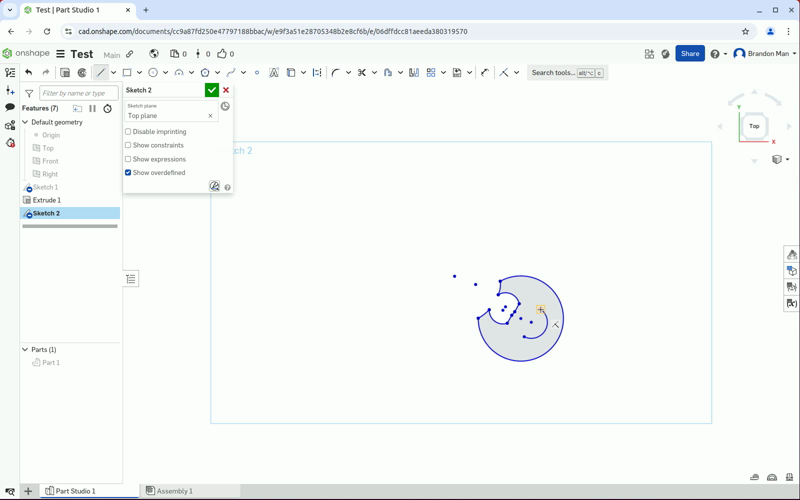
click(540, 309)
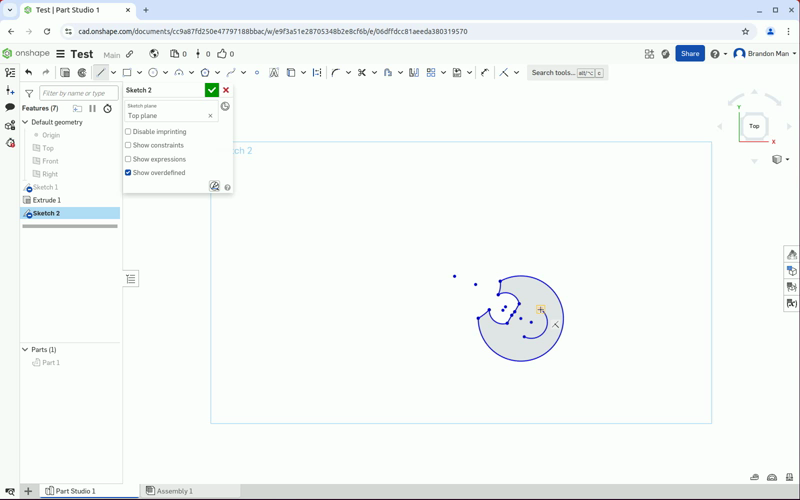
mouse_move(570, 309)
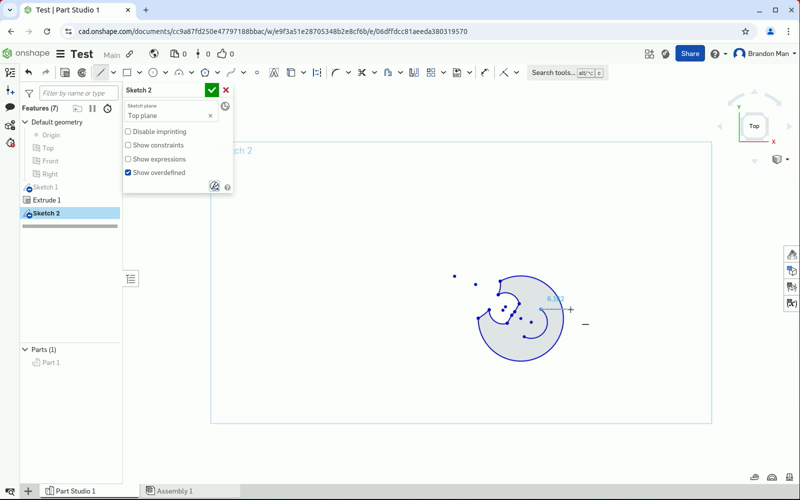
key_down(shift)
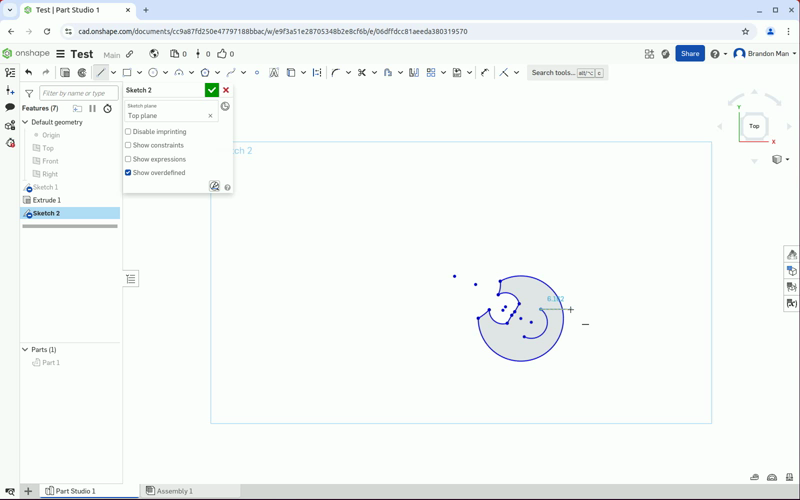
mouse_move(524, 336)
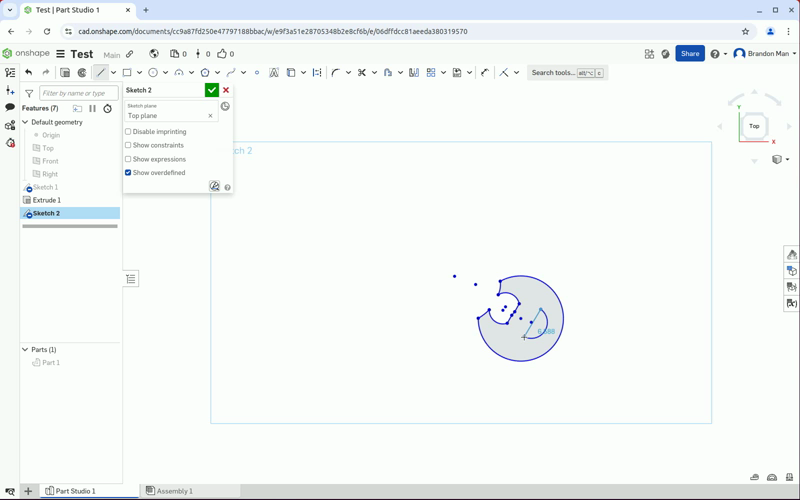
key_up(shift)
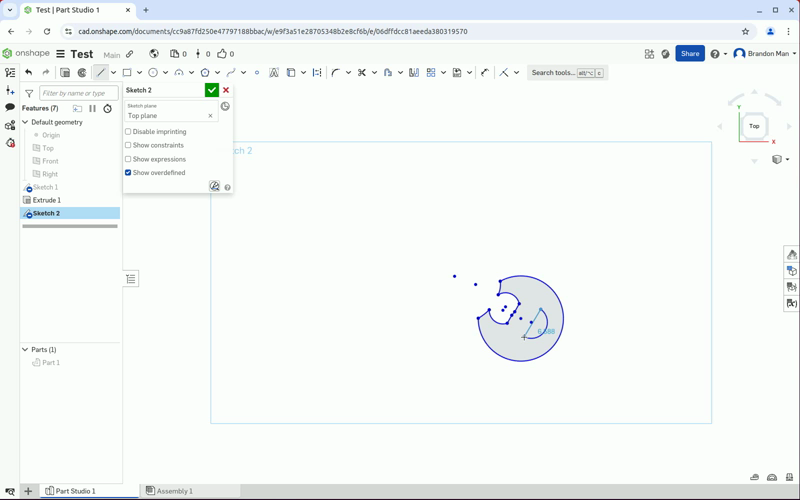
click(524, 336)
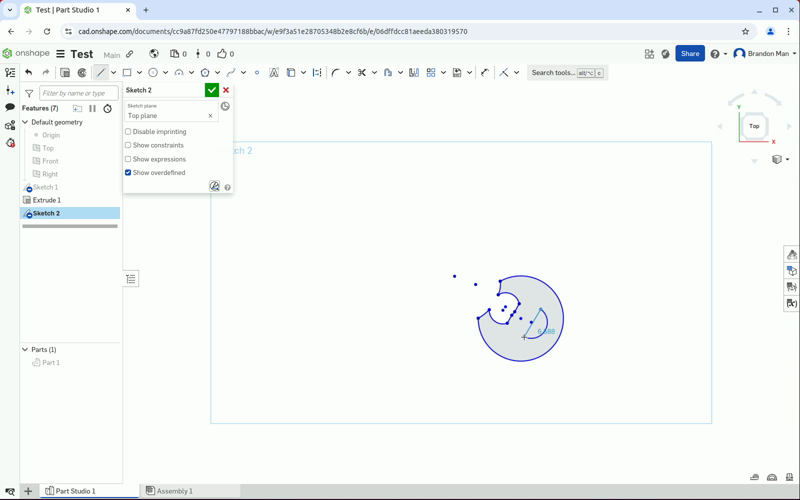
key(esc)
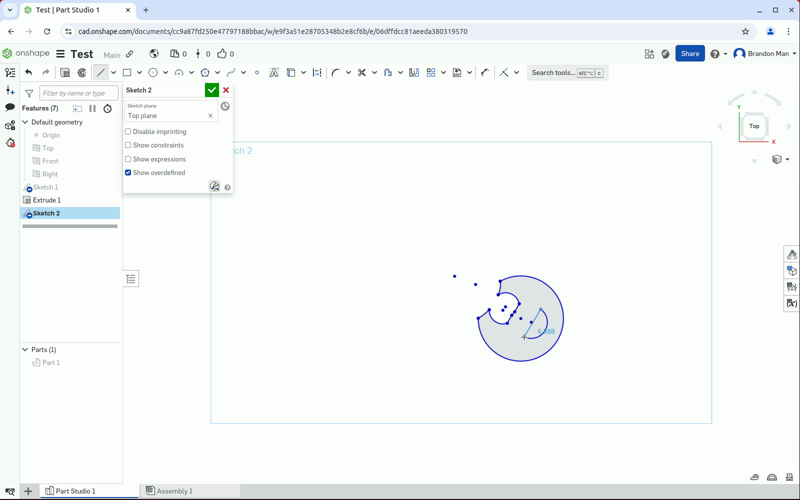
mouse_move(553, 334)
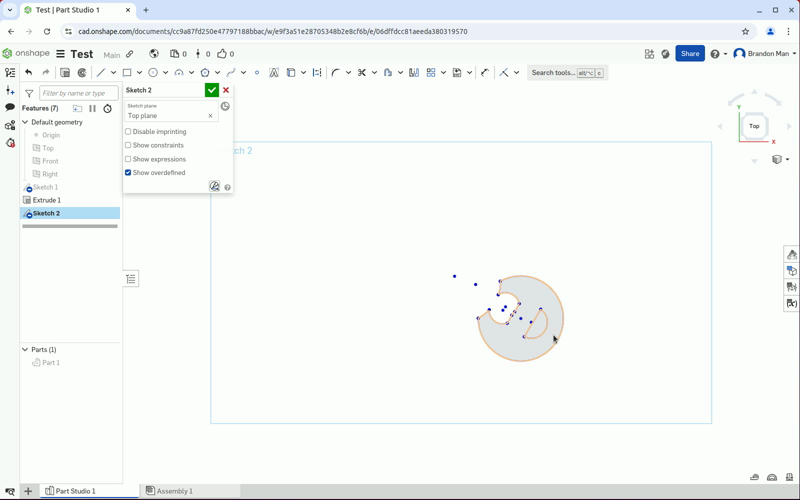
click(553, 334)
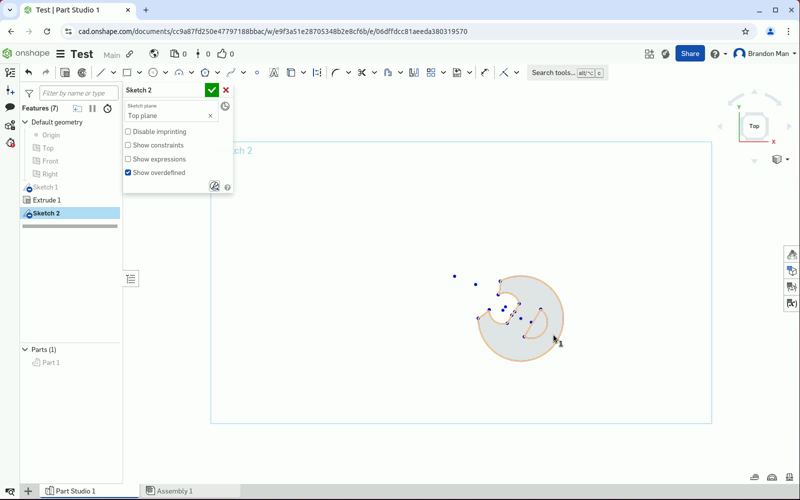
mouse_move(73, 352)
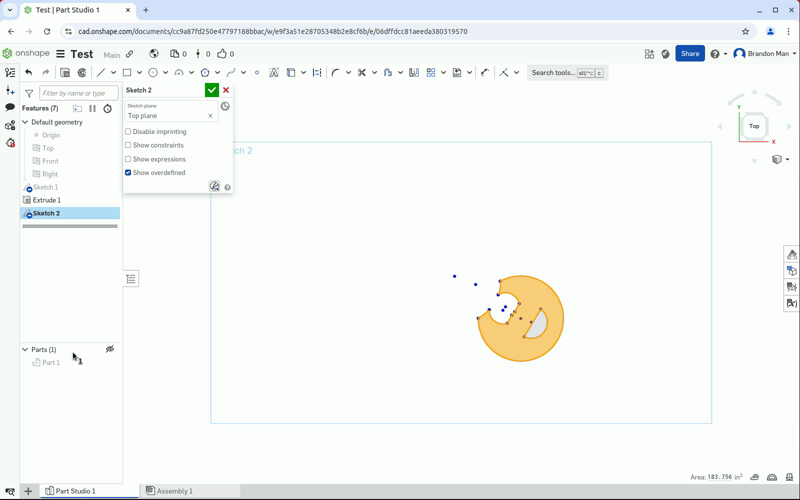
key(shift+y)
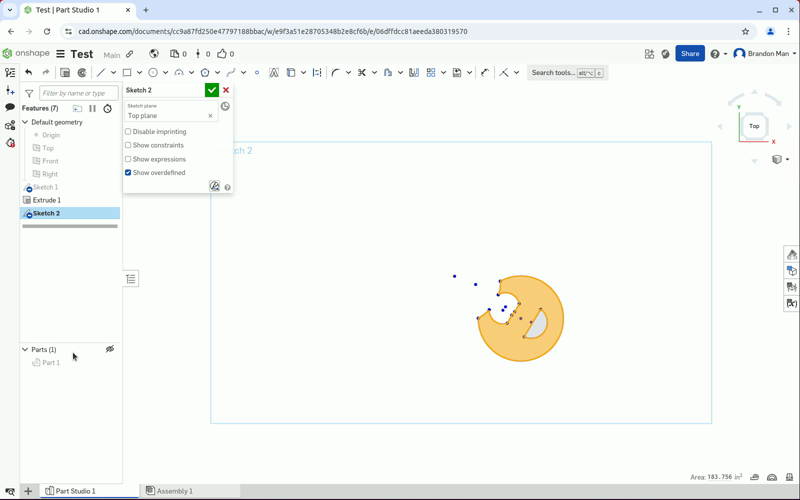
key(shift+e)
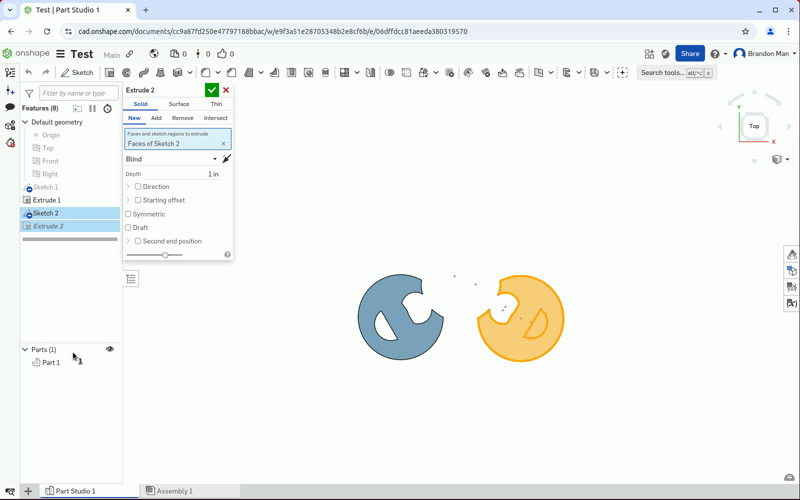
mouse_move(143, 106)
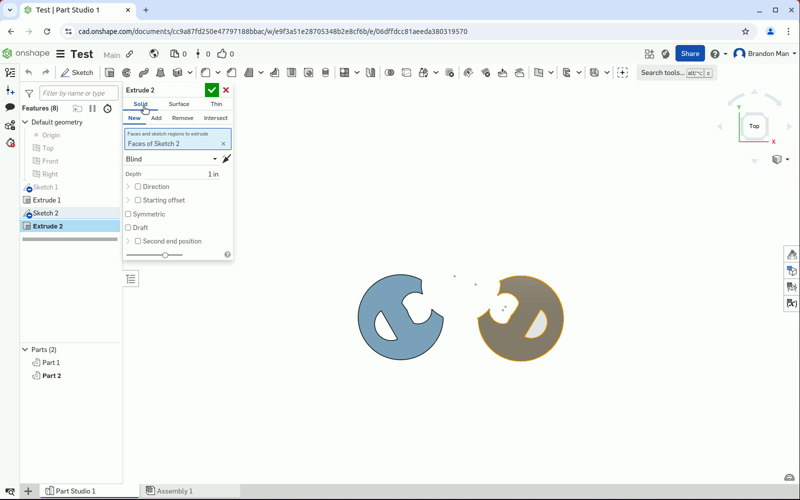
click(143, 106)
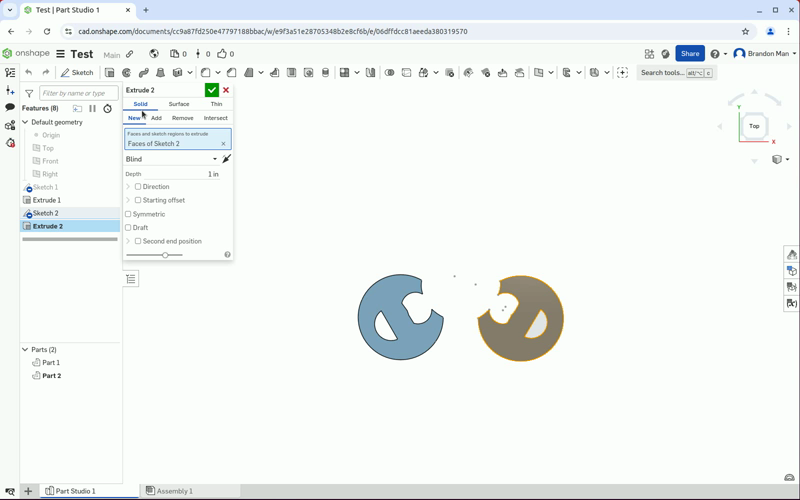
mouse_move(137, 120)
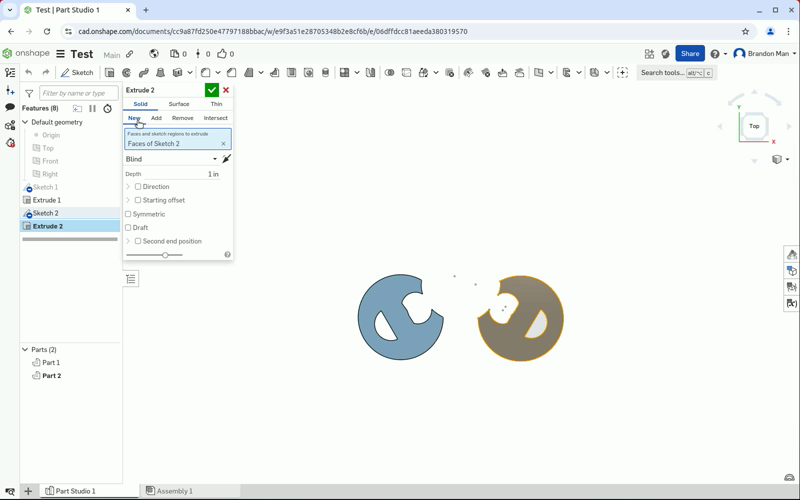
click(137, 120)
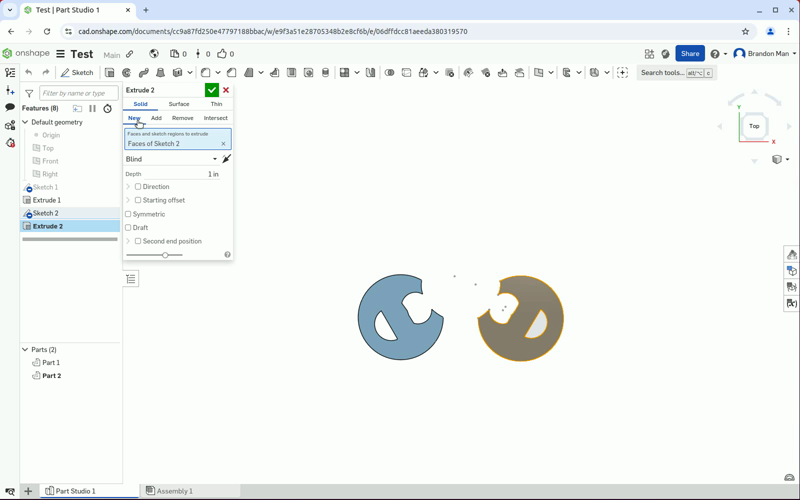
key(tab, 4)
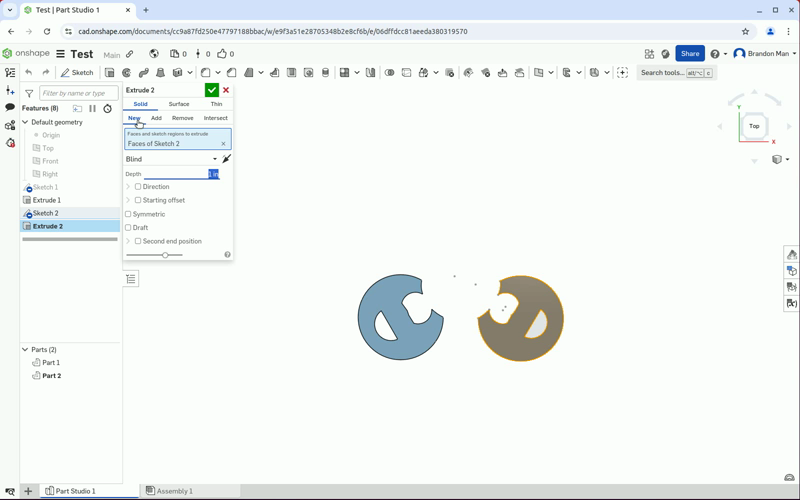
text(4.333)
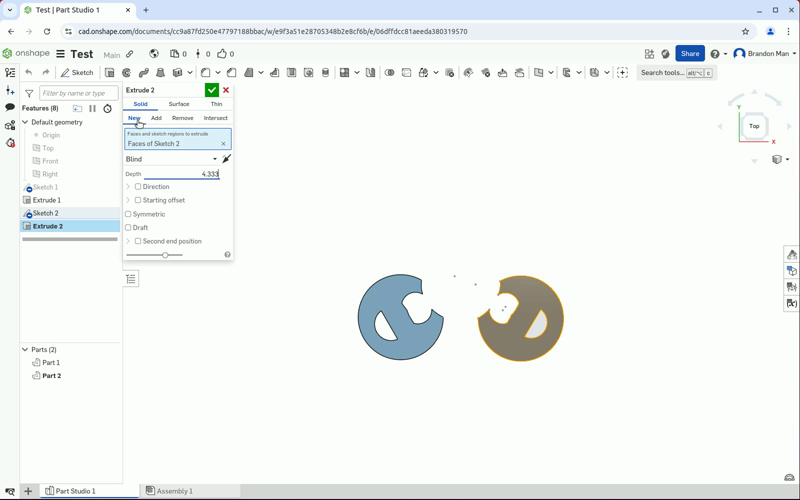
key(enter)
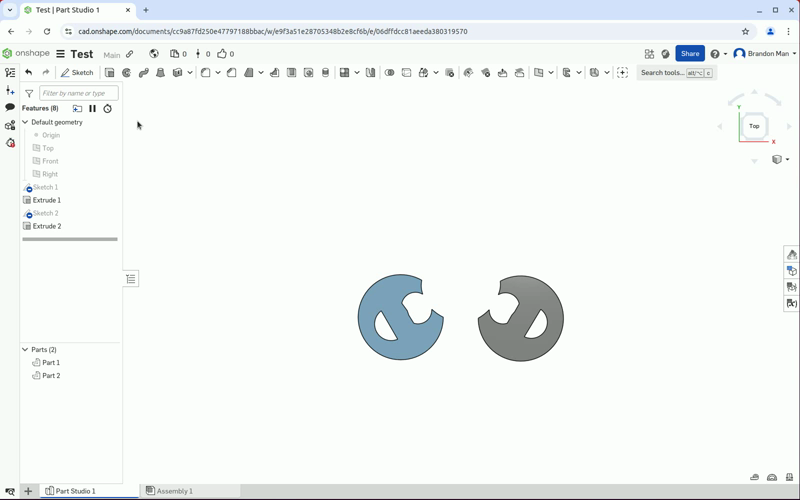
key(shift+h)
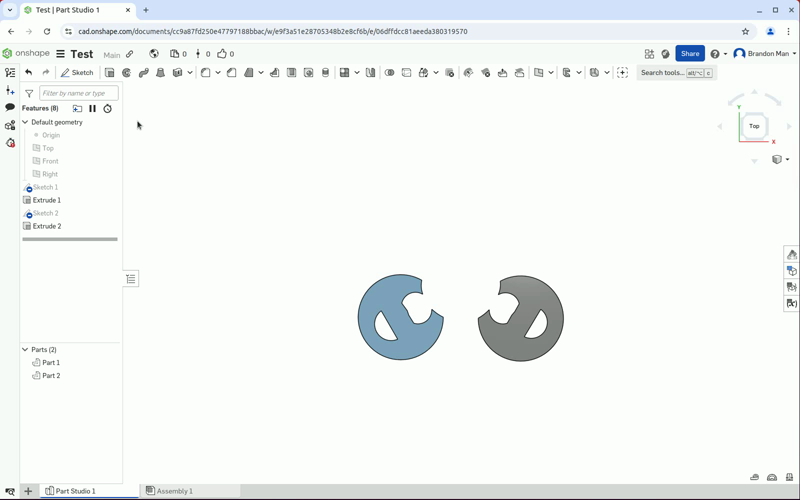
key(shift+h)
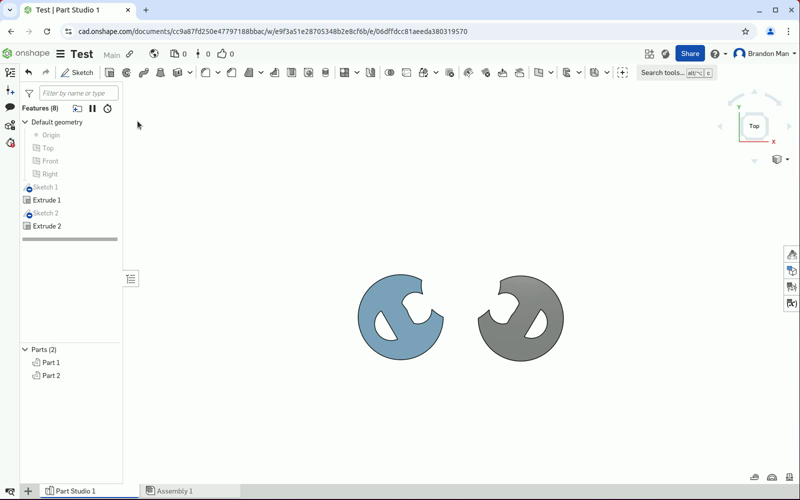
mouse_move(73, 189)
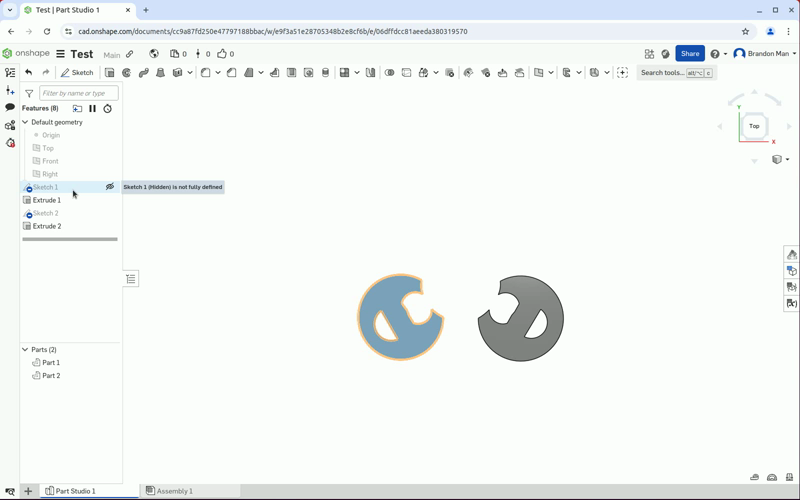
click(73, 189)
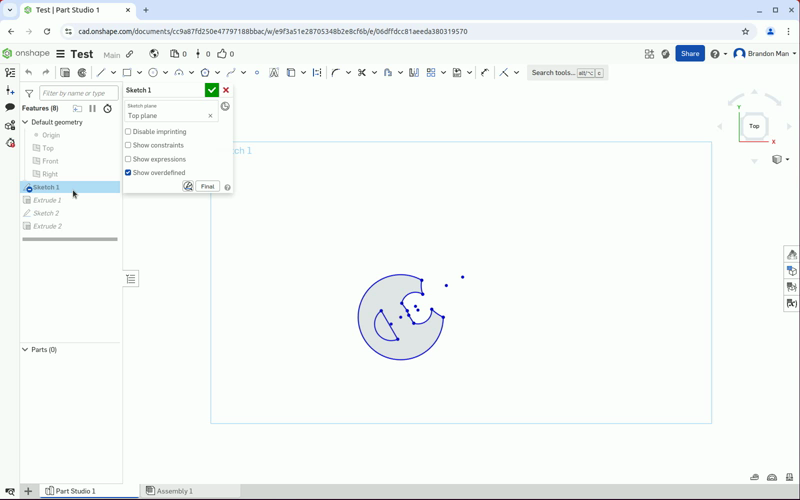
mouse_move(229, 92)
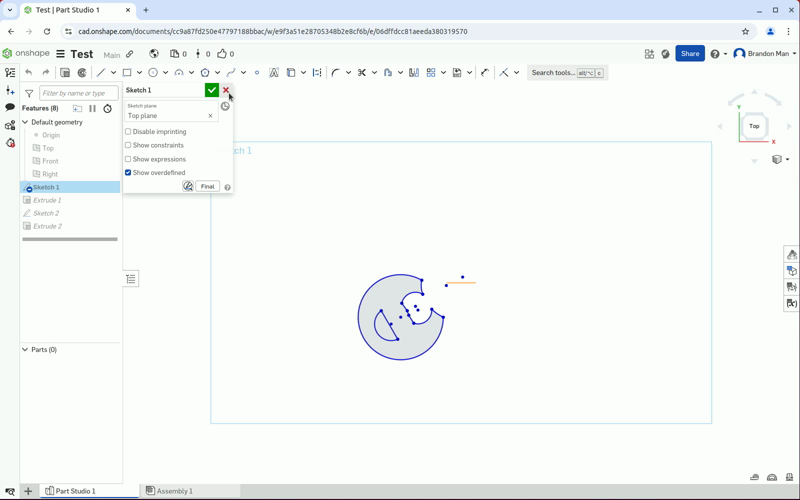
click(229, 92)
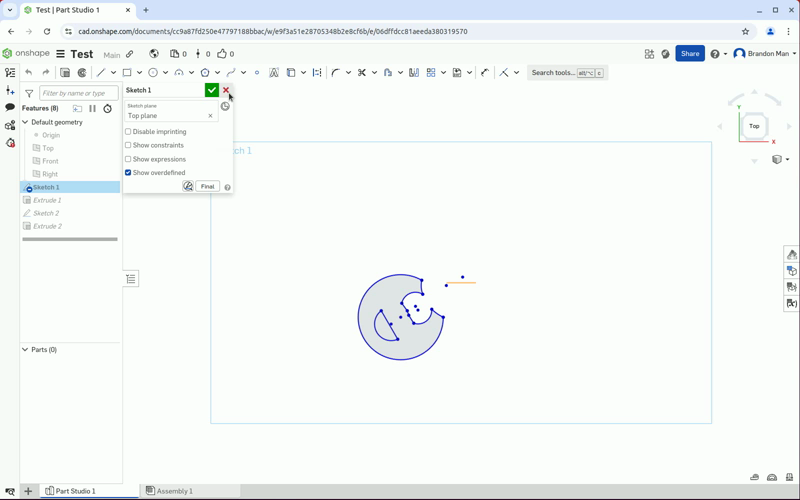
key(shift+s)
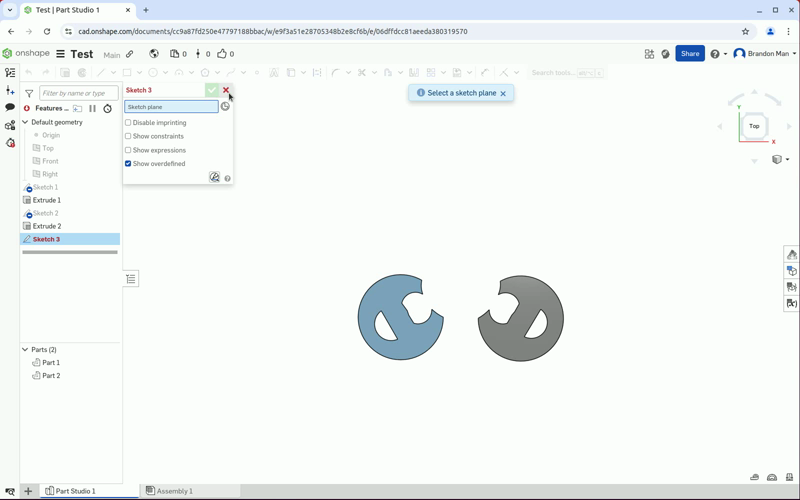
mouse_move(73, 150)
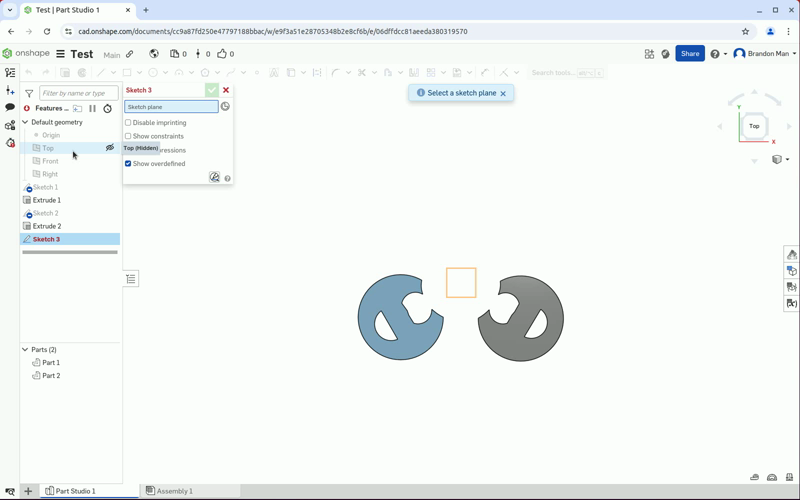
click(73, 150)
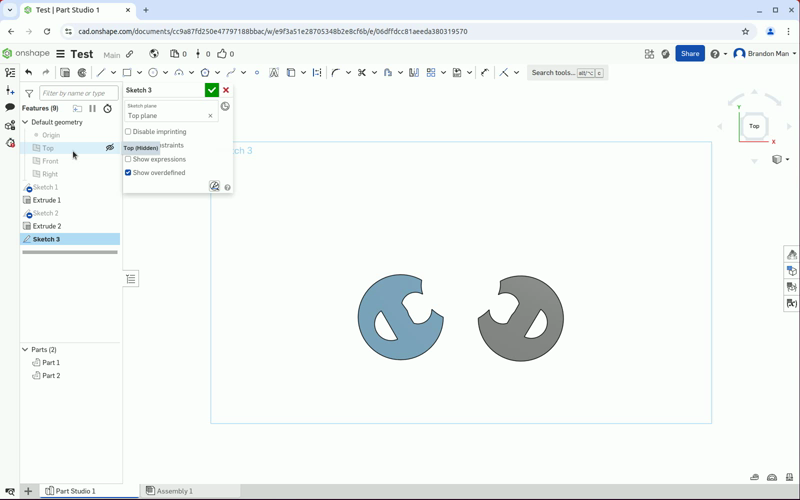
mouse_move(73, 352)
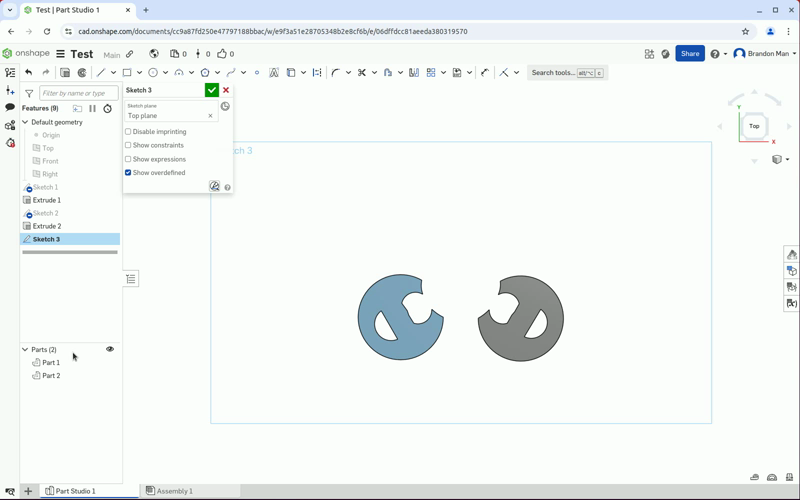
key(y)
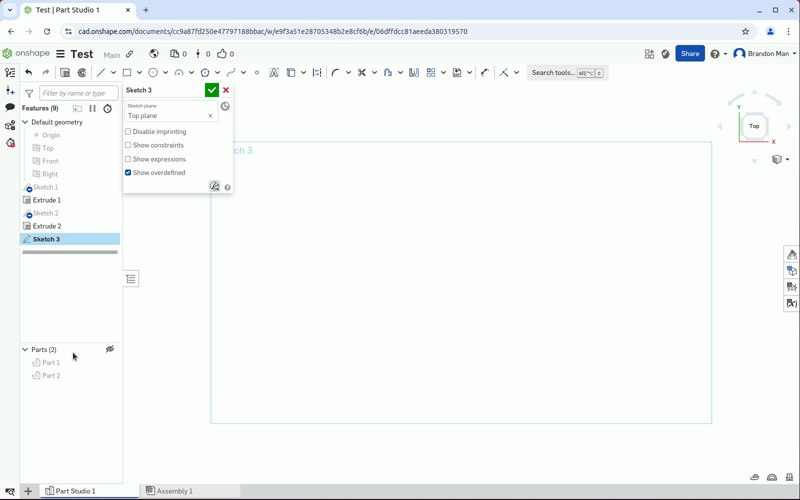
key(a)
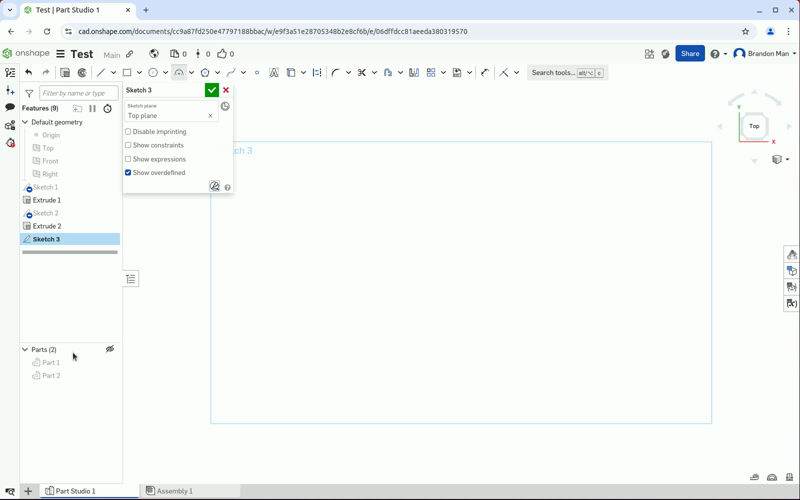
key_down(shift)
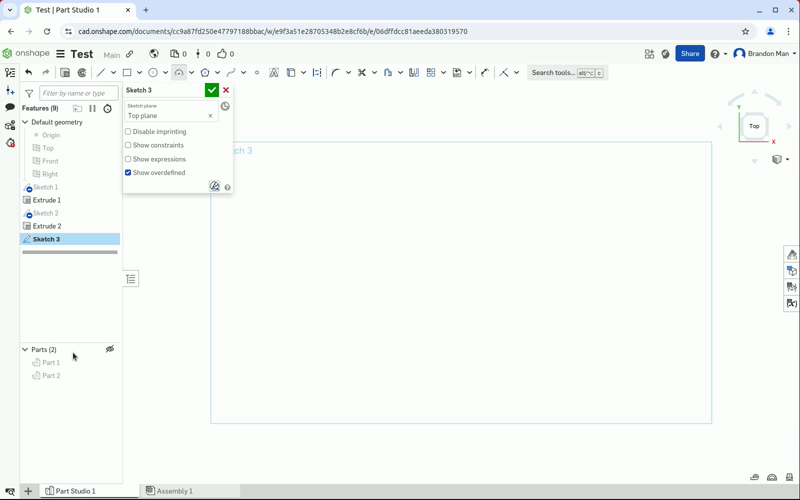
mouse_move(439, 250)
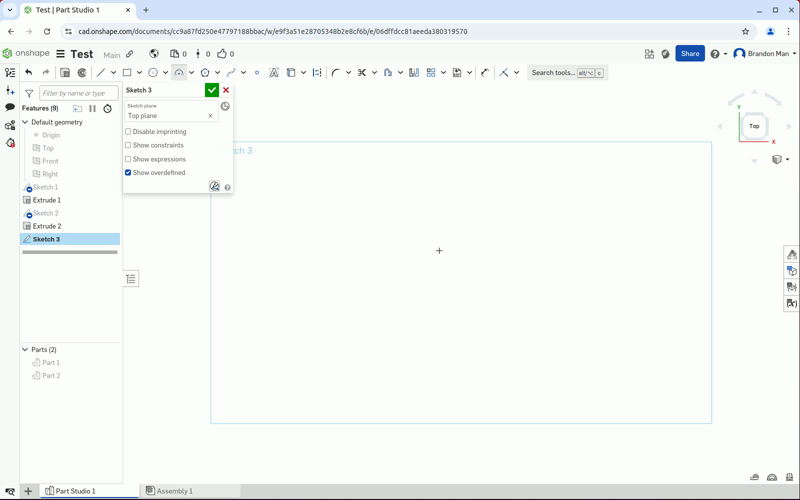
click(439, 250)
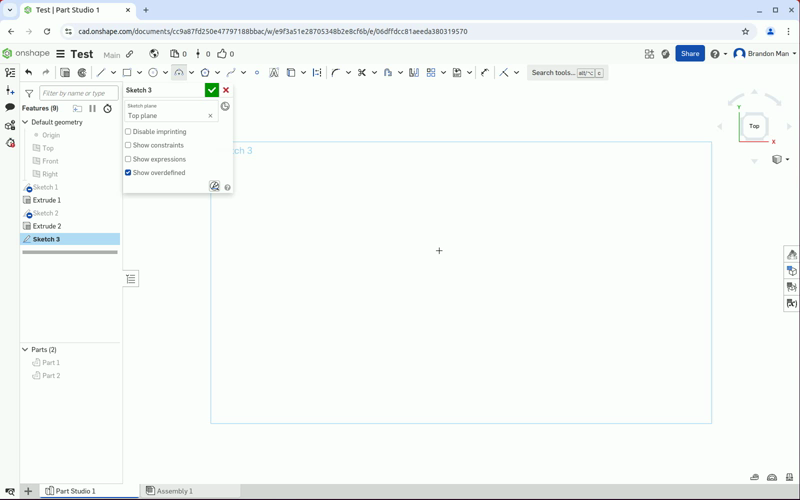
key_up(shift)
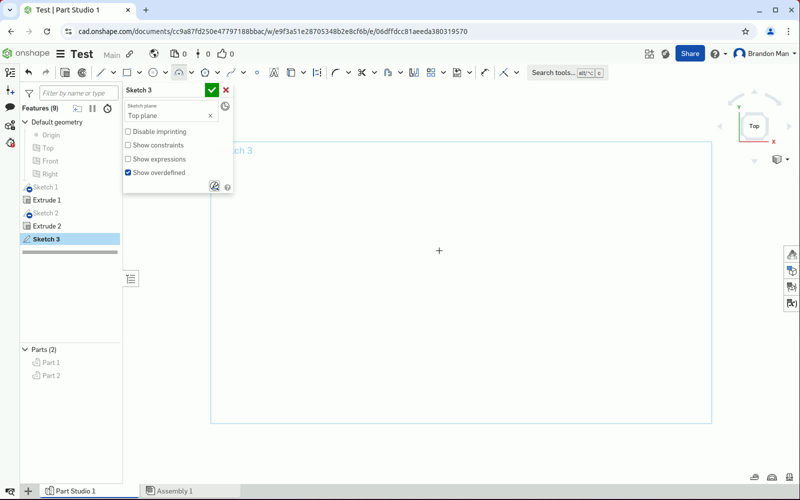
key_down(shift)
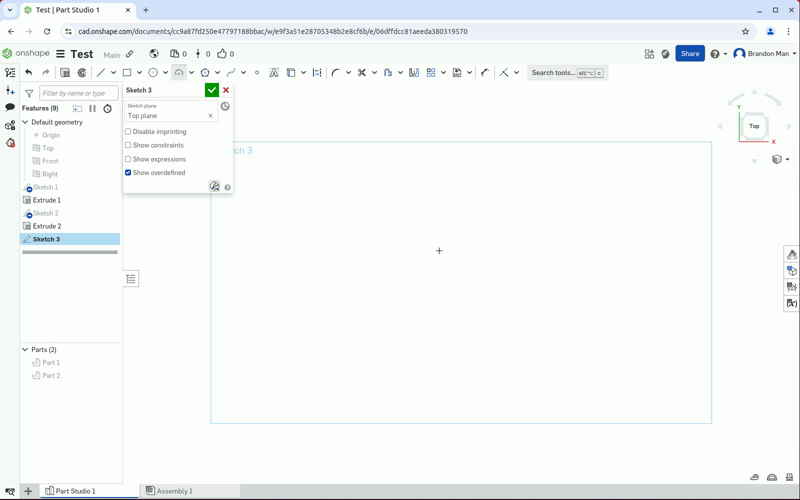
mouse_move(452, 245)
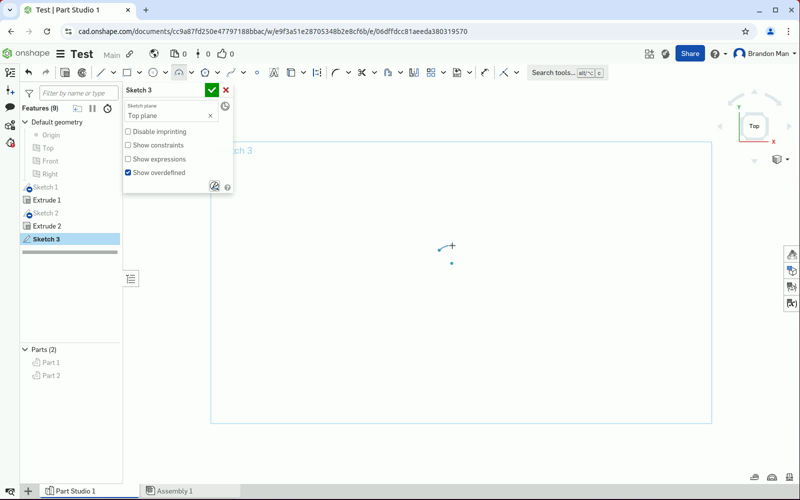
click(452, 245)
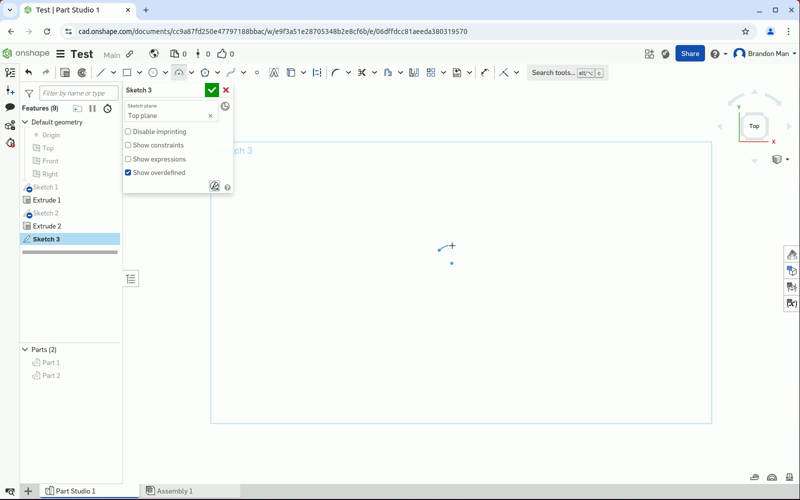
mouse_move(445, 246)
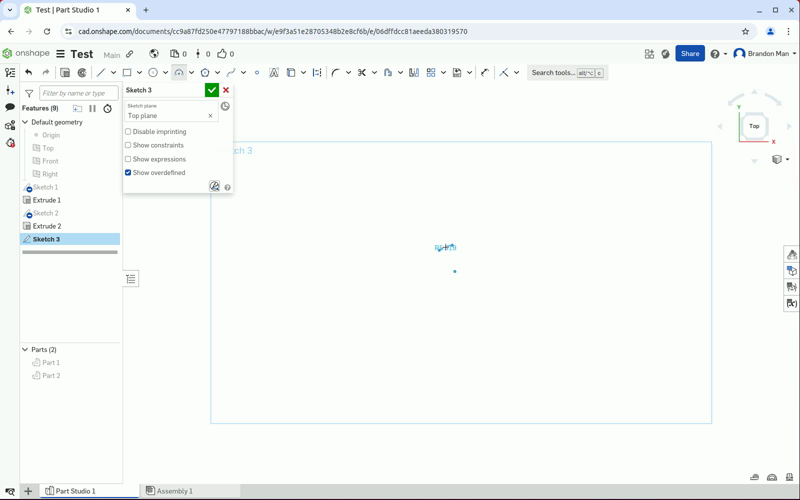
click(445, 246)
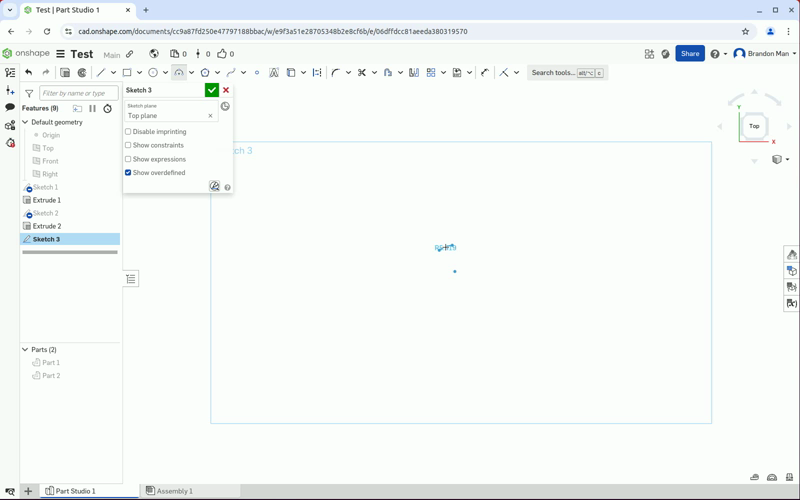
key_up(shift)
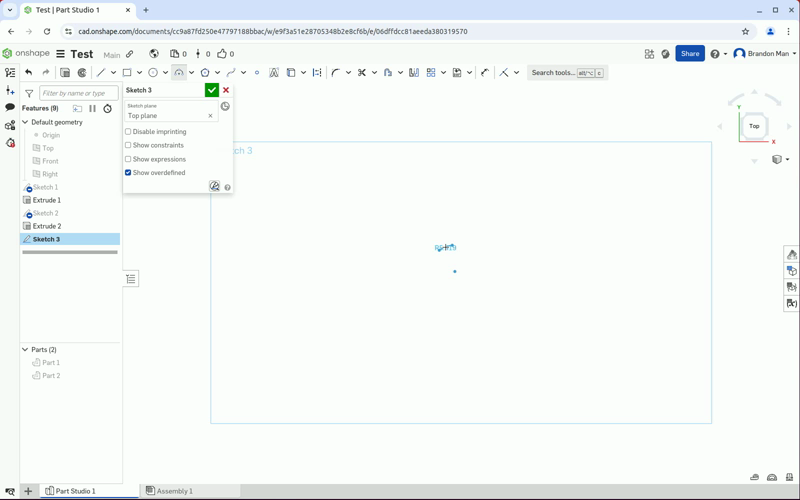
mouse_move(452, 245)
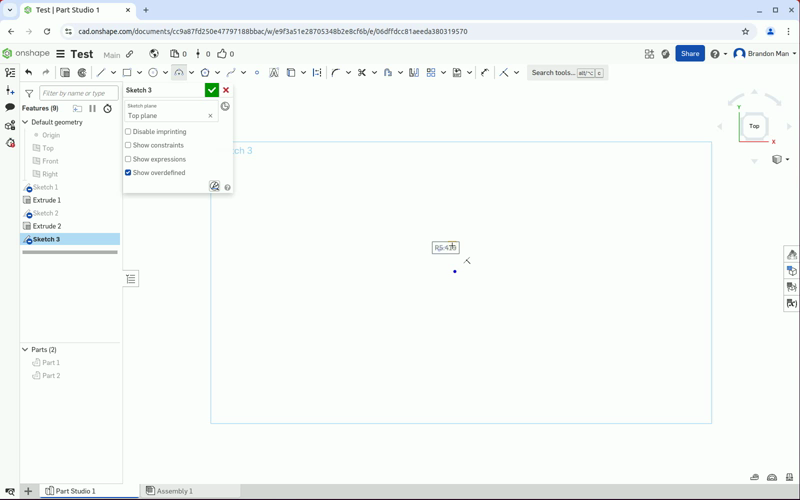
click(452, 245)
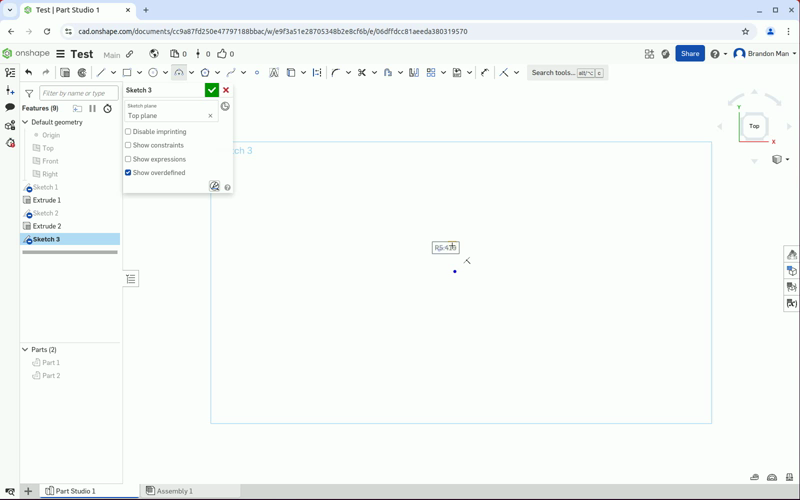
key_down(shift)
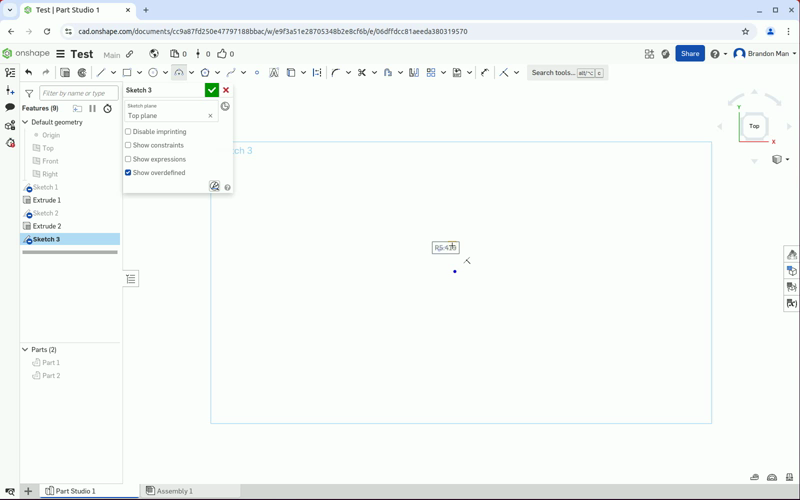
mouse_move(449, 222)
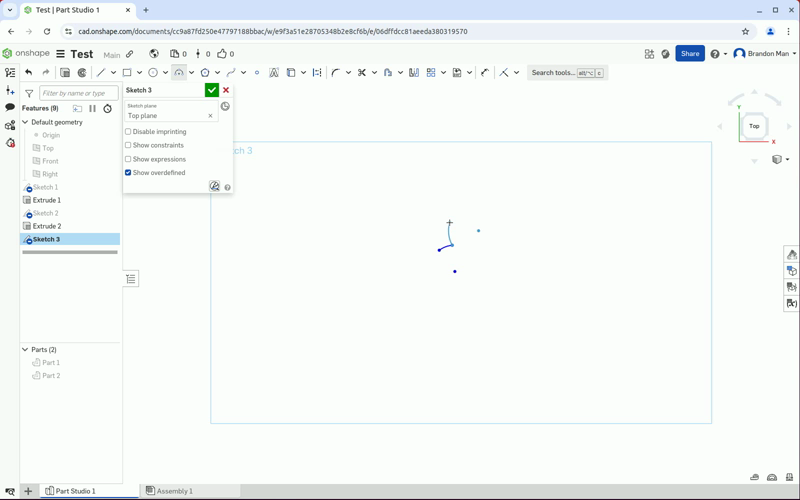
click(449, 222)
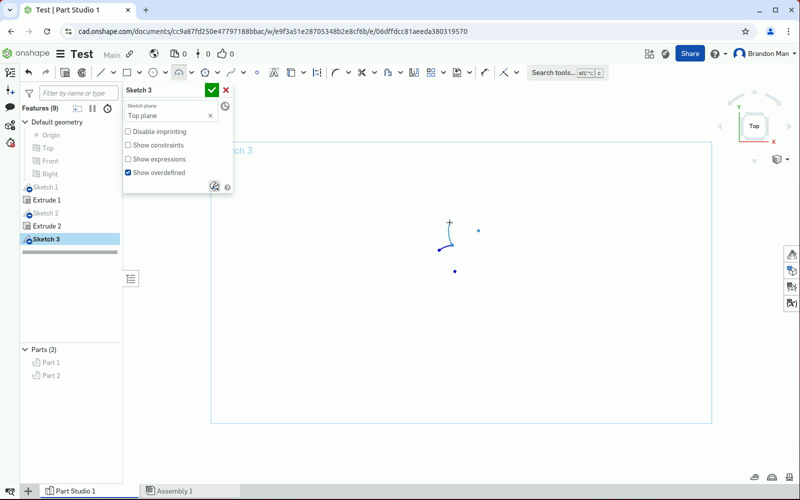
mouse_move(445, 234)
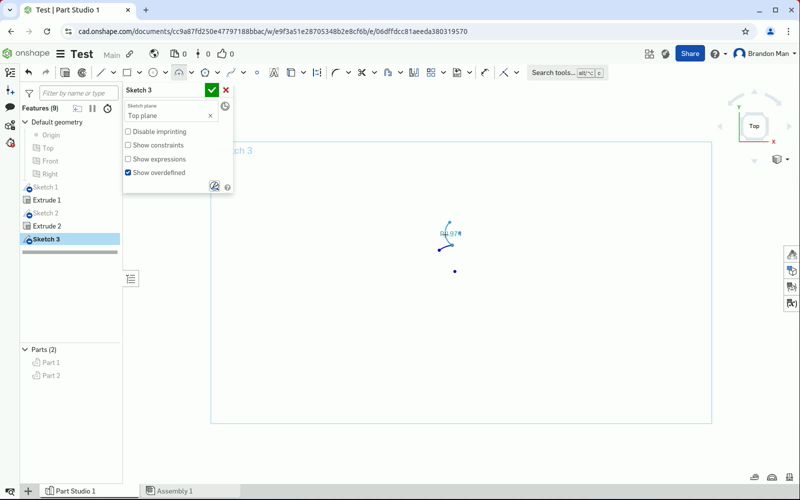
click(445, 234)
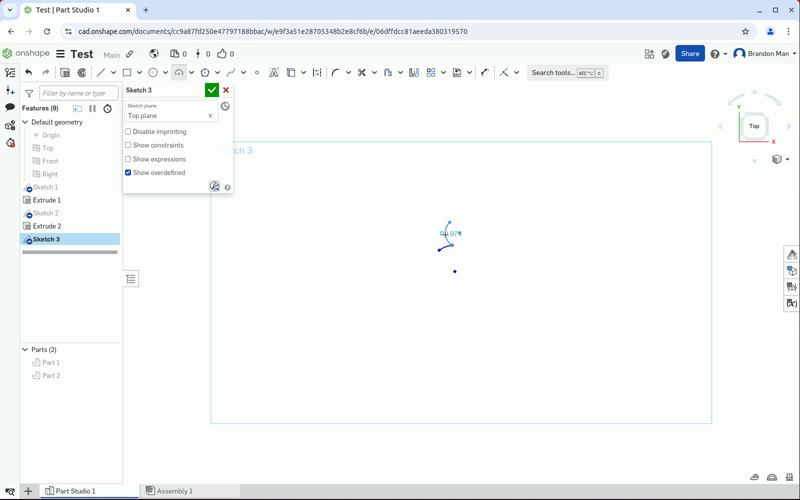
key_up(shift)
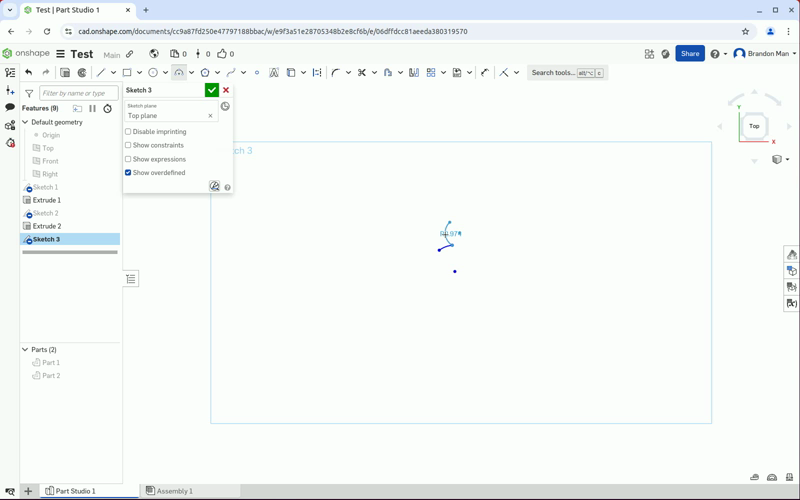
key(esc)
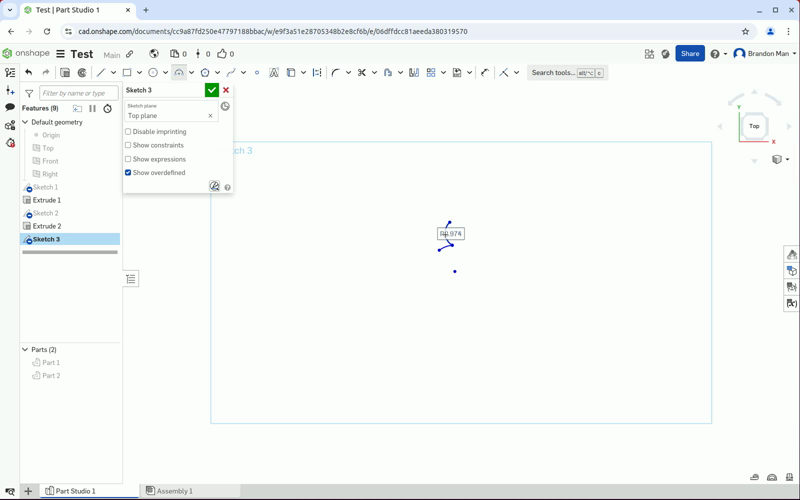
key(l)
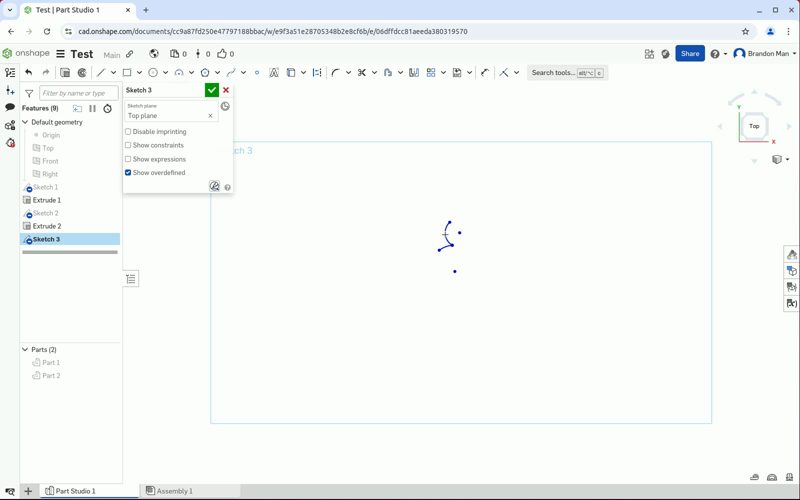
mouse_move(449, 222)
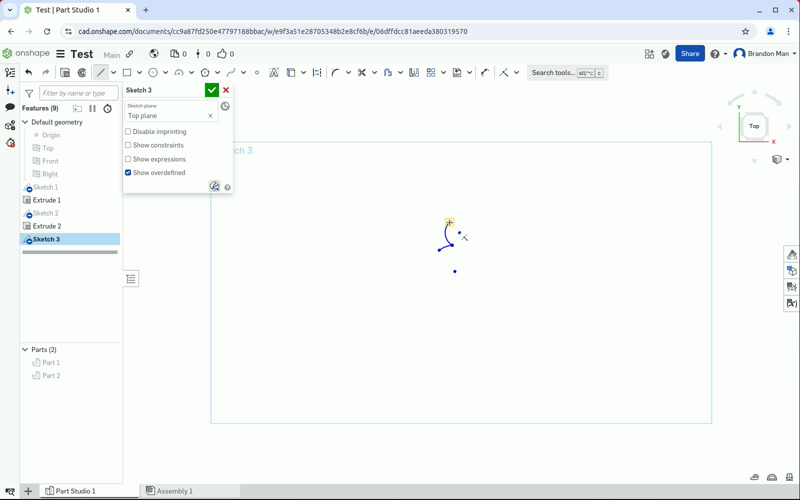
click(449, 222)
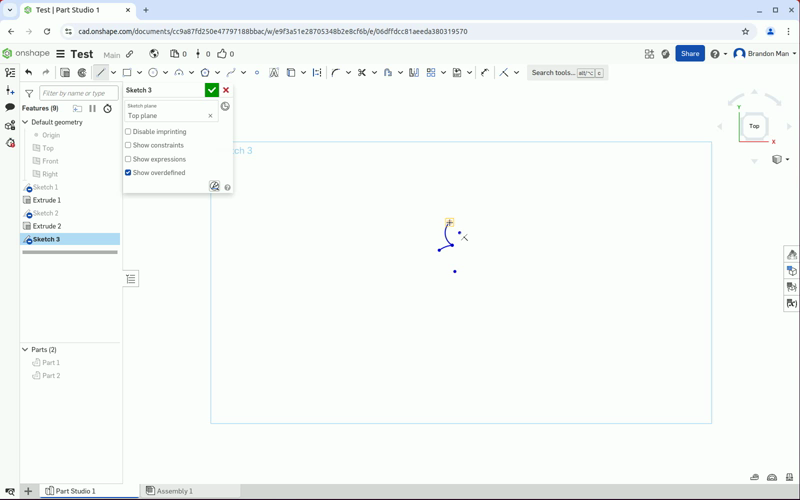
key_down(shift)
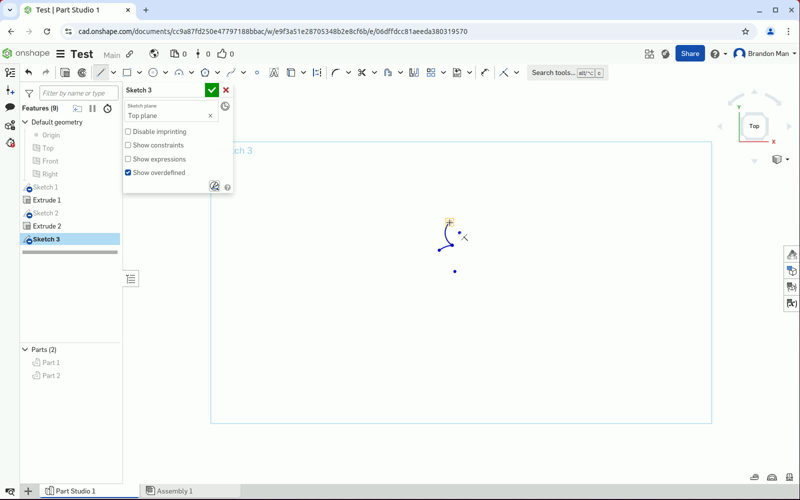
mouse_move(479, 222)
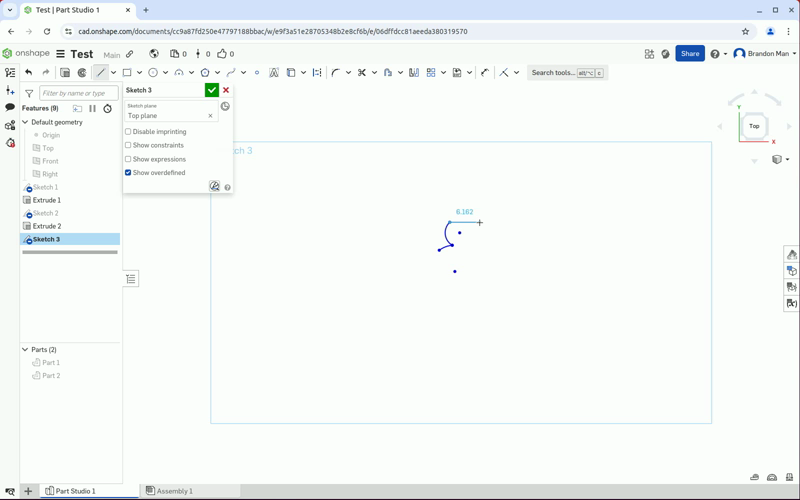
mouse_move(458, 222)
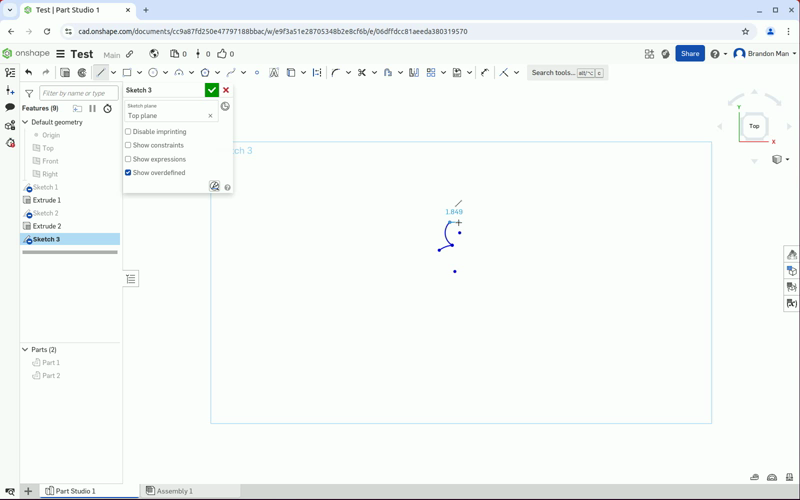
click(458, 222)
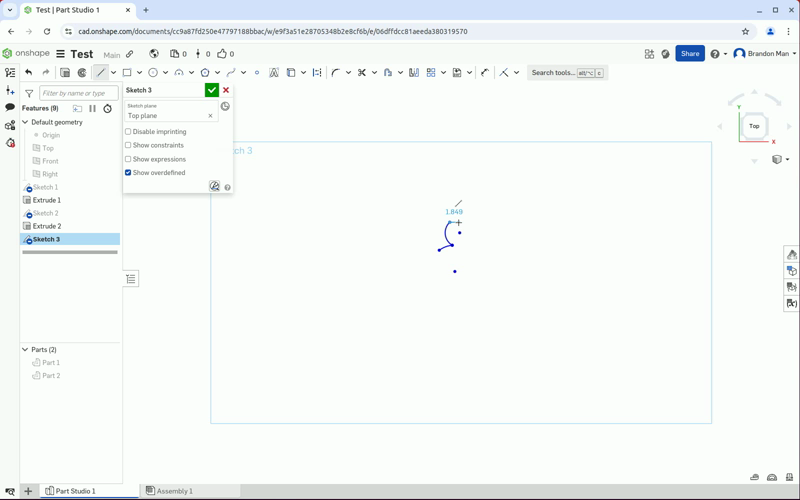
key_up(shift)
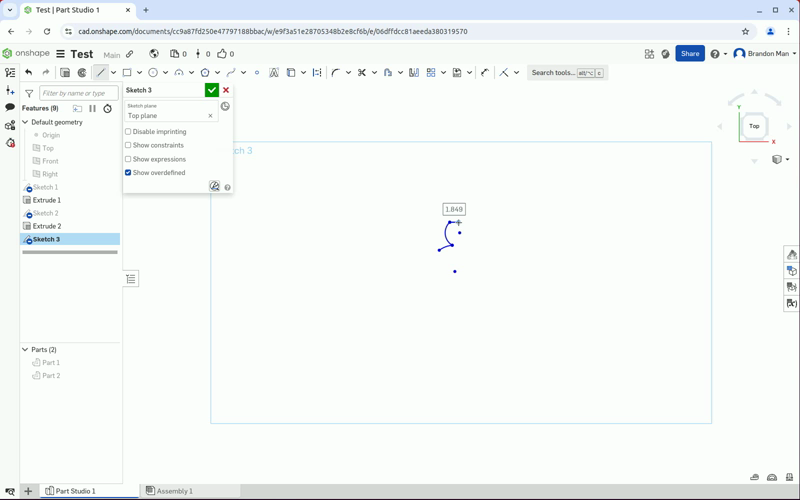
key_down(shift)
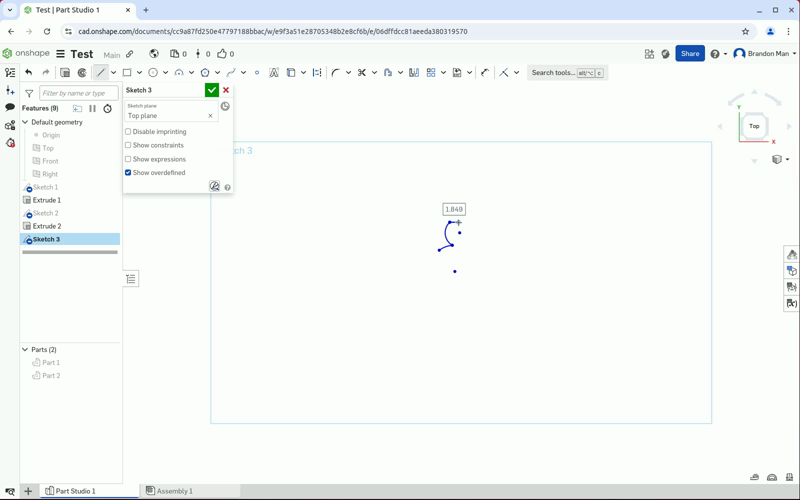
mouse_move(489, 222)
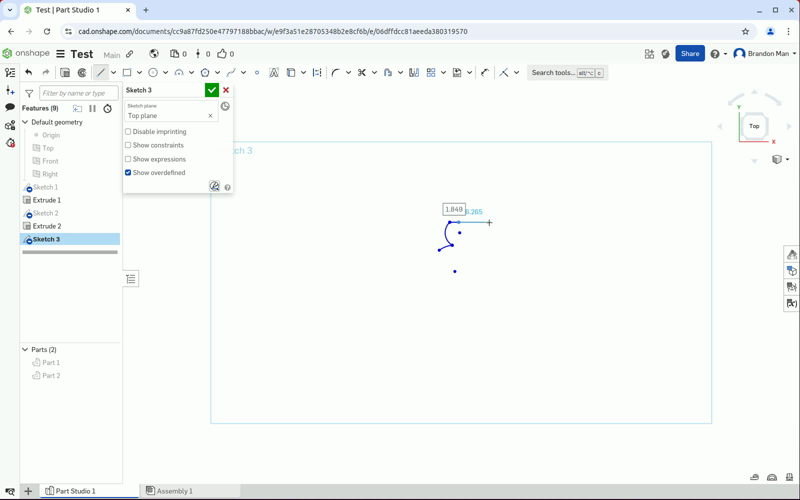
mouse_move(463, 222)
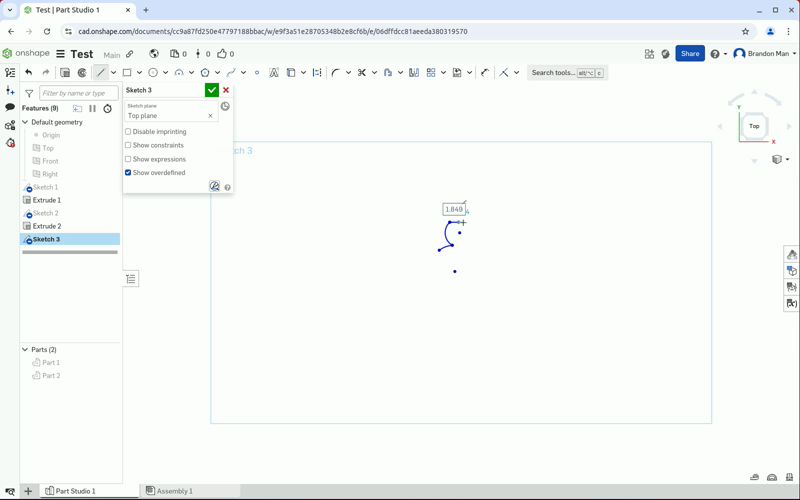
scroll(6)
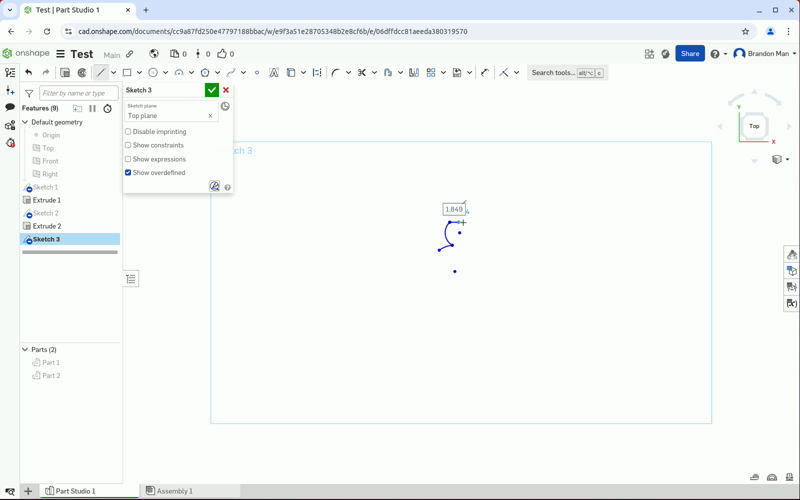
scroll(6)
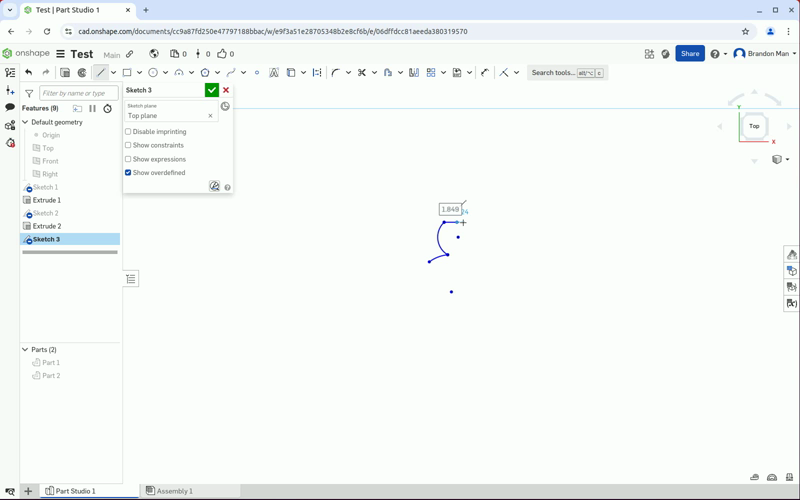
scroll(6)
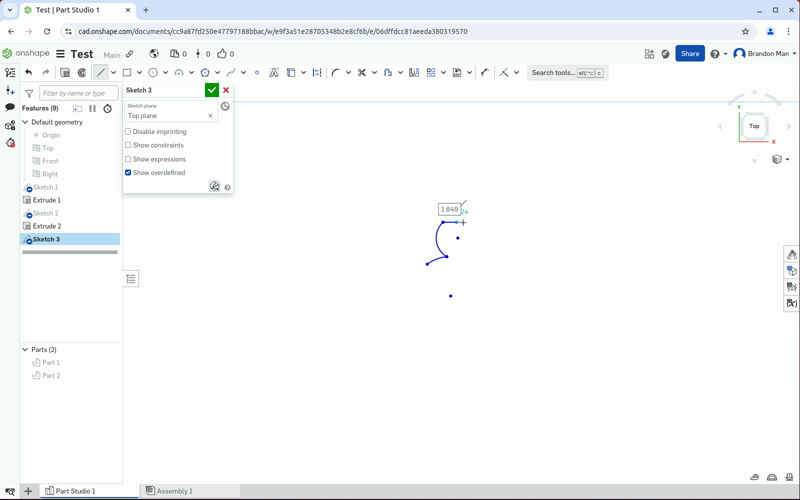
scroll(6)
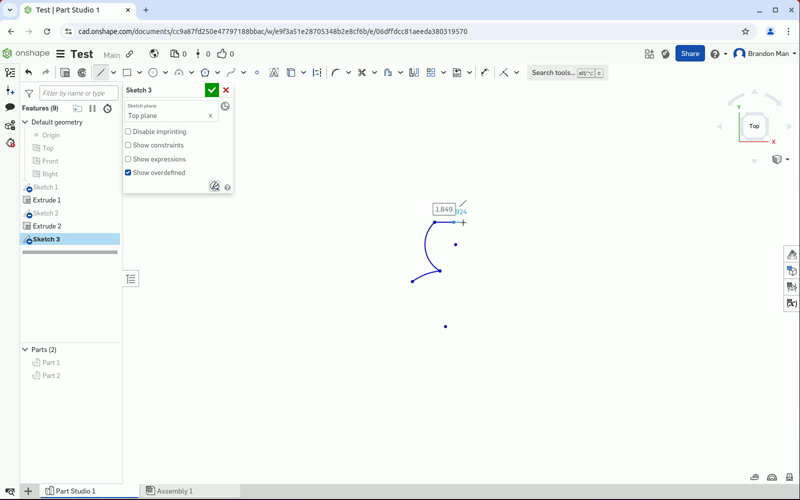
scroll(6)
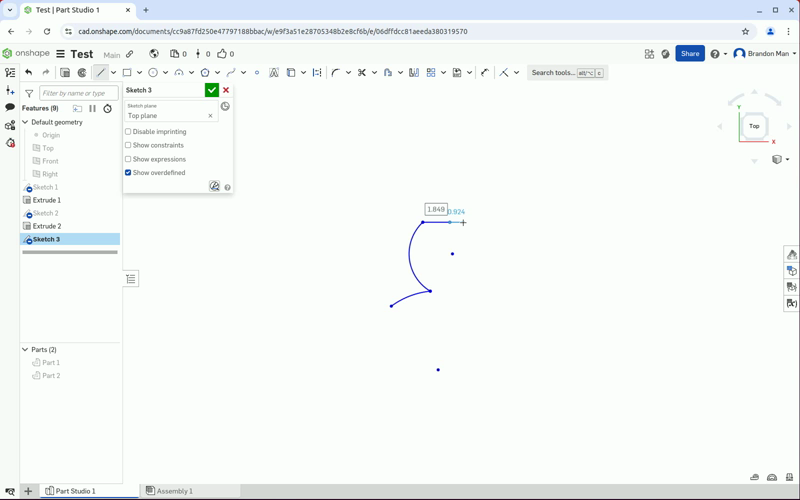
scroll(6)
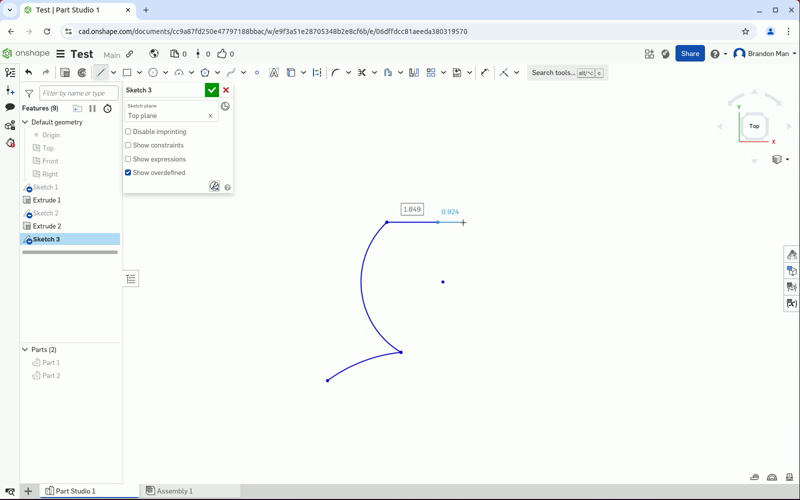
scroll(6)
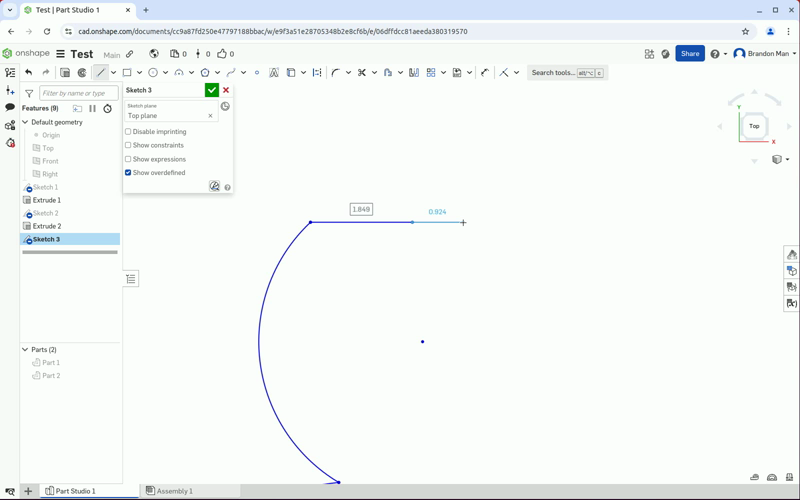
click(463, 222)
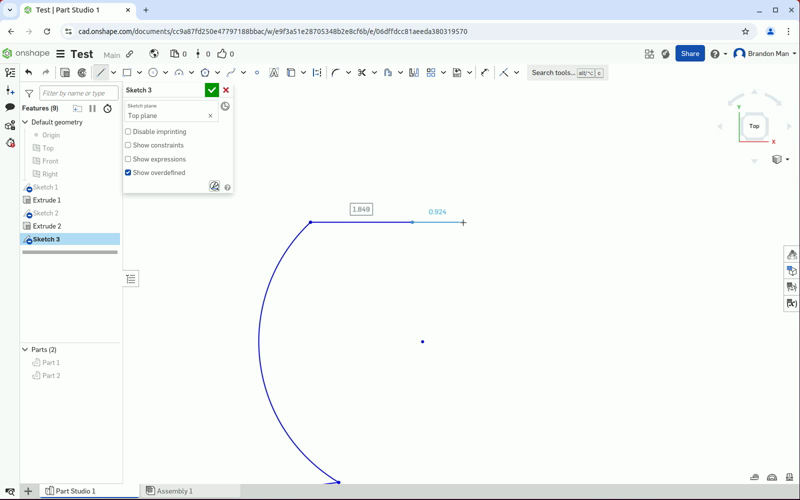
scroll(-6)
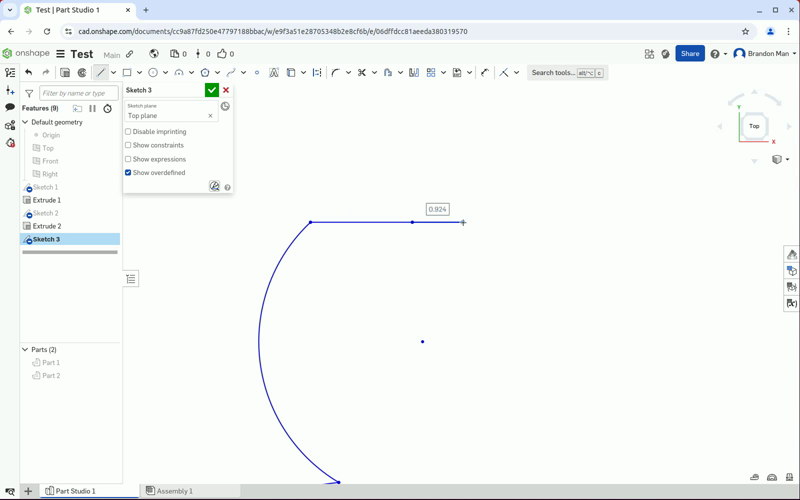
scroll(-6)
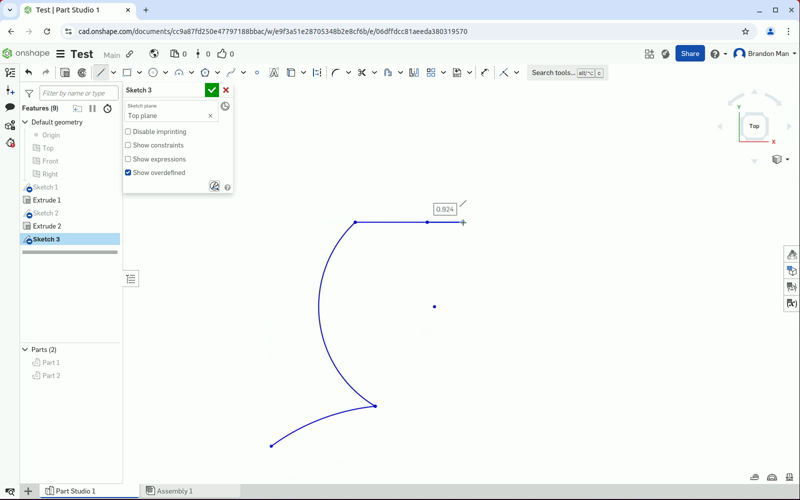
scroll(-6)
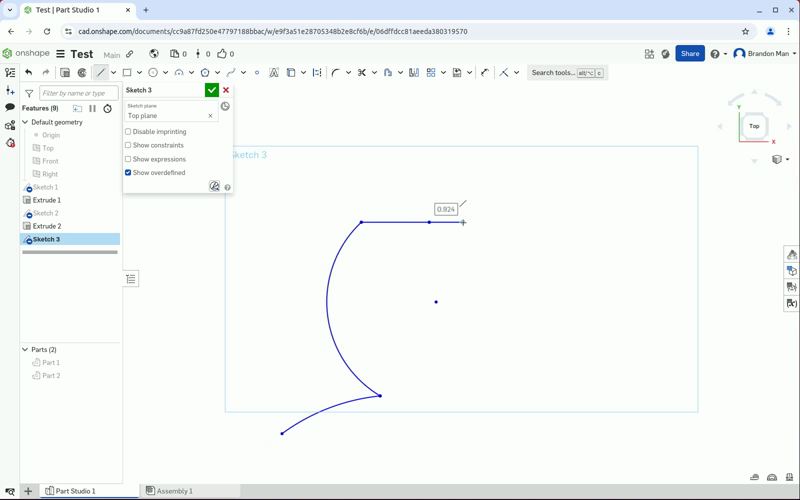
scroll(-6)
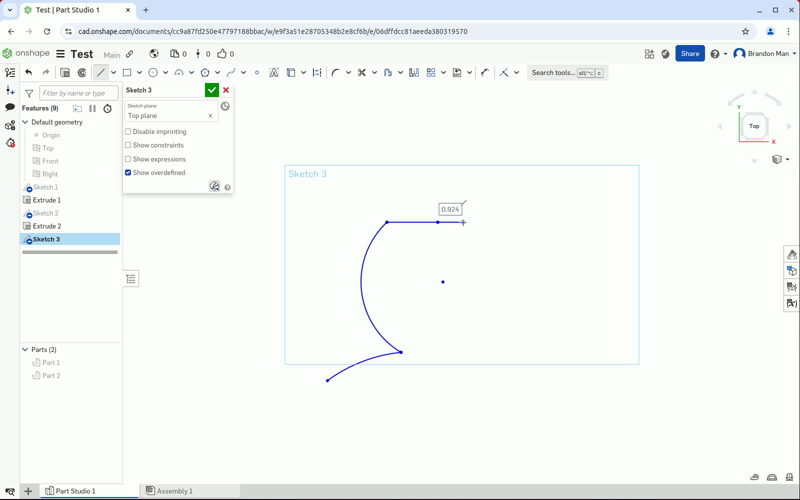
scroll(-6)
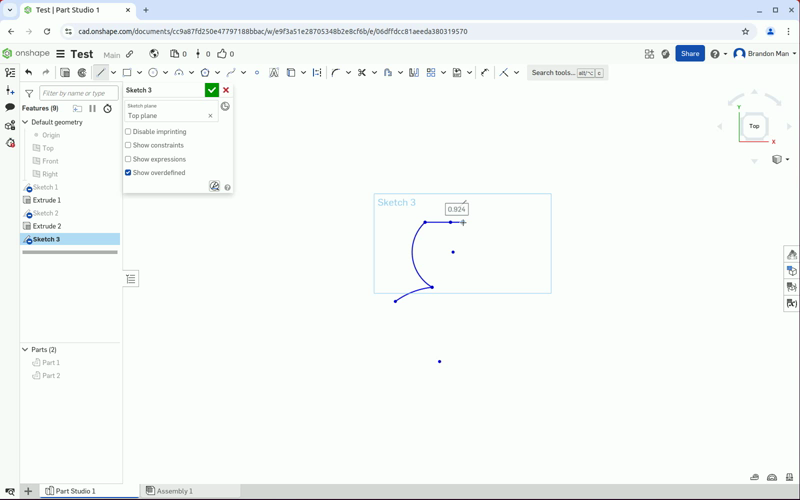
scroll(-6)
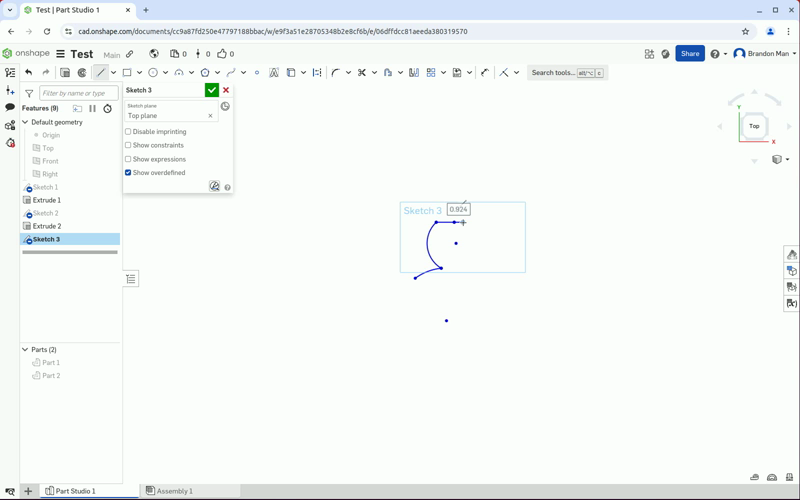
scroll(-6)
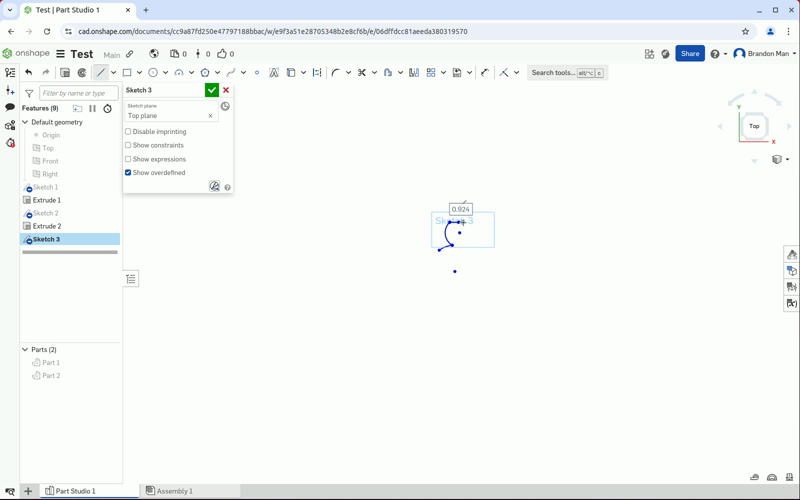
key_up(shift)
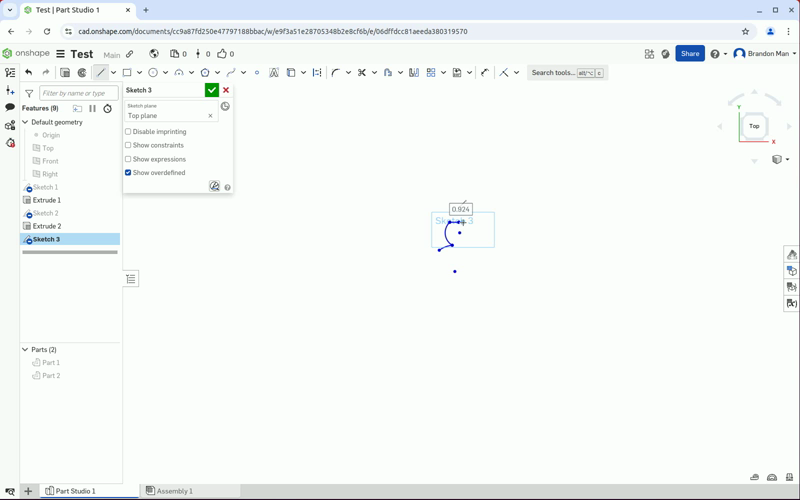
key_down(shift)
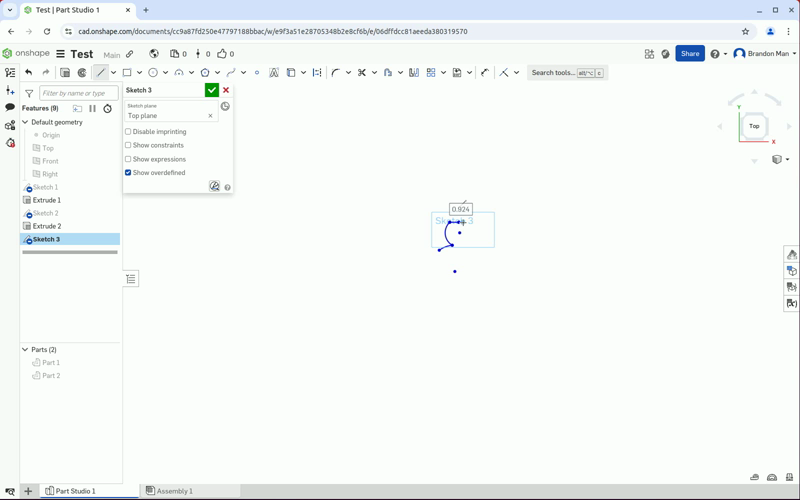
mouse_move(493, 222)
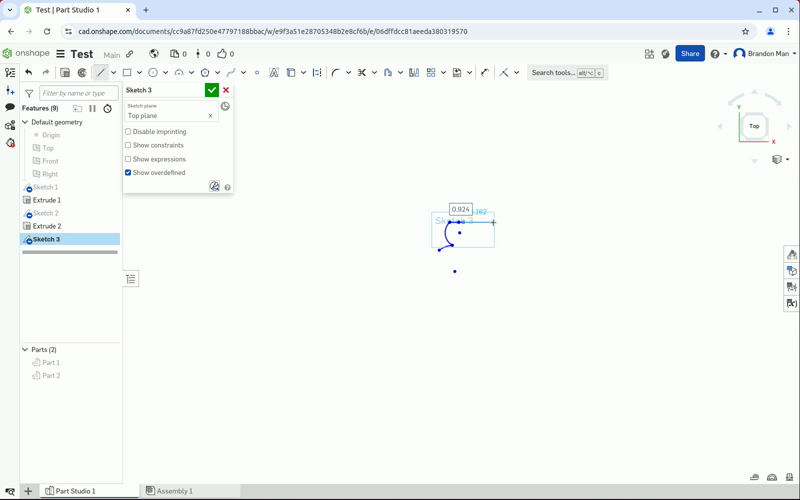
mouse_move(472, 222)
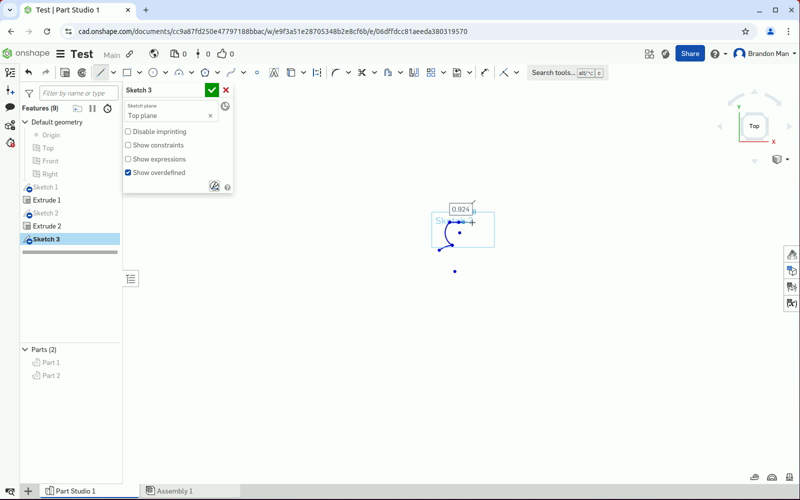
click(472, 222)
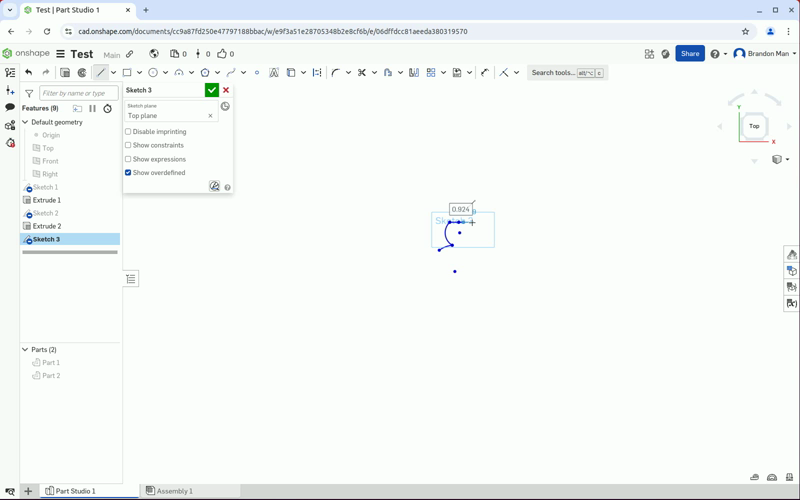
key_up(shift)
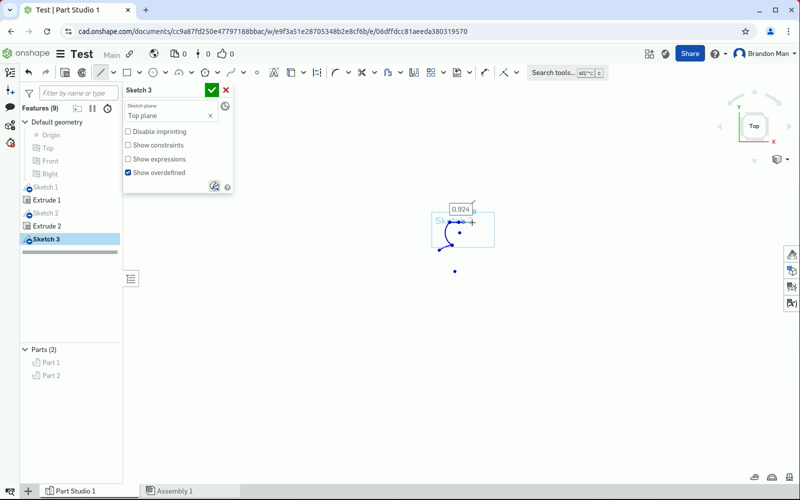
key(esc)
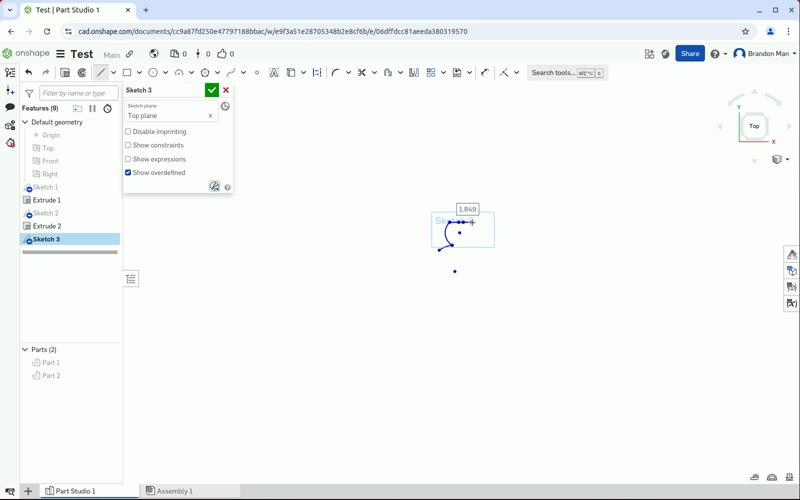
key(a)
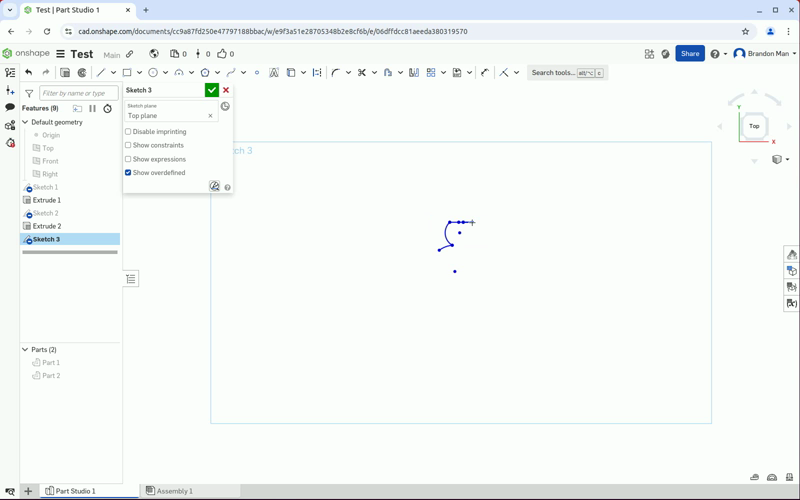
mouse_move(472, 222)
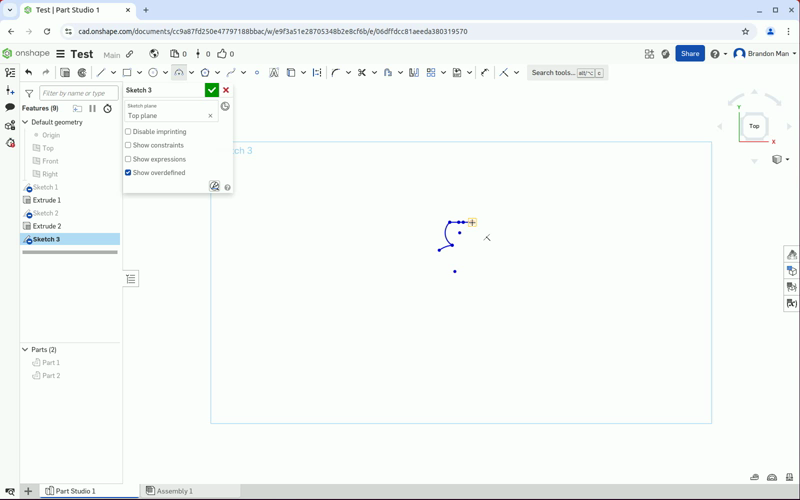
click(472, 222)
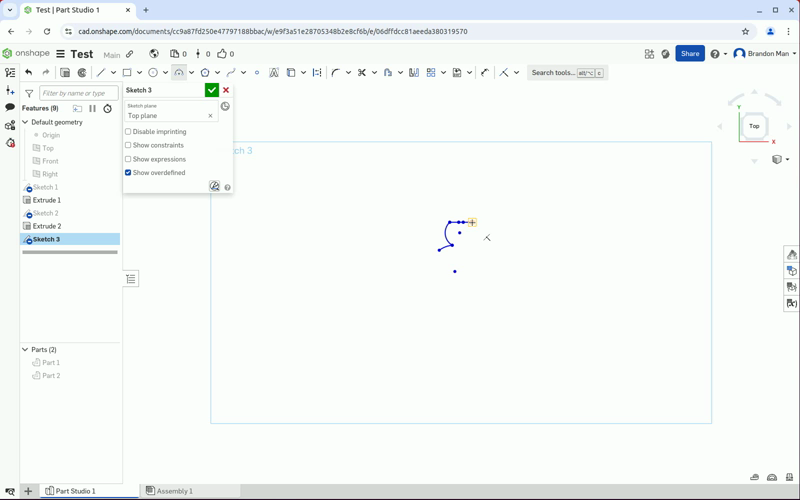
key_down(shift)
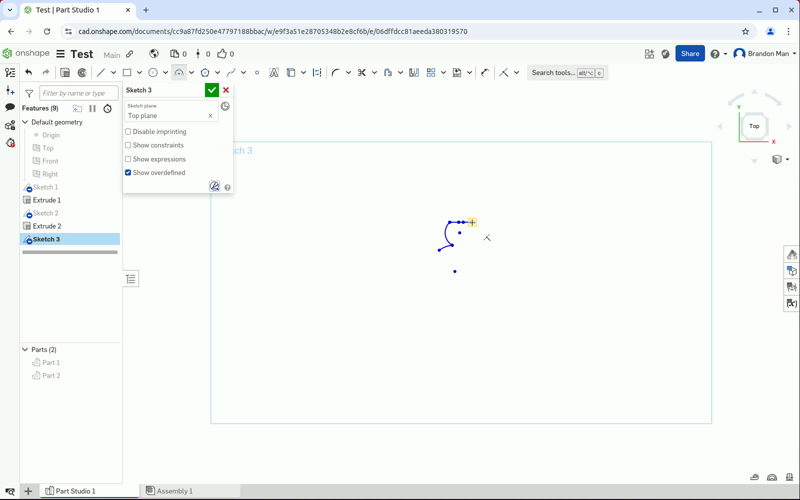
mouse_move(470, 245)
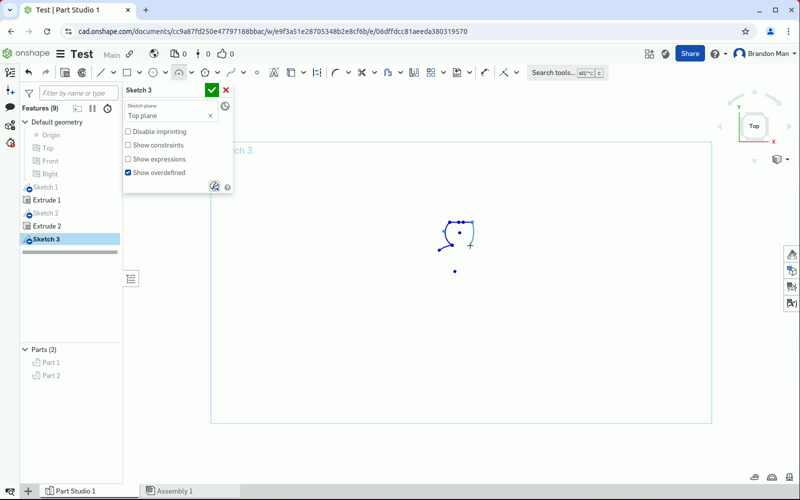
click(470, 245)
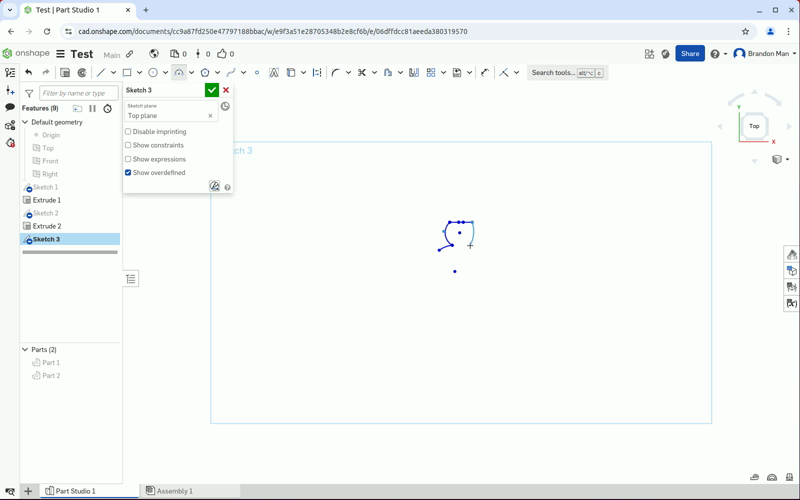
mouse_move(477, 234)
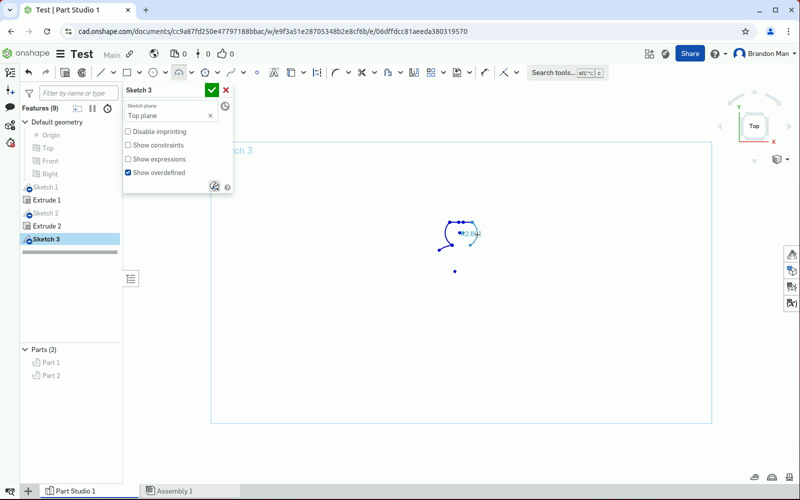
click(477, 234)
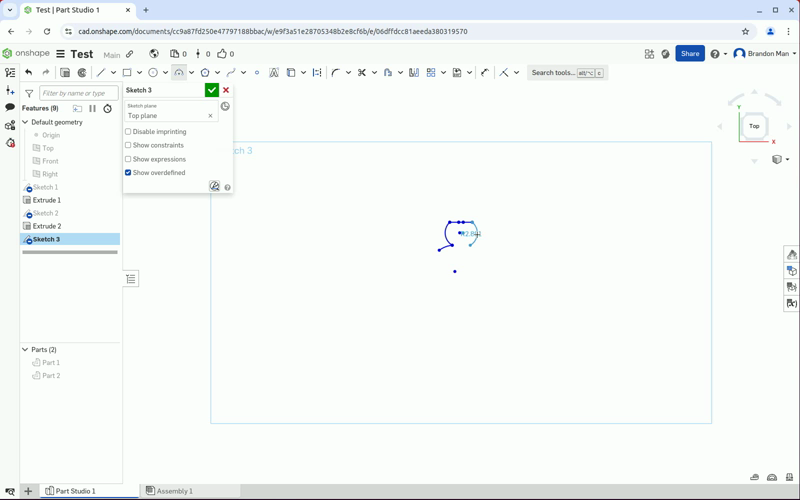
key_up(shift)
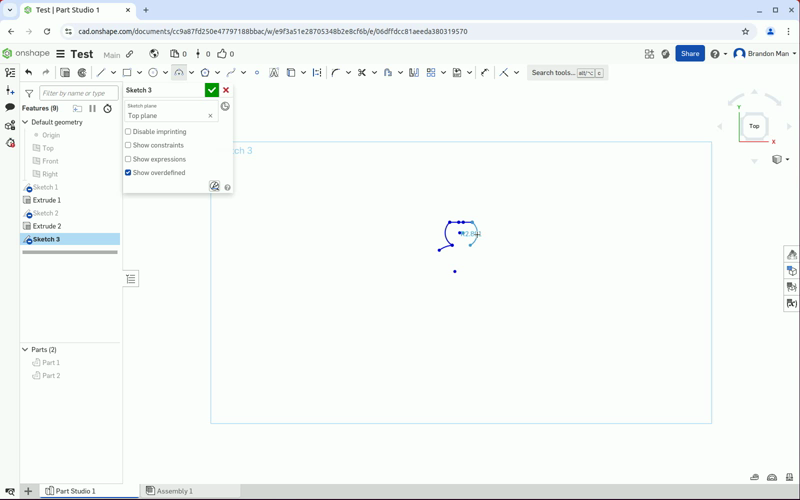
mouse_move(470, 245)
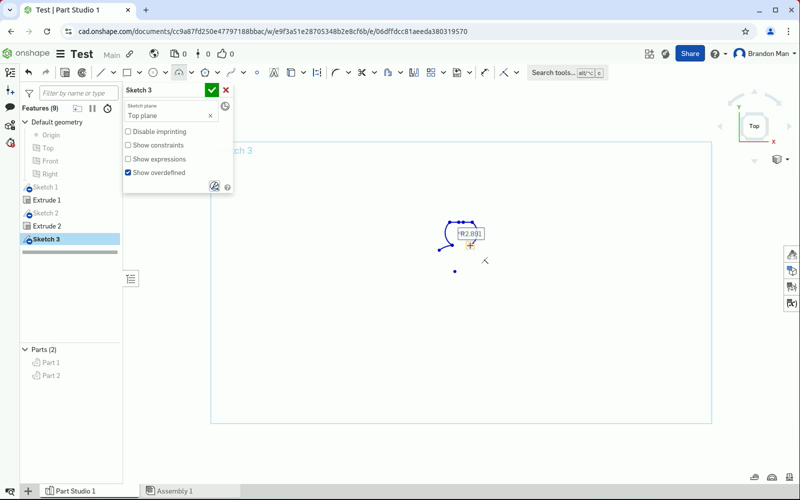
click(470, 245)
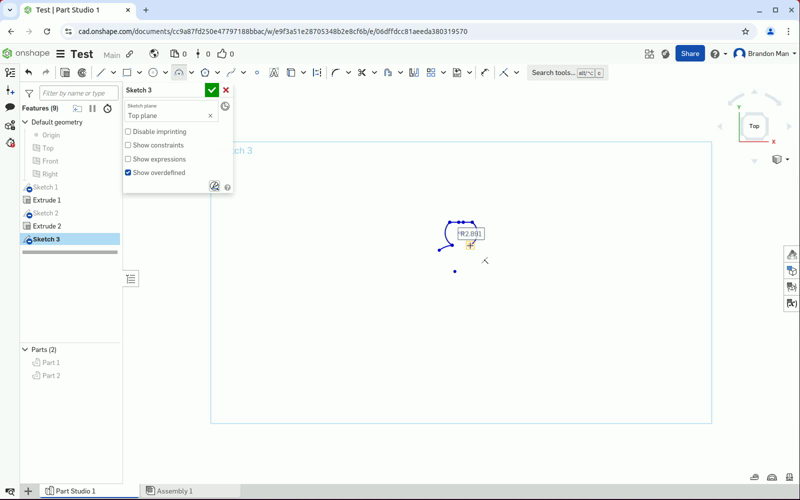
key_down(shift)
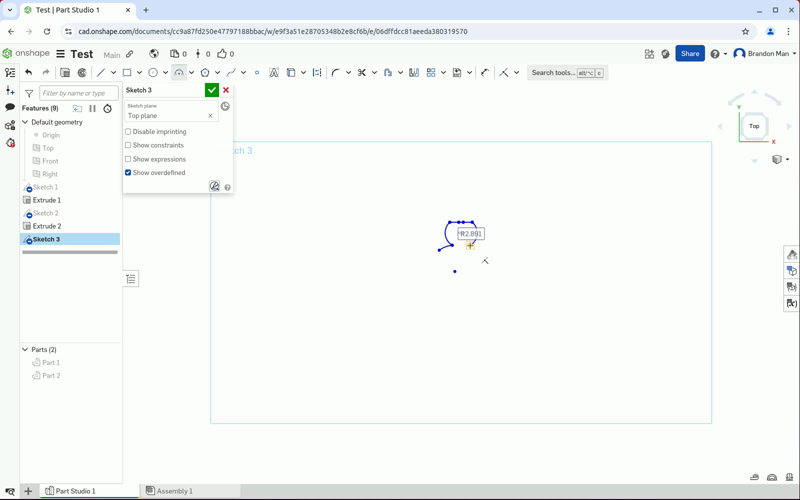
mouse_move(482, 250)
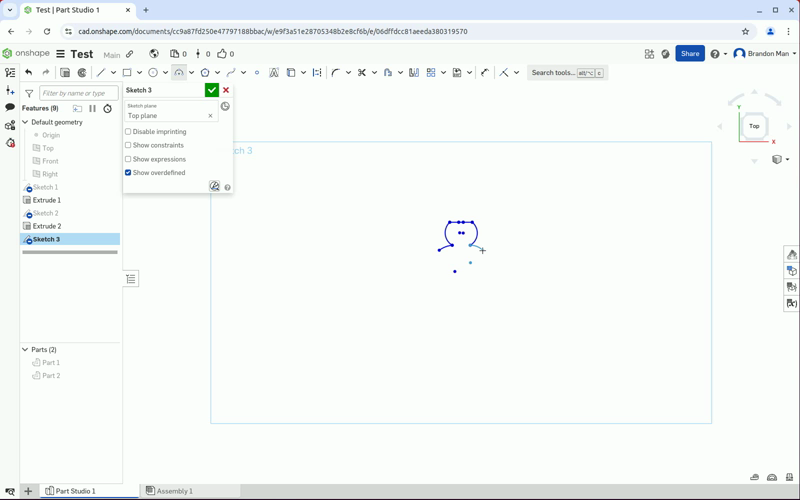
click(482, 250)
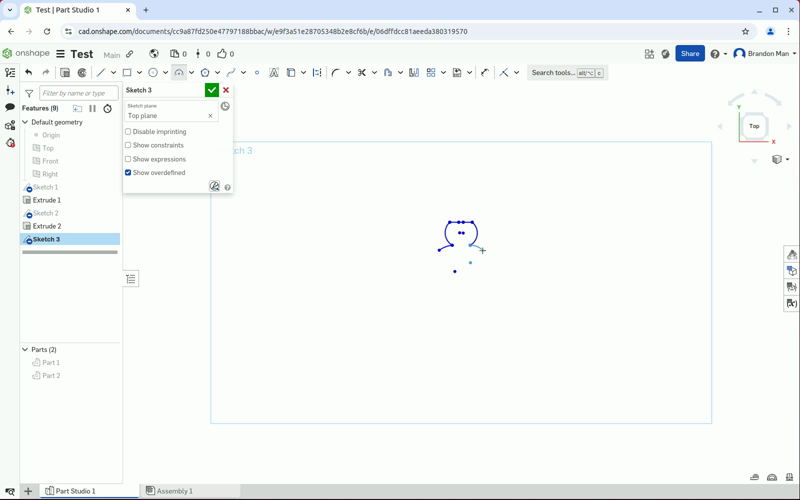
mouse_move(476, 246)
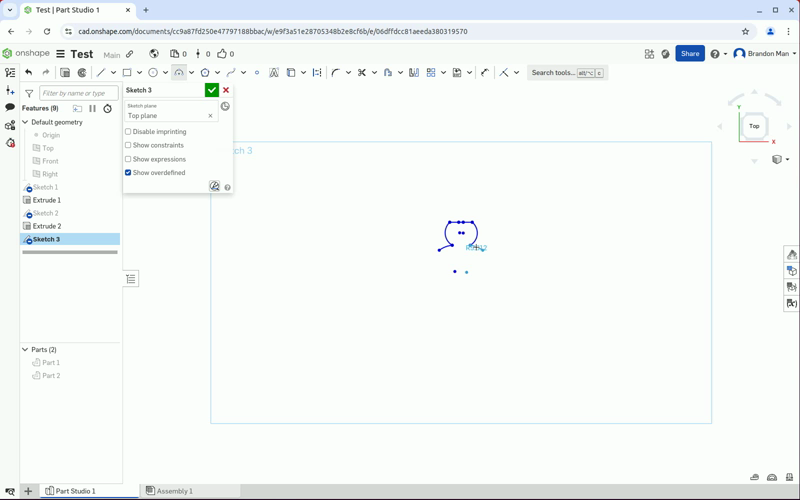
click(476, 246)
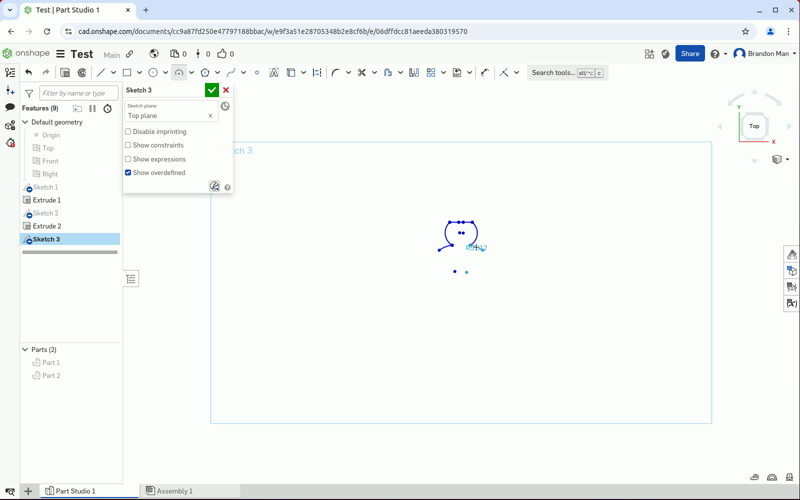
key_up(shift)
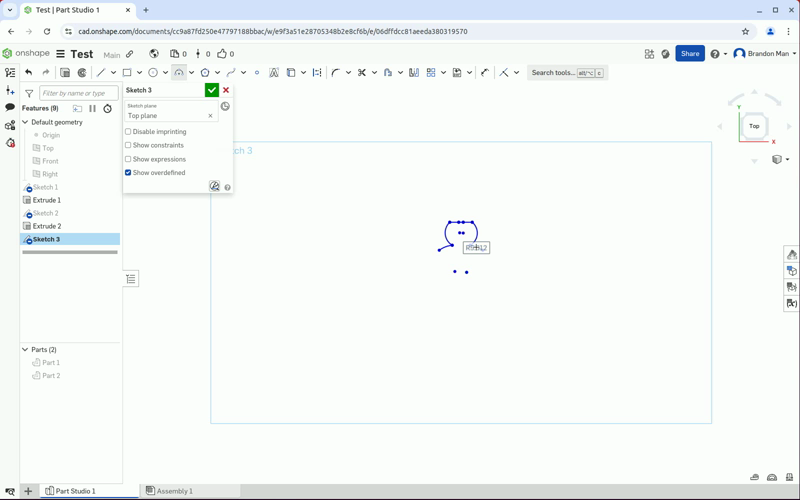
mouse_move(482, 250)
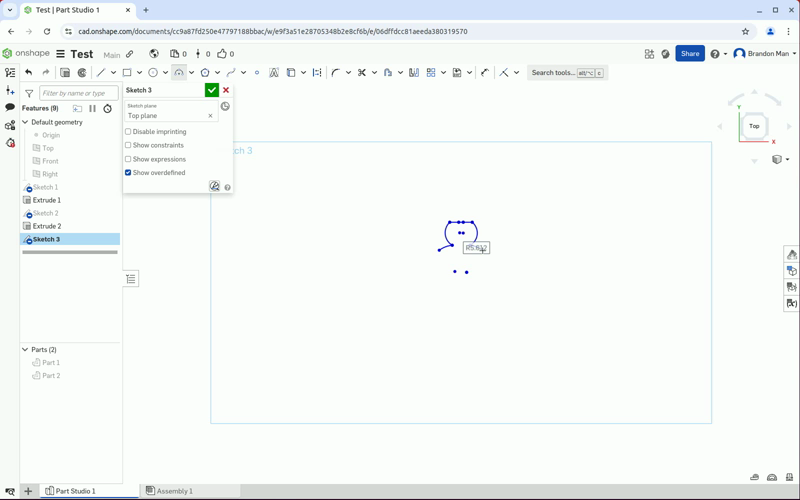
click(482, 250)
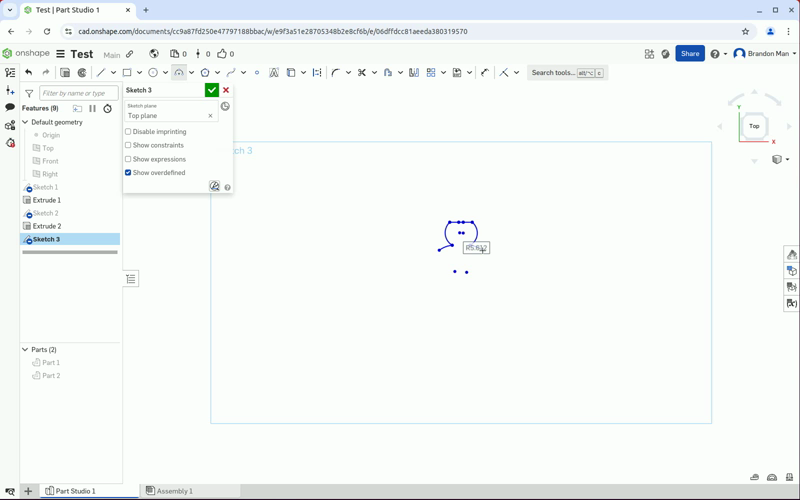
mouse_move(439, 250)
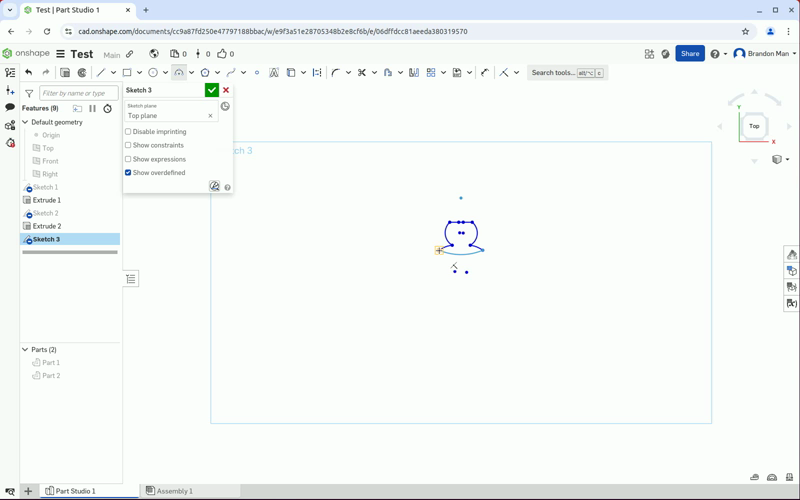
click(439, 250)
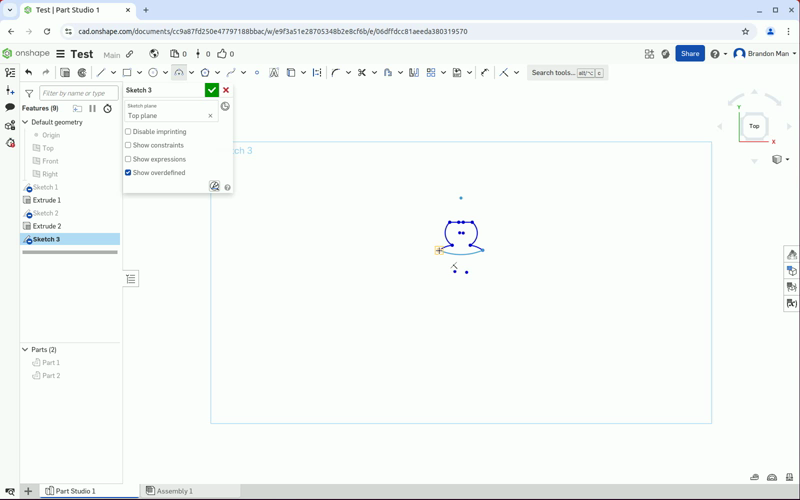
key_down(shift)
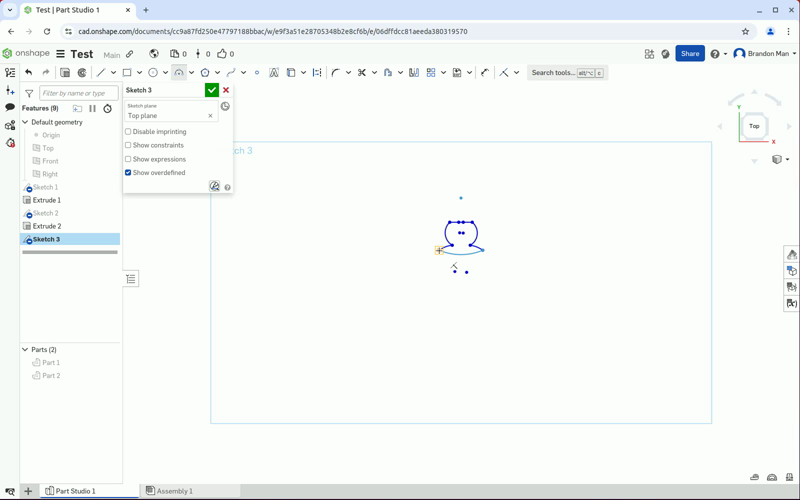
mouse_move(461, 170)
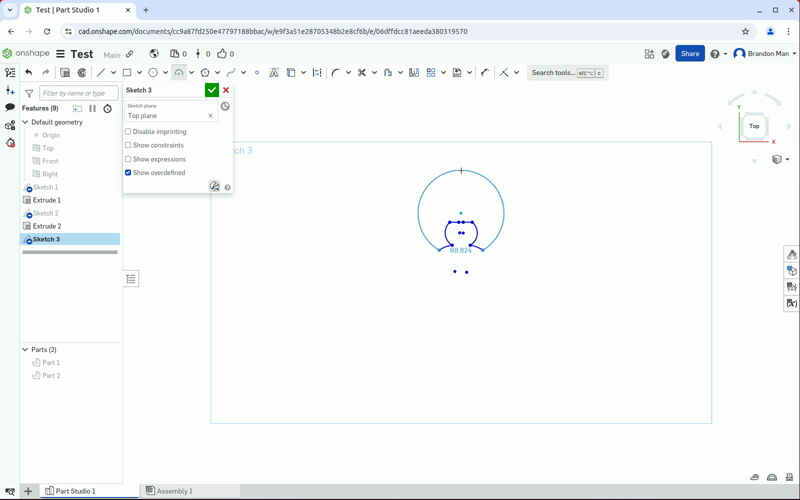
click(461, 170)
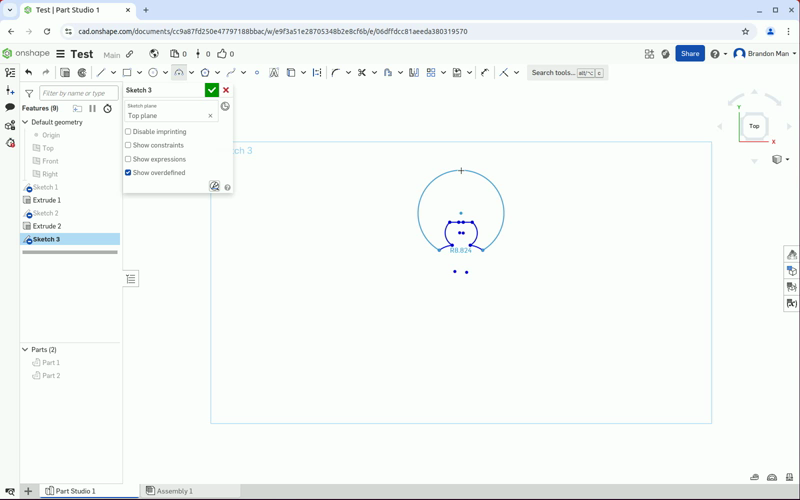
key_up(shift)
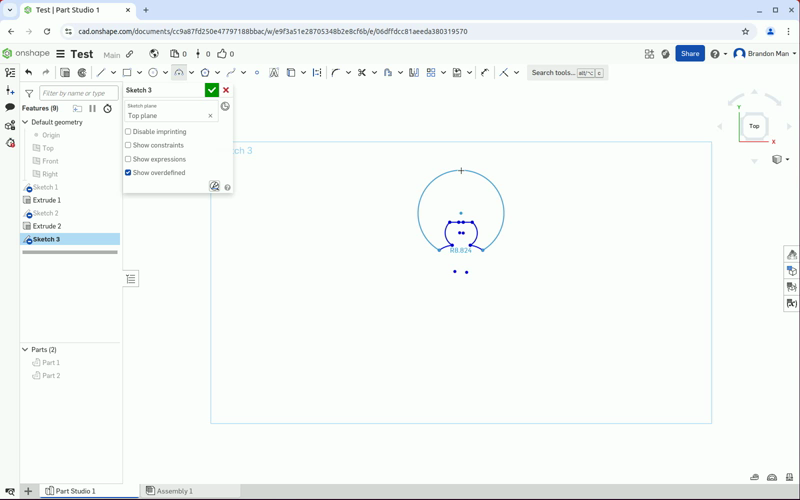
key(esc)
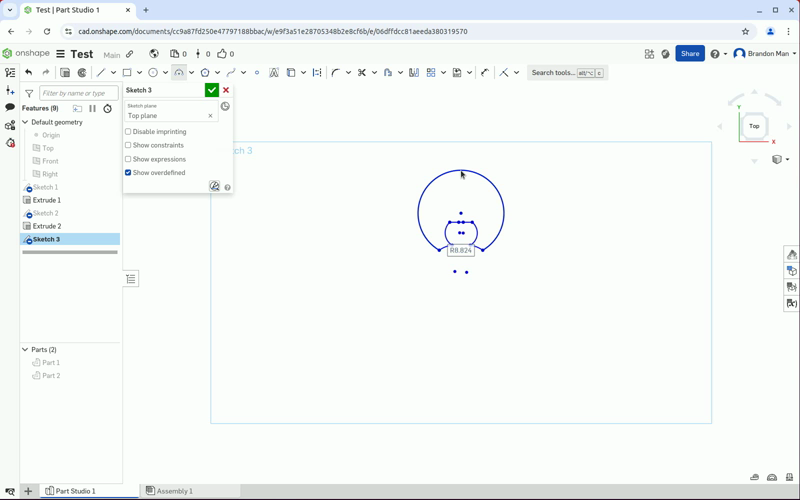
key(l)
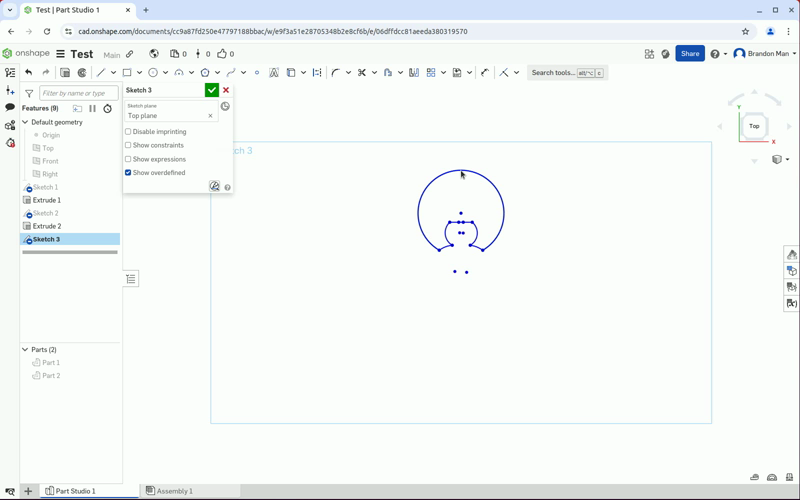
key_down(shift)
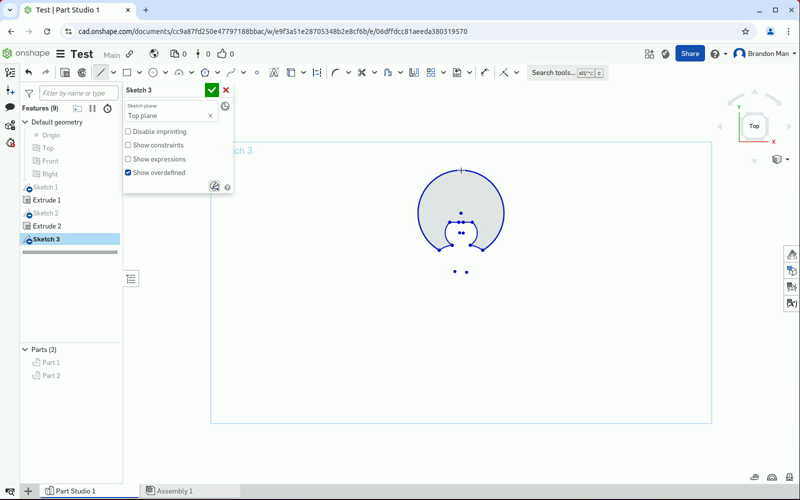
mouse_move(444, 200)
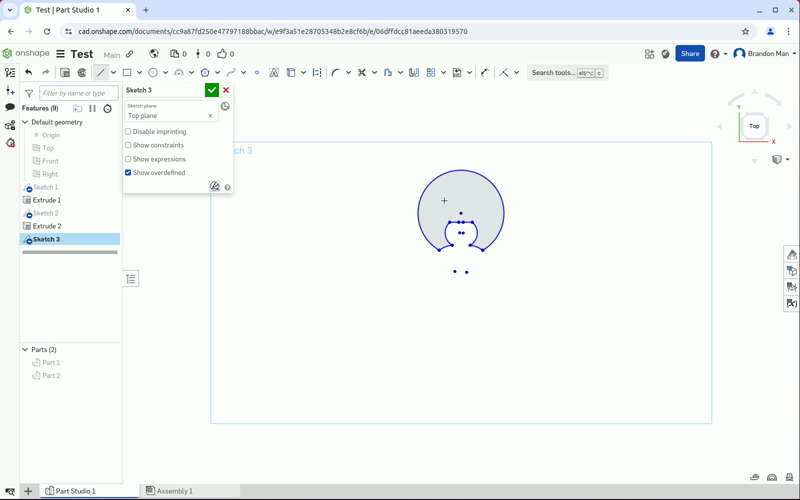
click(444, 200)
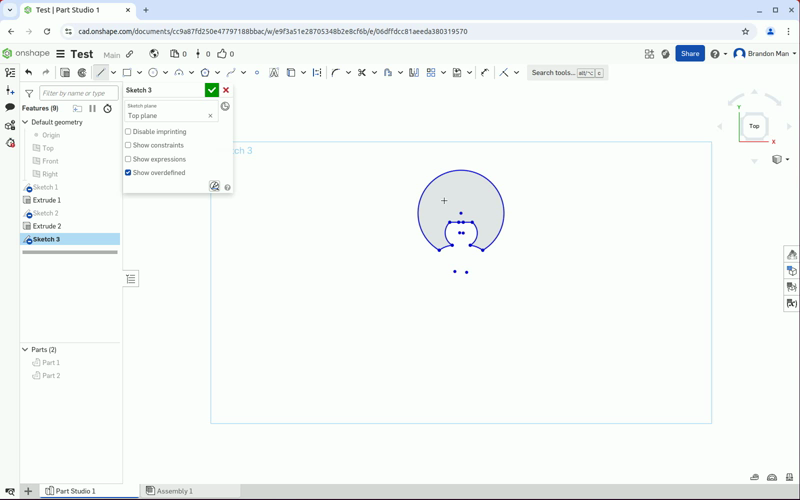
key_up(shift)
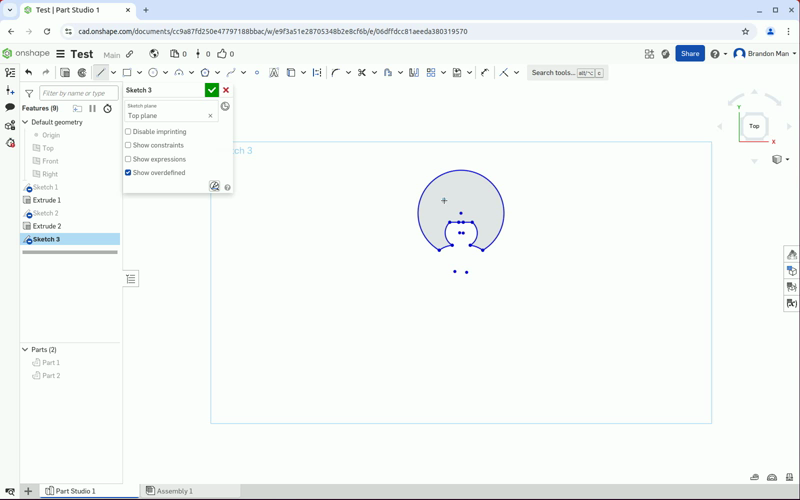
key_down(shift)
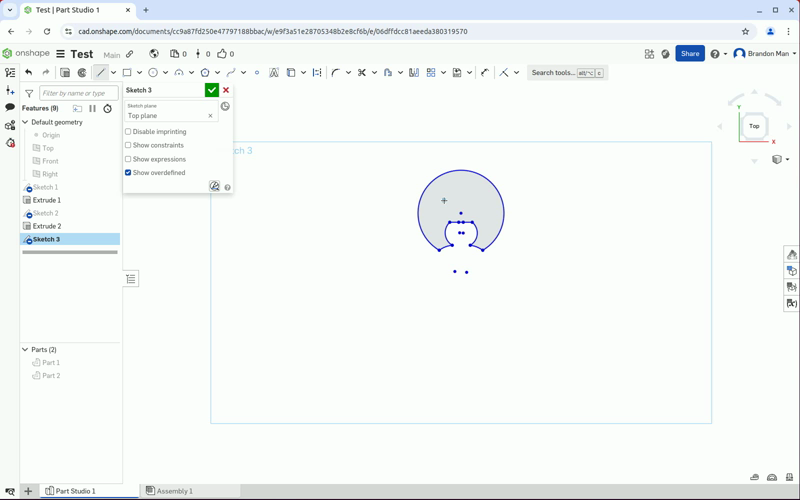
mouse_move(474, 200)
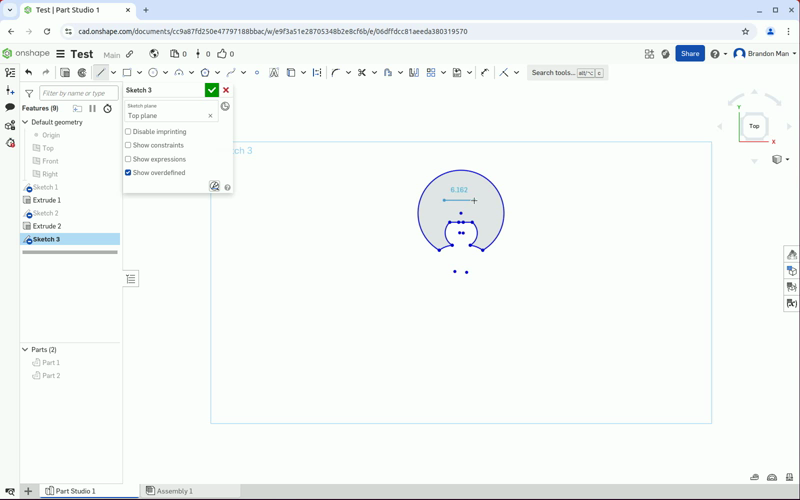
mouse_move(476, 200)
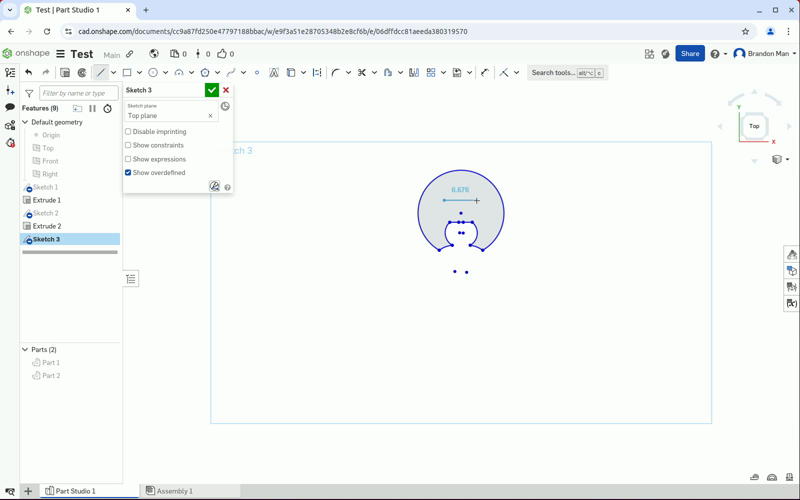
click(476, 200)
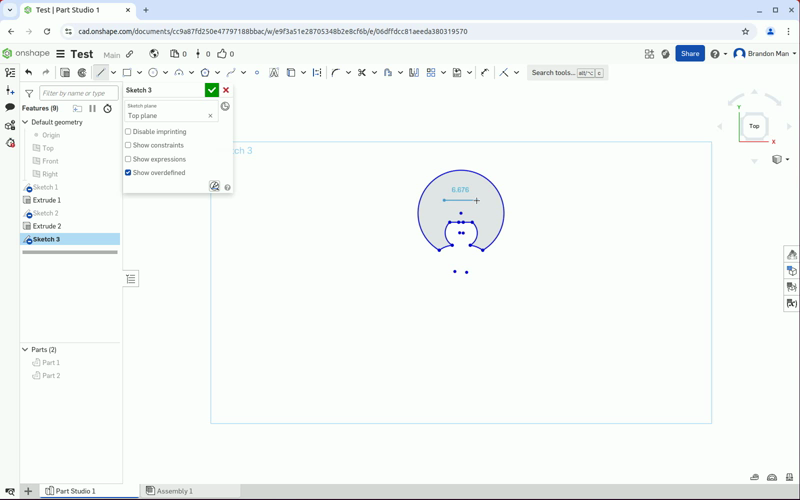
key_up(shift)
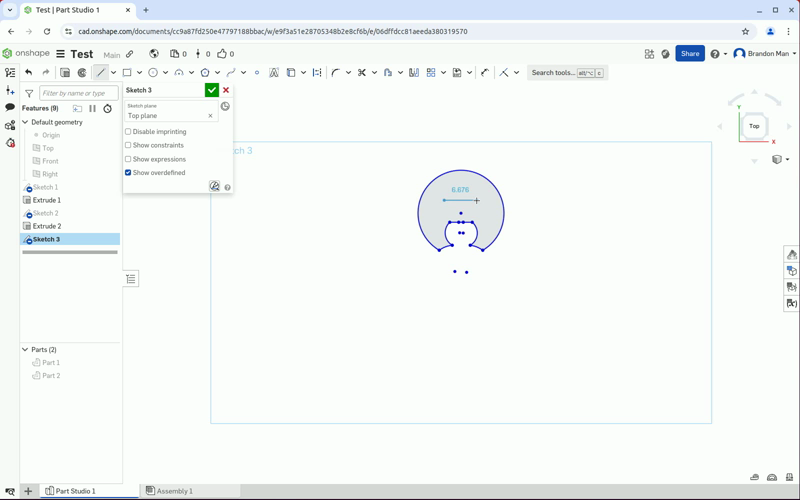
key(esc)
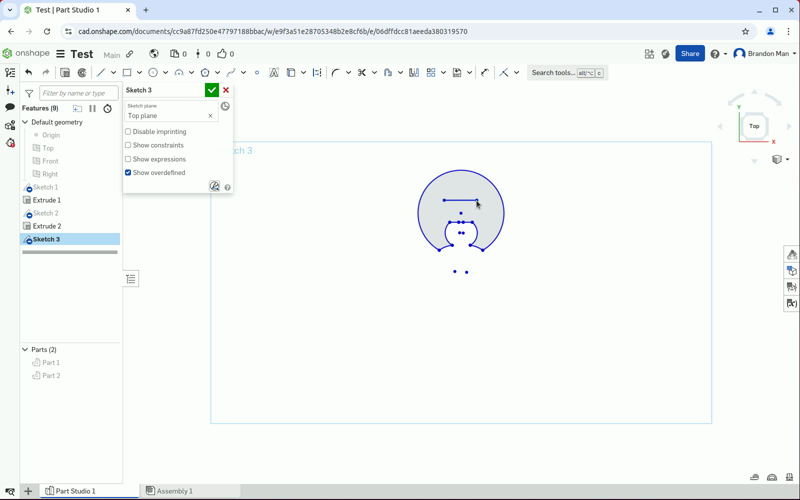
key(a)
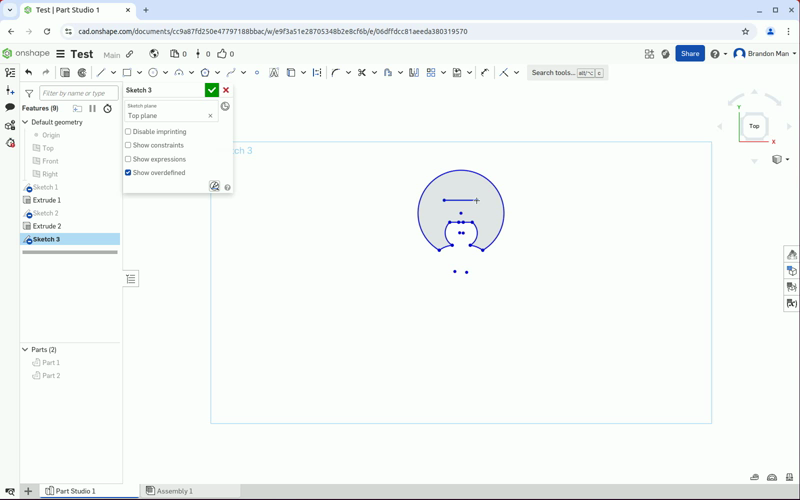
mouse_move(476, 200)
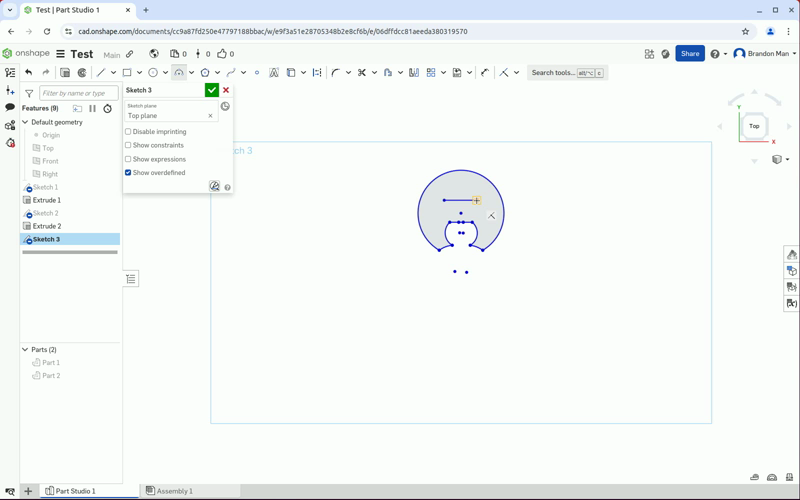
click(476, 200)
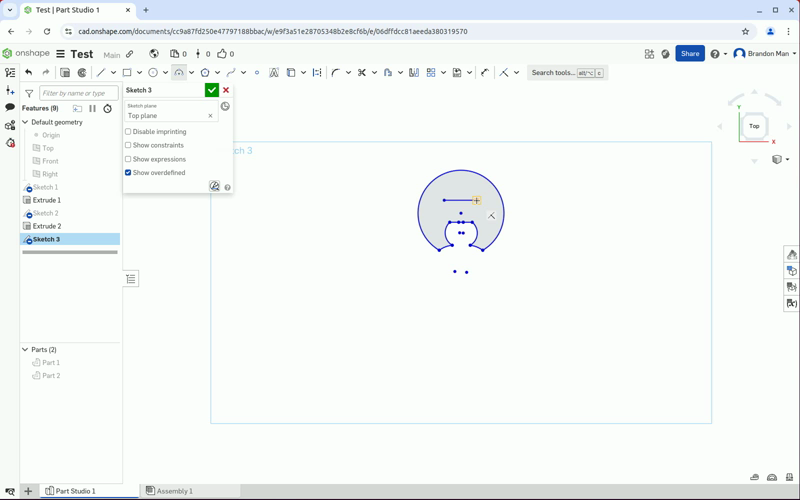
mouse_move(444, 200)
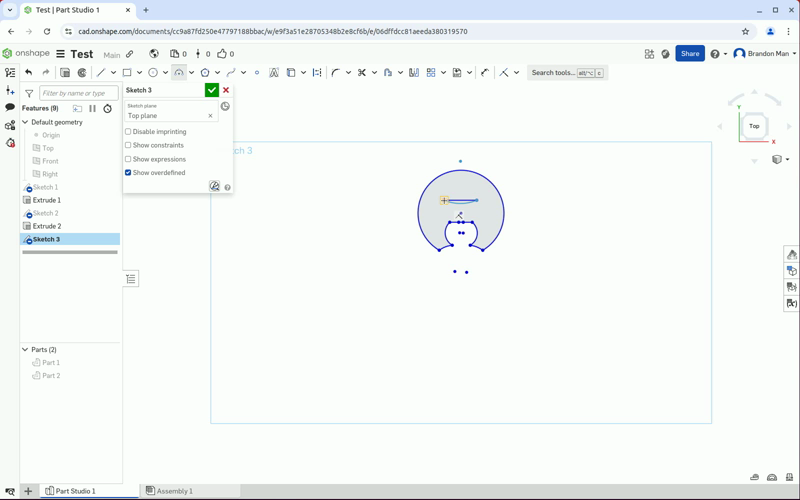
click(444, 200)
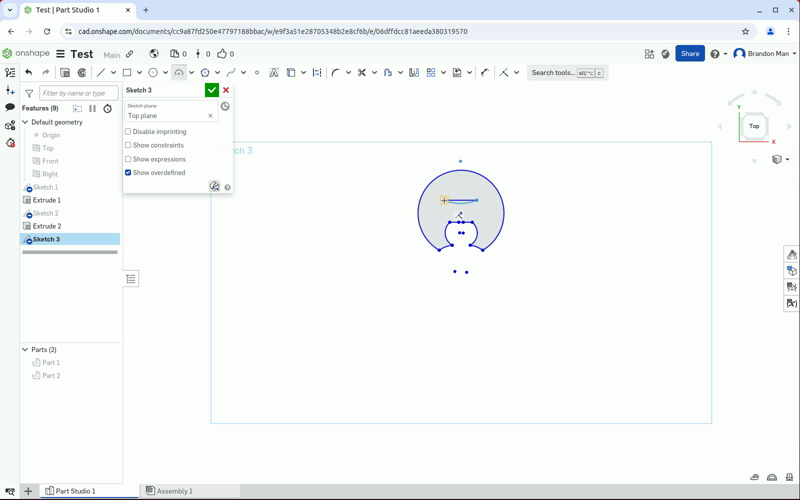
key_down(shift)
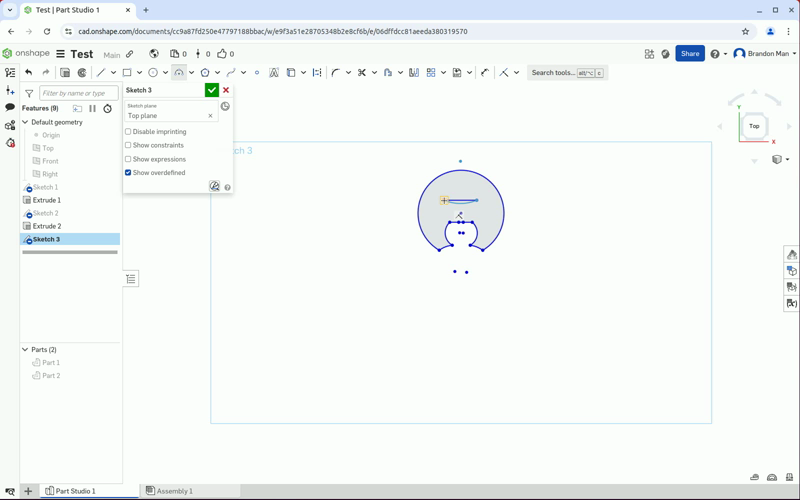
mouse_move(460, 185)
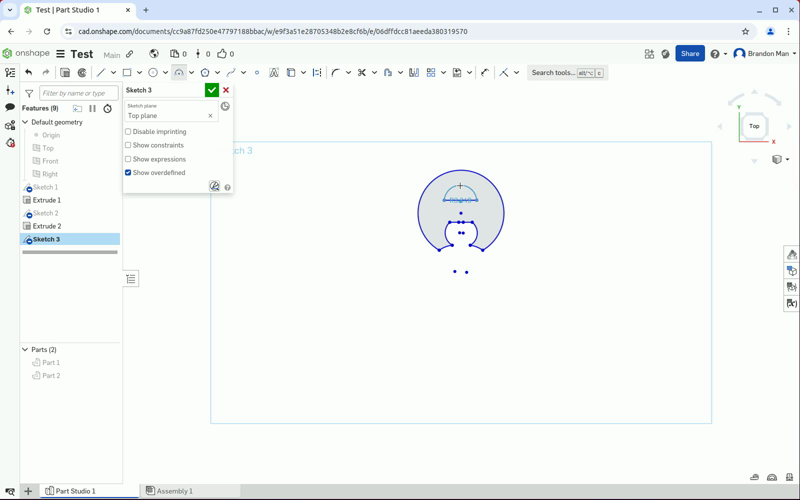
click(460, 185)
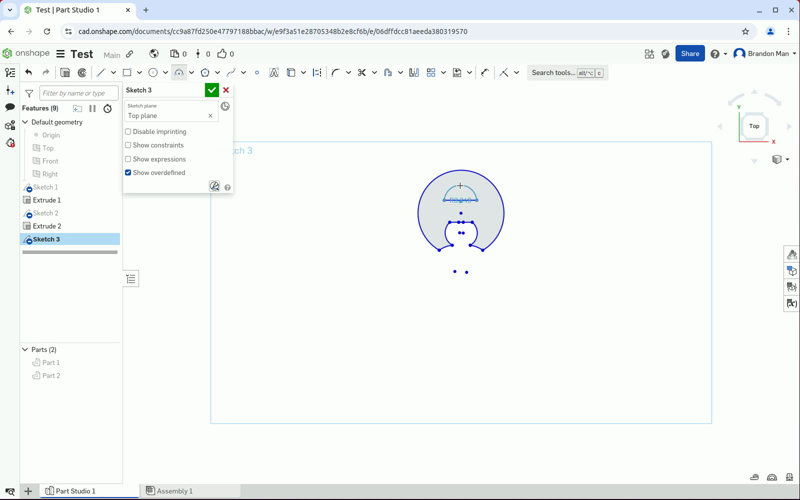
key_up(shift)
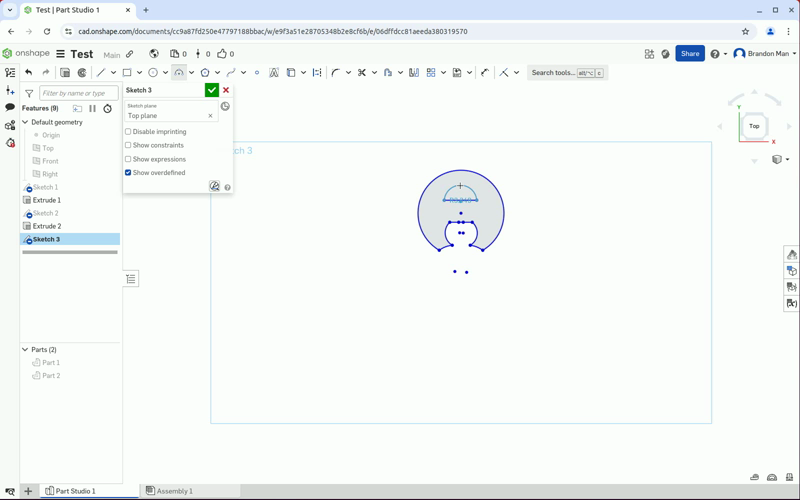
key(esc)
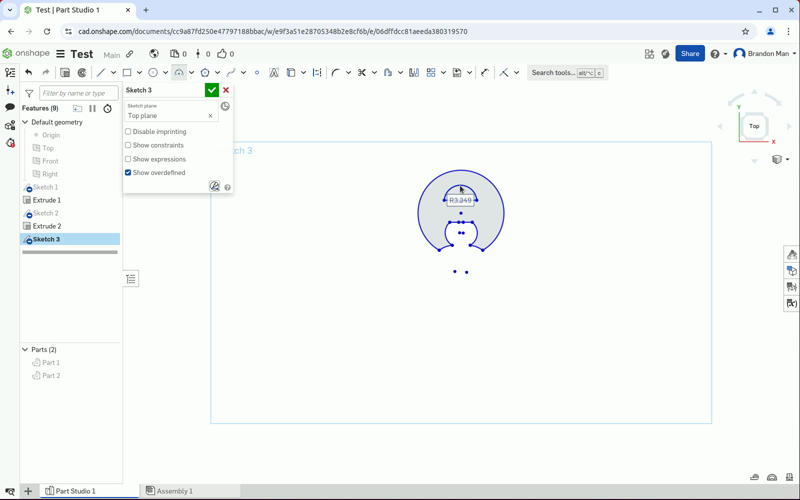
mouse_move(439, 205)
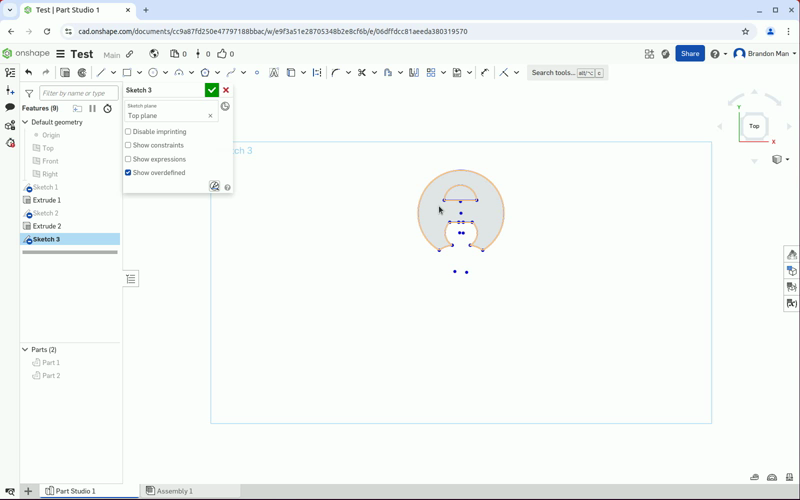
click(439, 205)
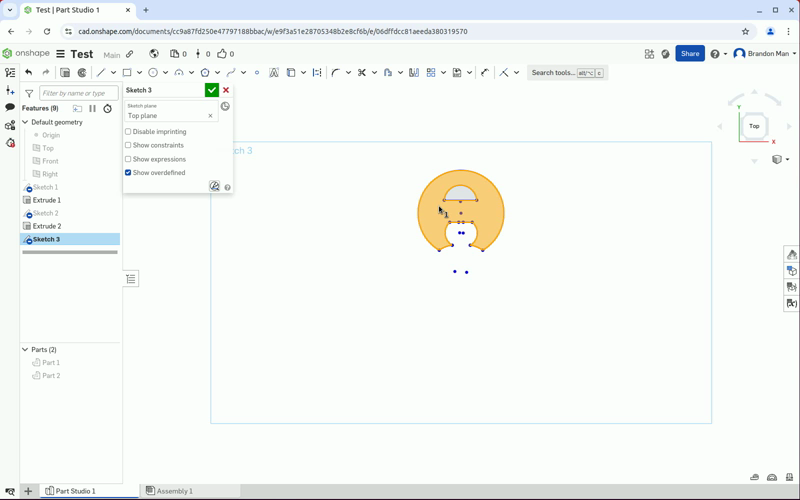
mouse_move(73, 352)
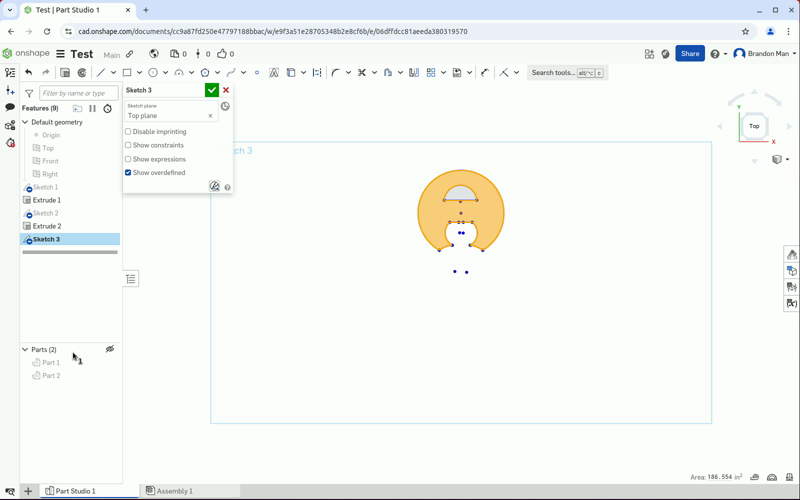
key(shift+y)
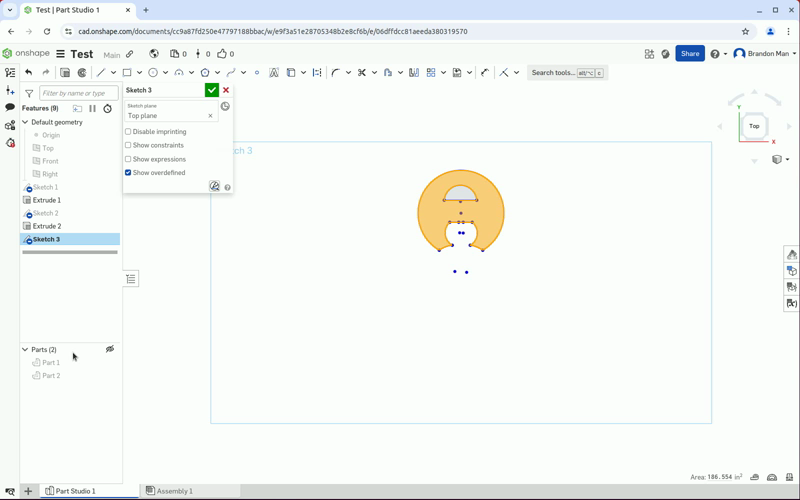
key(shift+e)
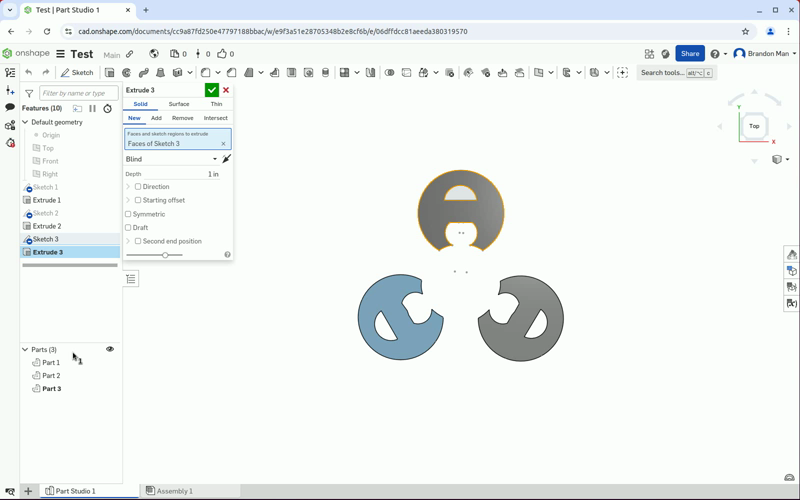
mouse_move(143, 106)
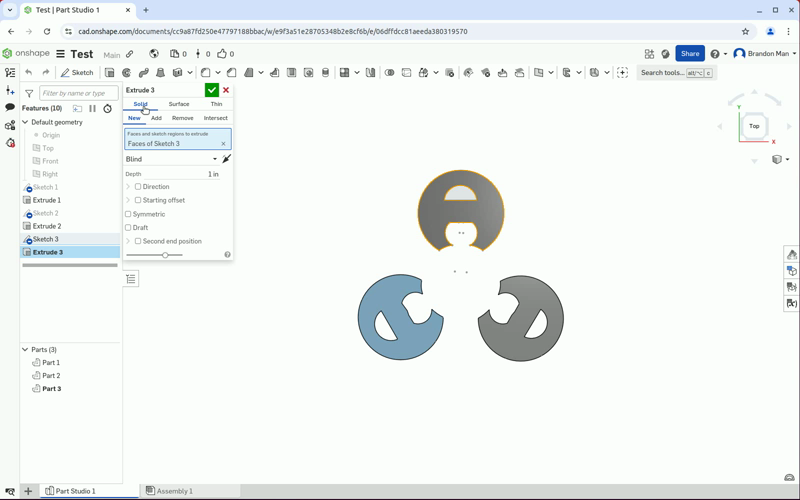
click(143, 106)
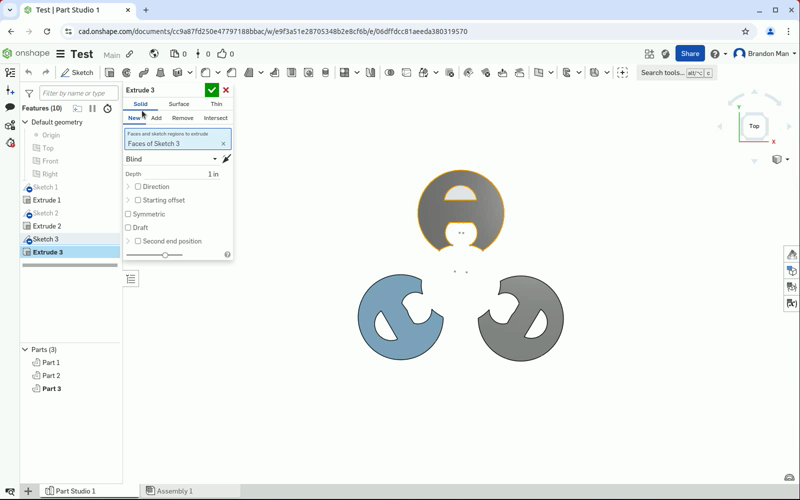
mouse_move(137, 120)
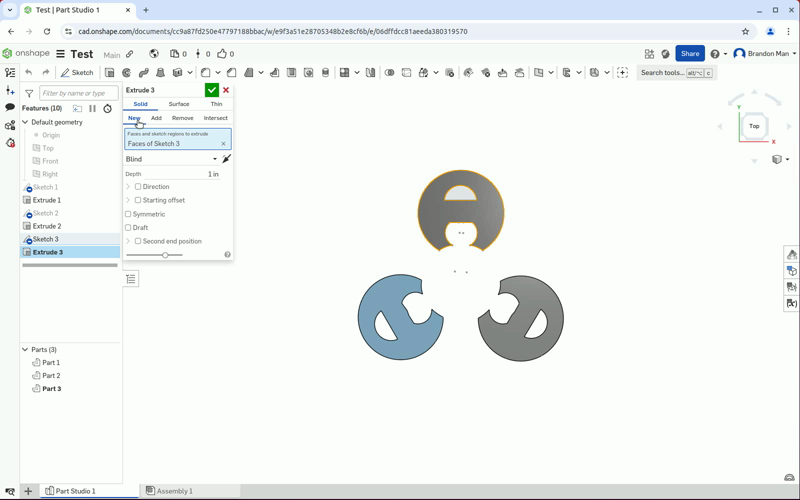
click(137, 120)
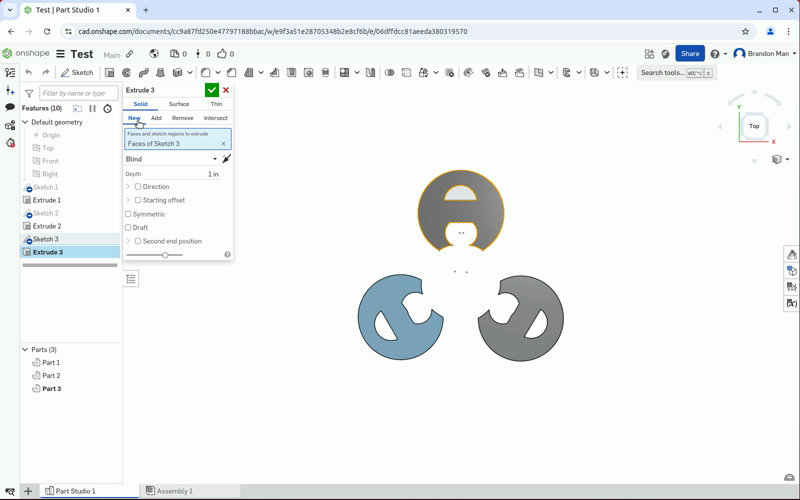
key(tab, 4)
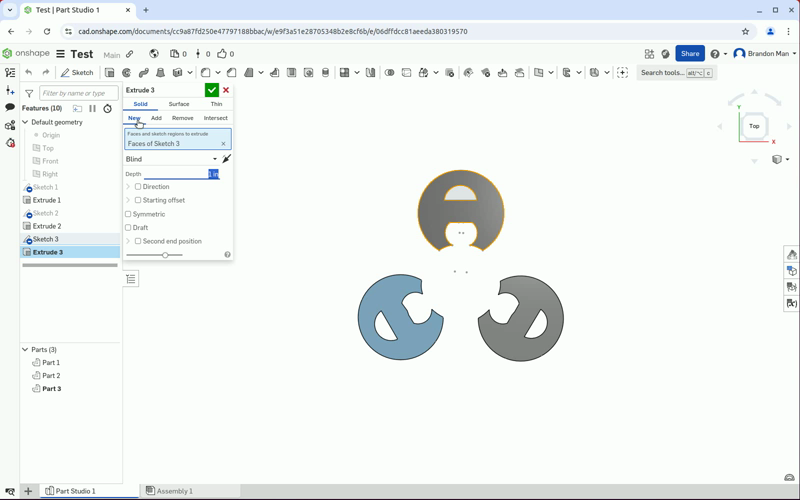
text(4.333)
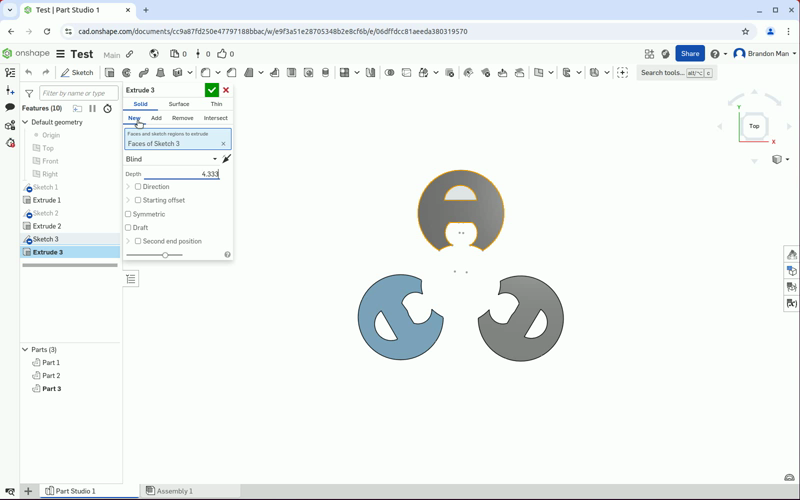
key(enter)
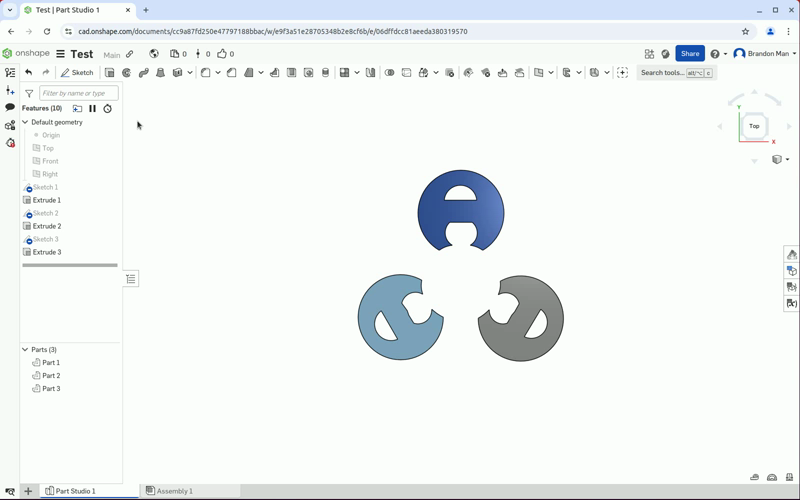
key(shift+h)
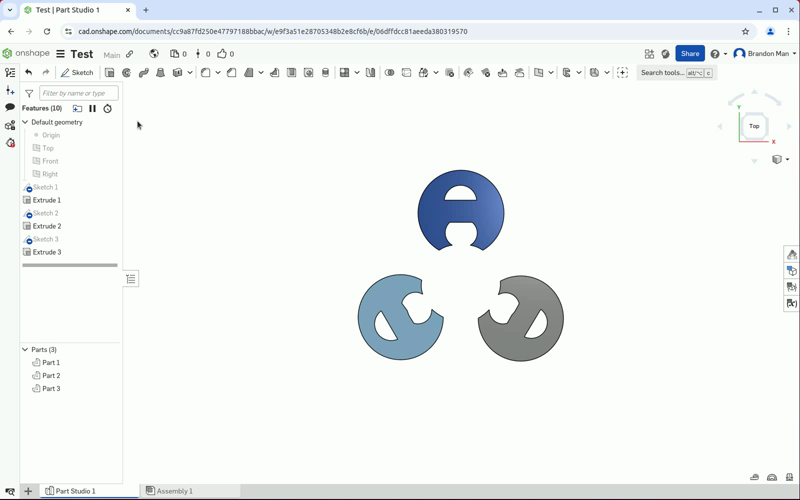
key(shift+h)
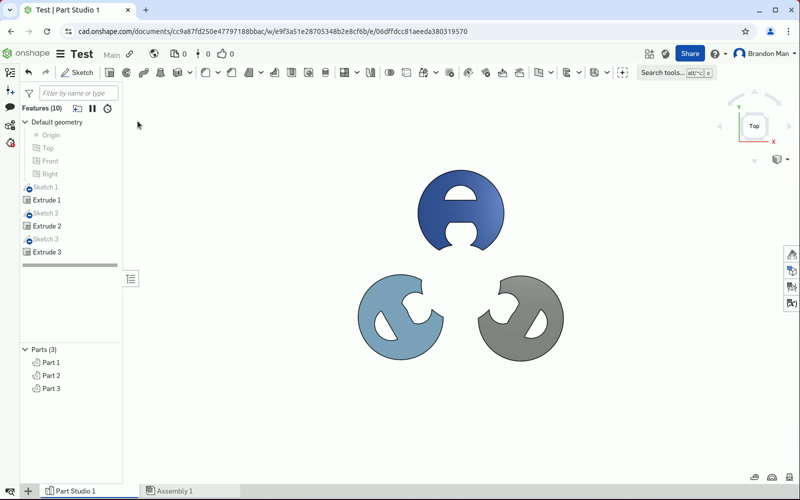
mouse_move(73, 189)
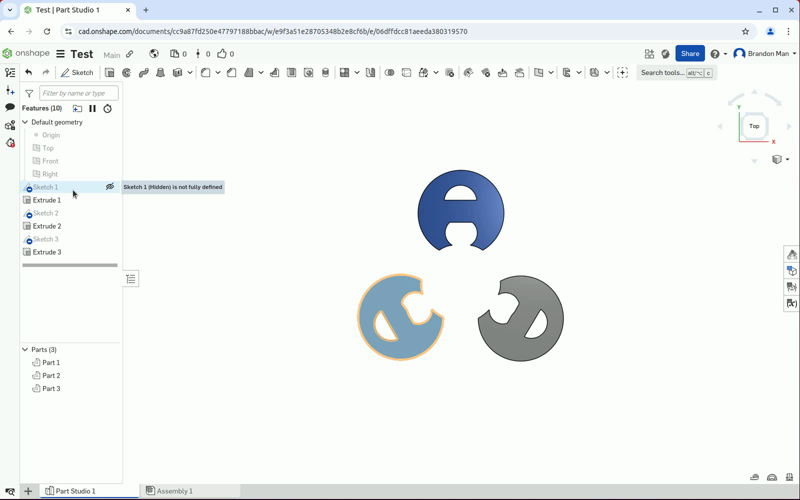
click(73, 189)
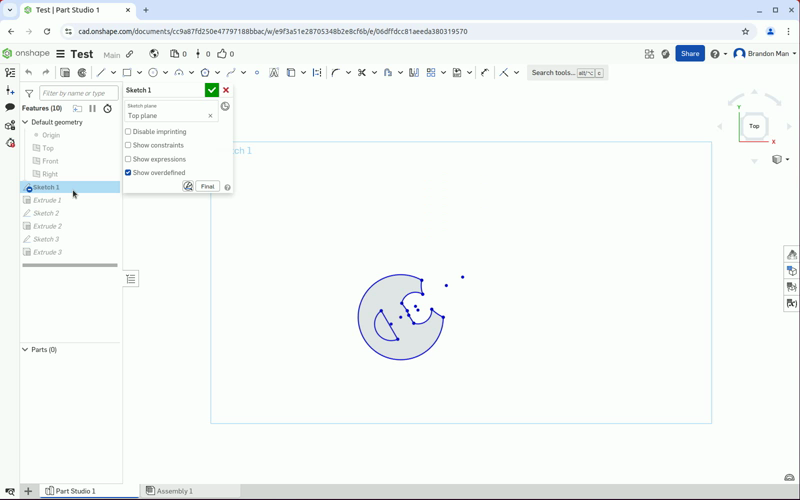
mouse_move(229, 92)
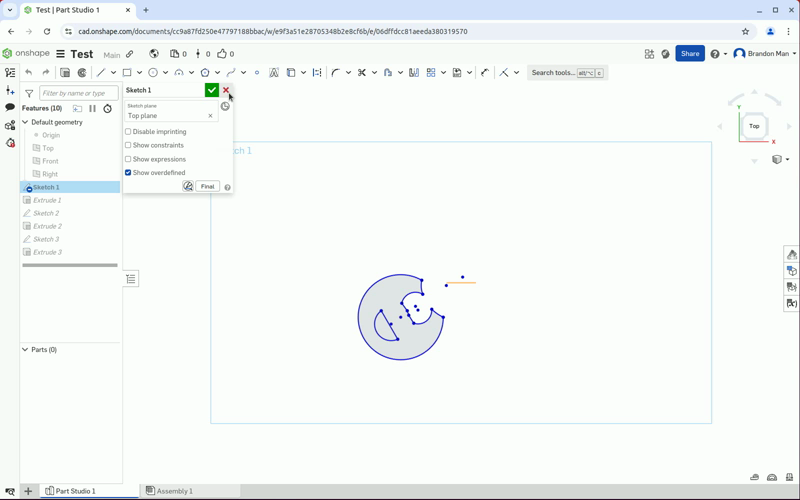
click(229, 92)
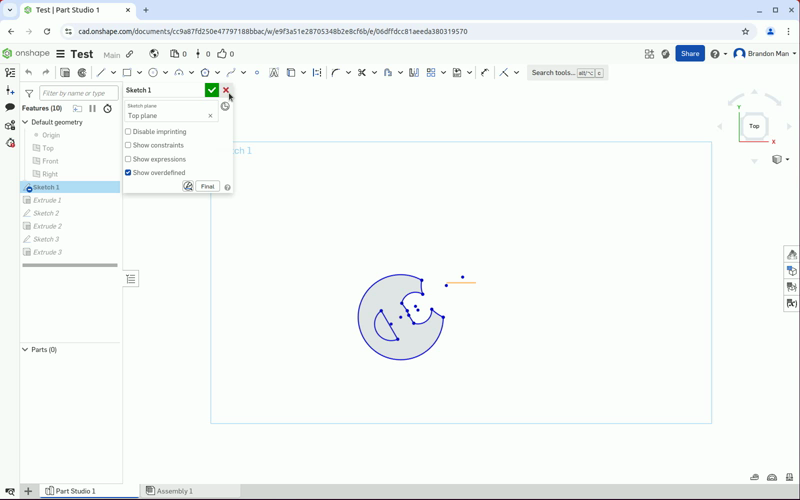
key(shift+s)
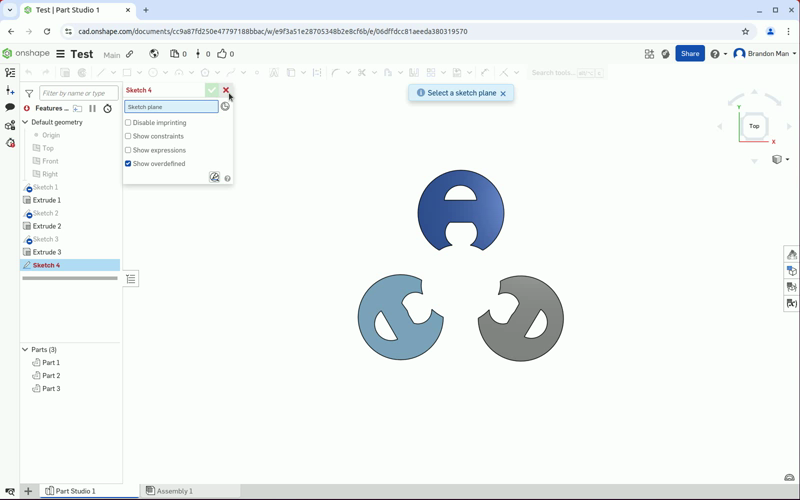
mouse_move(73, 150)
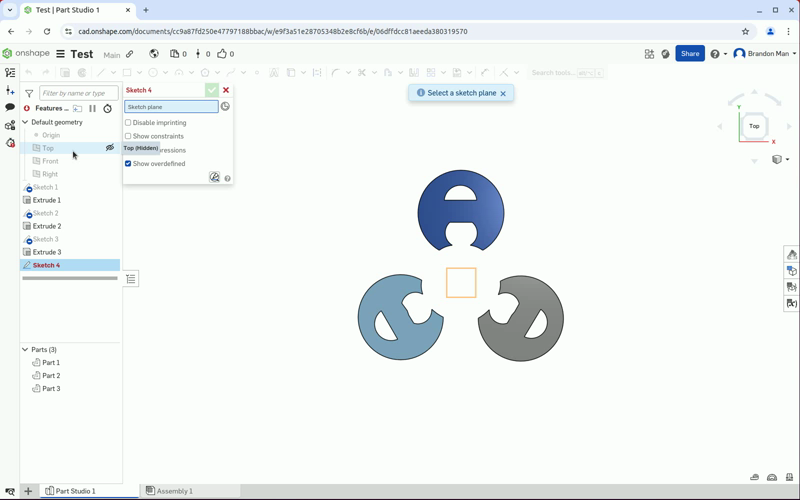
click(73, 150)
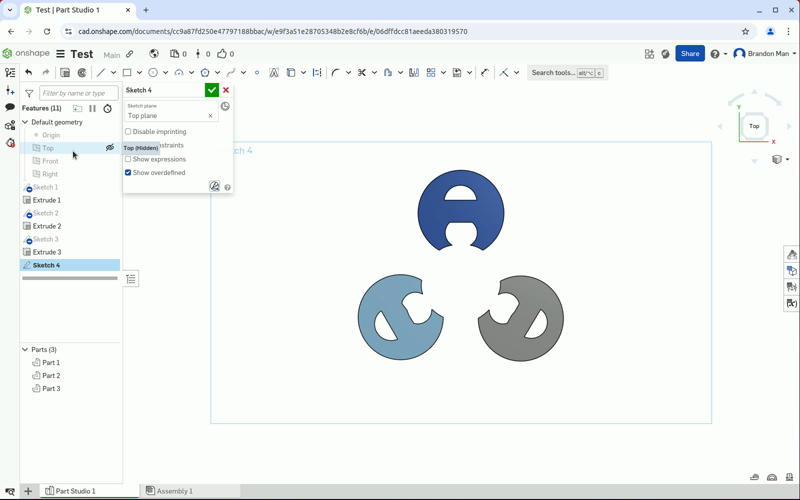
mouse_move(73, 352)
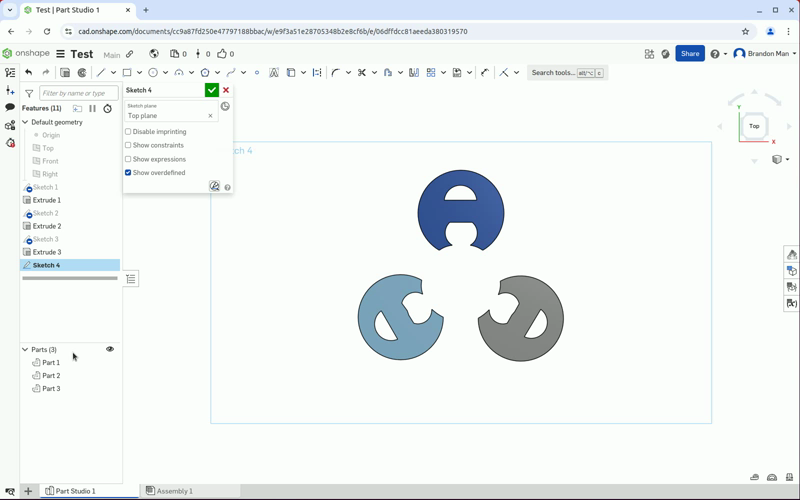
key(y)
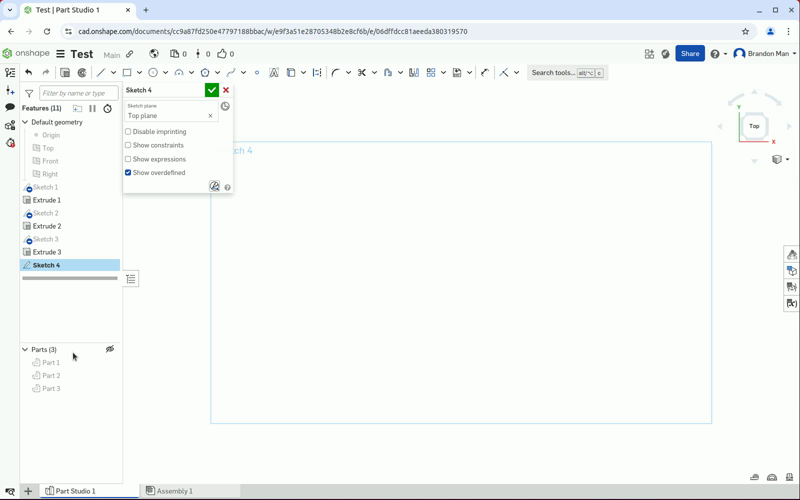
key(c)
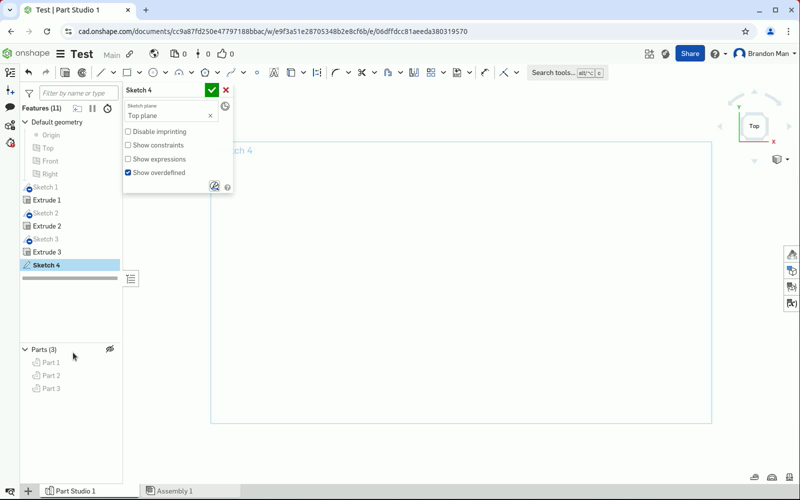
key_down(shift)
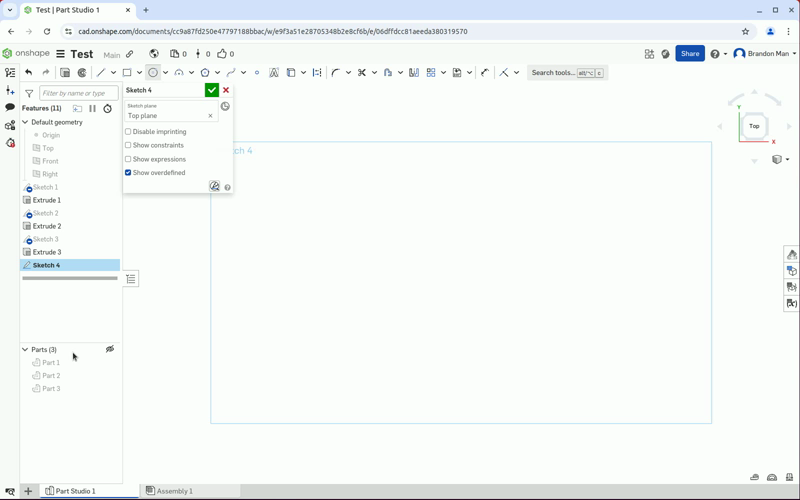
mouse_move(461, 282)
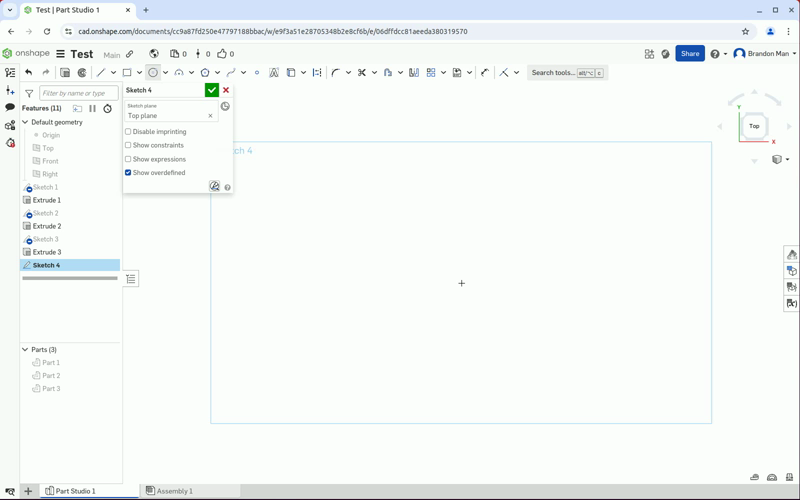
click(461, 282)
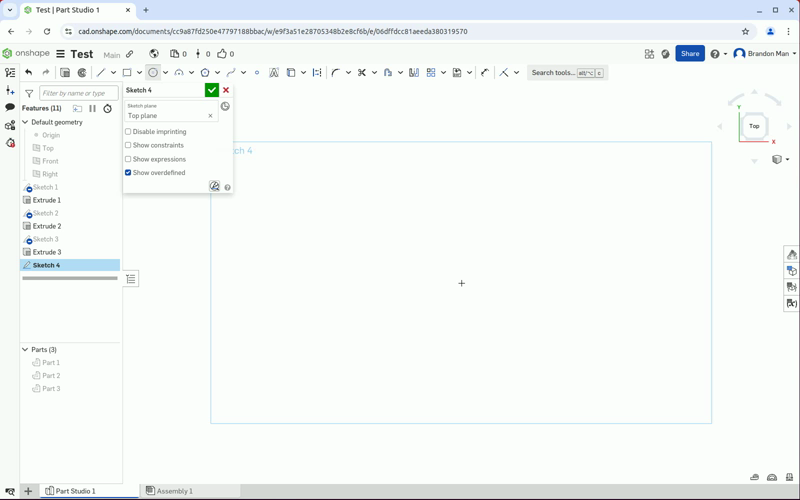
key_up(shift)
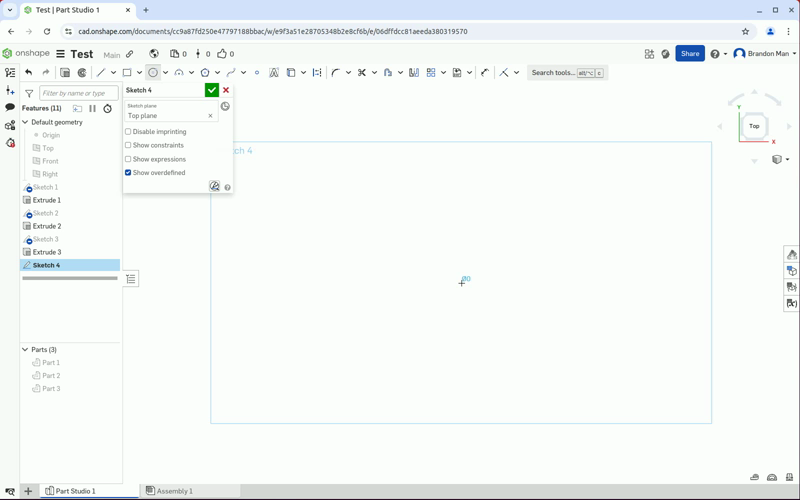
mouse_move(501, 282)
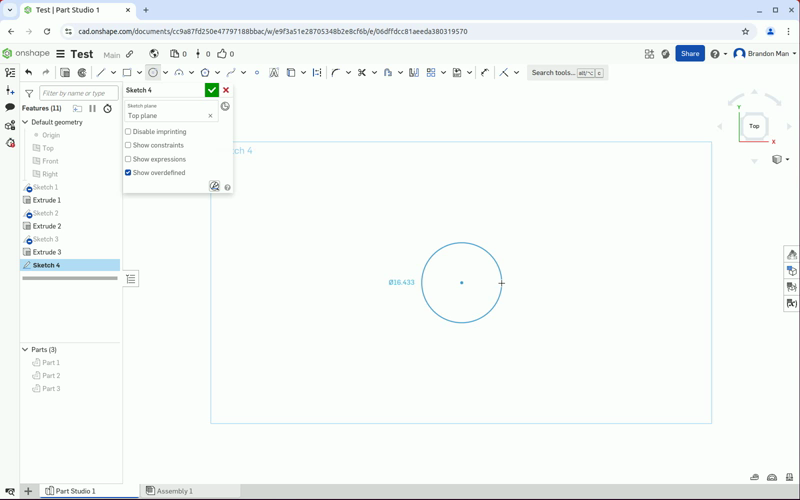
click(501, 282)
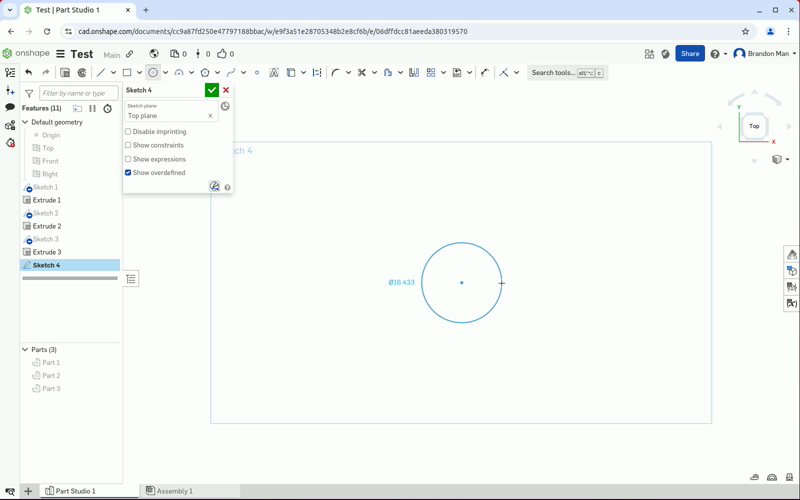
key(esc)
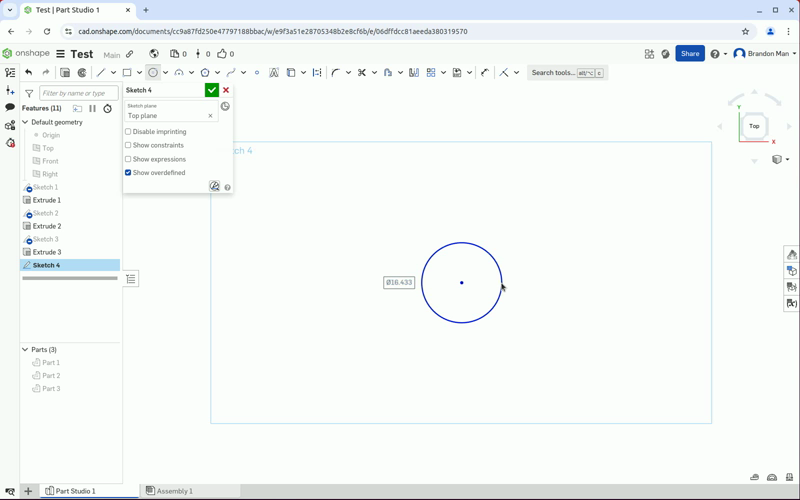
key(c)
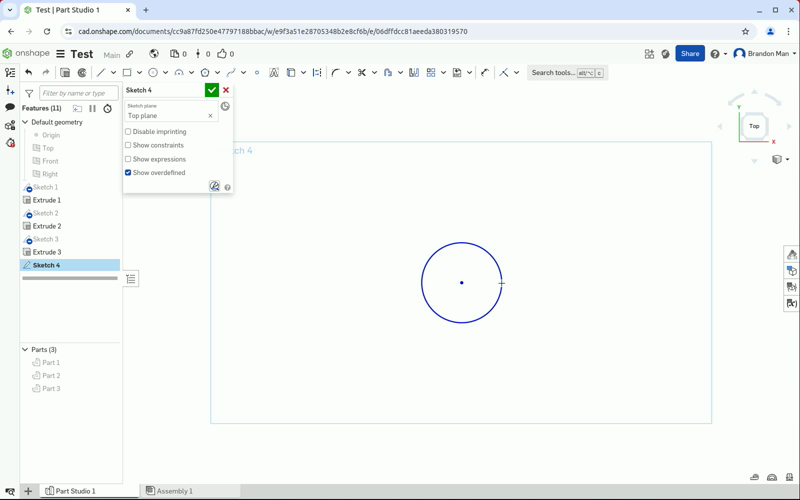
key_down(shift)
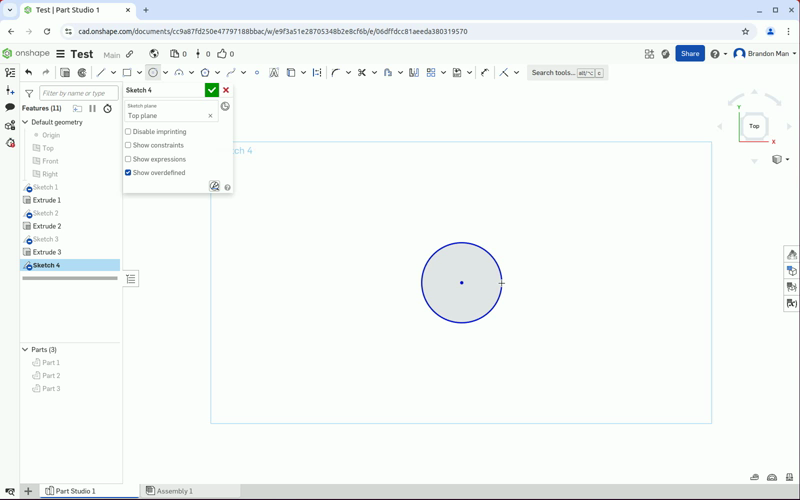
mouse_move(461, 282)
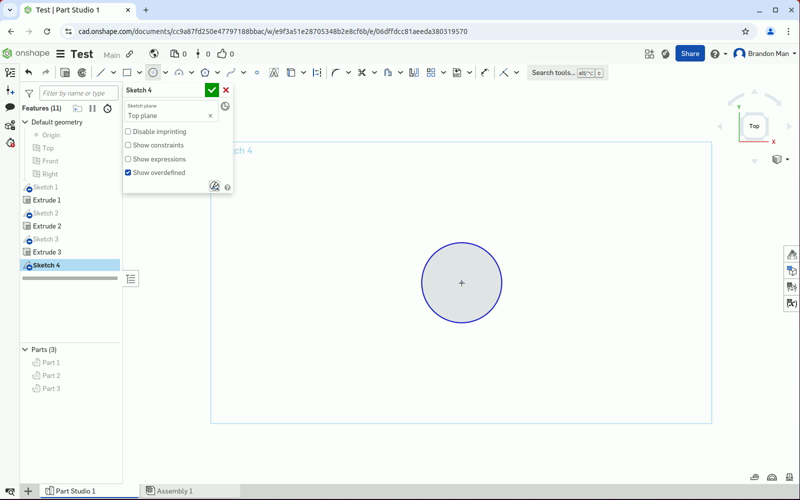
click(461, 282)
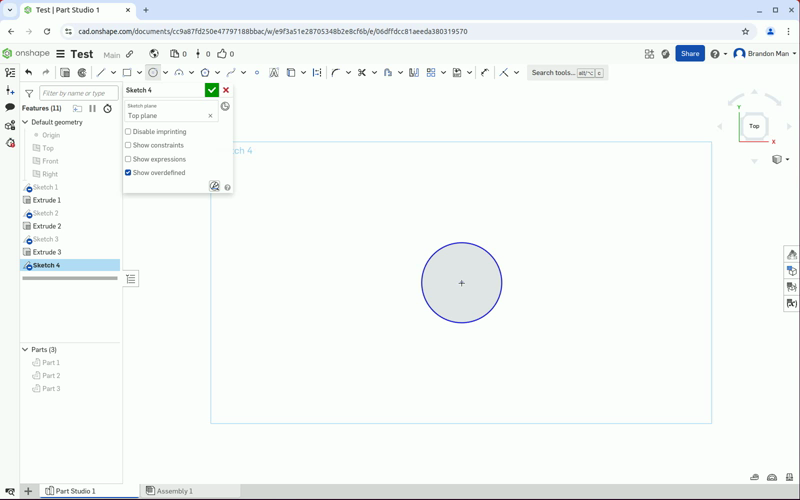
key_up(shift)
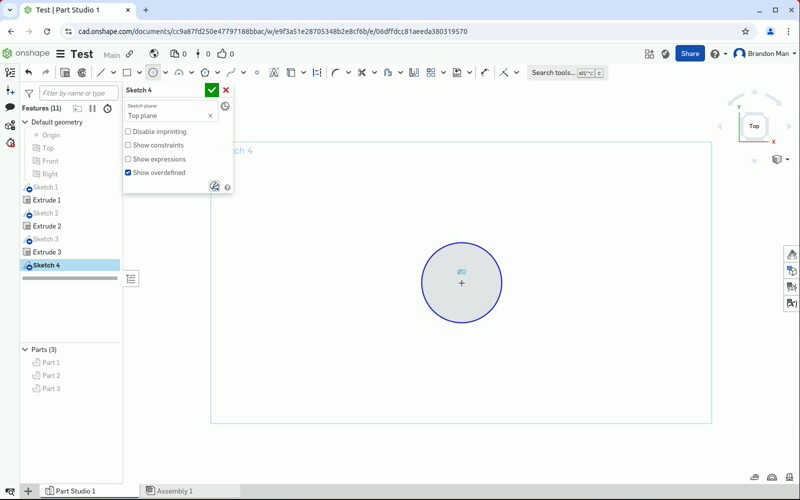
mouse_move(493, 282)
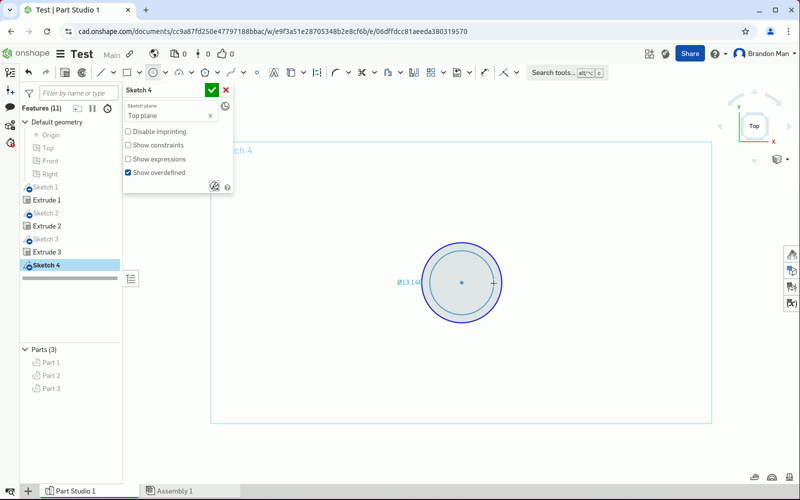
click(493, 282)
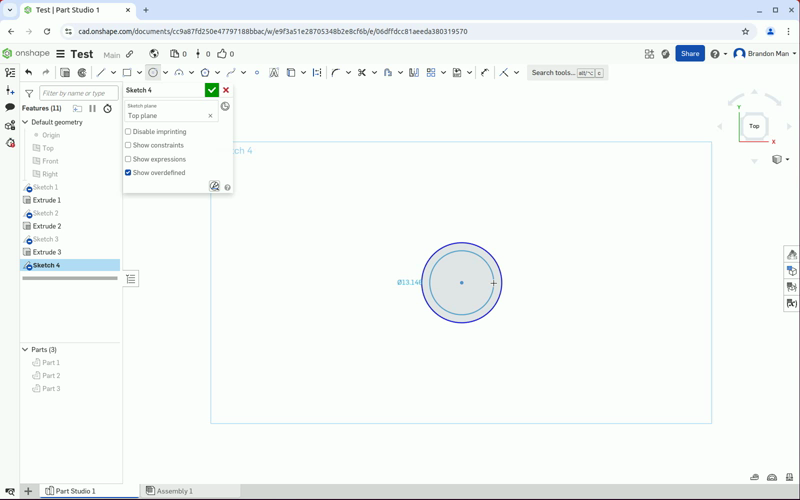
key(esc)
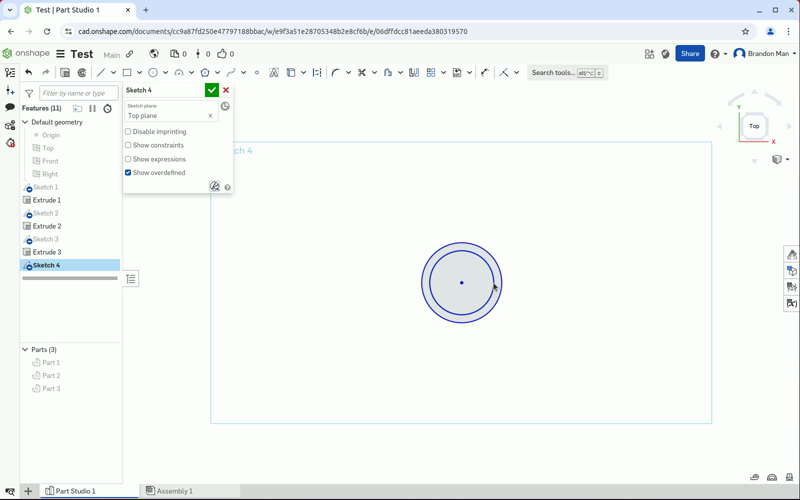
mouse_move(436, 257)
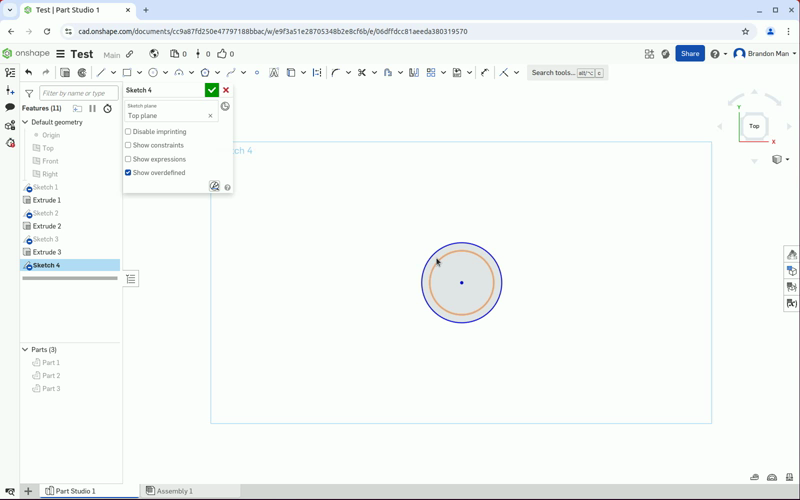
click(436, 257)
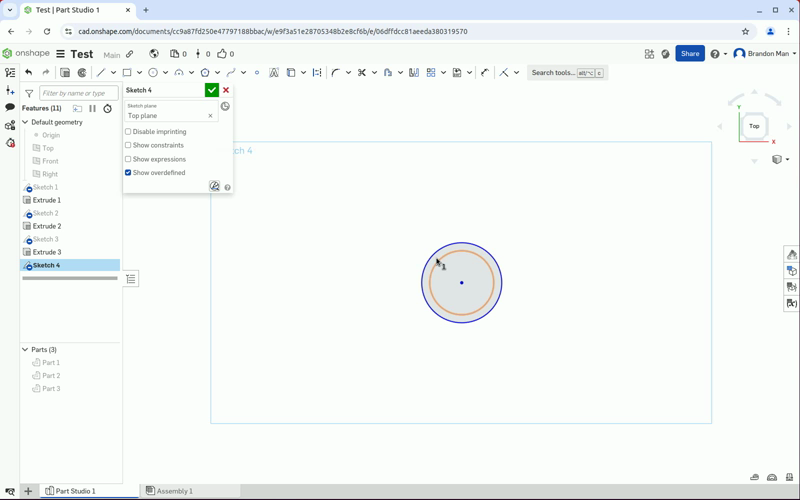
mouse_move(73, 352)
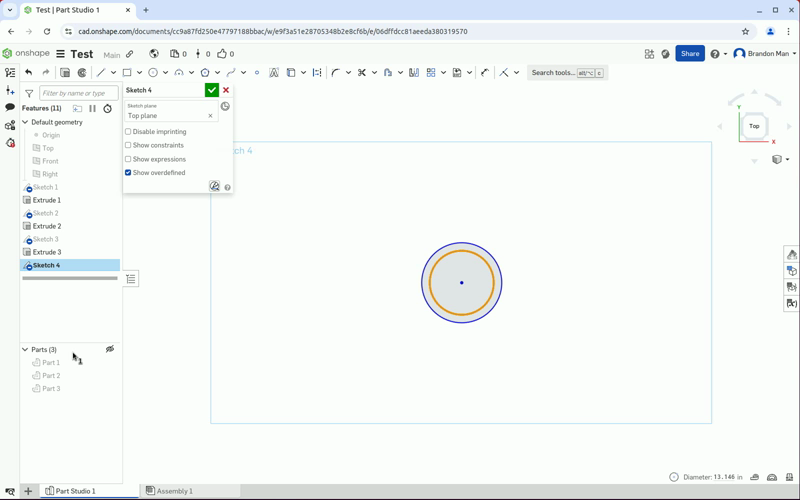
key(shift+y)
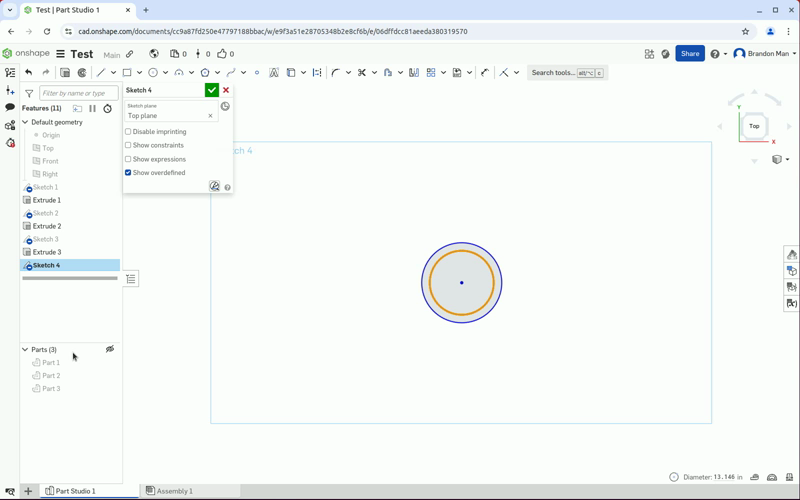
key(shift+e)
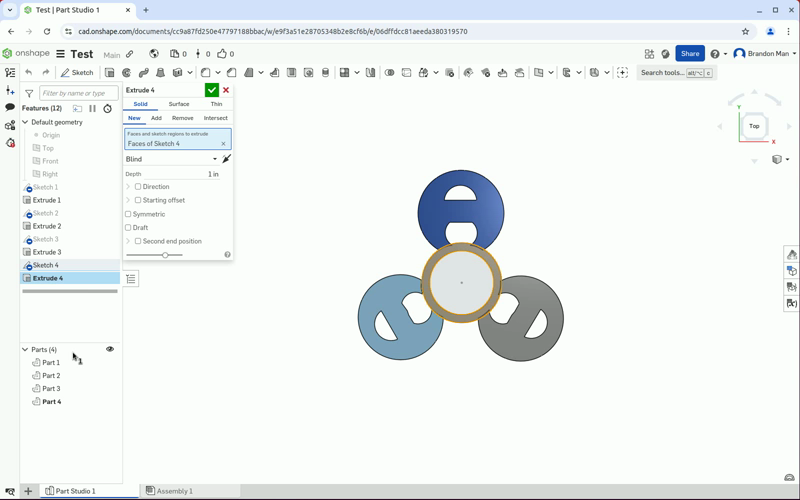
mouse_move(143, 106)
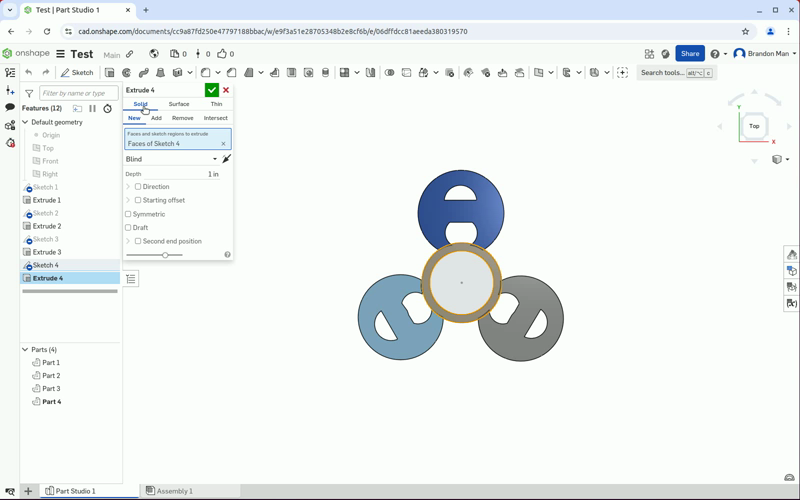
click(143, 106)
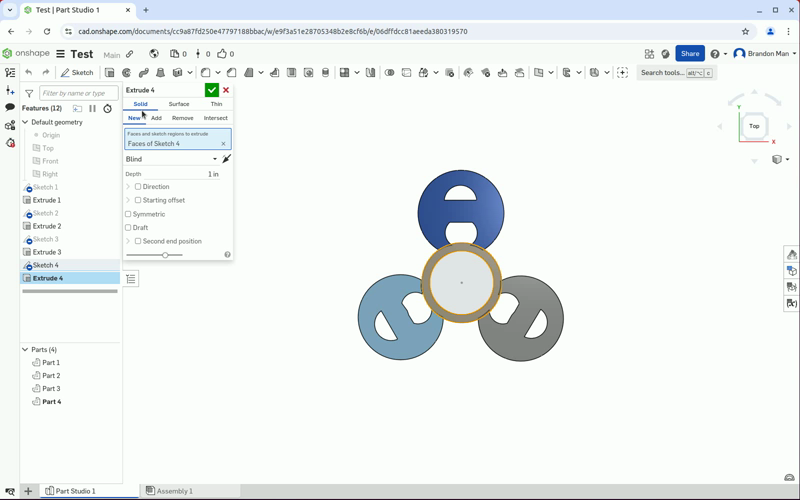
mouse_move(137, 120)
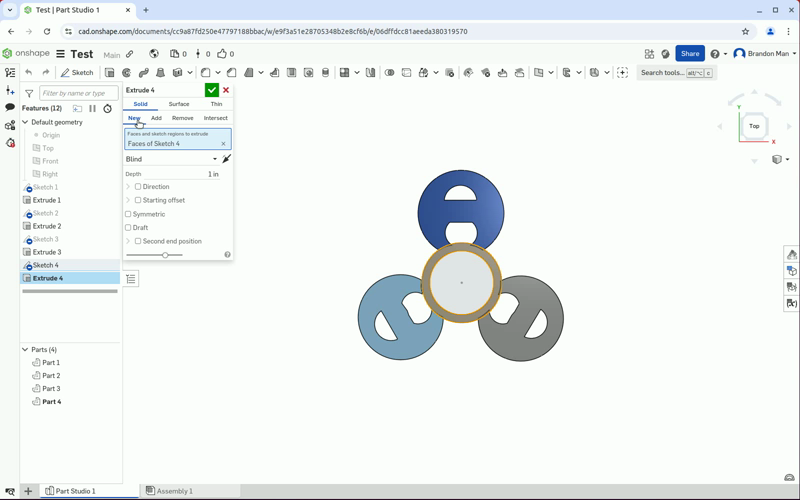
click(137, 120)
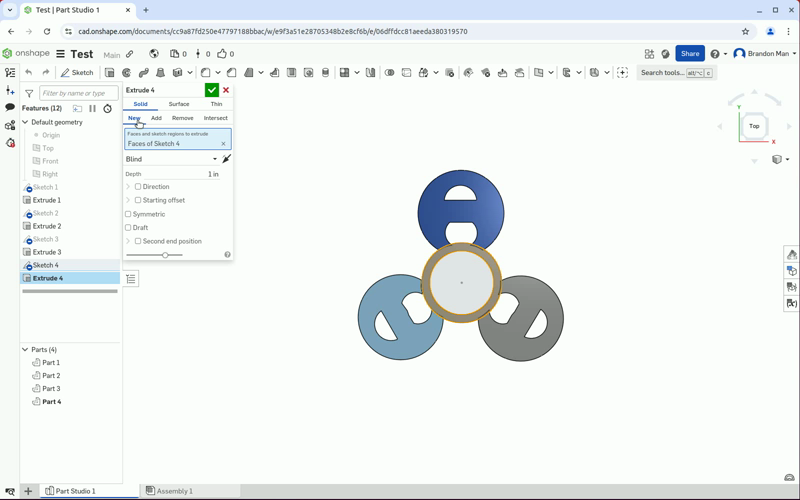
key(tab, 4)
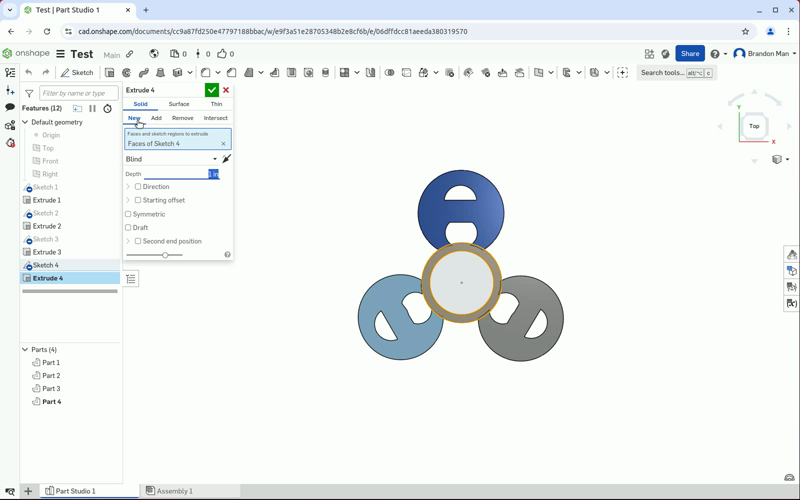
text(4.333)
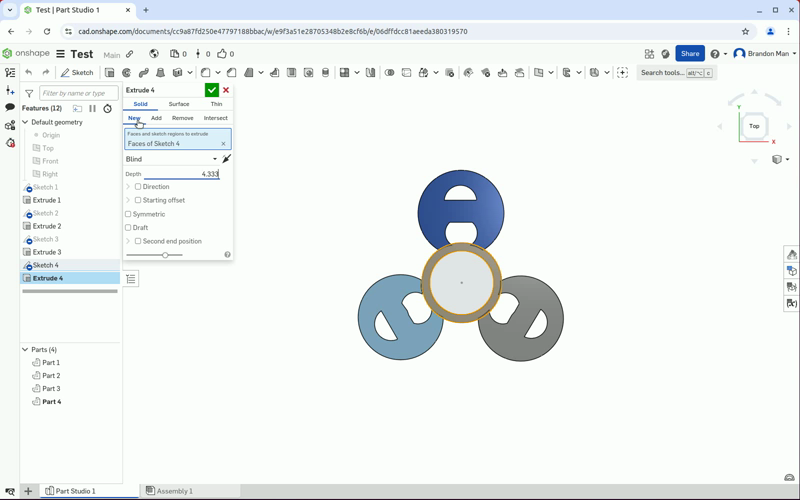
key(enter)
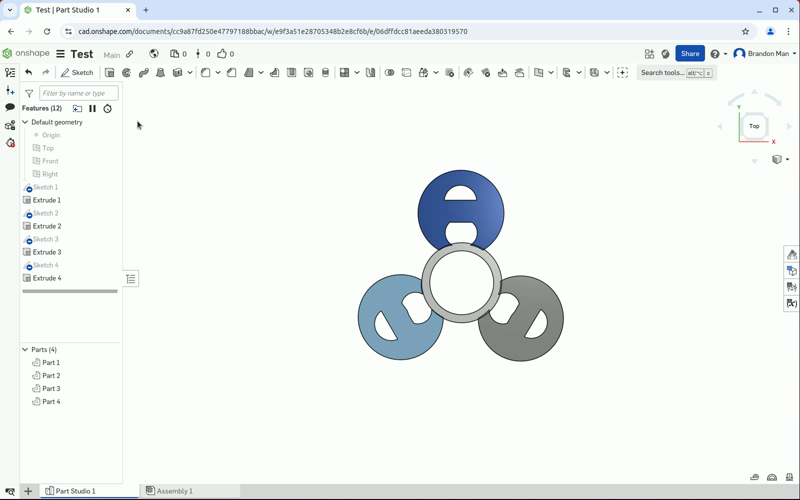
key(shift+h)
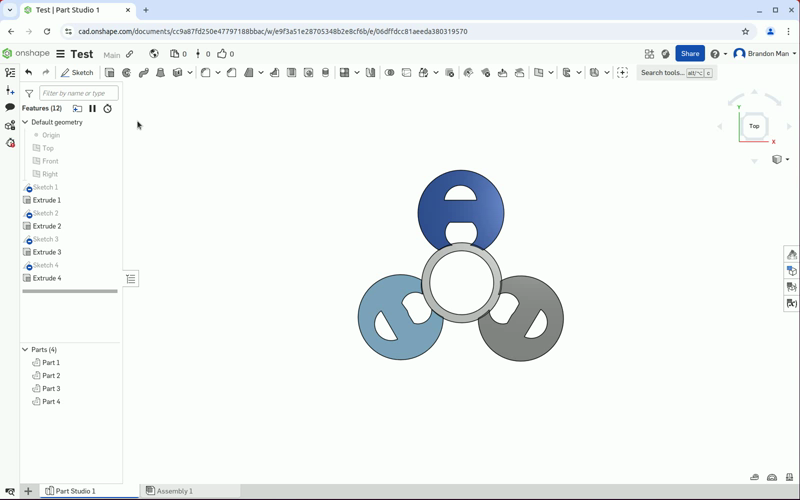
key(shift+h)
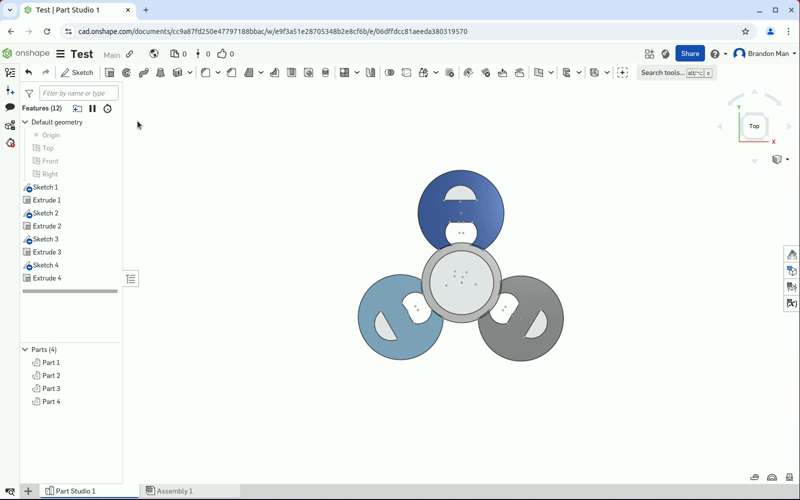
key(shift+7)
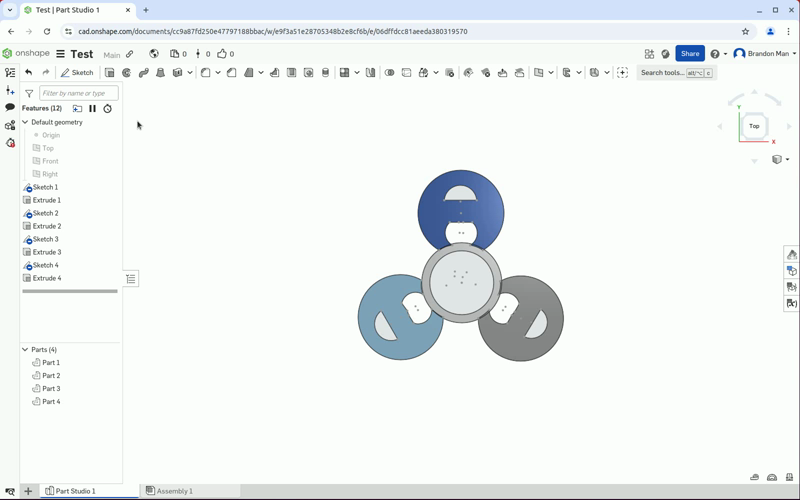
key(up, 3)
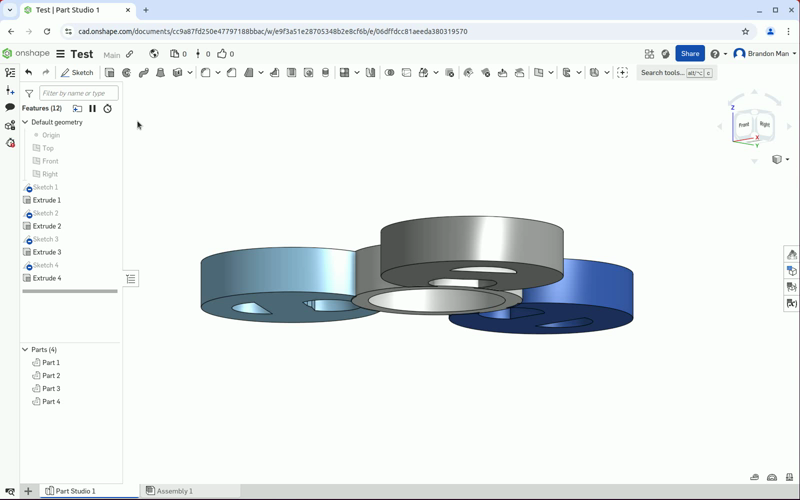
key(left, 3)
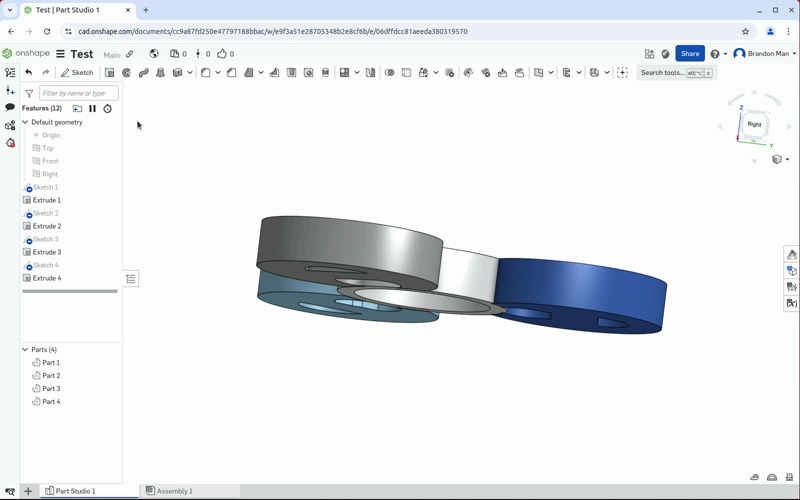
key(right, 3)
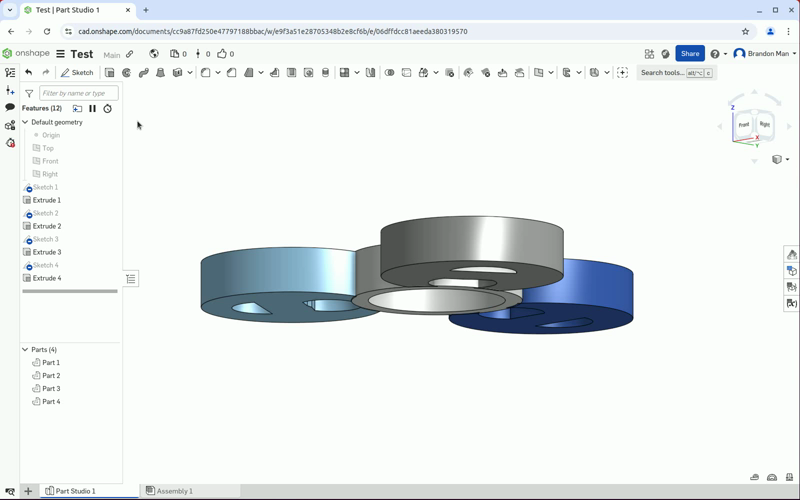
key(down, 3)
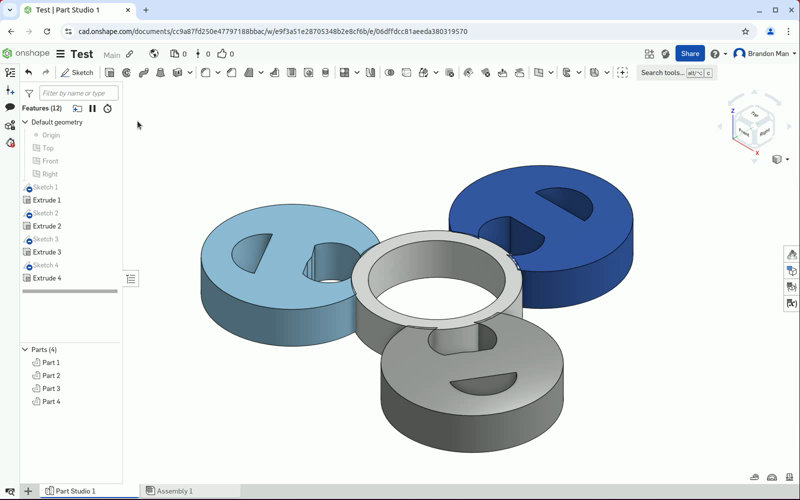
mouse_move(73, 189)
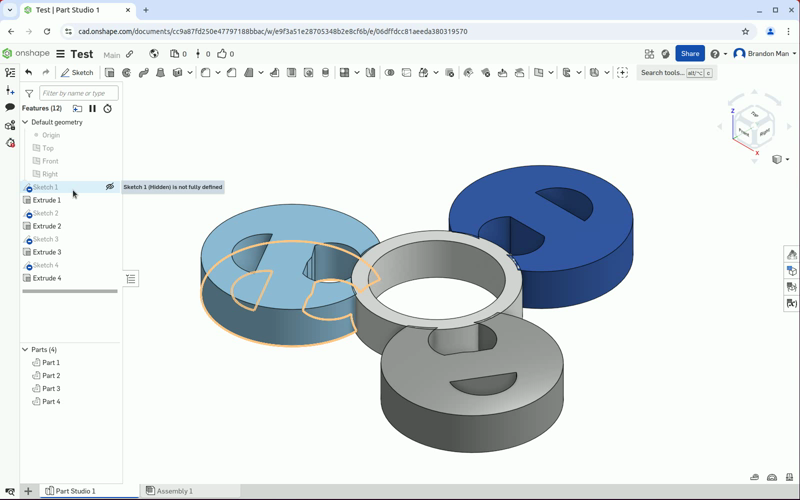
click(73, 189)